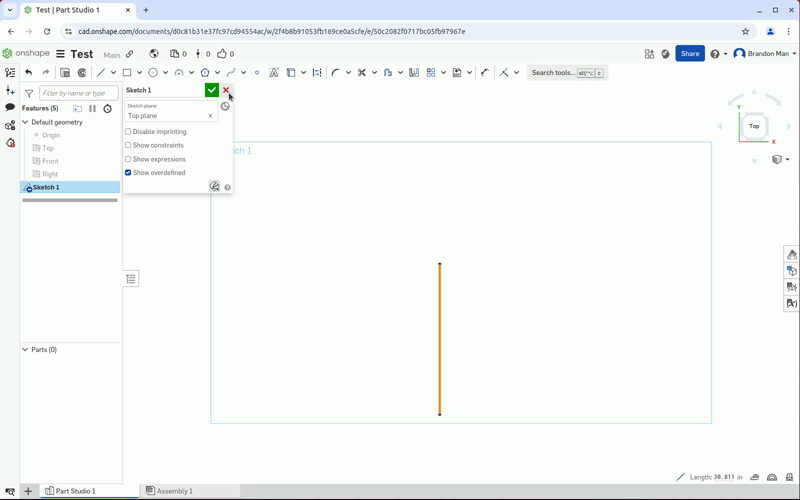
key(shift+h)
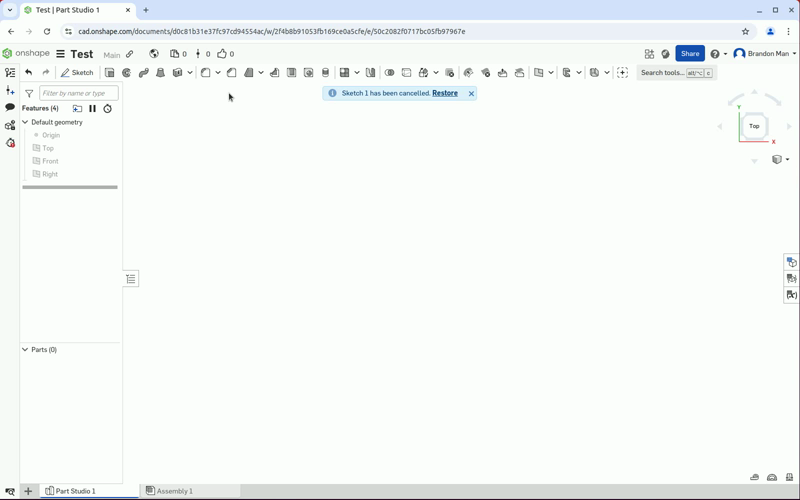
mouse_move(73, 352)
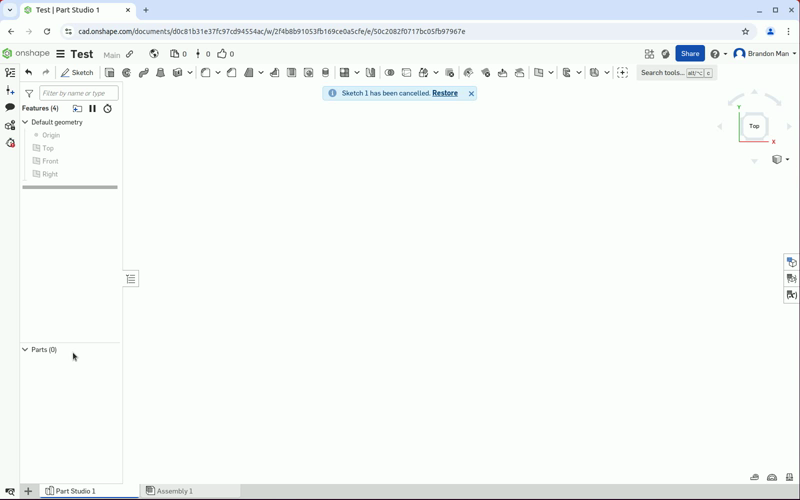
key(y)
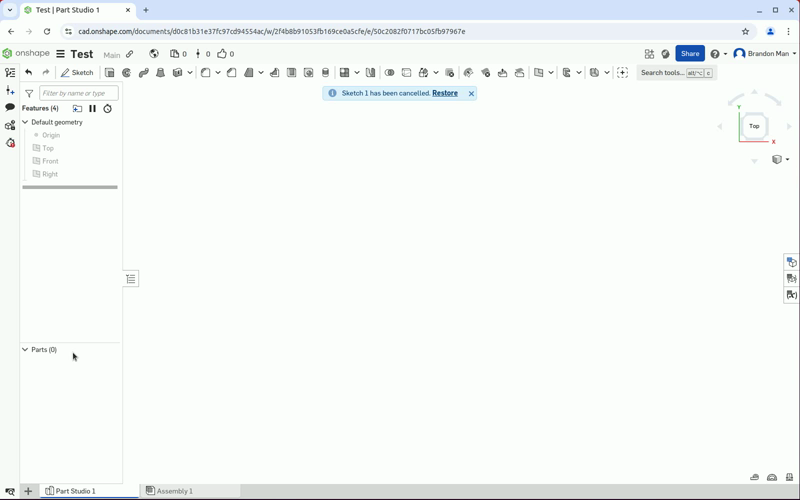
key(shift+p)
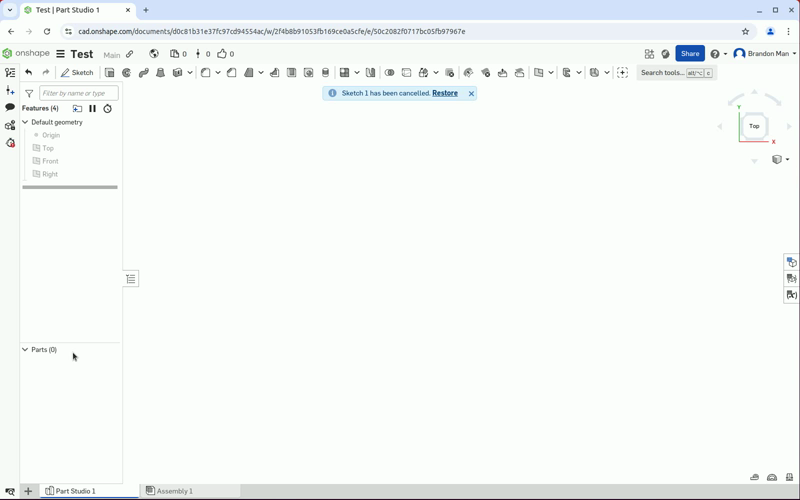
key(space)
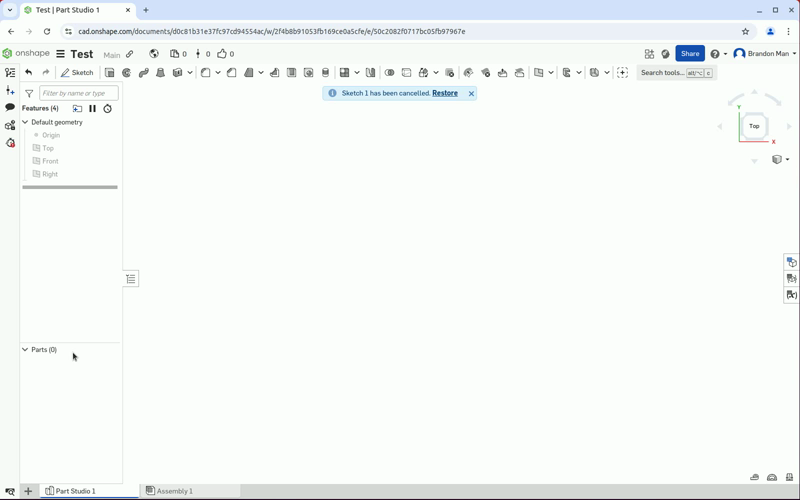
key_down(shift)
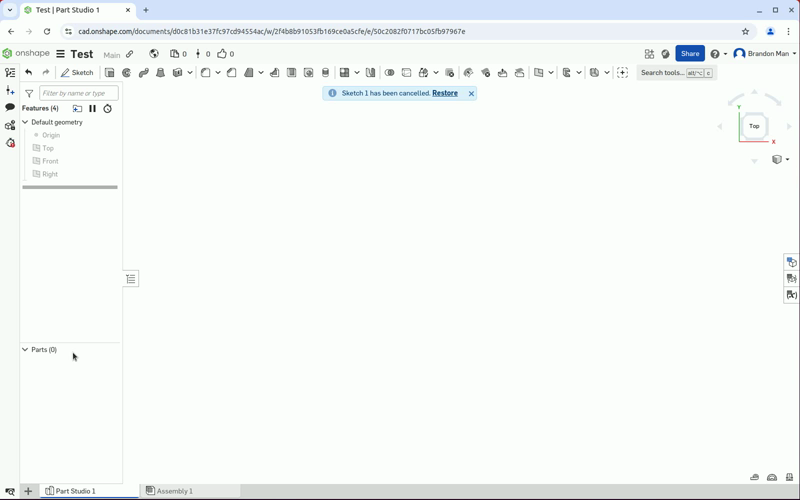
key(up)
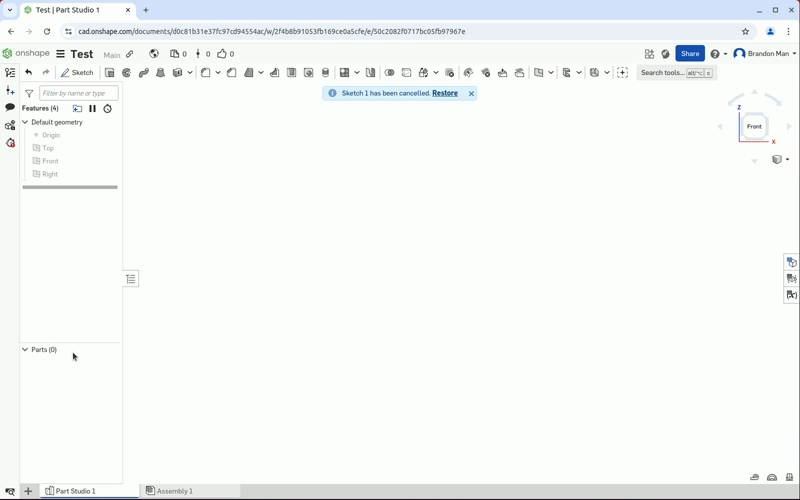
key_up(shift)
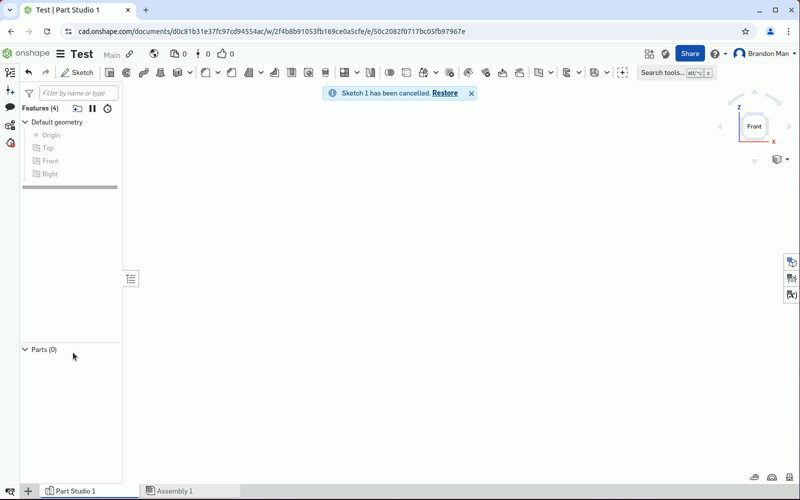
mouse_move(73, 352)
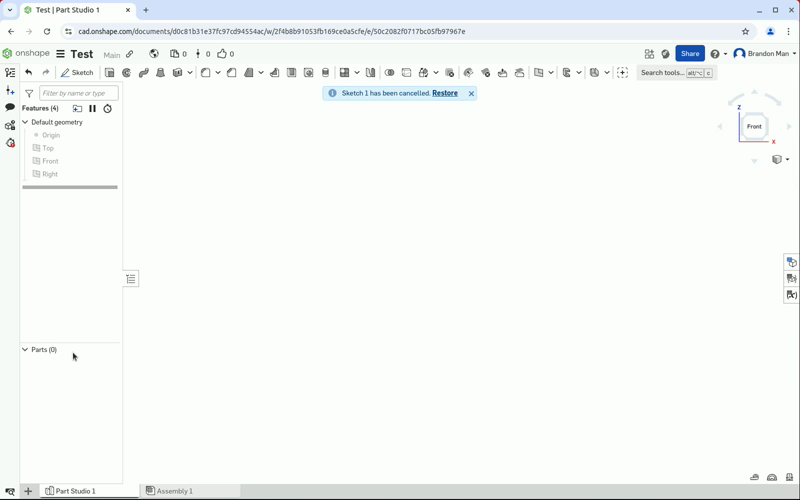
key(shift+y)
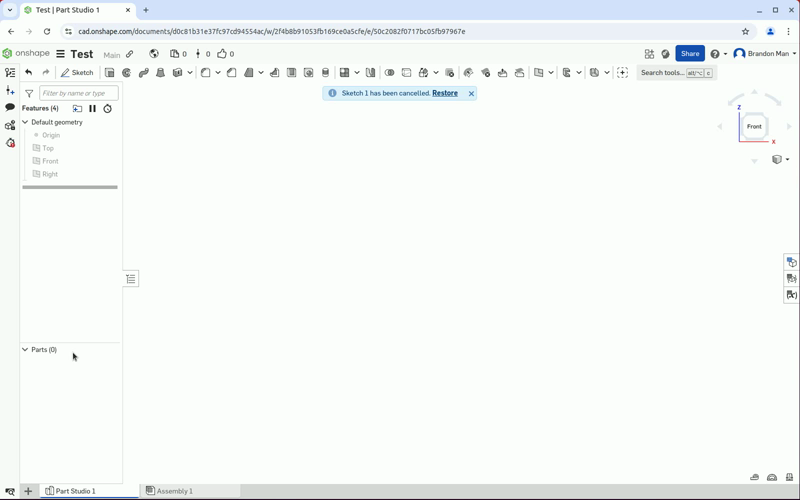
key(shift+s)
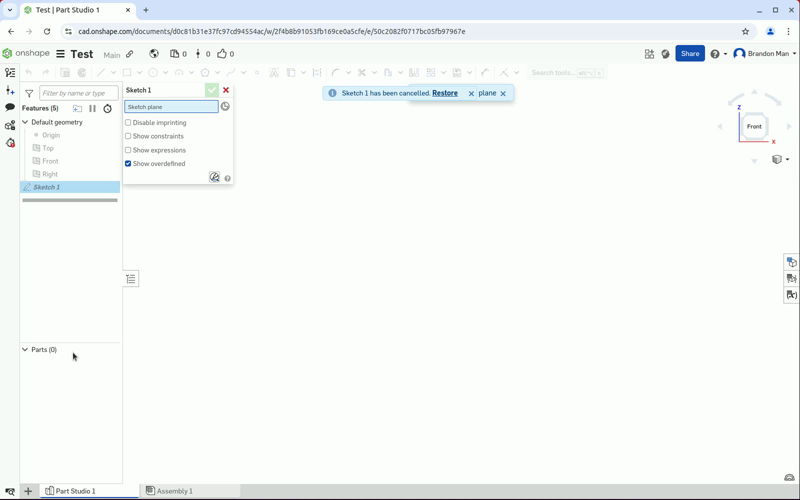
mouse_move(73, 163)
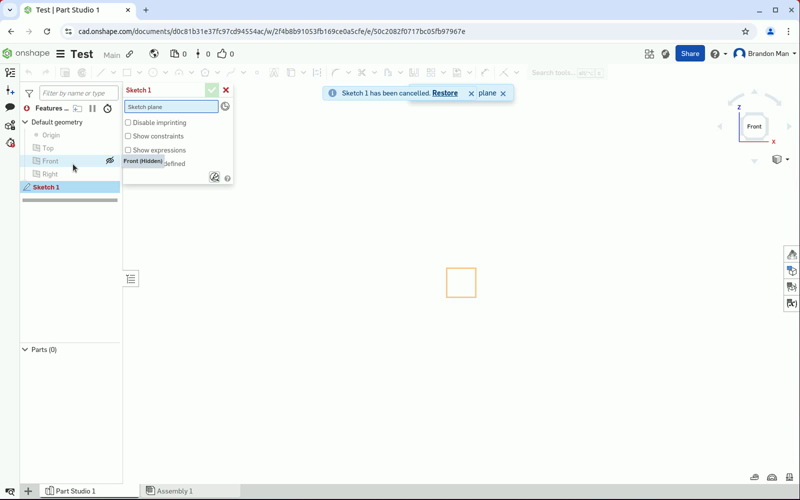
click(73, 163)
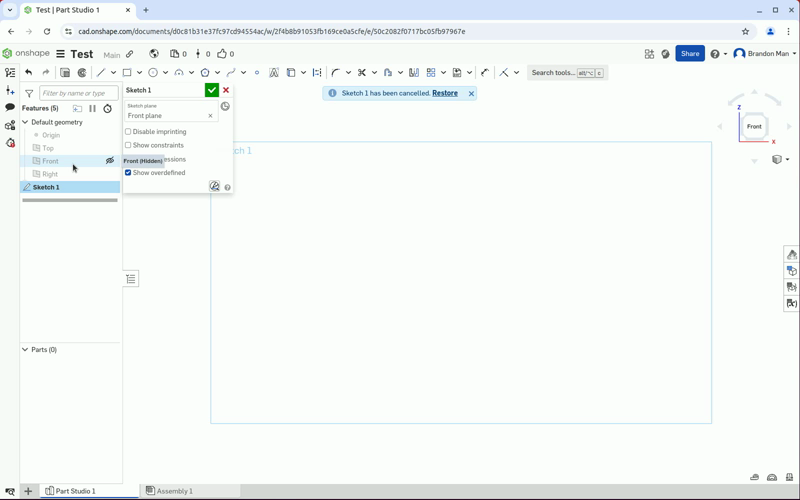
mouse_move(73, 352)
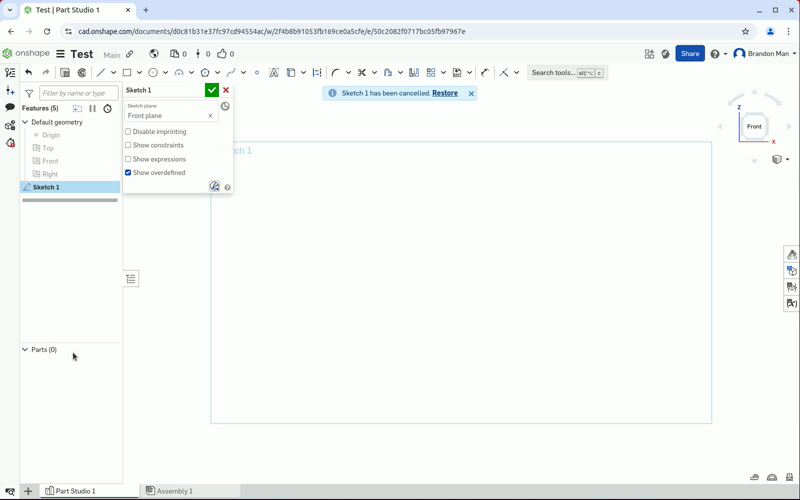
key(y)
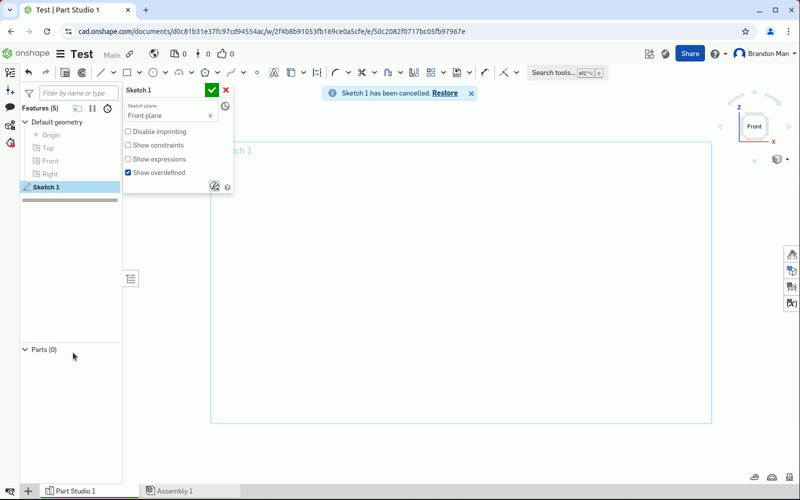
key(l)
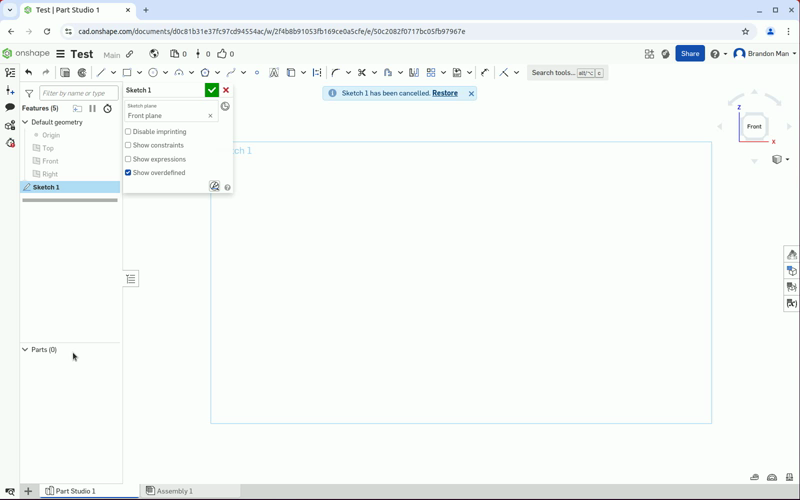
key_down(shift)
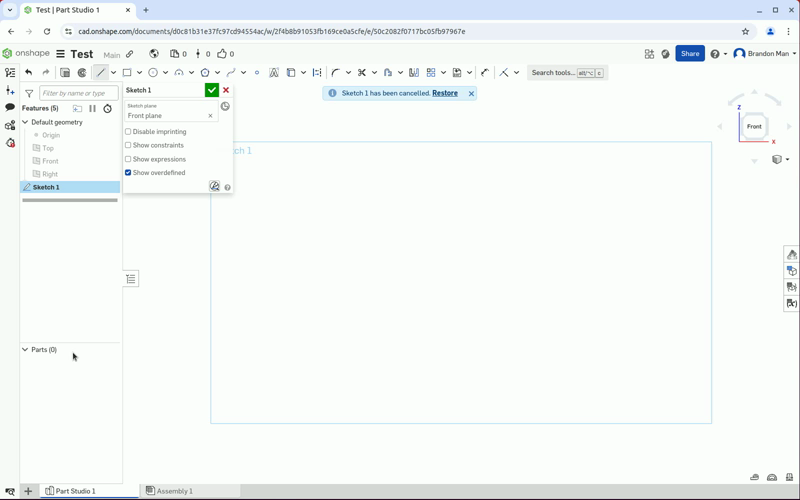
mouse_move(417, 297)
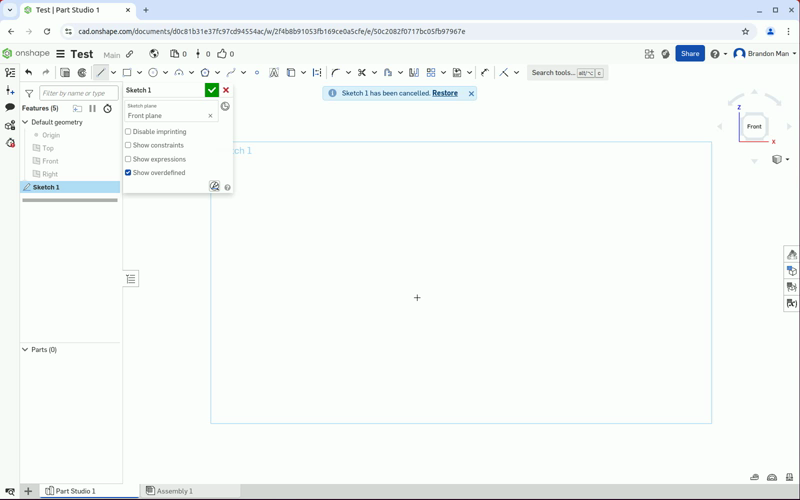
click(417, 297)
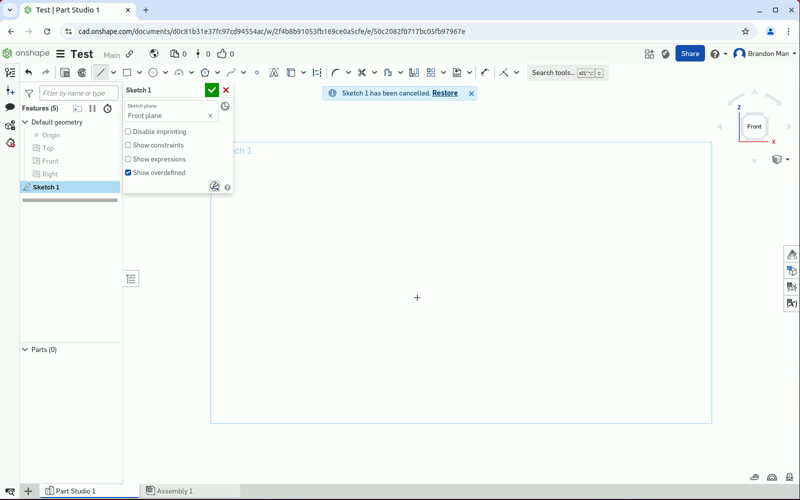
key_up(shift)
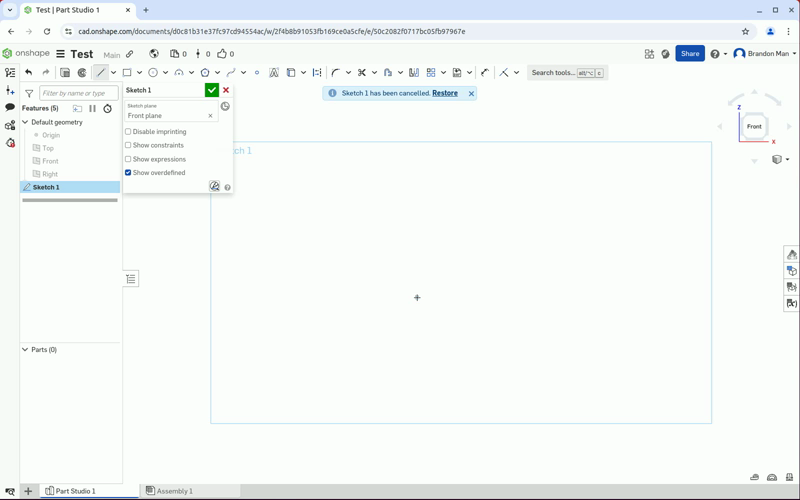
key_down(shift)
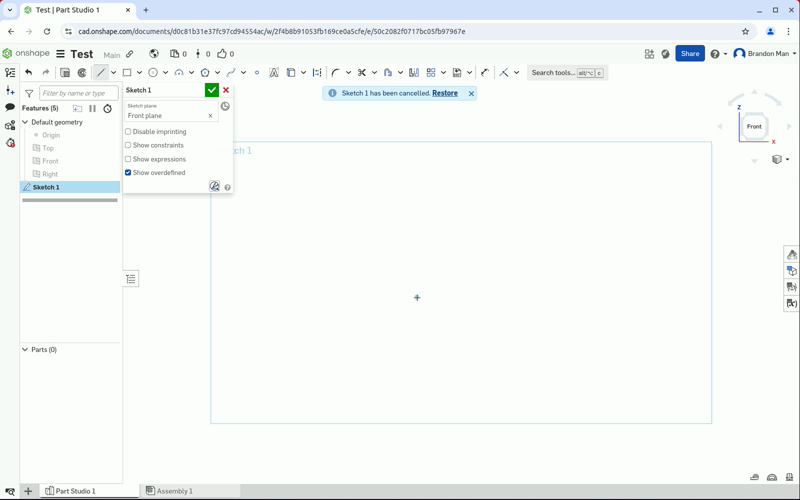
mouse_move(447, 297)
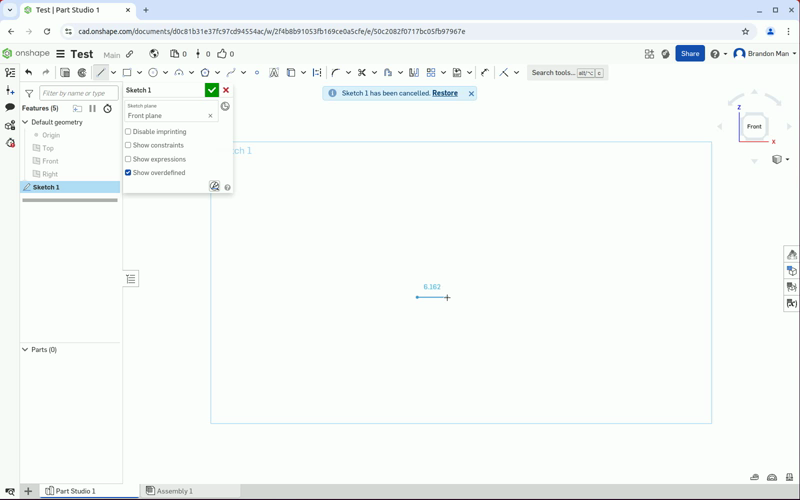
mouse_move(426, 297)
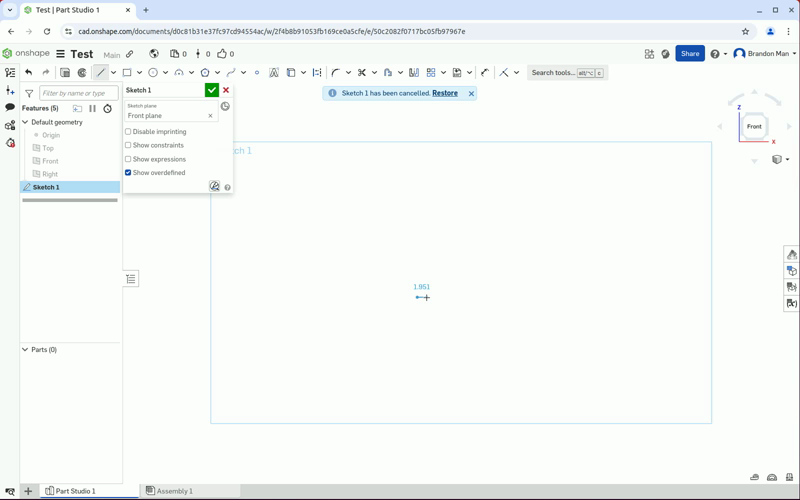
click(426, 297)
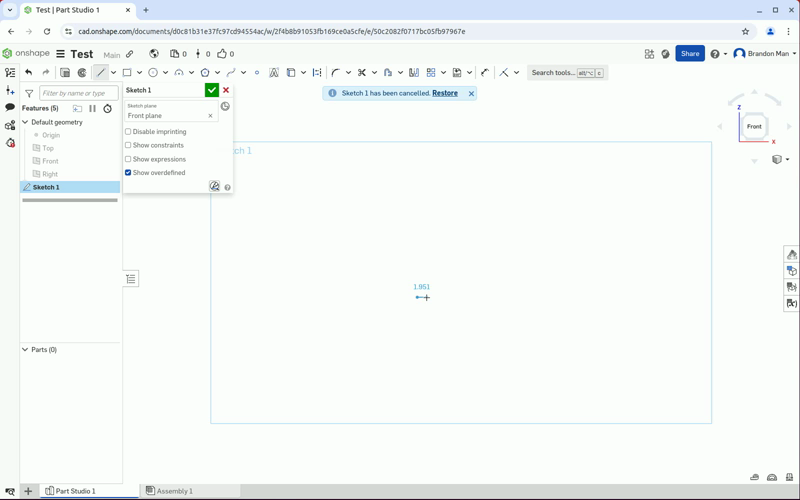
key_up(shift)
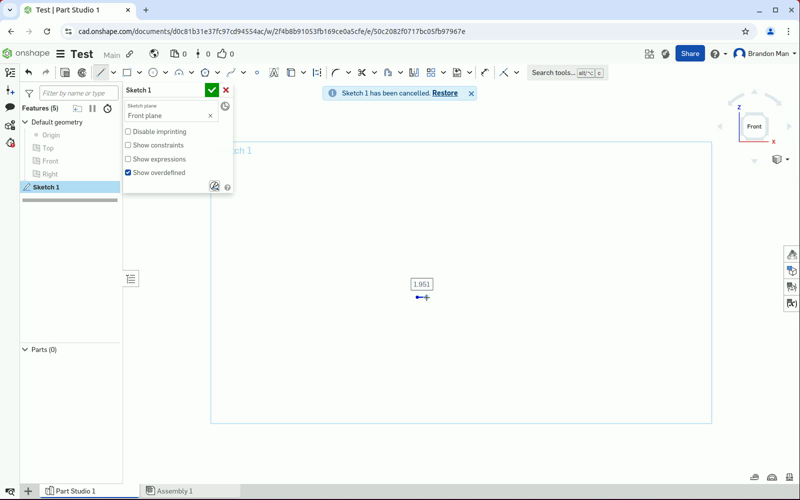
key_down(shift)
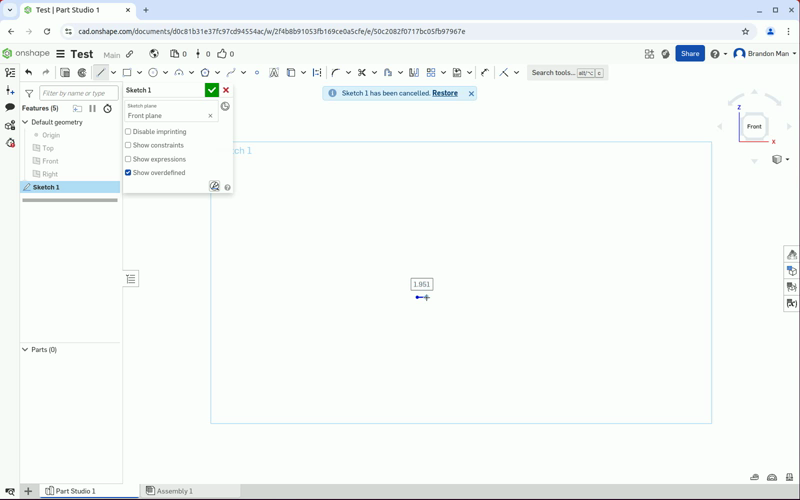
mouse_move(456, 297)
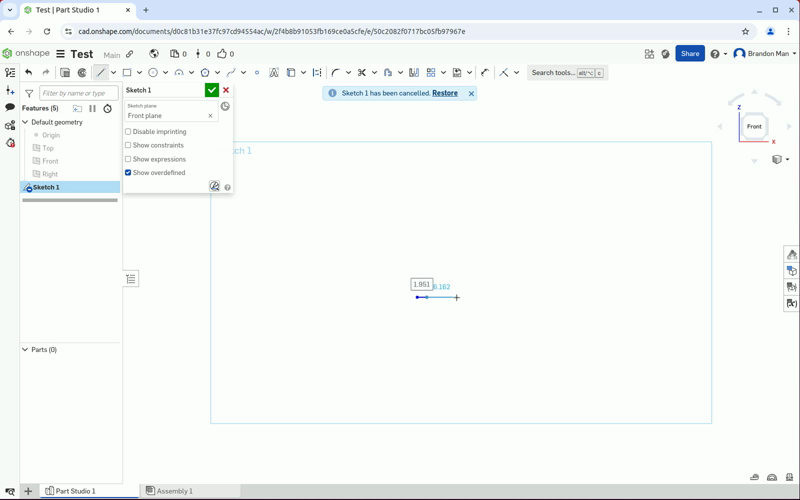
mouse_move(426, 282)
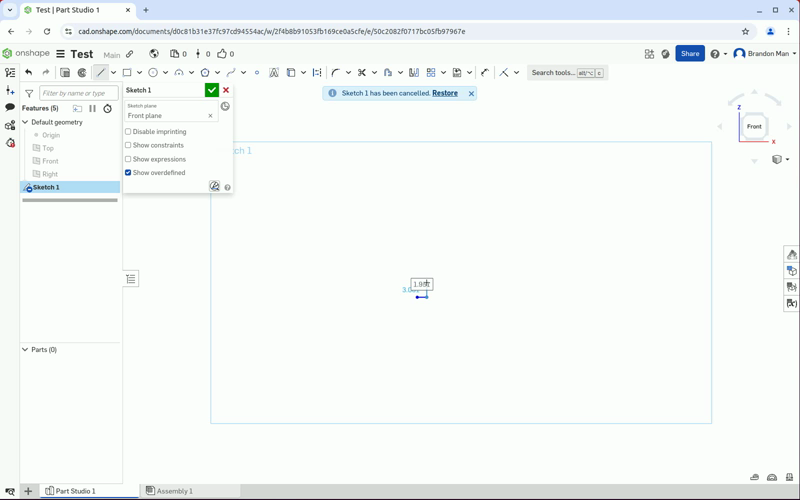
click(426, 282)
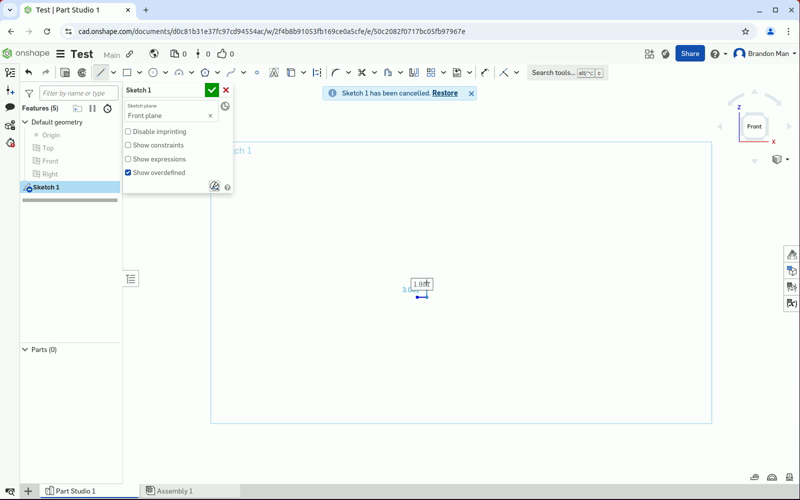
key_up(shift)
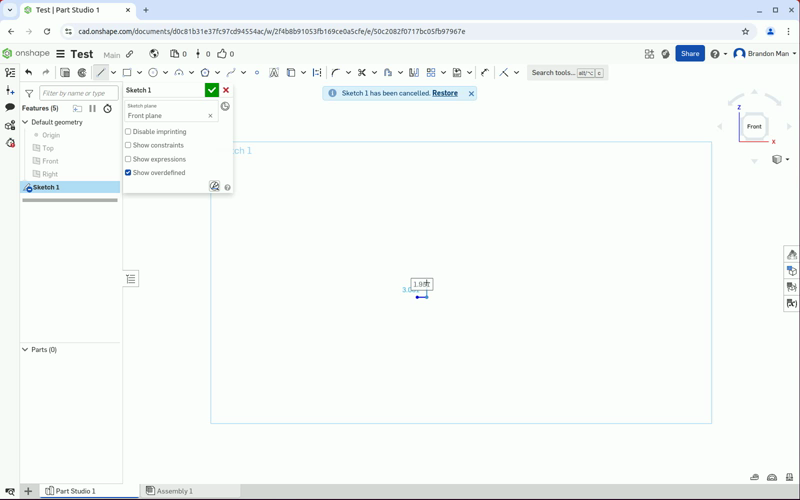
key_down(shift)
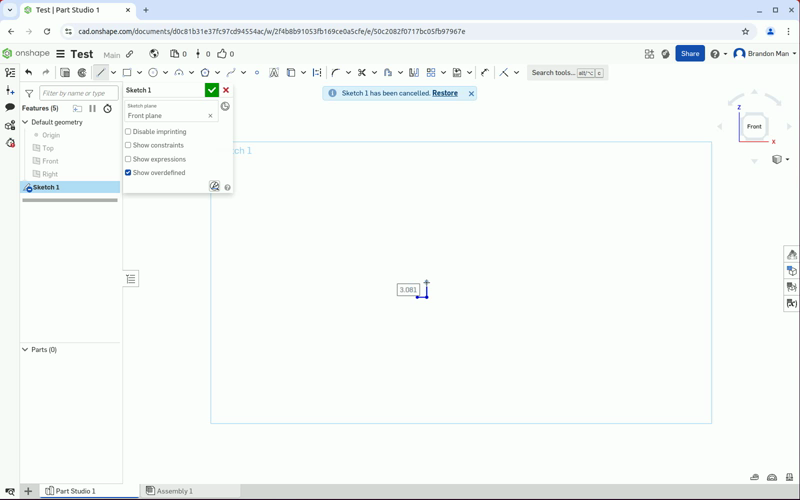
mouse_move(456, 282)
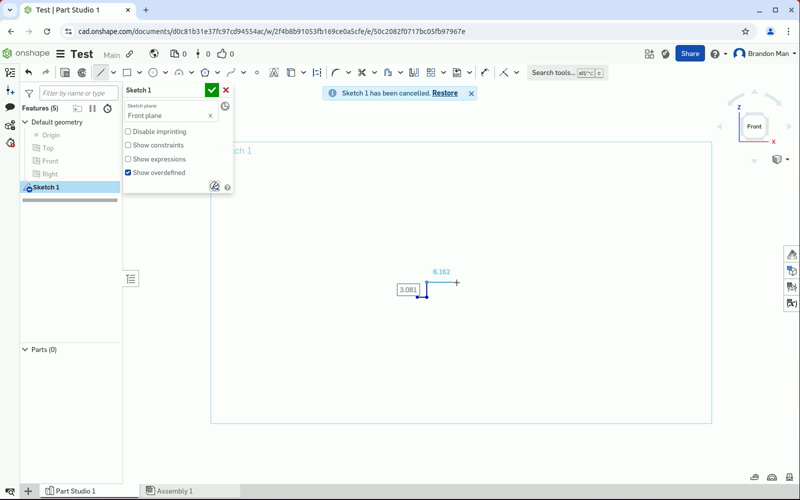
mouse_move(417, 282)
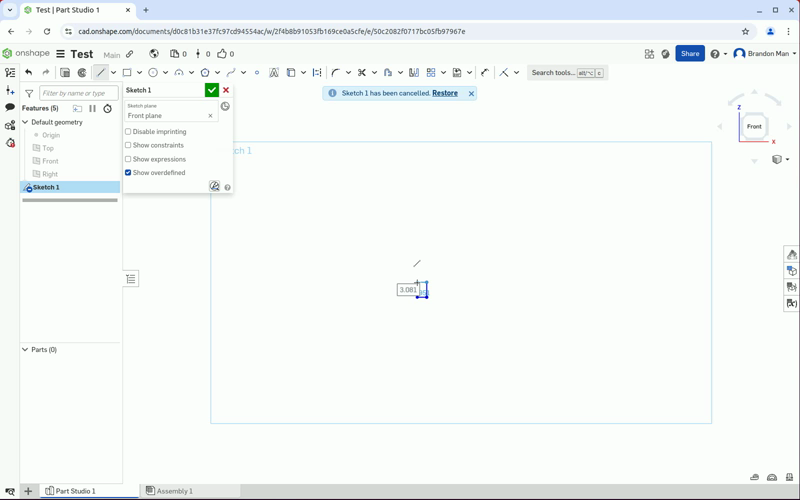
click(417, 282)
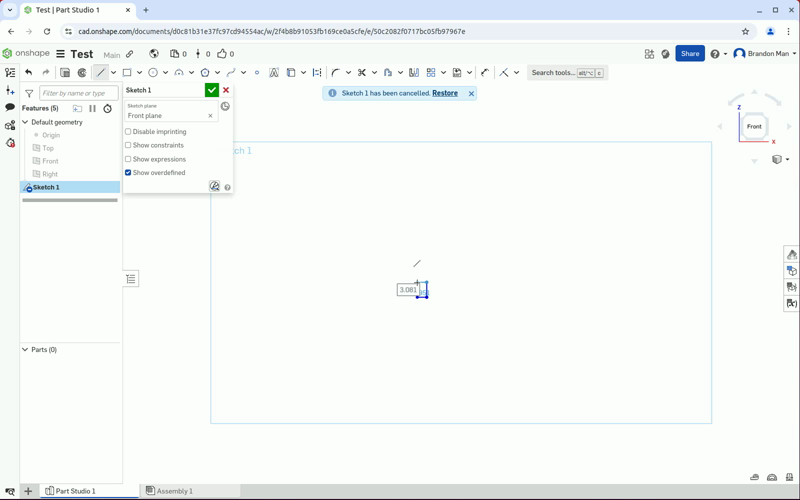
key_up(shift)
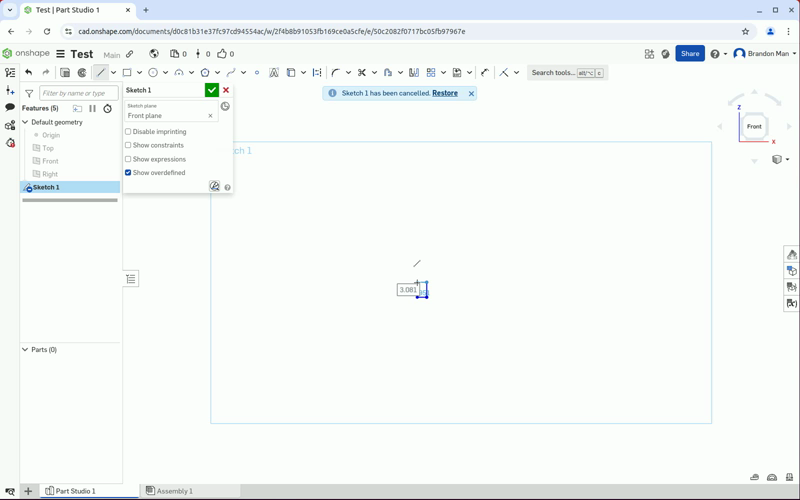
mouse_move(447, 282)
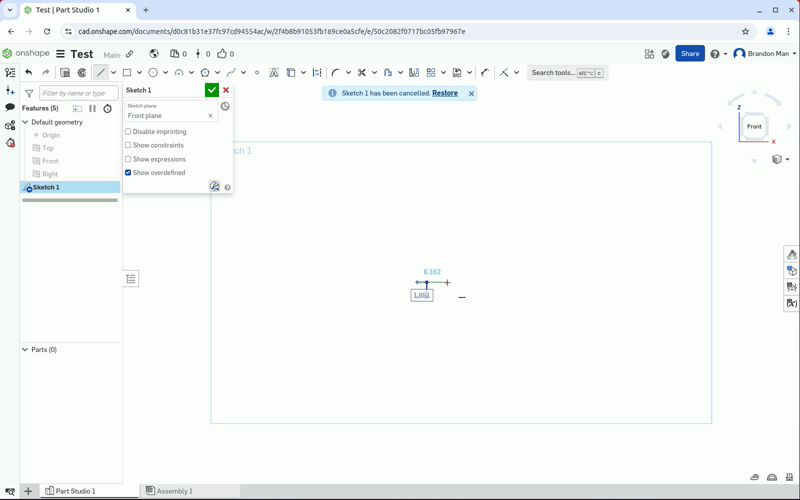
key_down(shift)
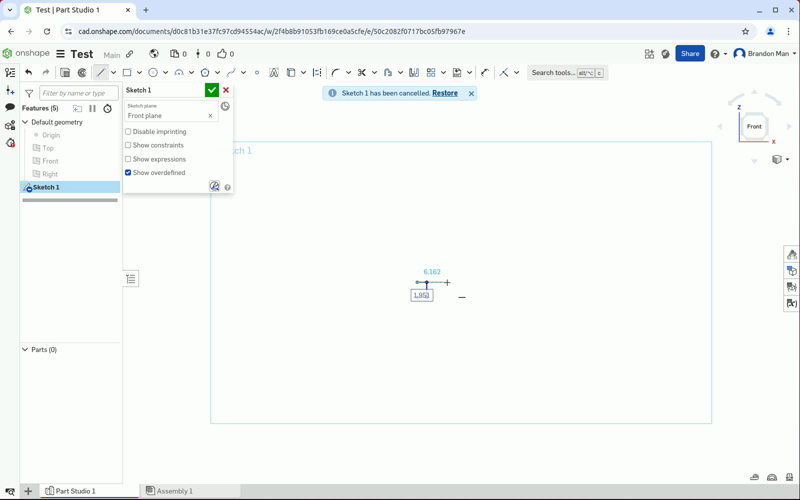
mouse_move(417, 297)
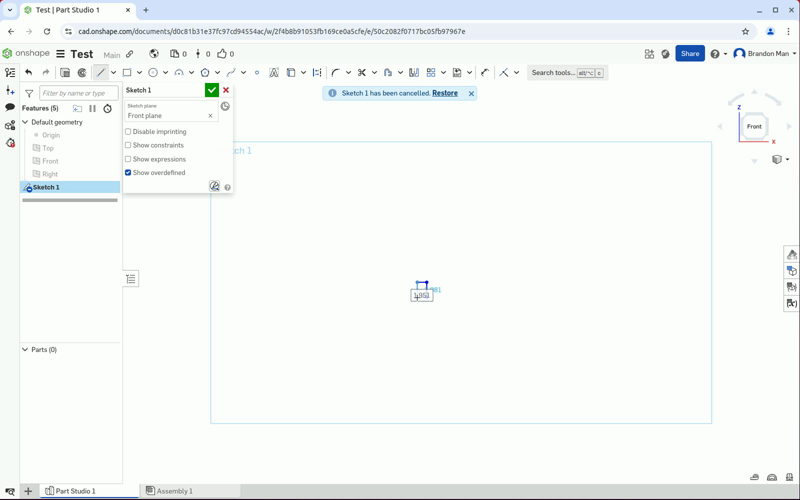
key_up(shift)
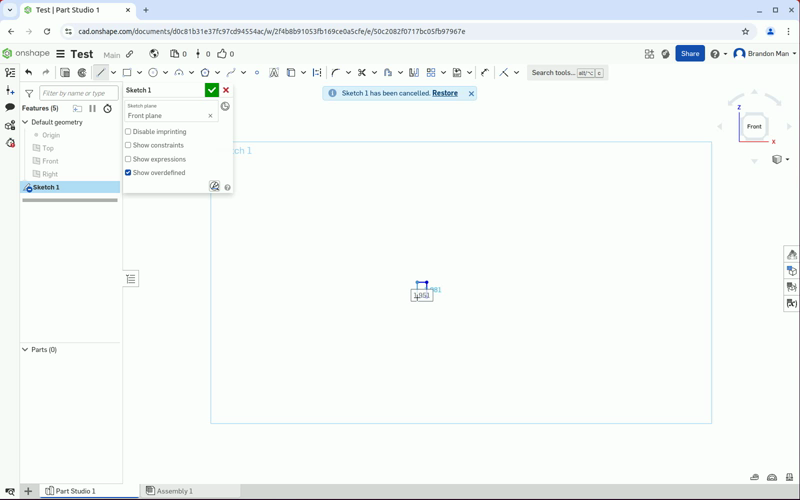
click(417, 297)
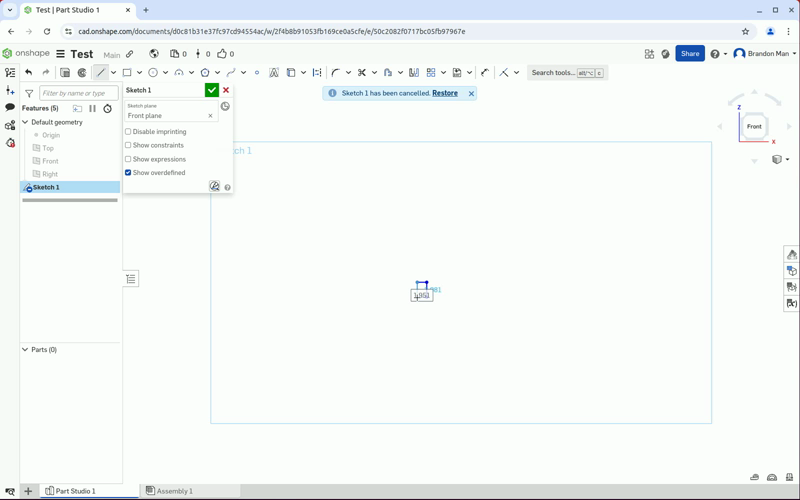
key(esc)
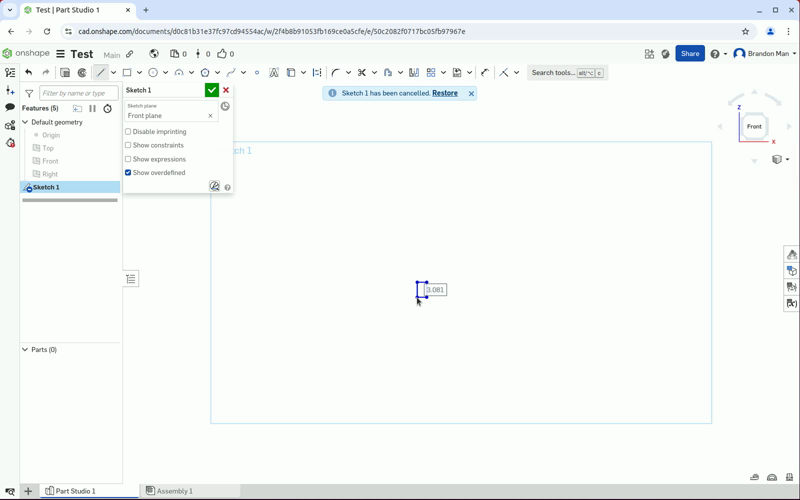
key(l)
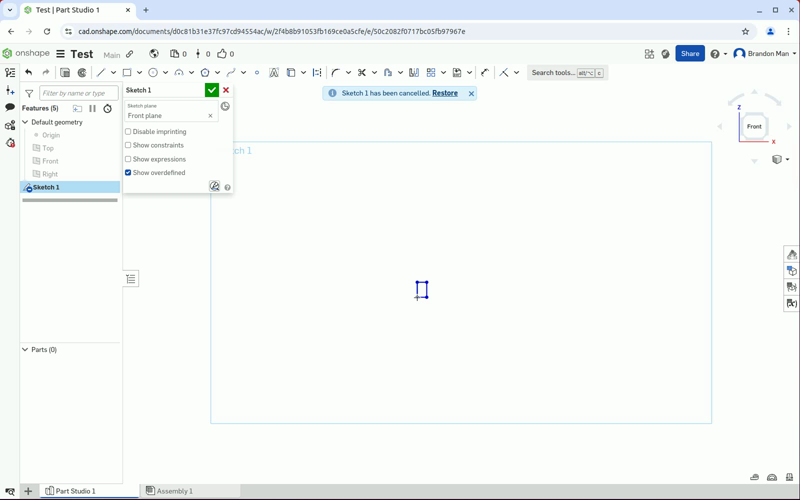
key_down(shift)
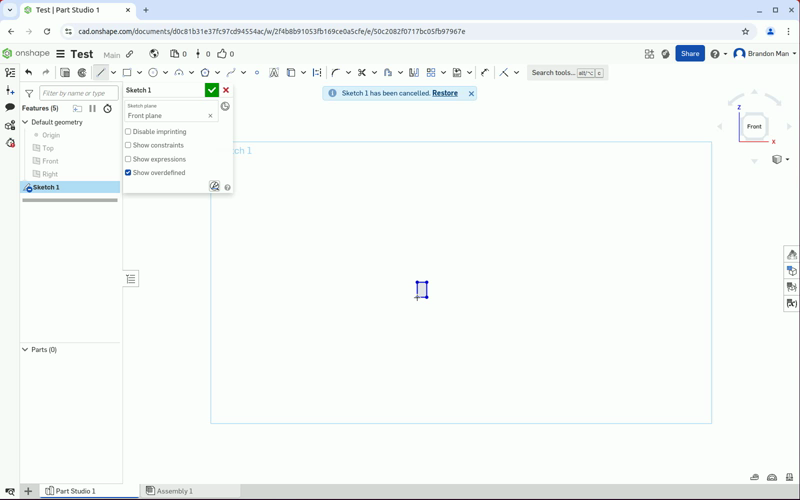
mouse_move(418, 296)
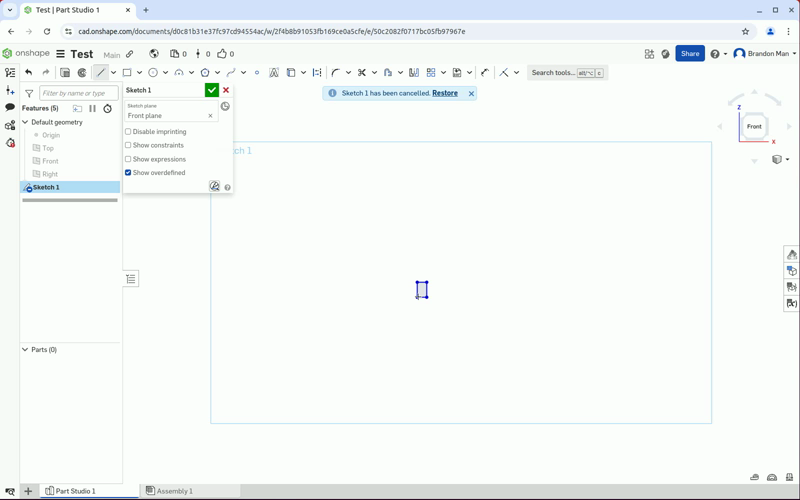
scroll(6)
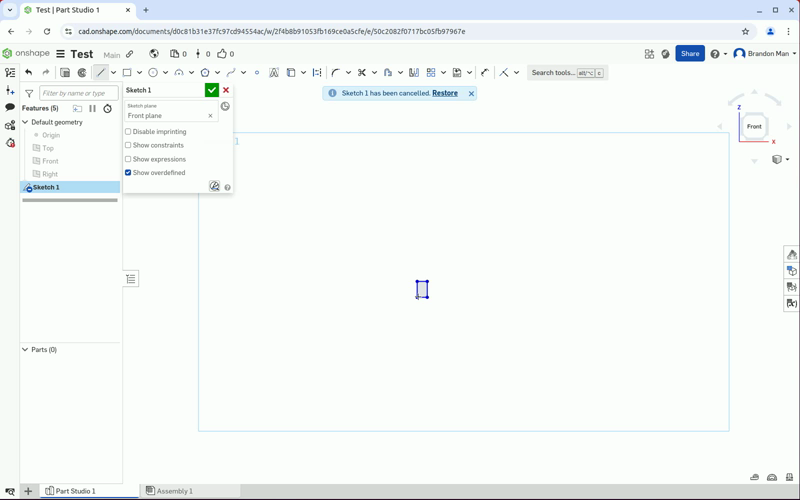
scroll(6)
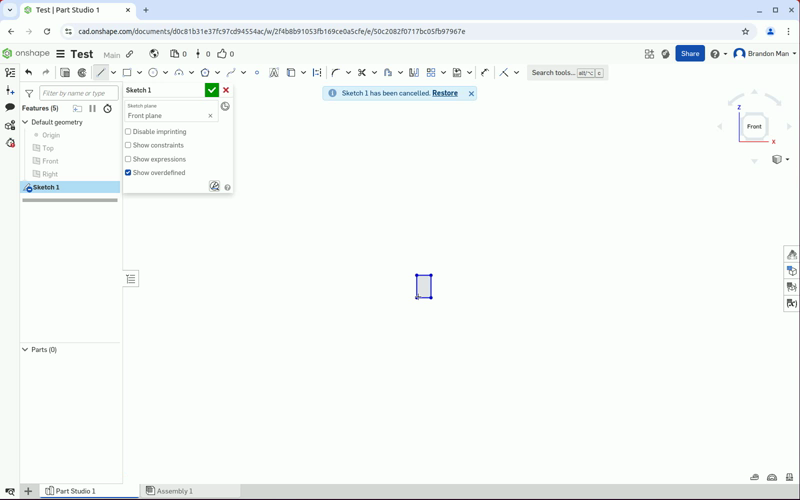
scroll(6)
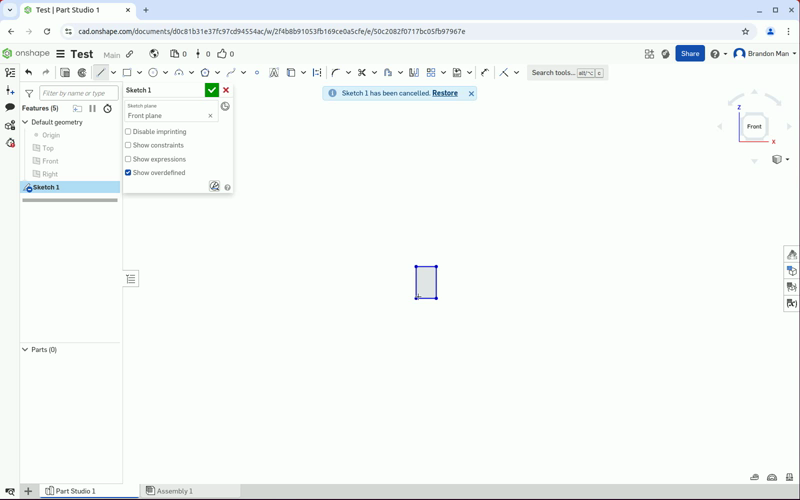
scroll(6)
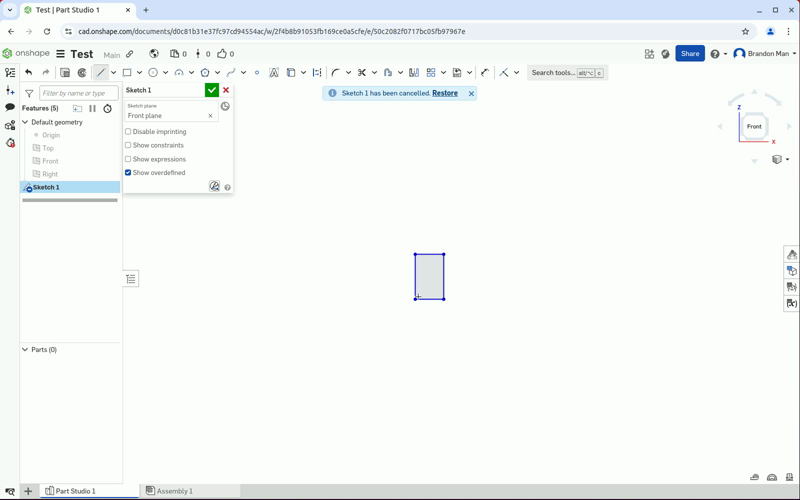
scroll(6)
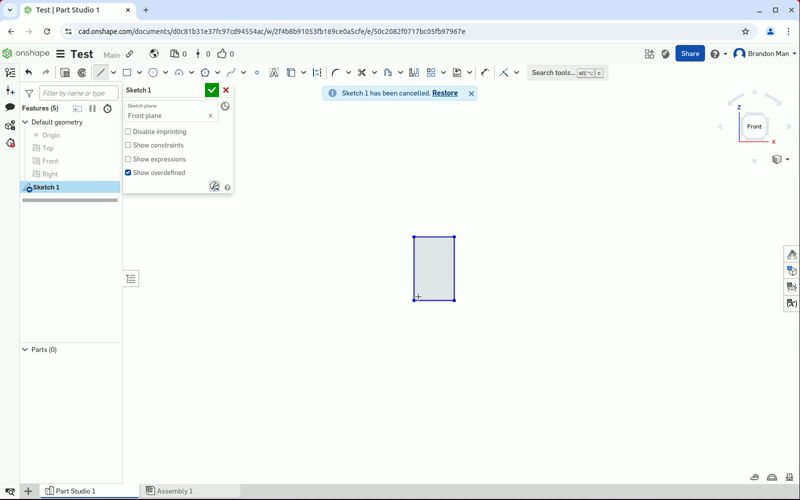
scroll(6)
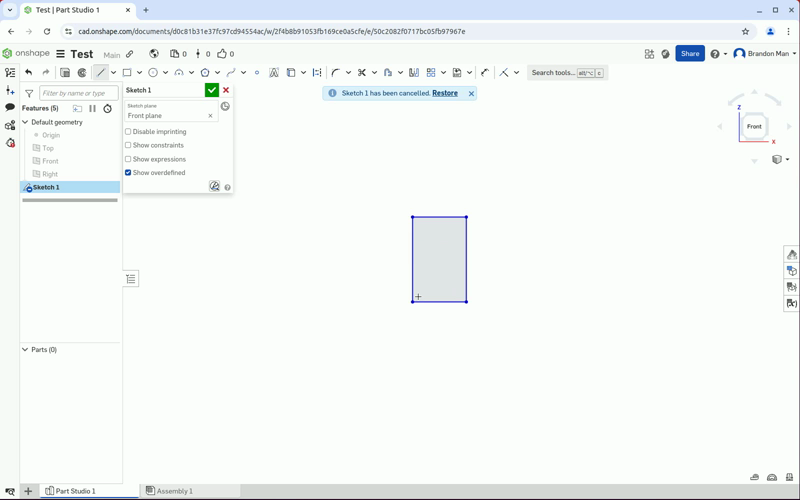
scroll(6)
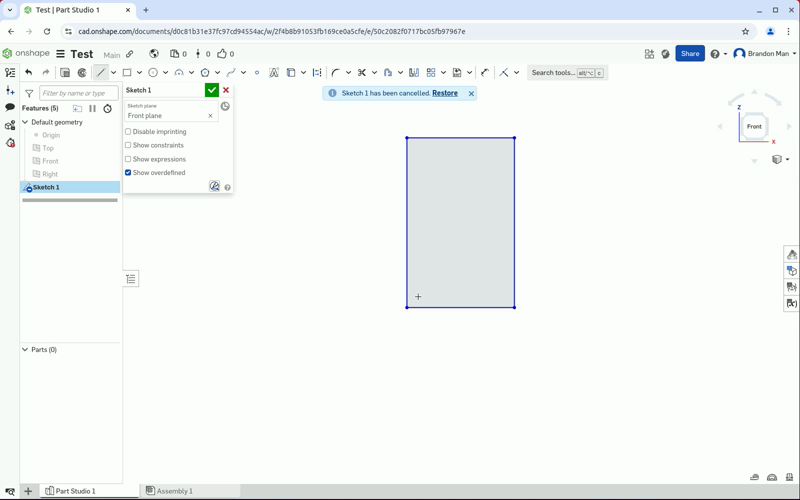
click(418, 296)
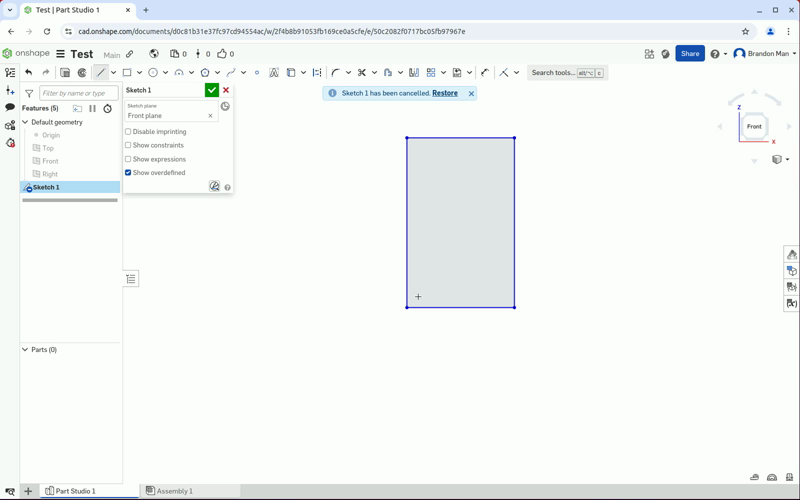
scroll(-6)
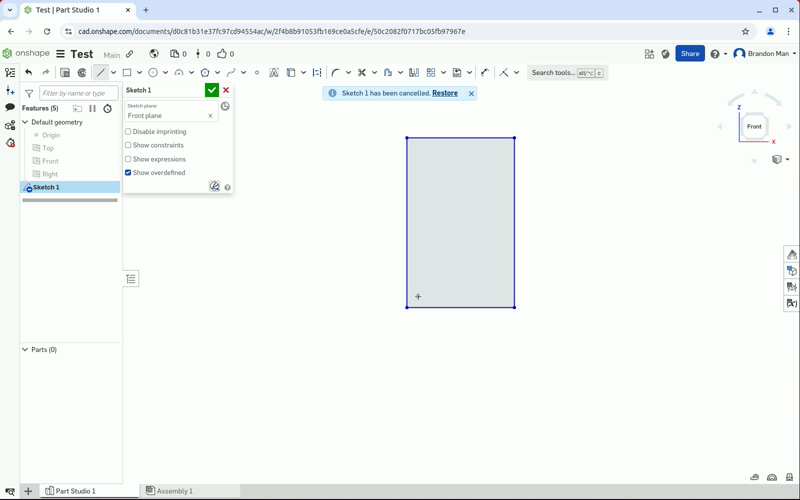
scroll(-6)
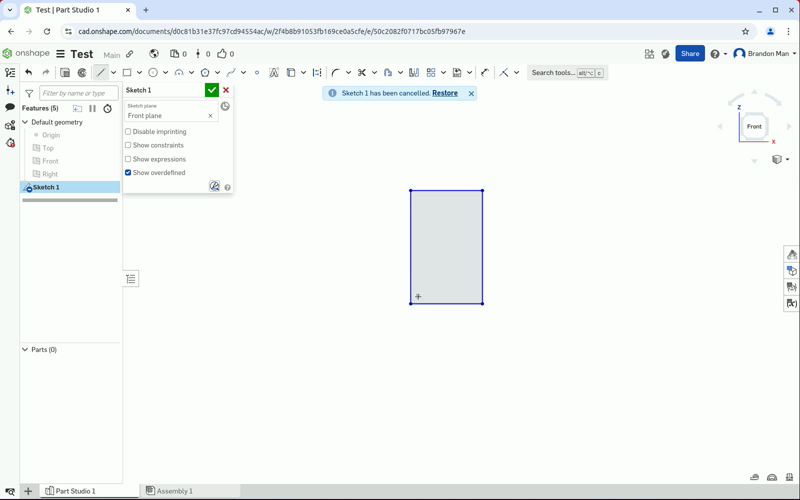
scroll(-6)
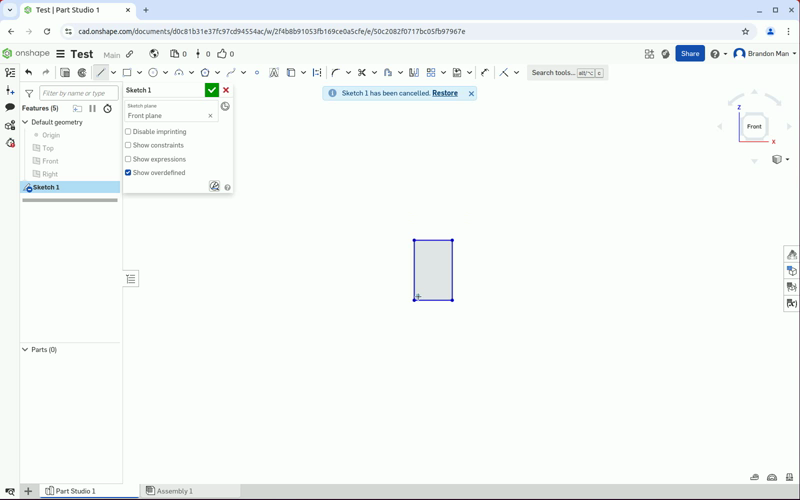
scroll(-6)
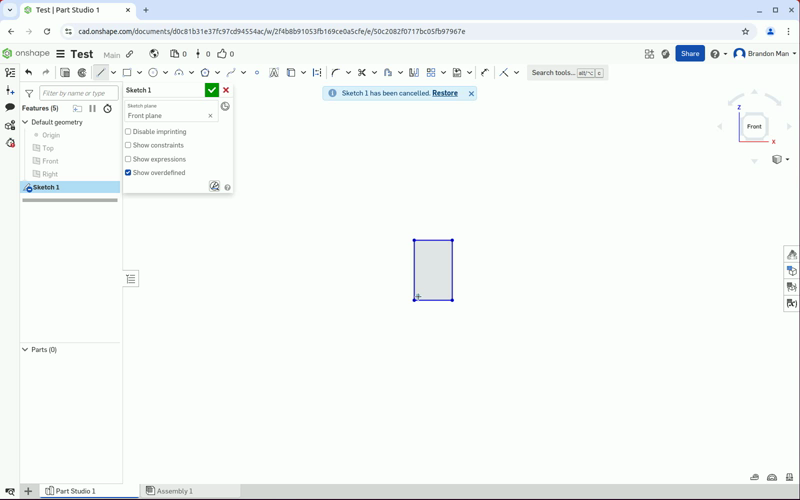
scroll(-6)
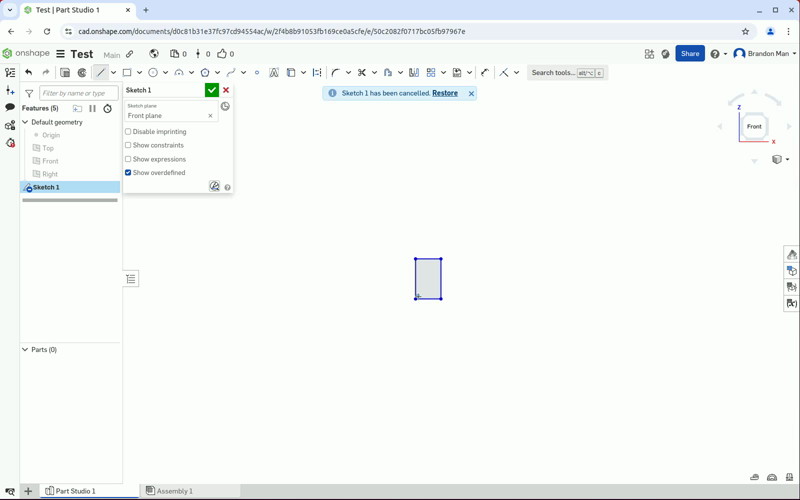
scroll(-6)
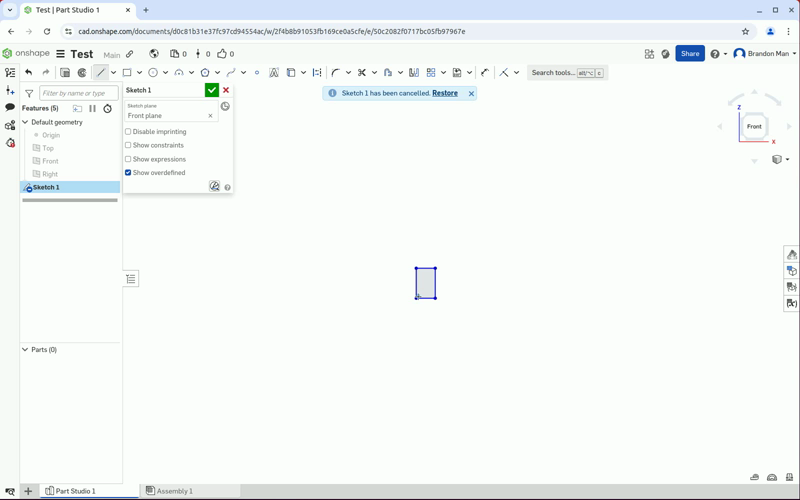
scroll(-6)
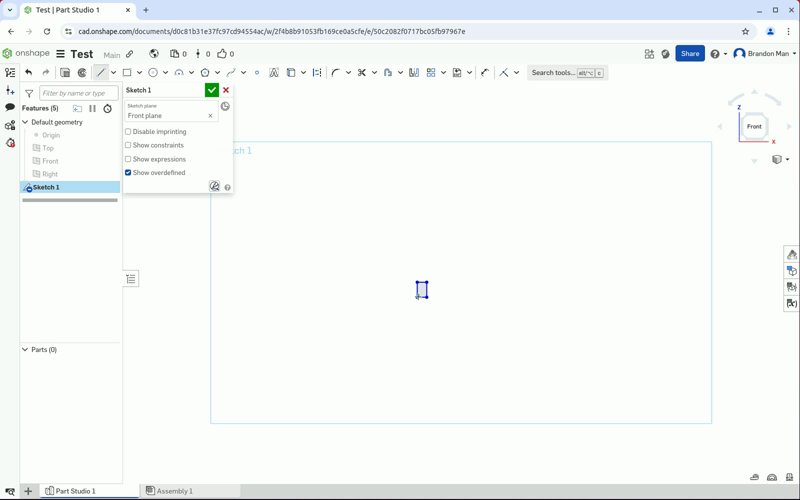
key_up(shift)
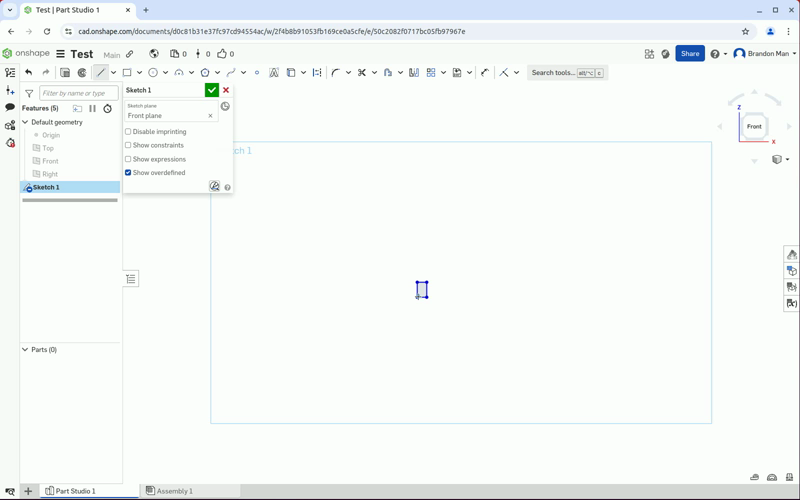
key_down(shift)
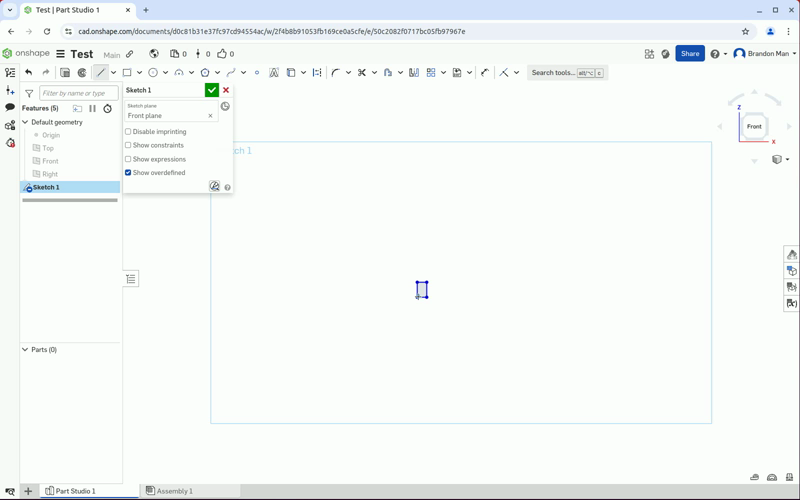
mouse_move(448, 296)
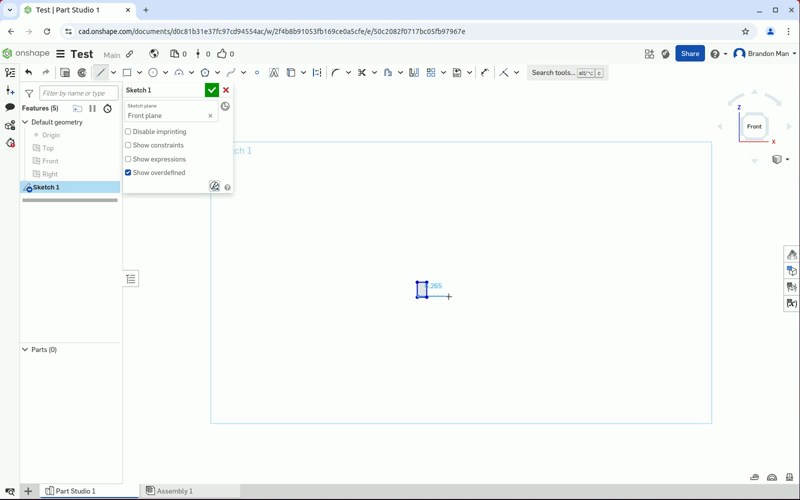
mouse_move(425, 296)
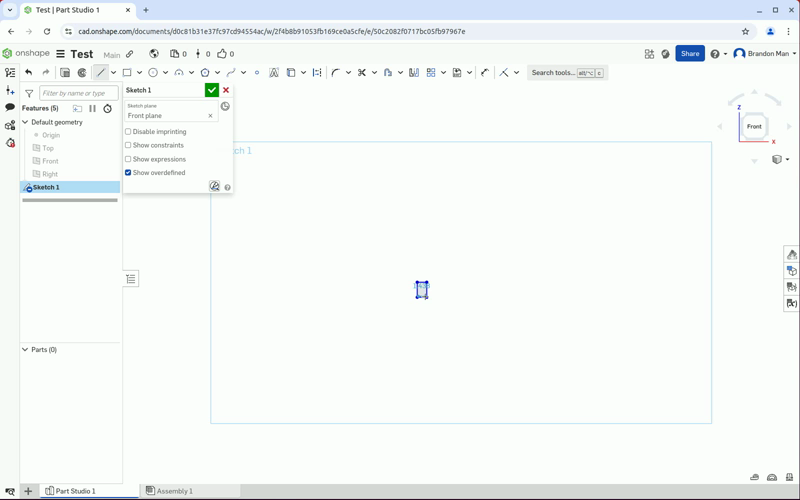
scroll(6)
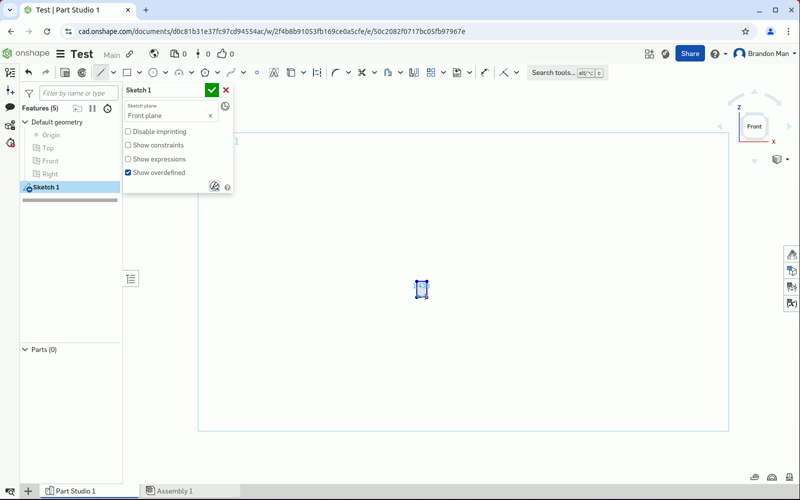
scroll(6)
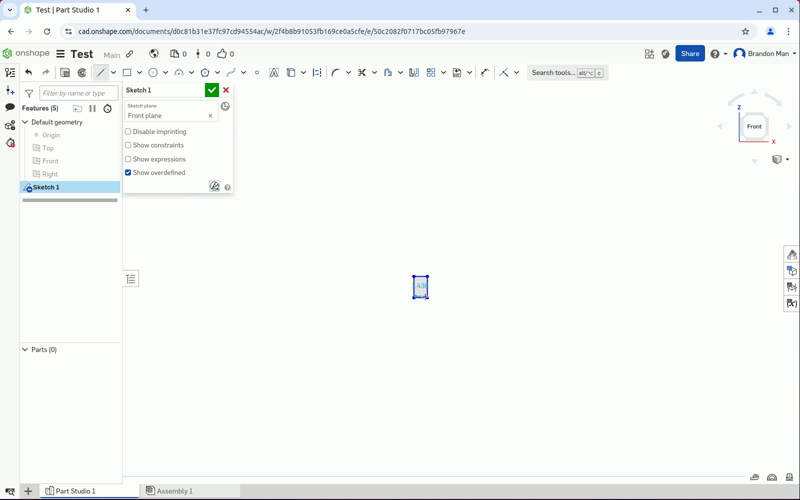
scroll(6)
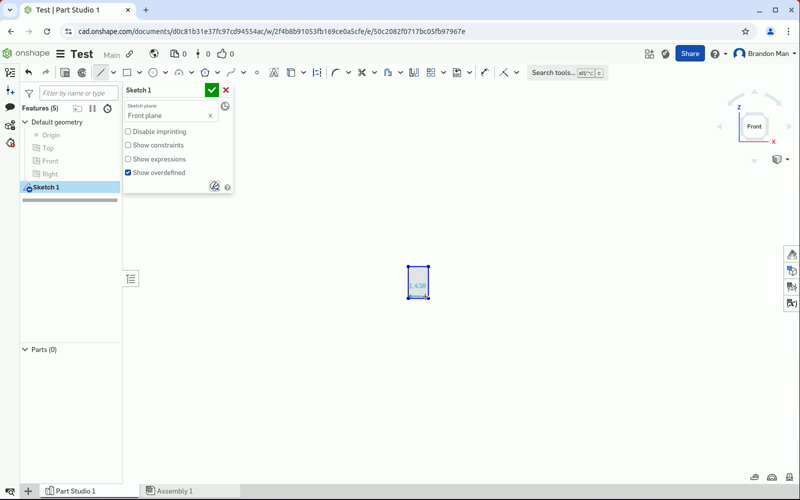
scroll(6)
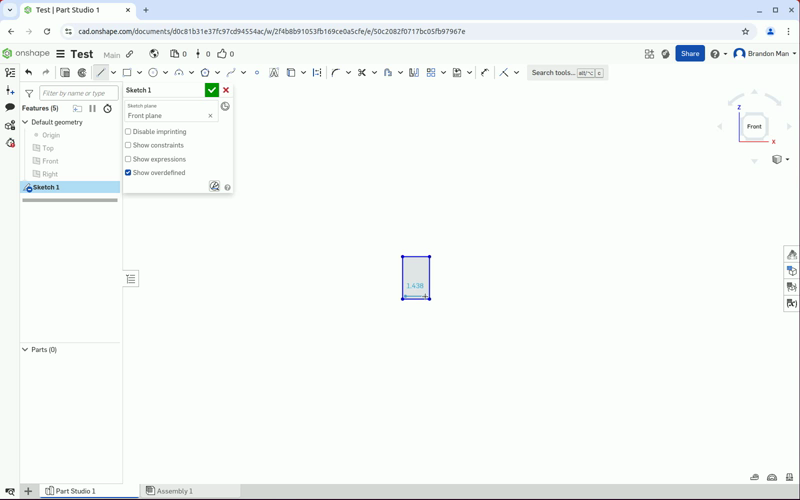
scroll(6)
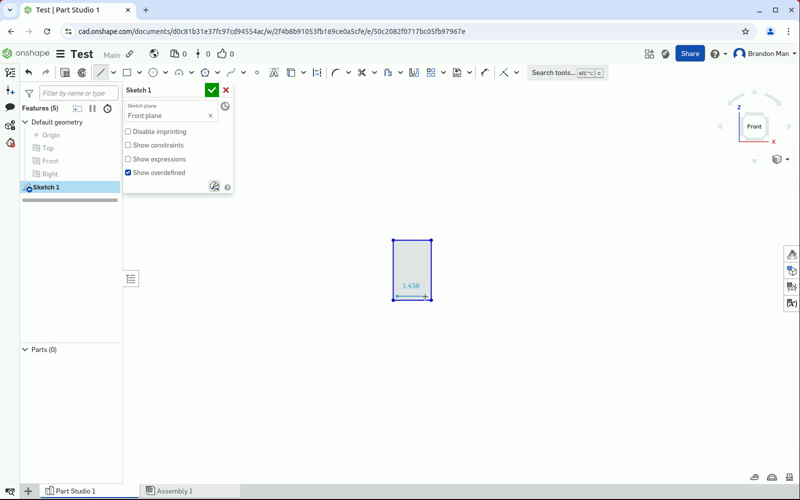
scroll(6)
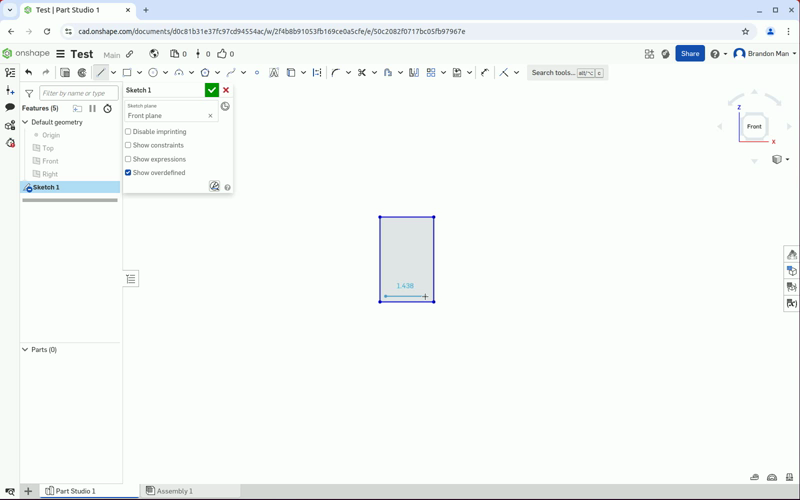
scroll(6)
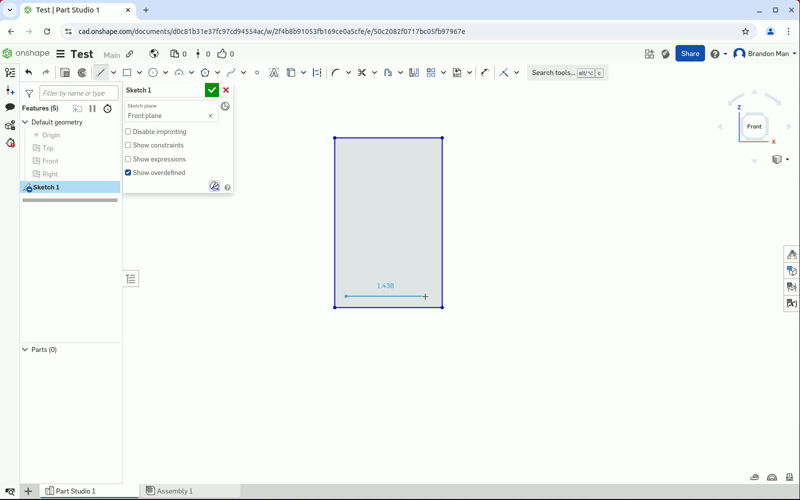
click(425, 296)
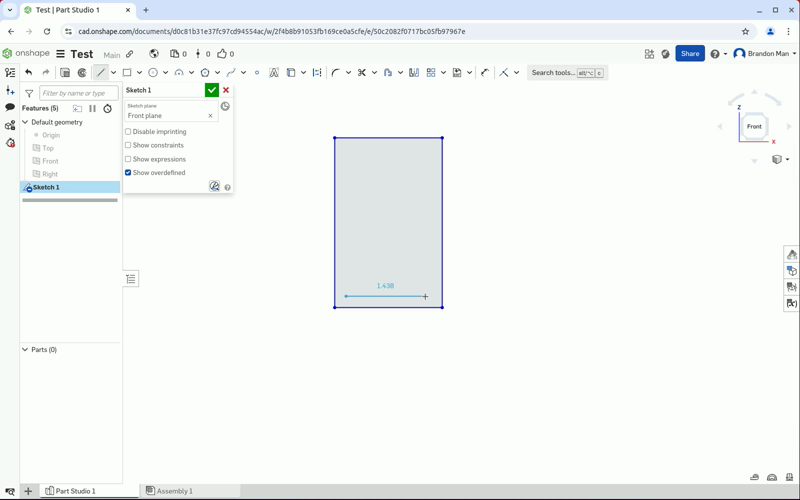
scroll(-6)
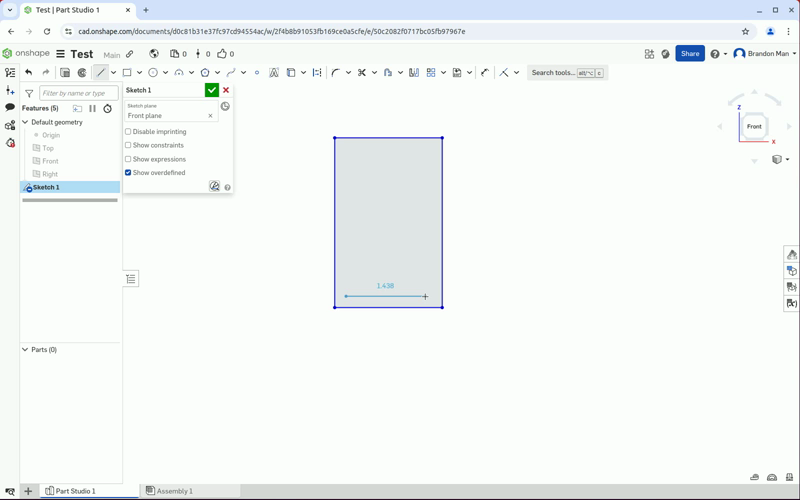
scroll(-6)
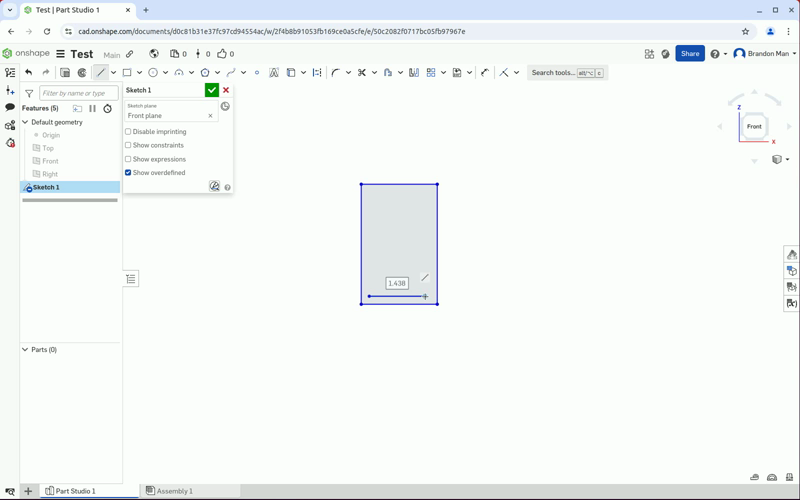
scroll(-6)
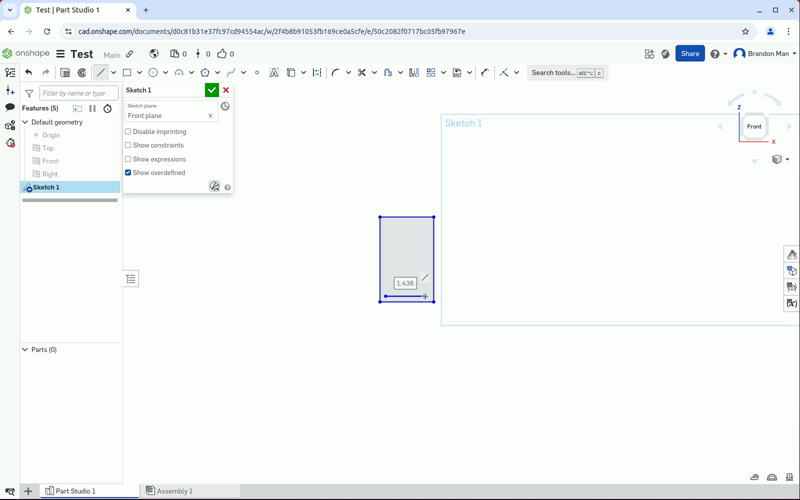
scroll(-6)
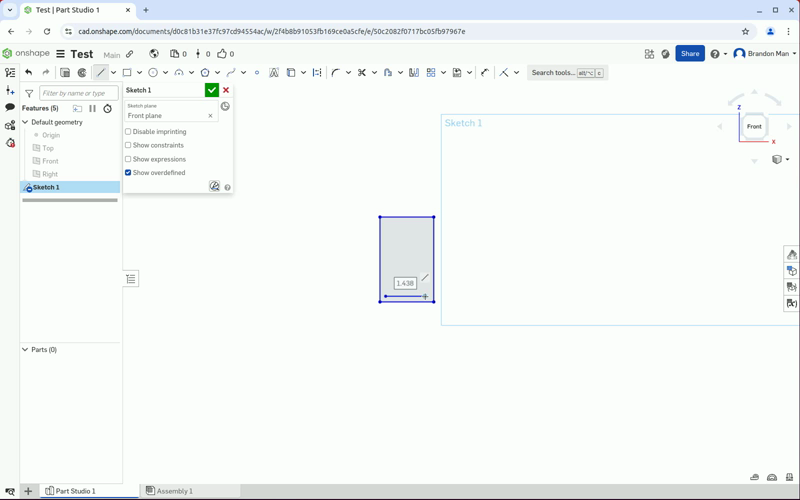
scroll(-6)
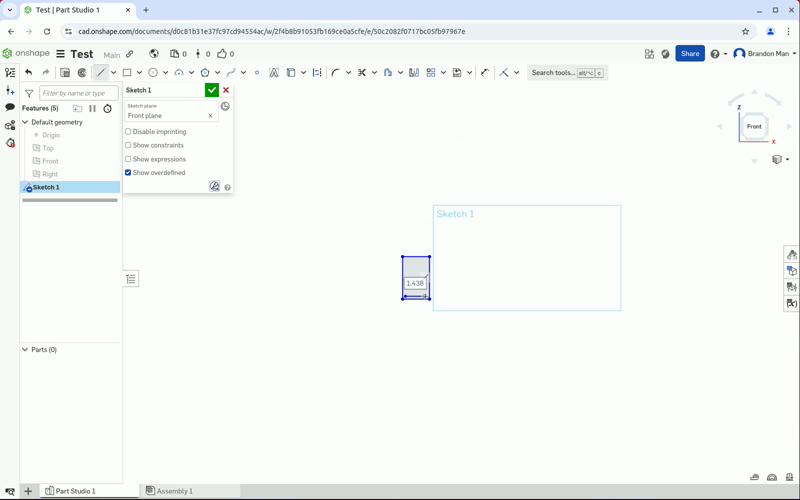
scroll(-6)
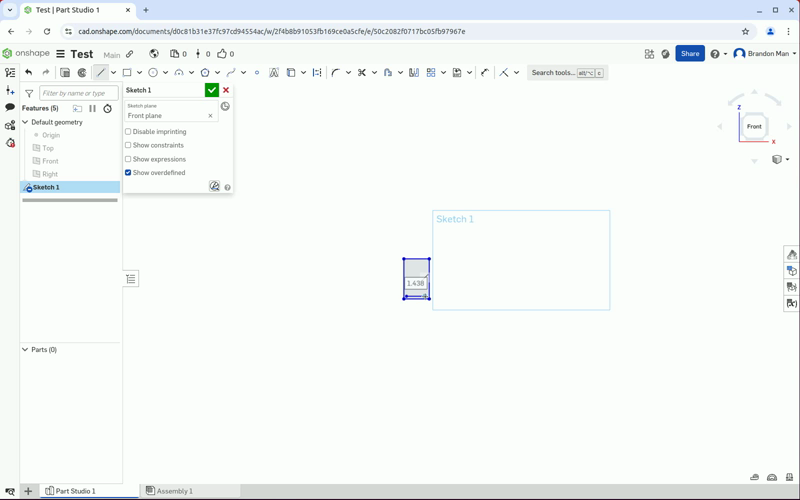
scroll(-6)
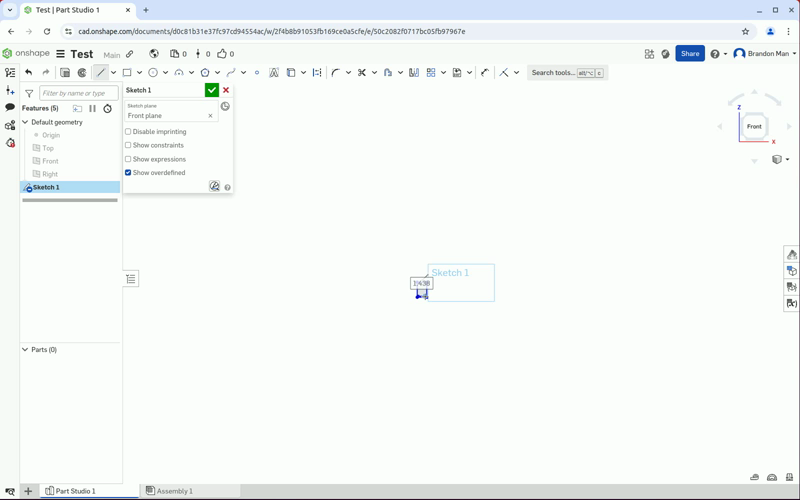
key_up(shift)
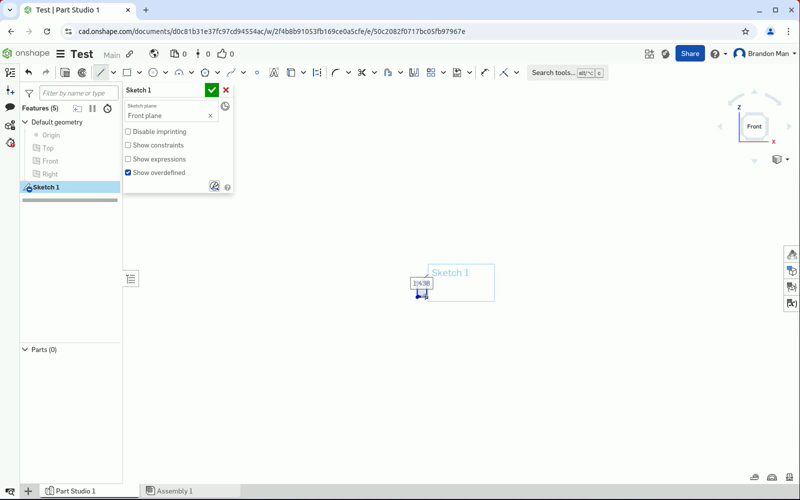
key_down(shift)
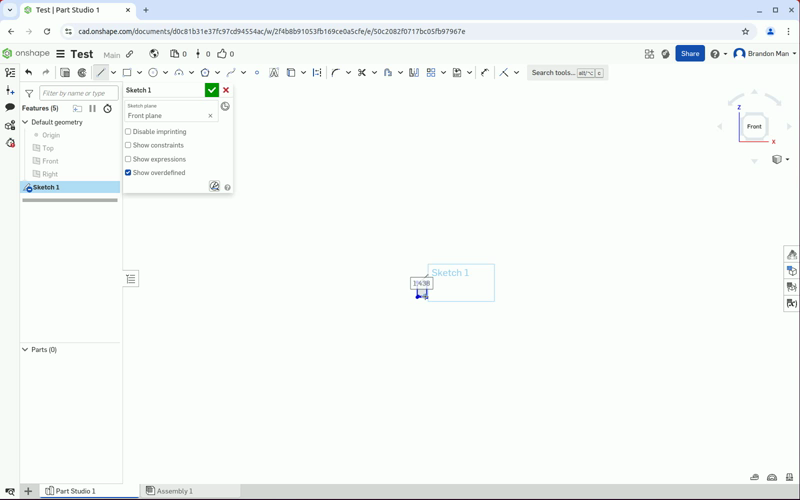
mouse_move(455, 296)
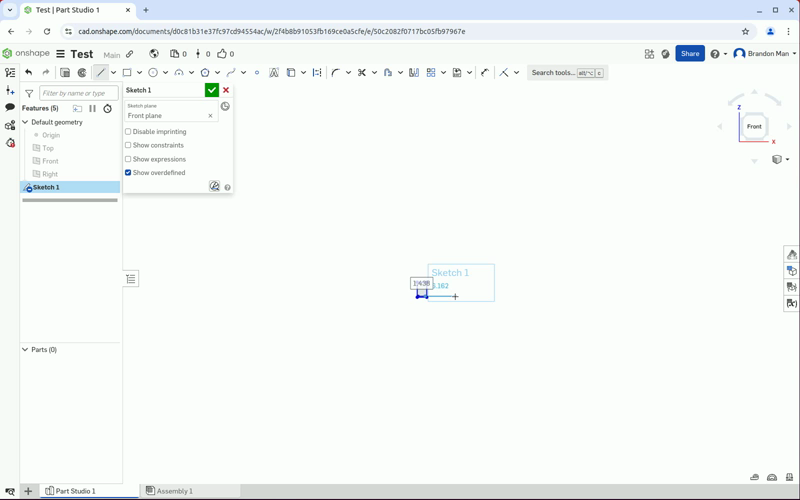
mouse_move(425, 282)
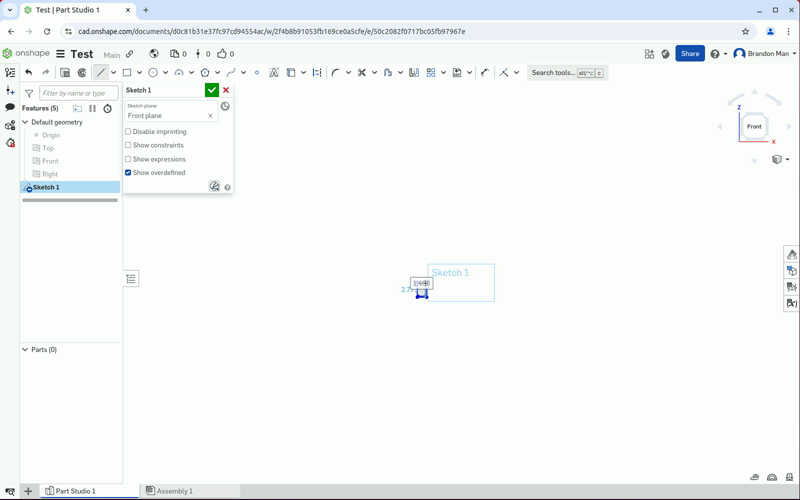
scroll(6)
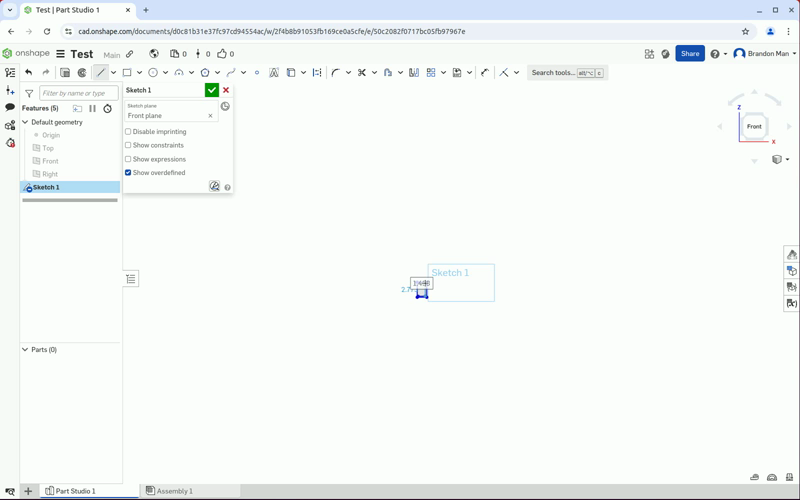
scroll(6)
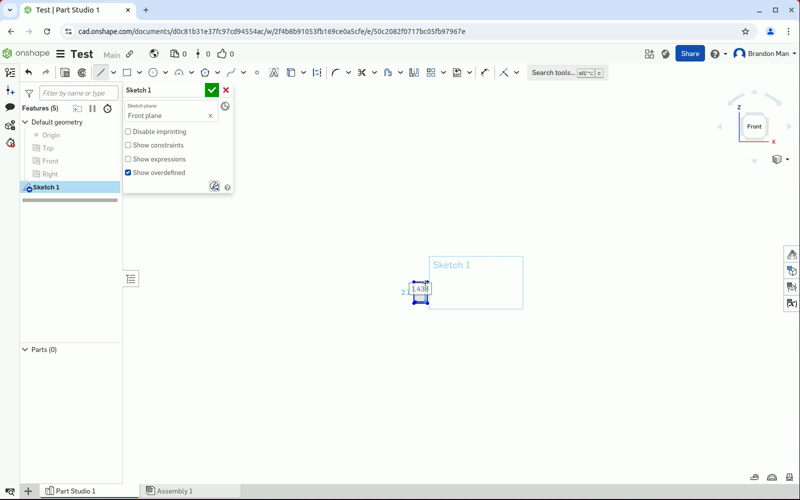
scroll(6)
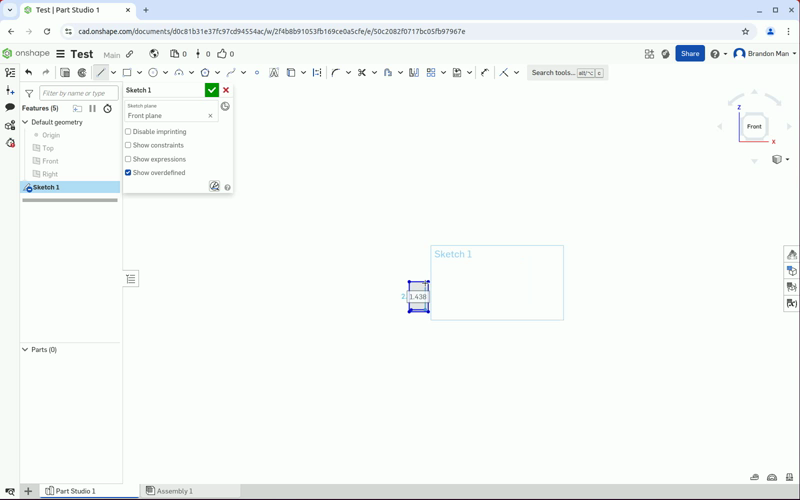
scroll(6)
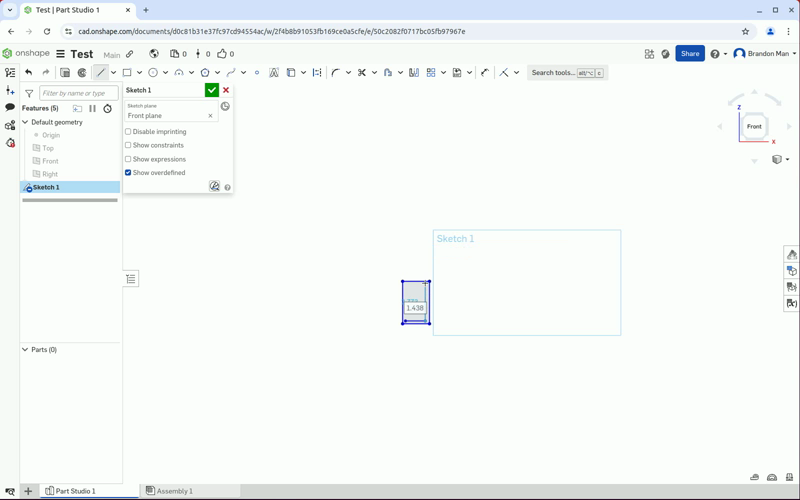
scroll(6)
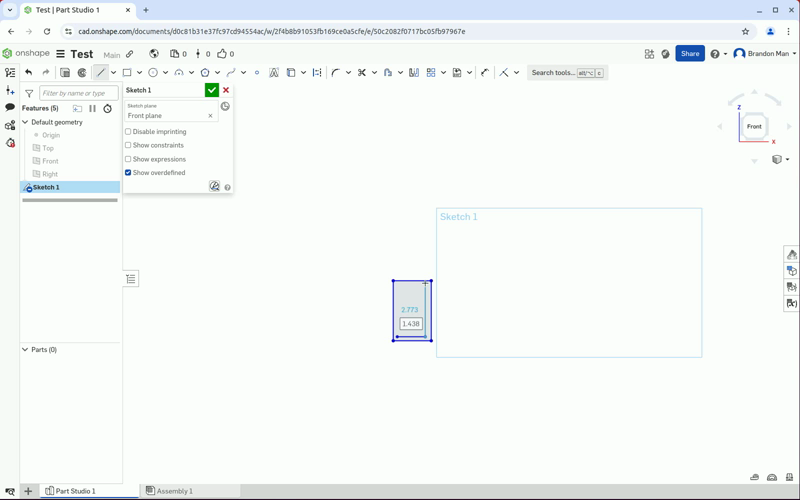
scroll(6)
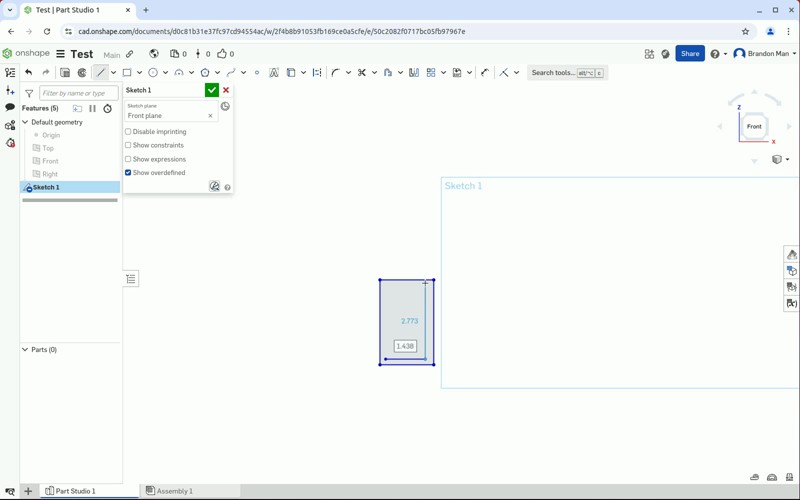
scroll(6)
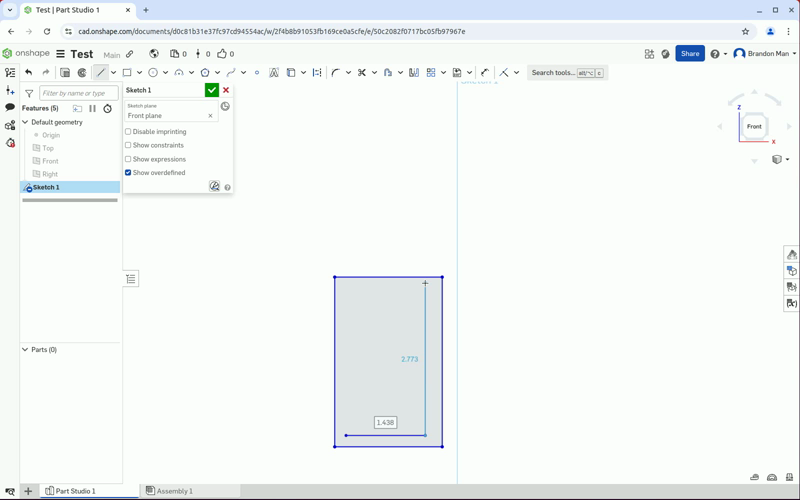
click(425, 282)
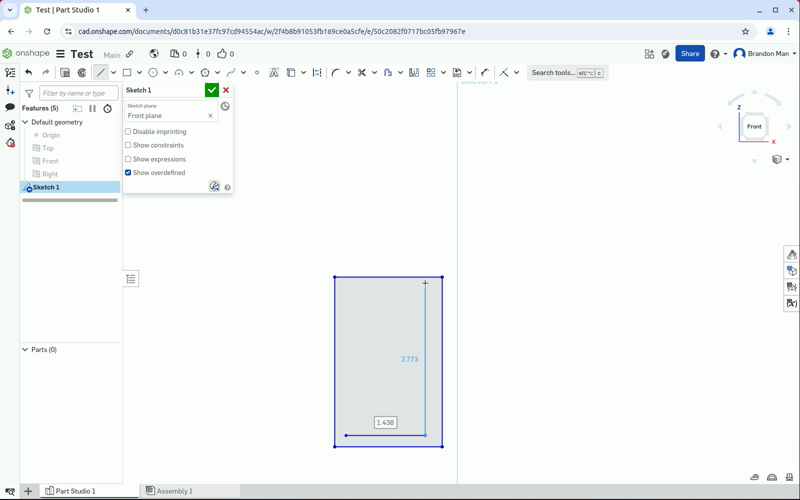
scroll(-6)
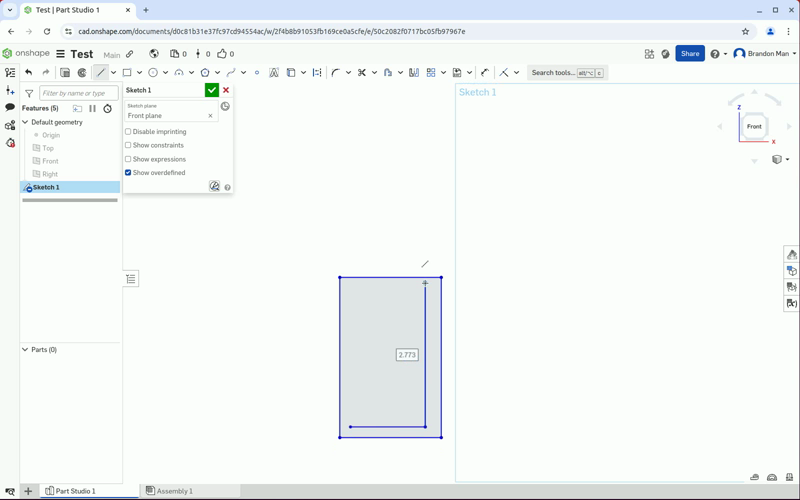
scroll(-6)
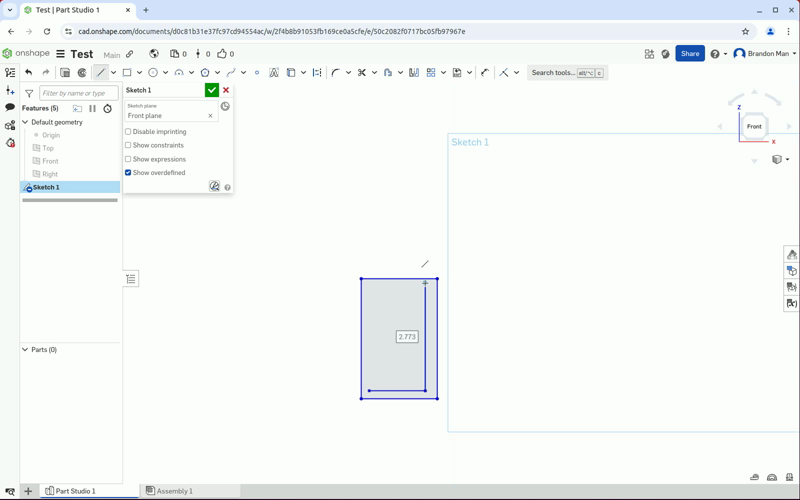
scroll(-6)
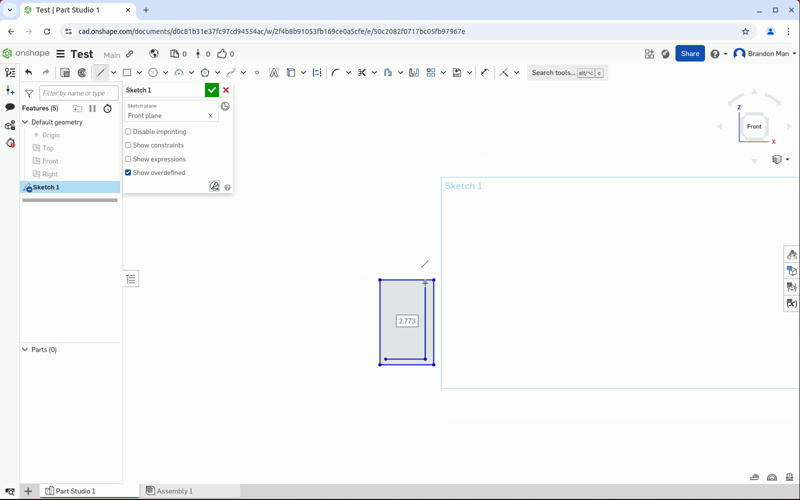
scroll(-6)
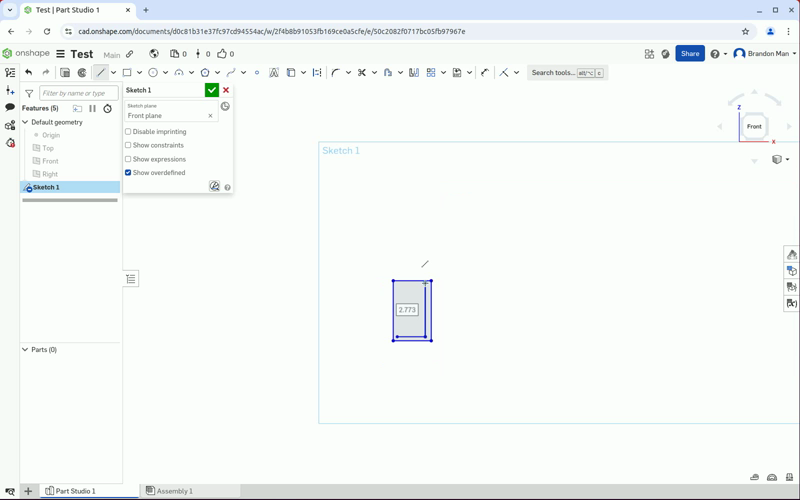
scroll(-6)
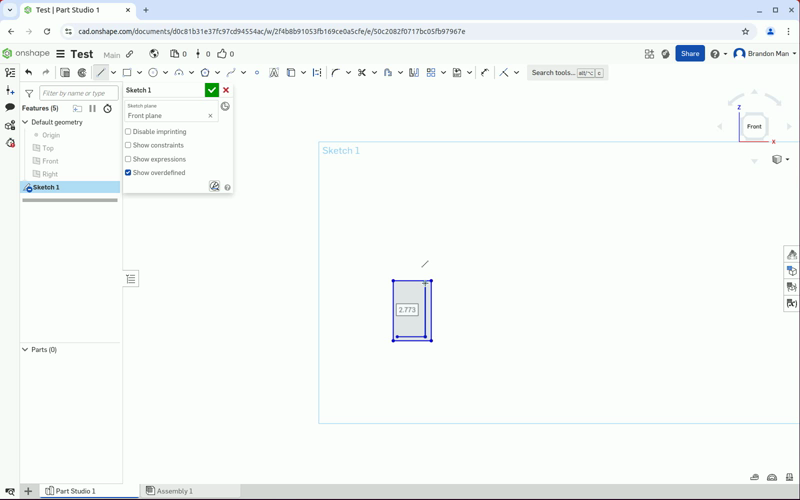
scroll(-6)
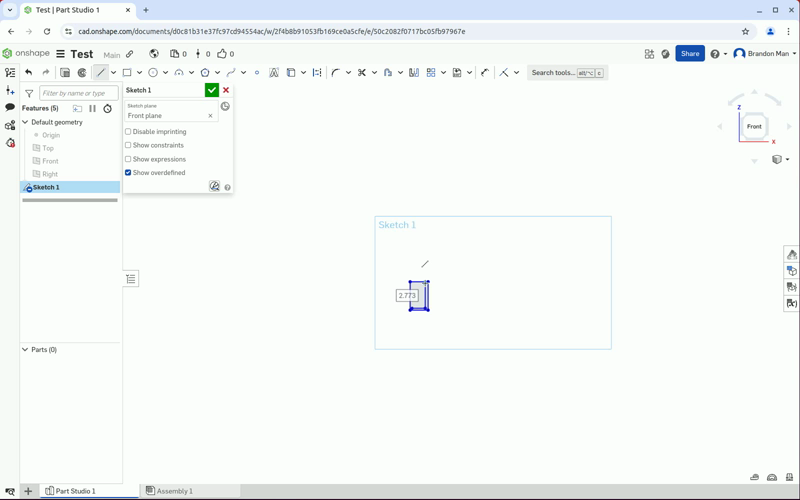
scroll(-6)
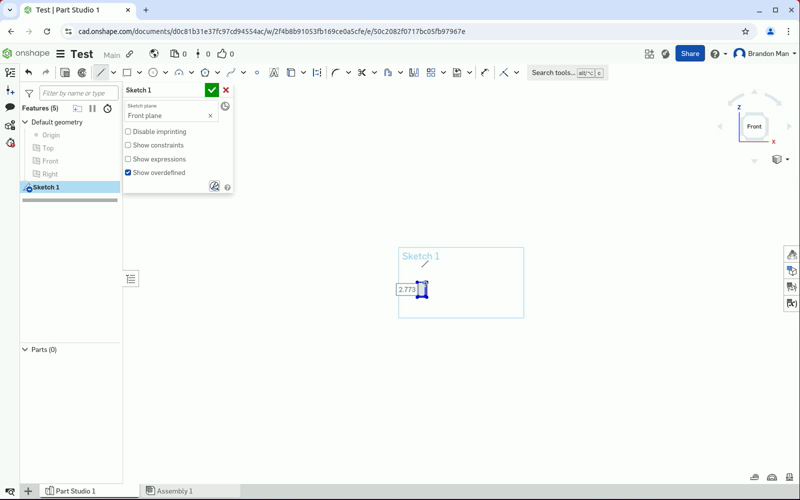
key_up(shift)
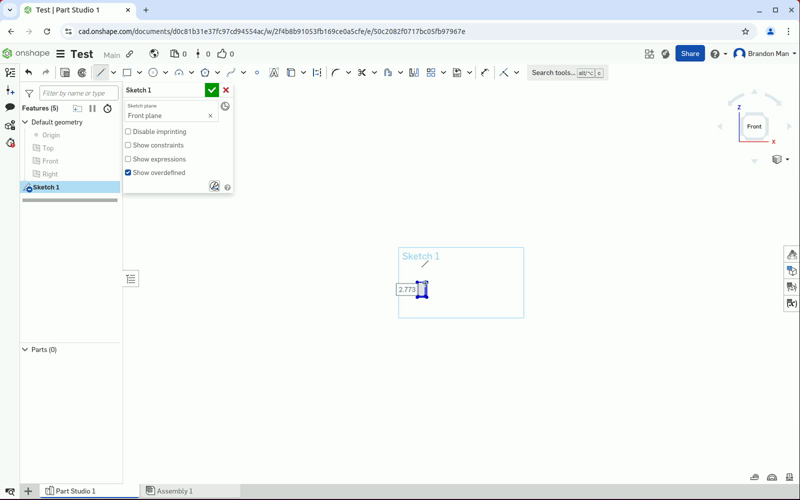
key_down(shift)
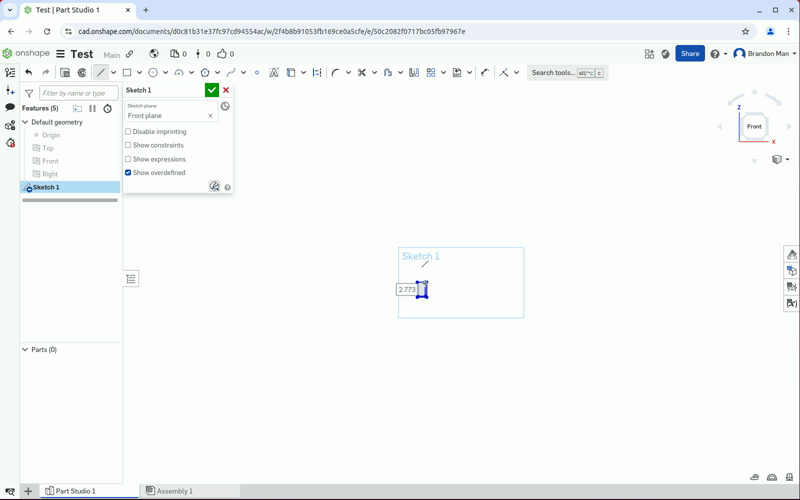
mouse_move(455, 282)
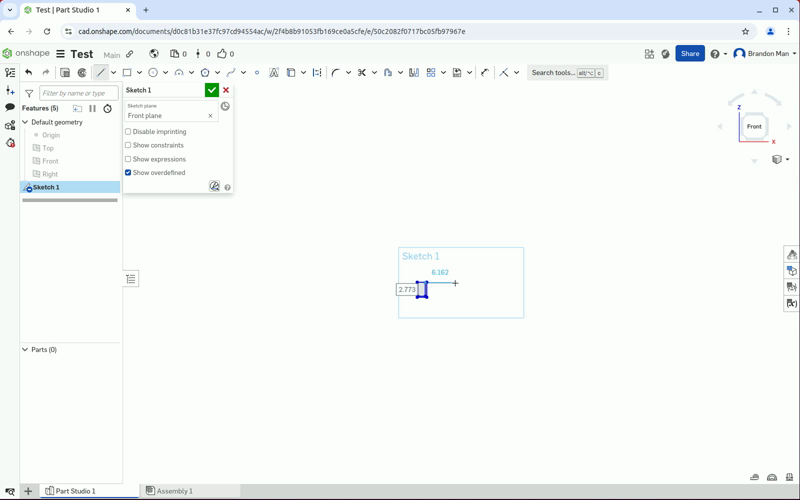
mouse_move(418, 282)
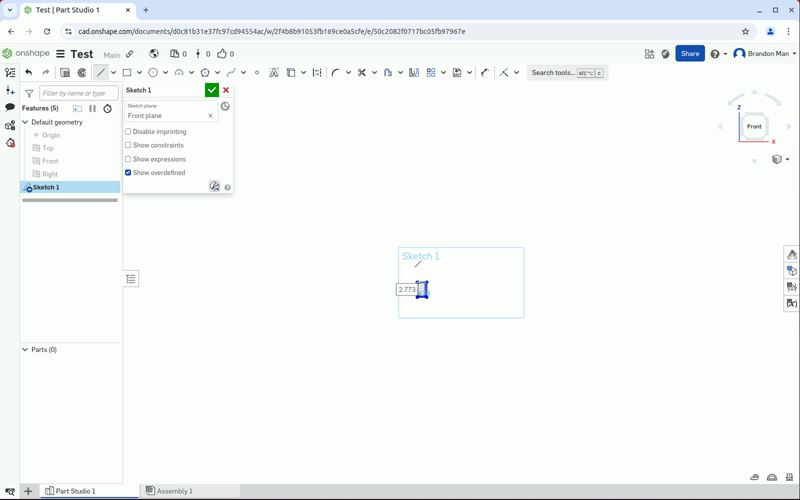
scroll(6)
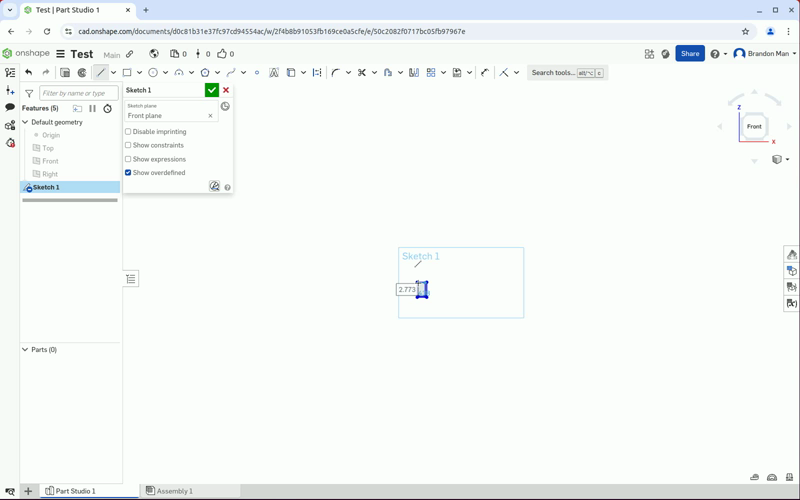
scroll(6)
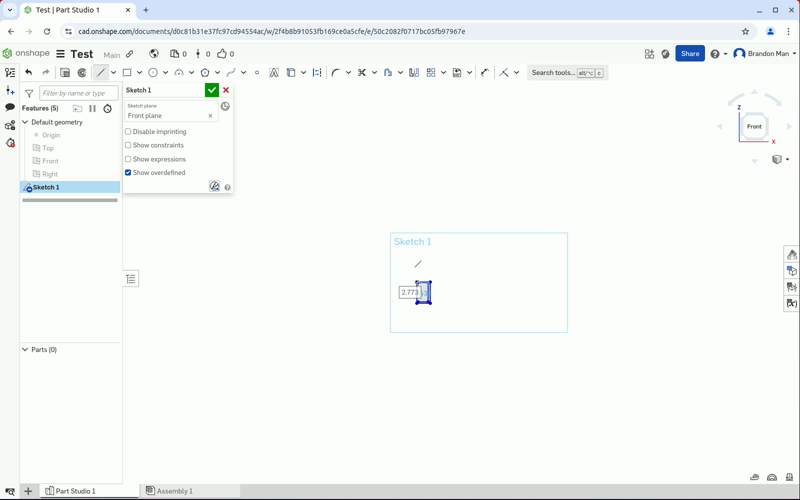
scroll(6)
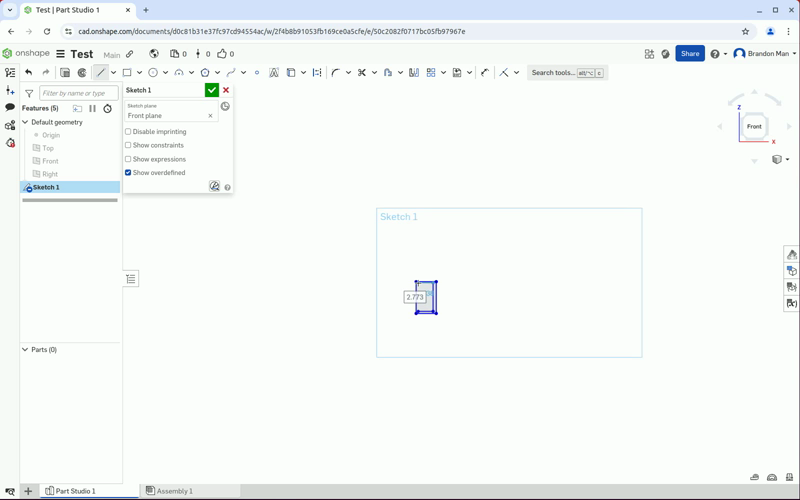
scroll(6)
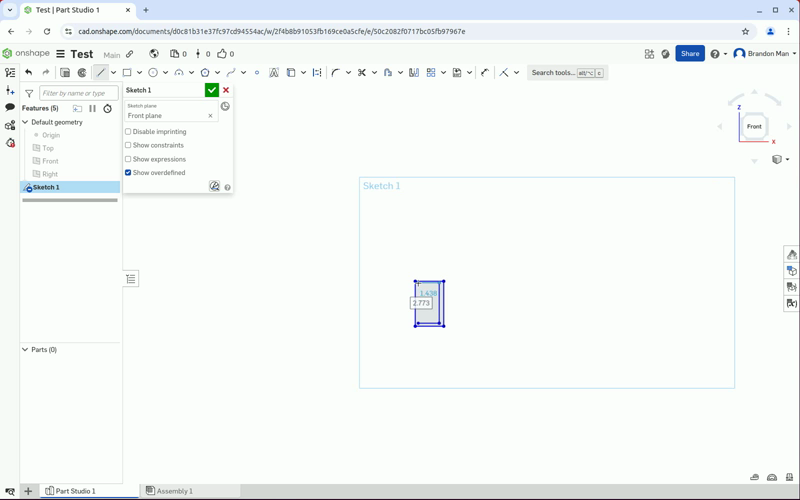
scroll(6)
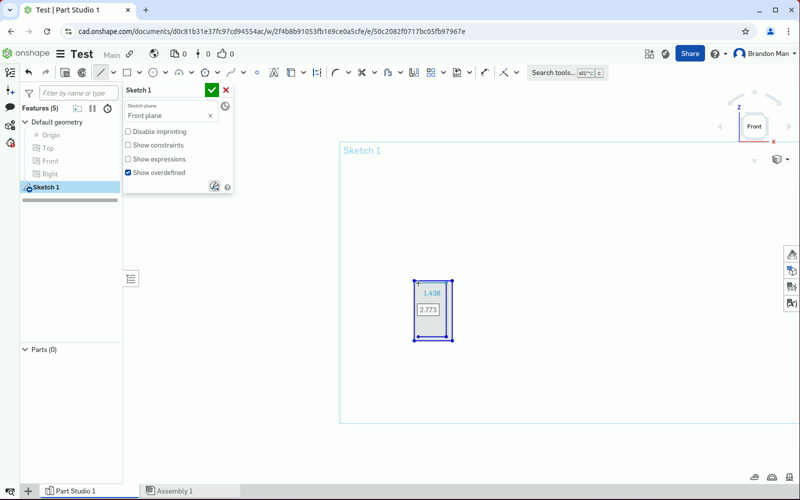
scroll(6)
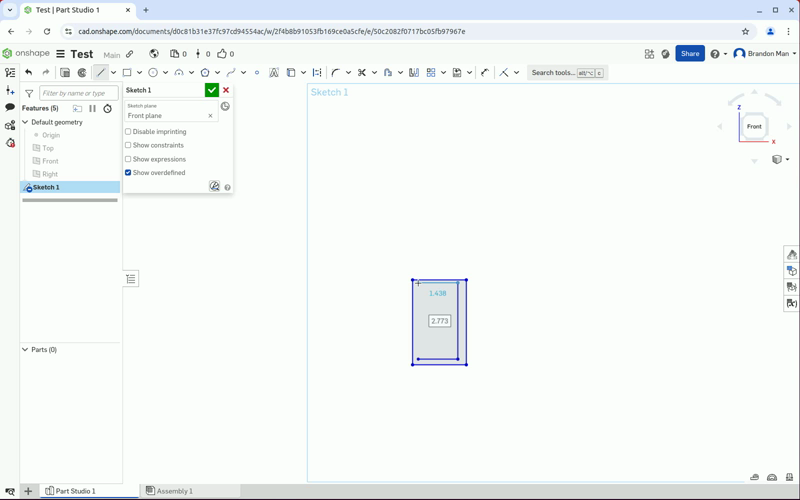
scroll(6)
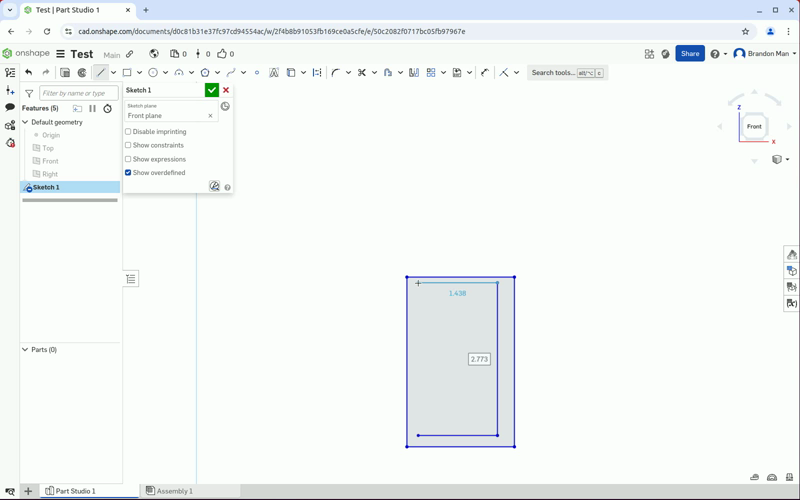
click(418, 282)
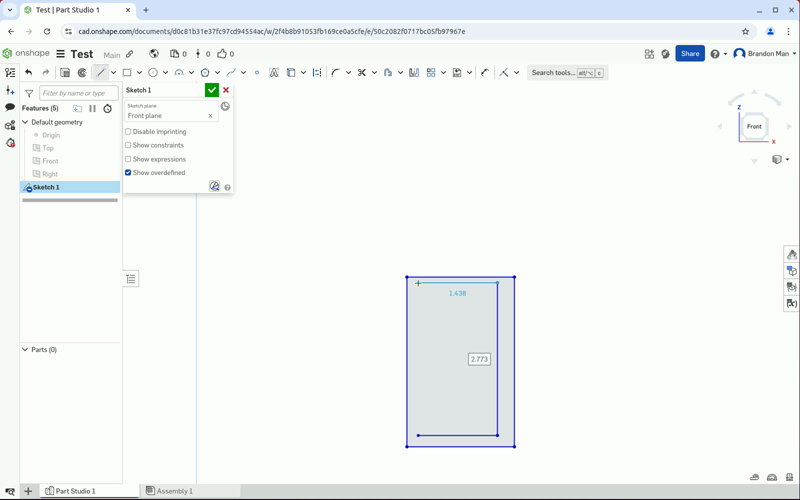
scroll(-6)
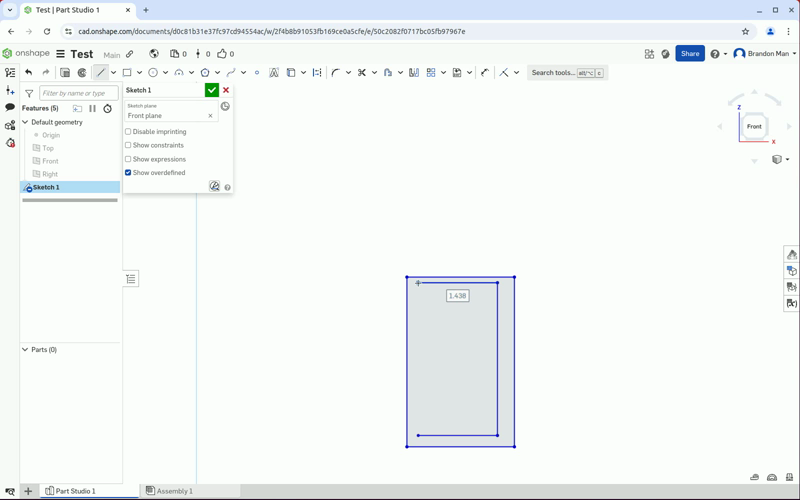
scroll(-6)
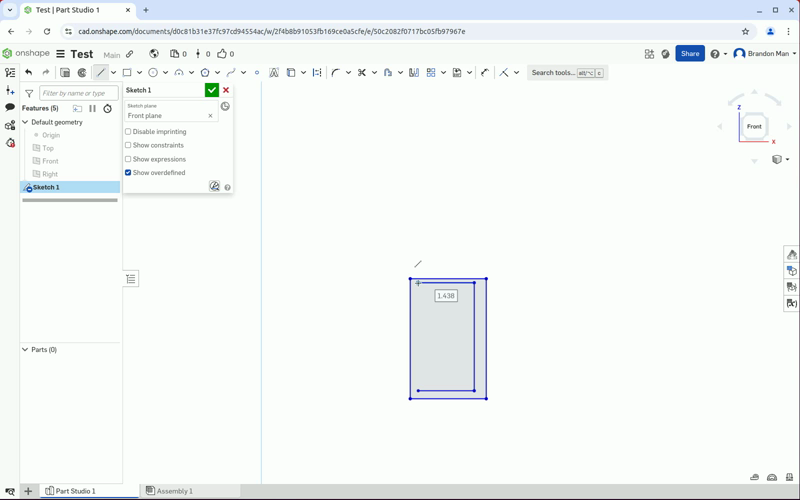
scroll(-6)
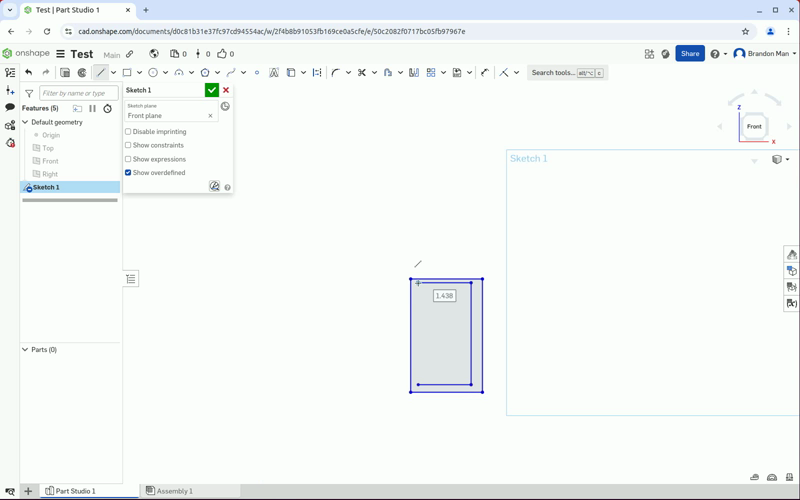
scroll(-6)
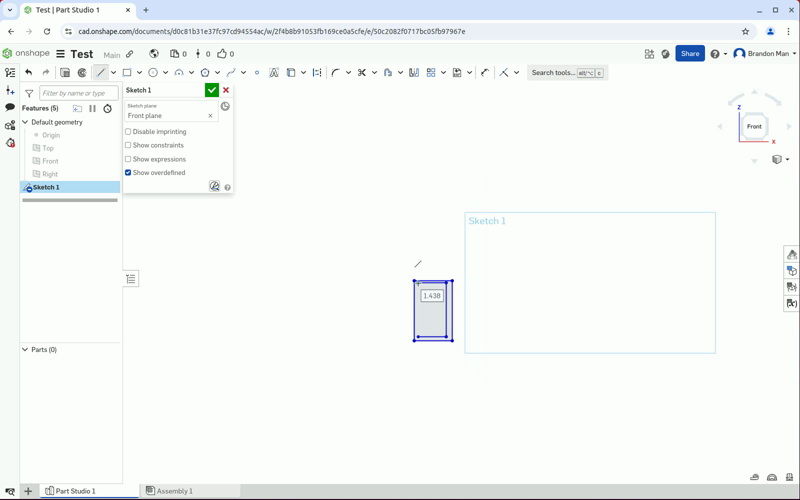
scroll(-6)
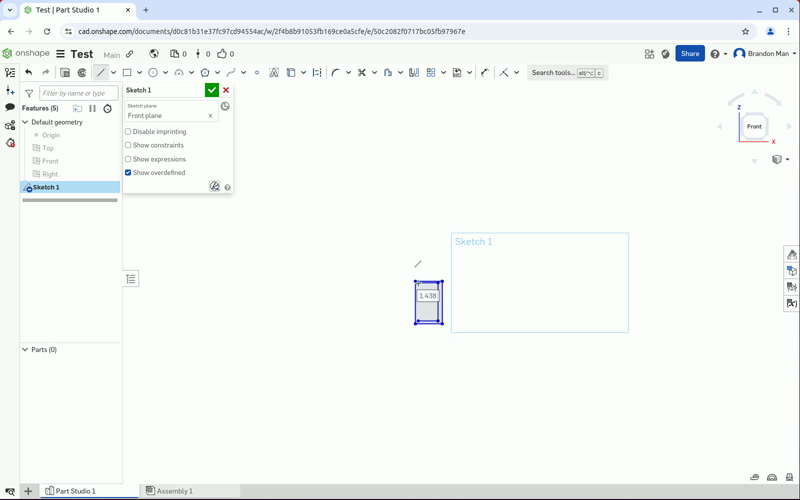
scroll(-6)
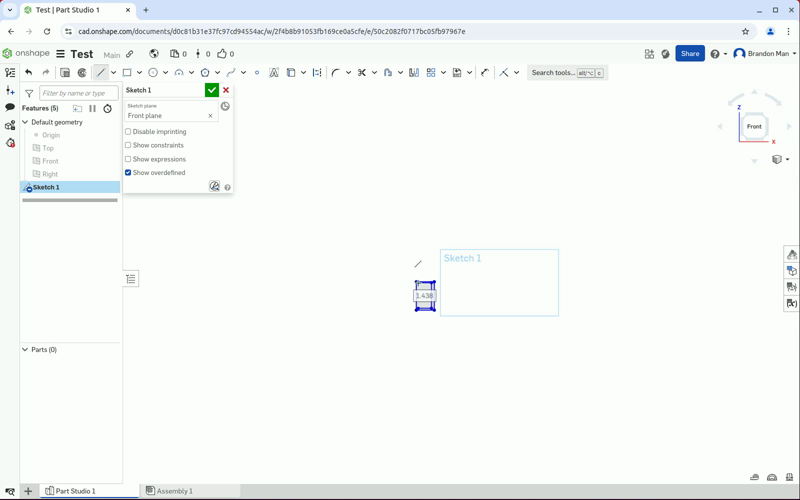
scroll(-6)
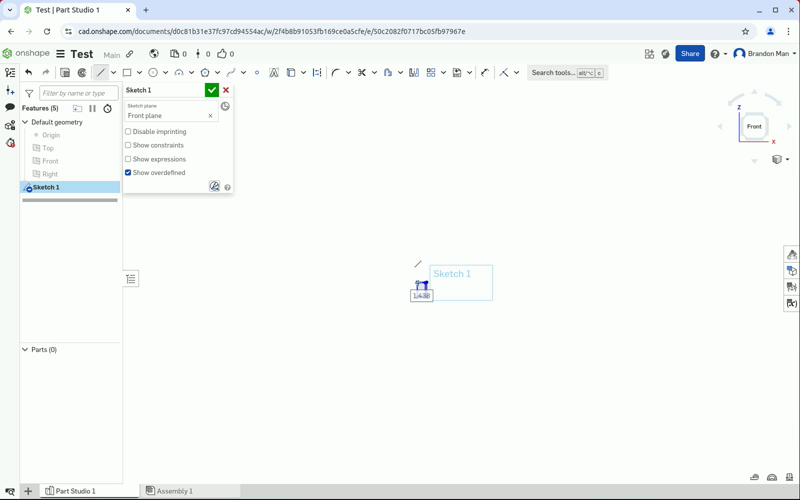
key_up(shift)
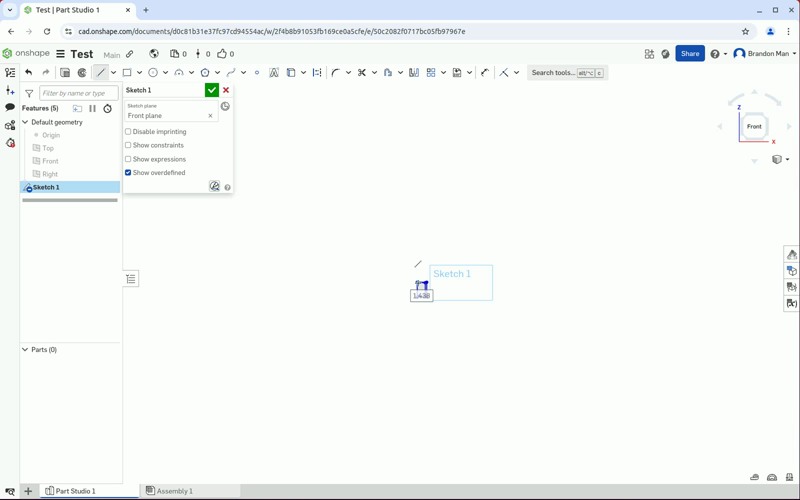
mouse_move(448, 282)
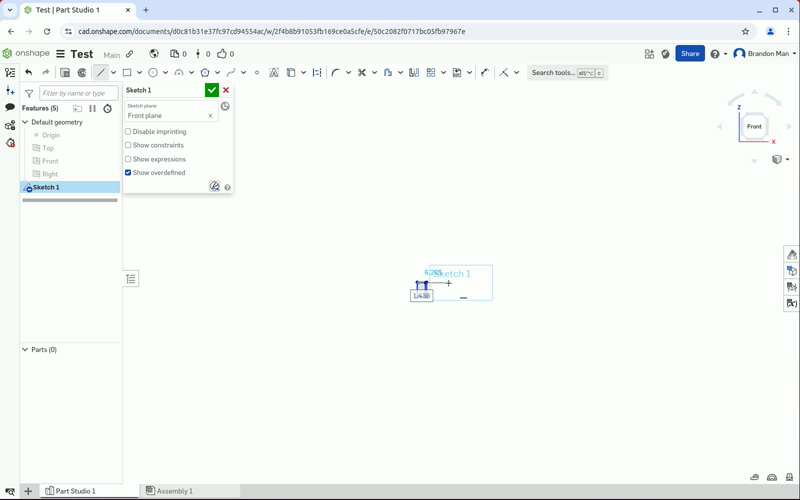
key_down(shift)
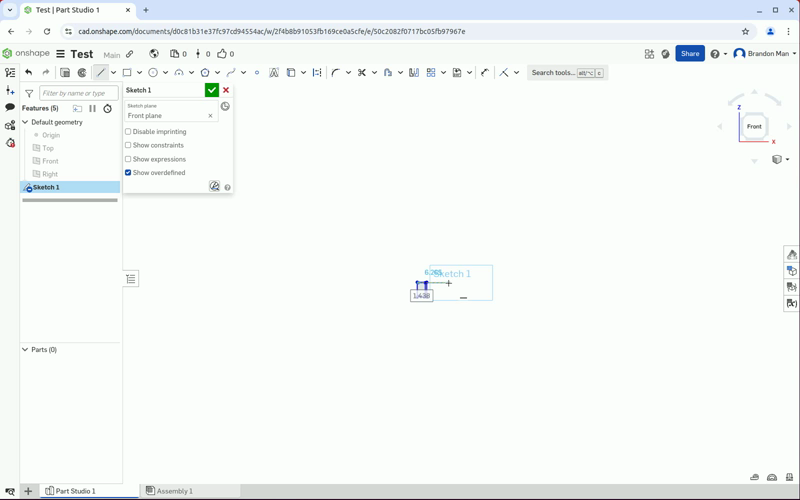
mouse_move(418, 296)
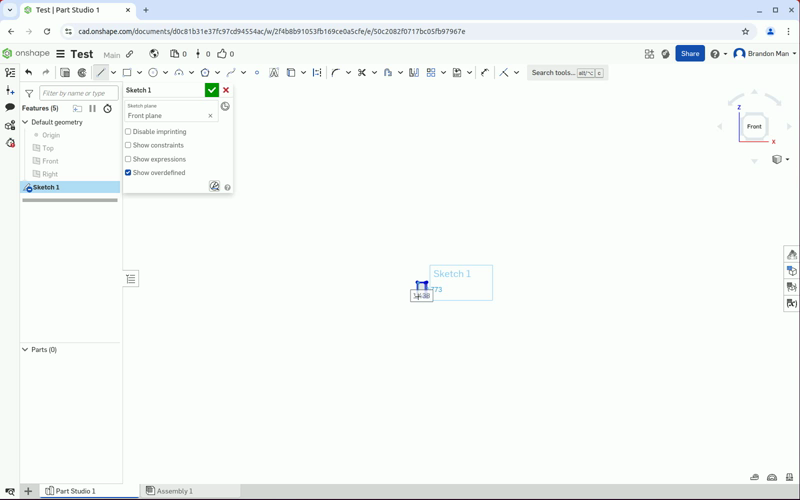
scroll(6)
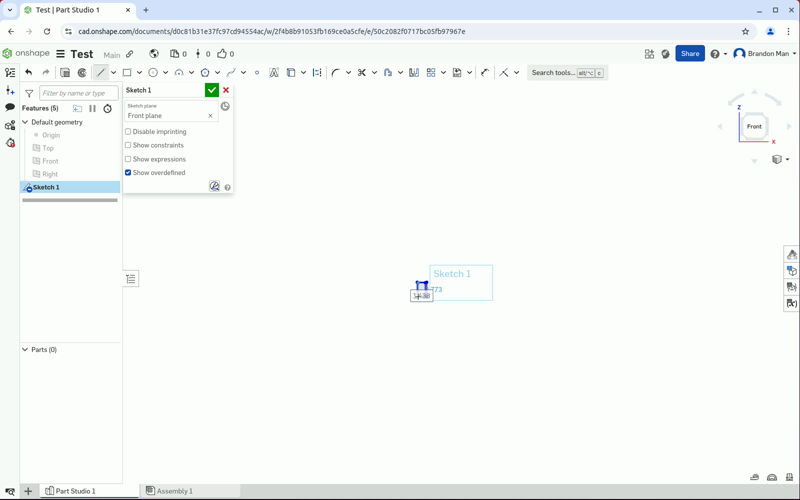
scroll(6)
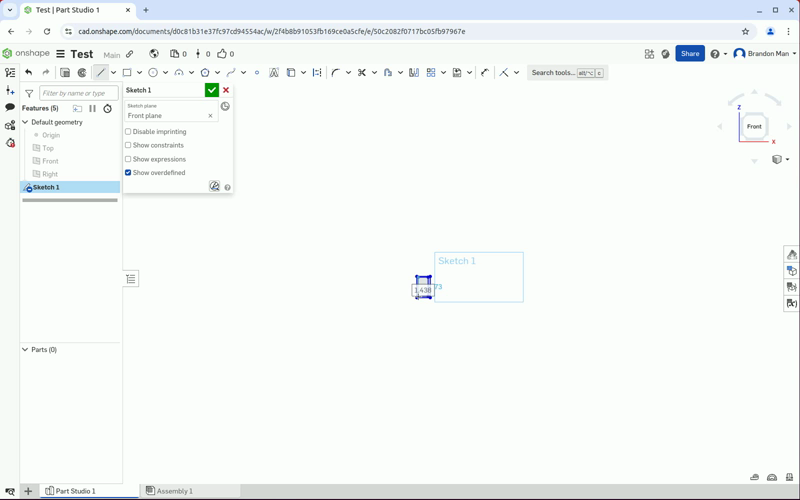
scroll(6)
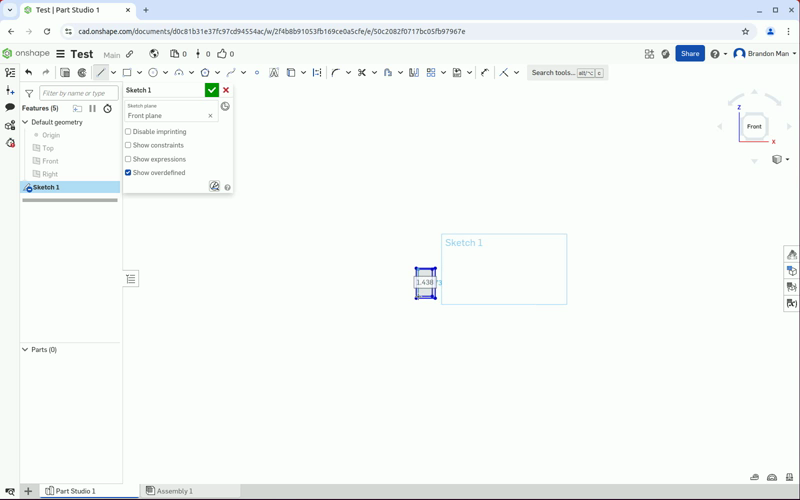
scroll(6)
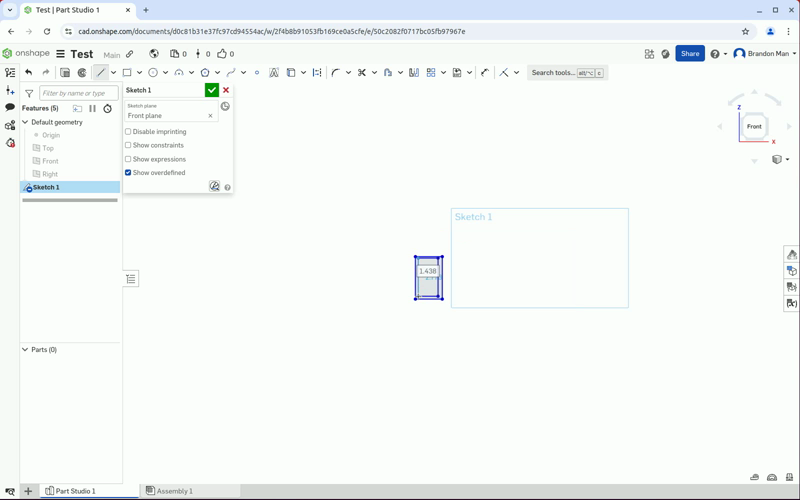
scroll(6)
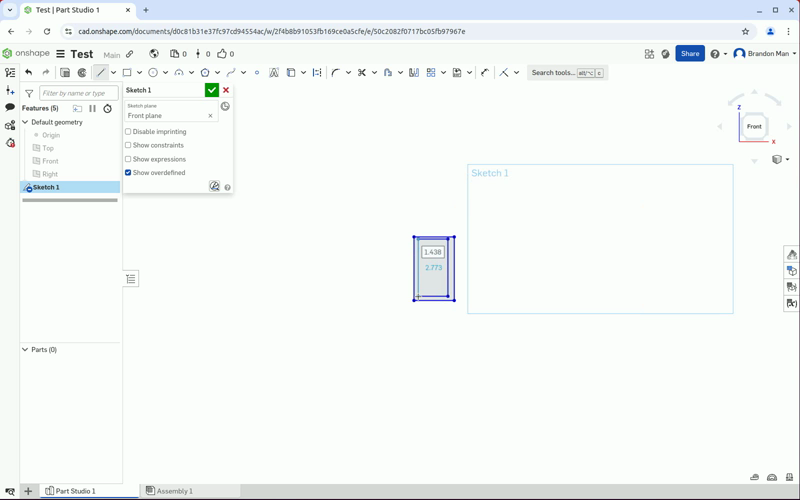
scroll(6)
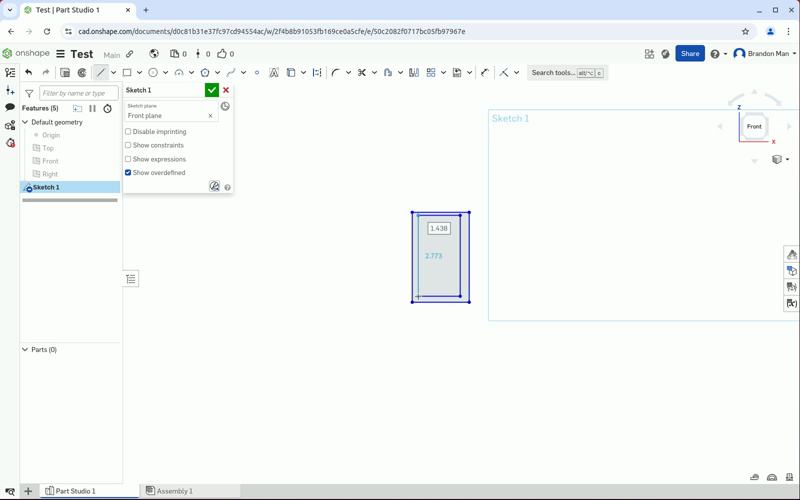
scroll(6)
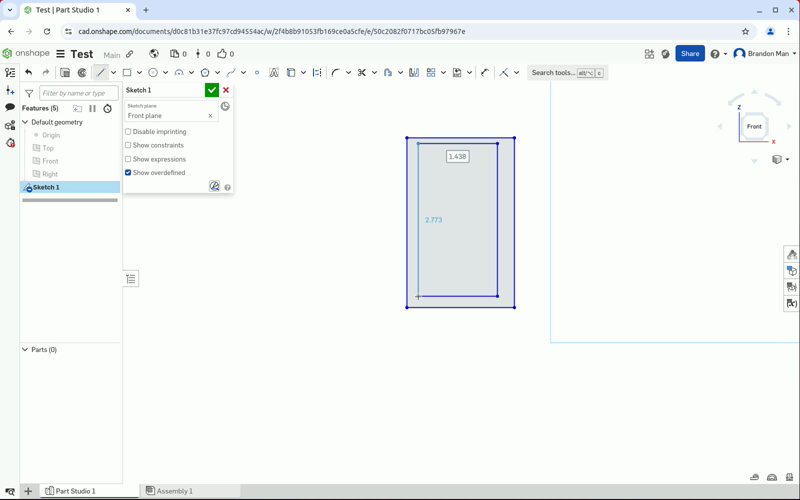
key_up(shift)
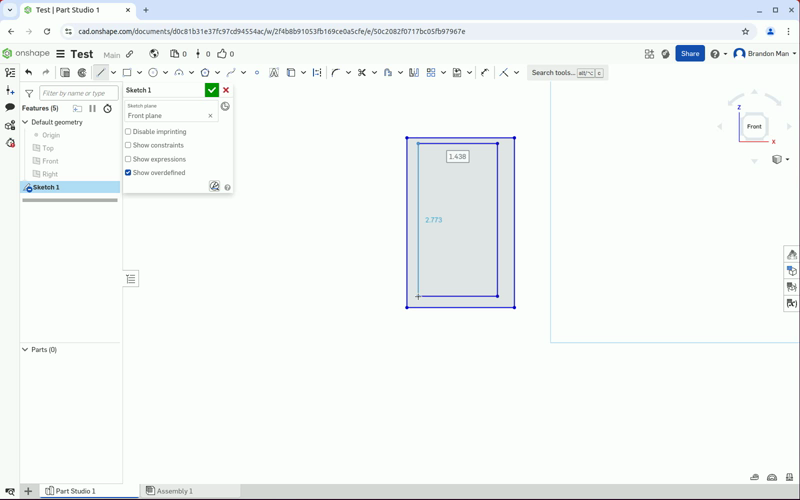
click(418, 296)
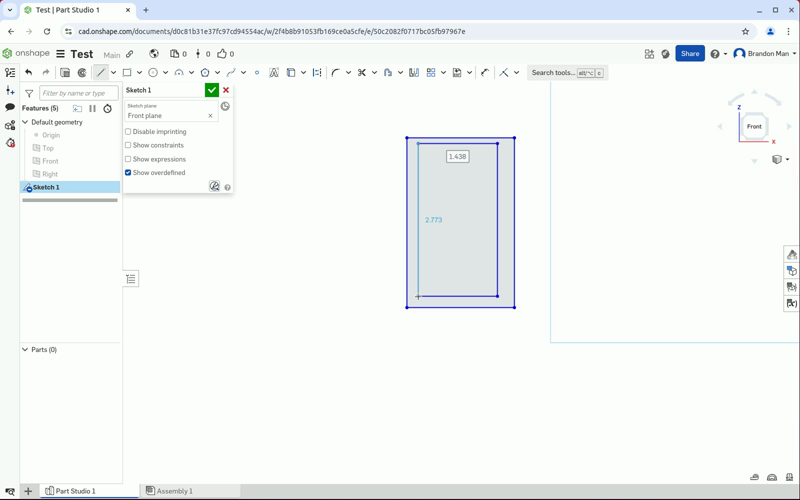
scroll(-6)
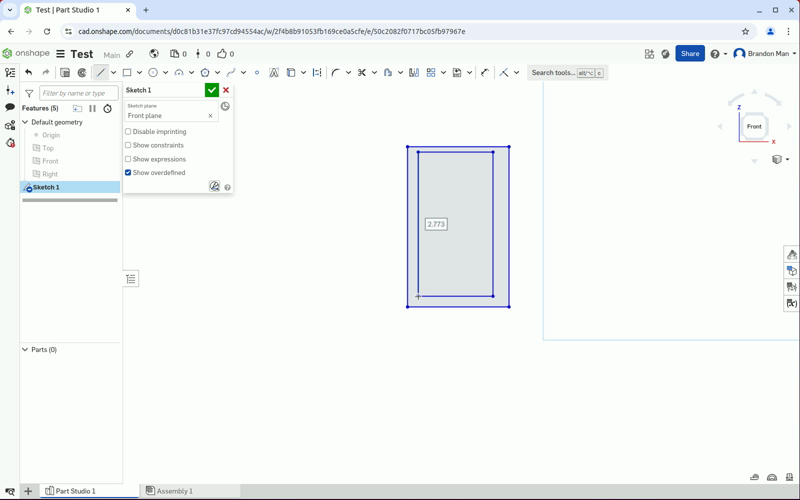
scroll(-6)
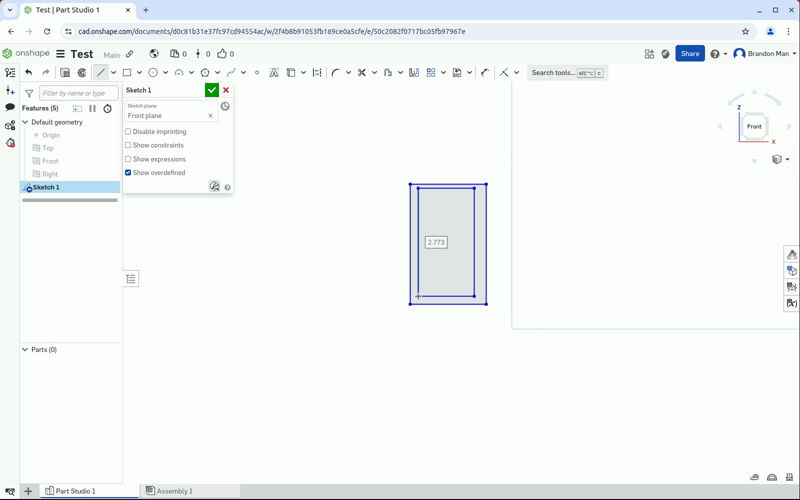
scroll(-6)
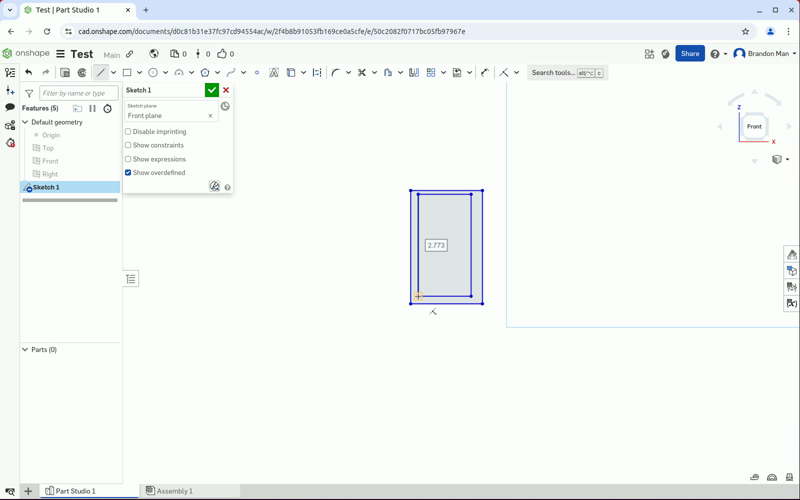
scroll(-6)
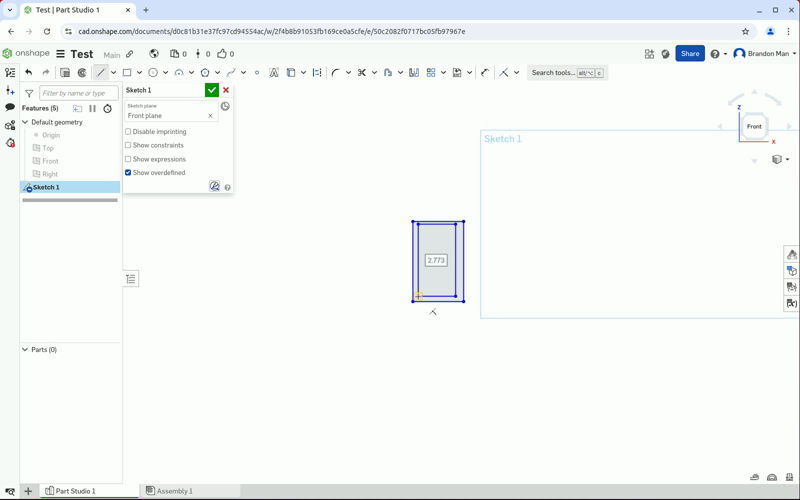
scroll(-6)
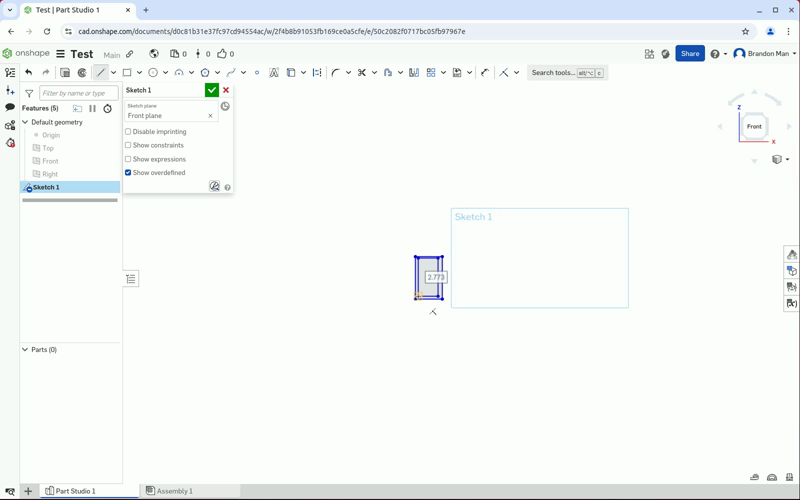
scroll(-6)
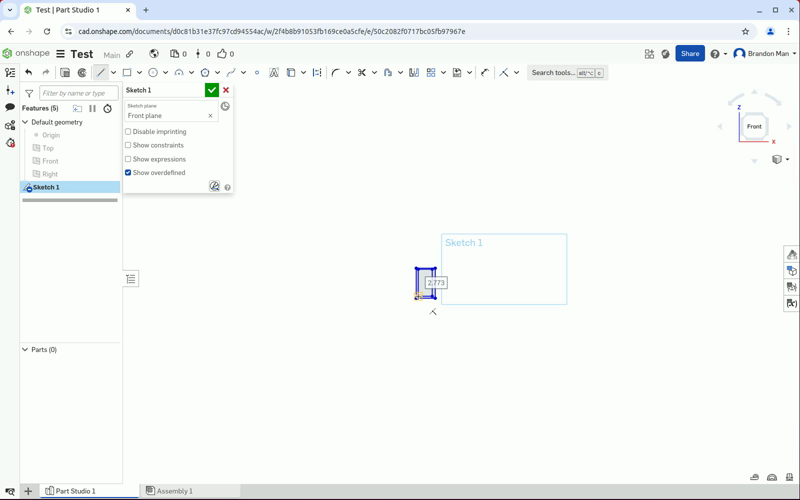
scroll(-6)
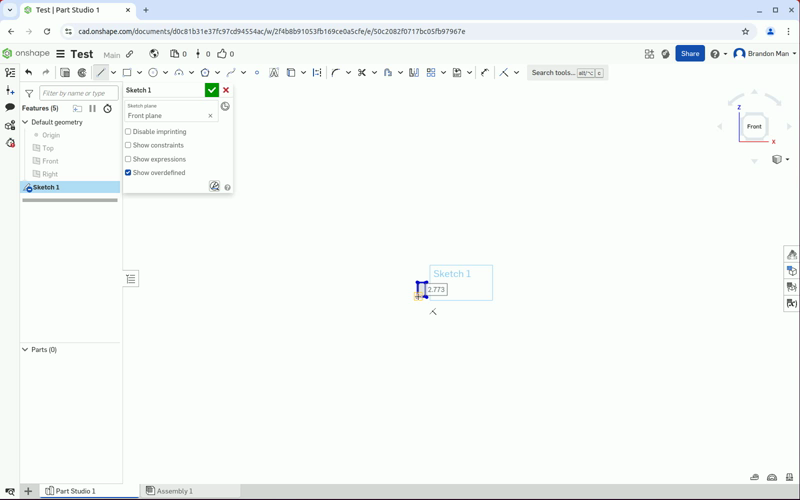
key(esc)
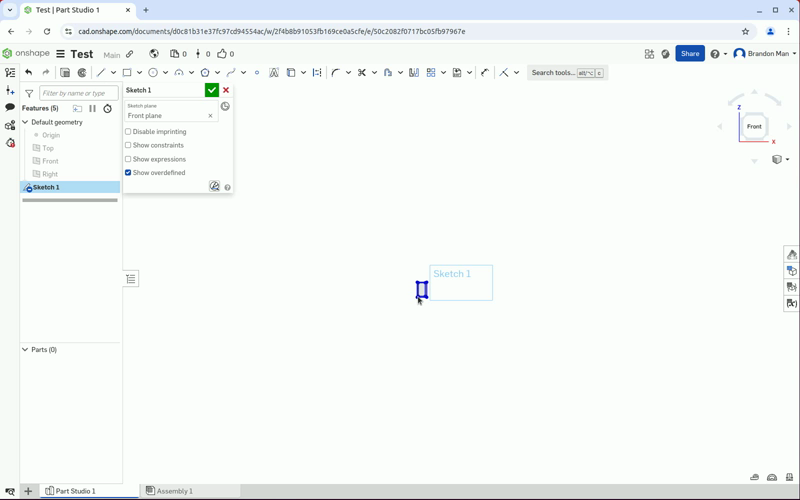
mouse_move(426, 293)
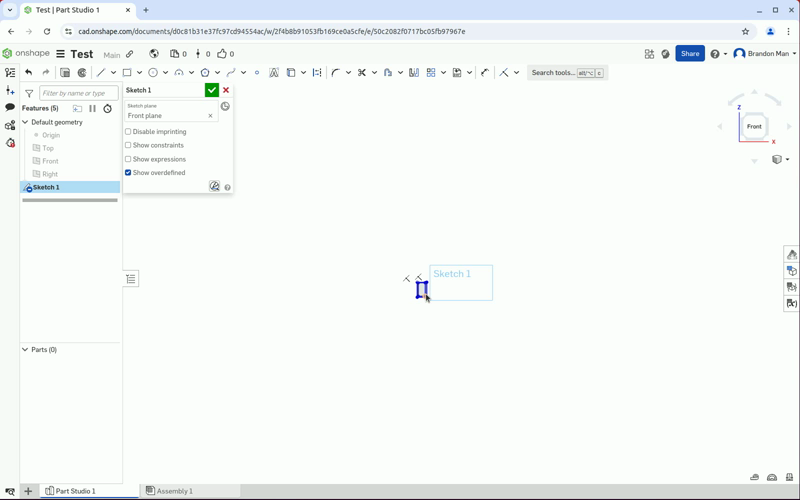
scroll(6)
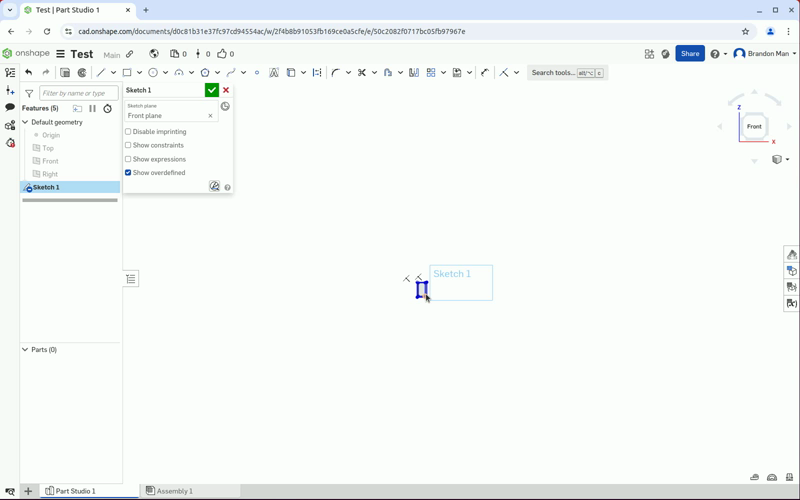
scroll(6)
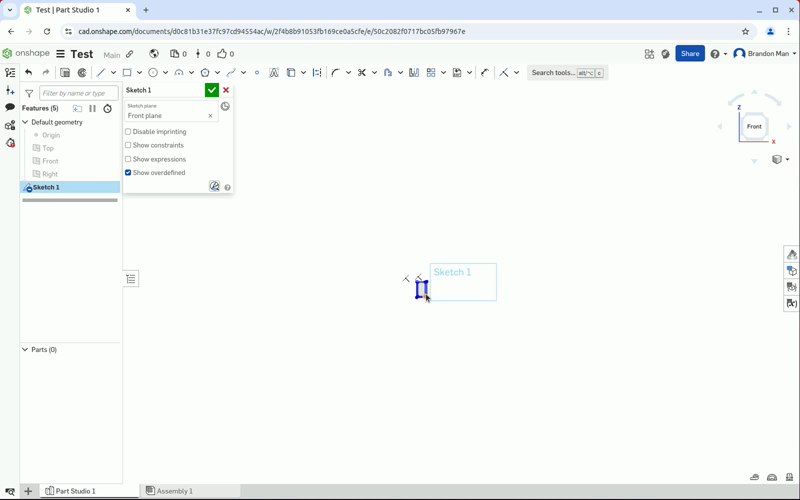
scroll(6)
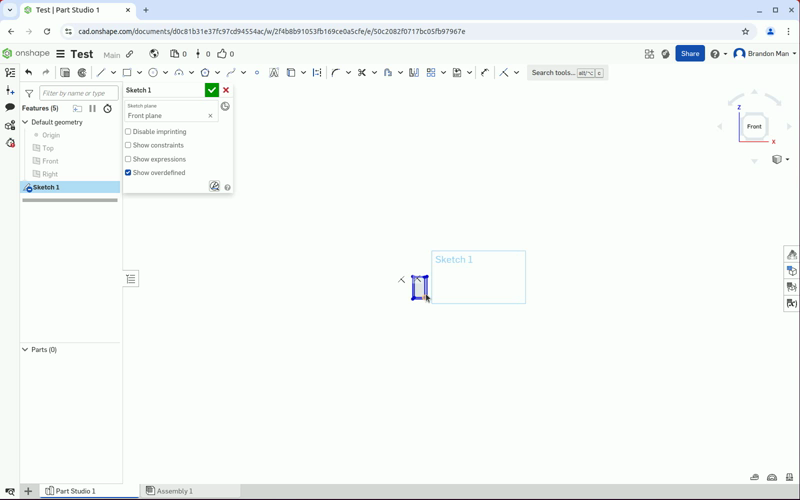
scroll(6)
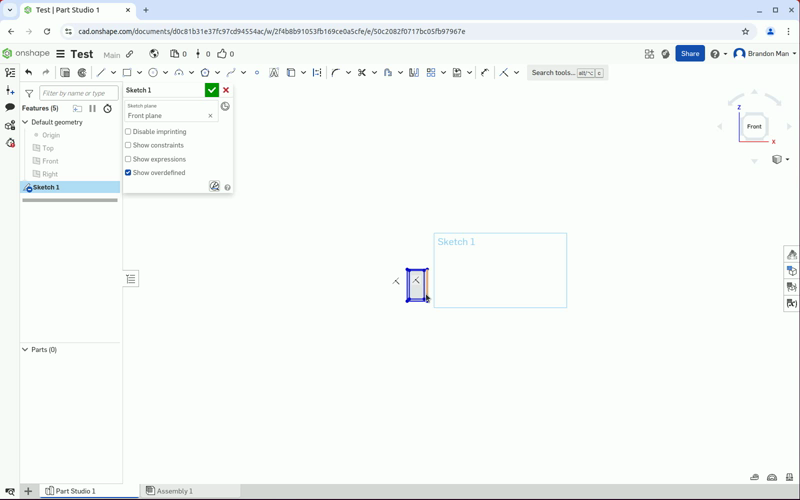
scroll(6)
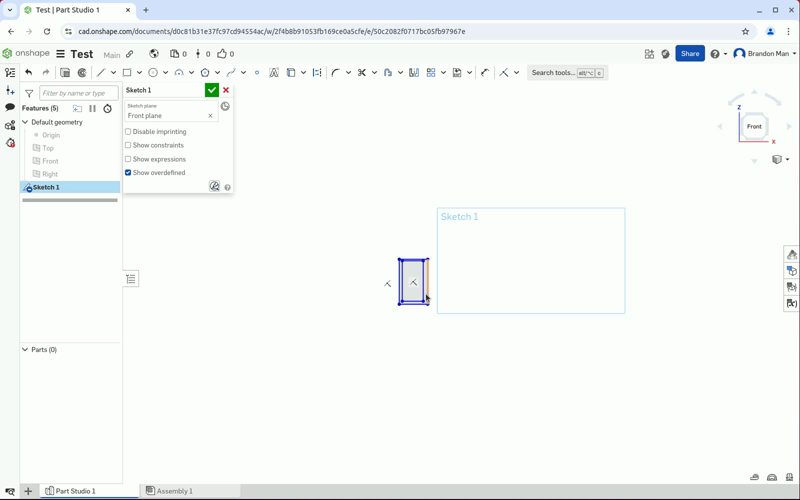
scroll(6)
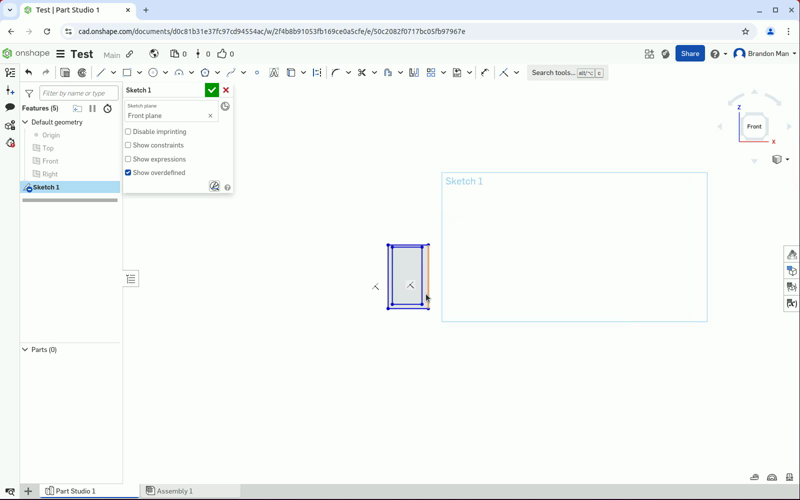
scroll(6)
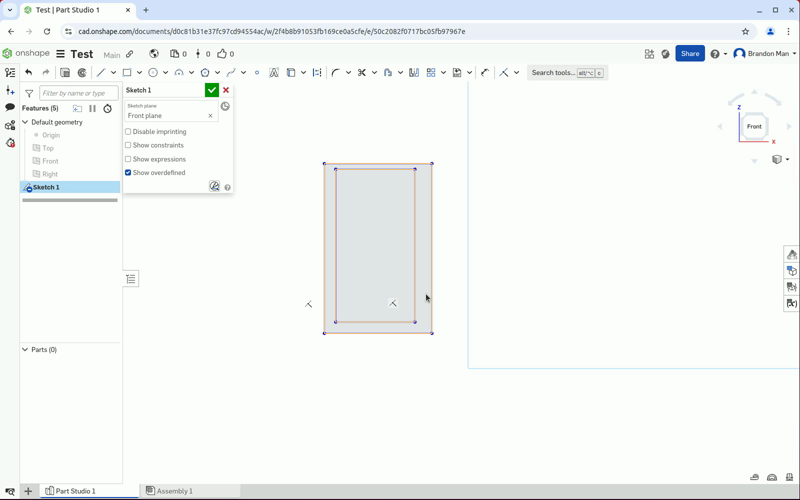
click(426, 293)
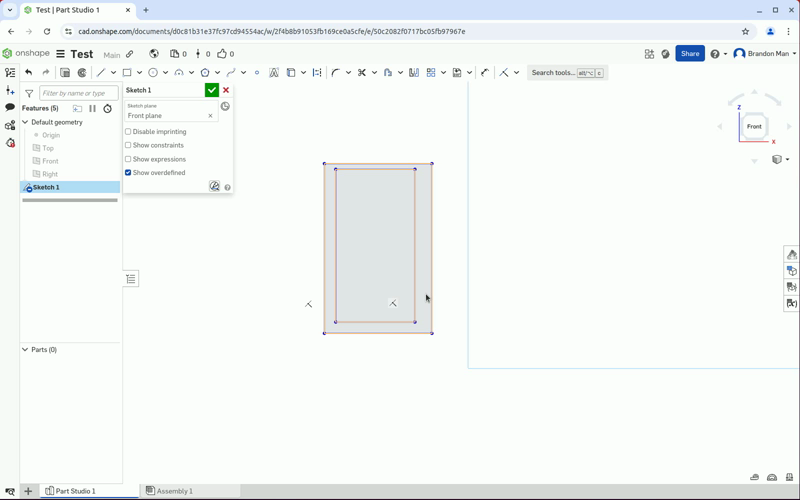
scroll(-6)
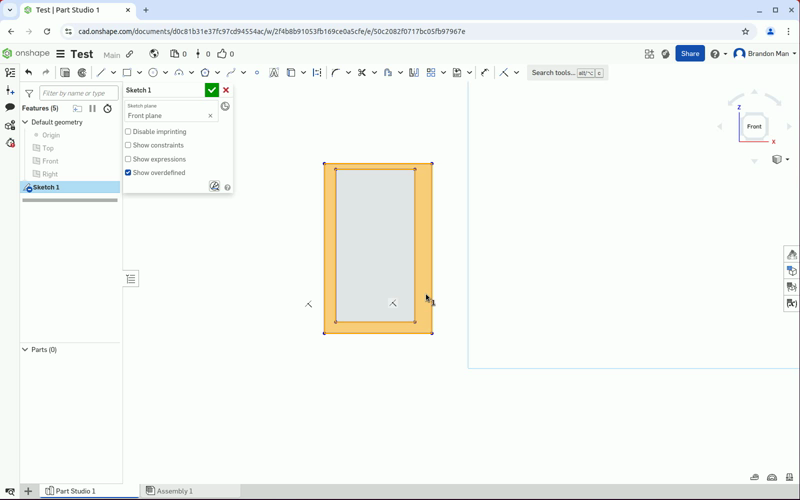
scroll(-6)
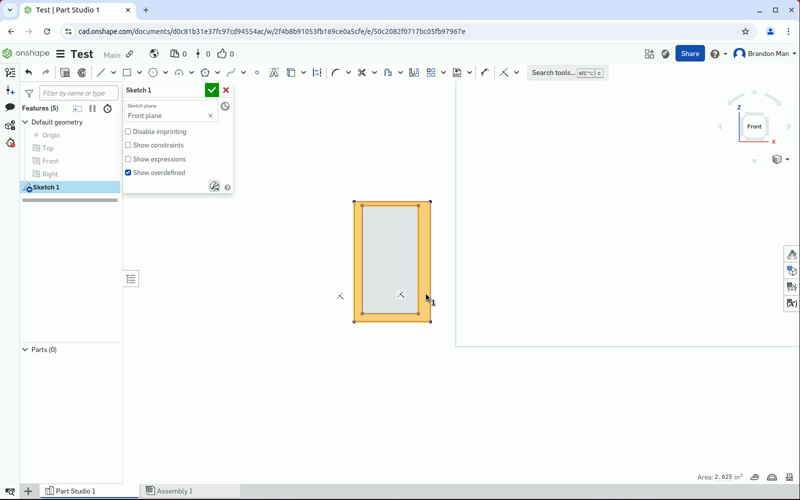
scroll(-6)
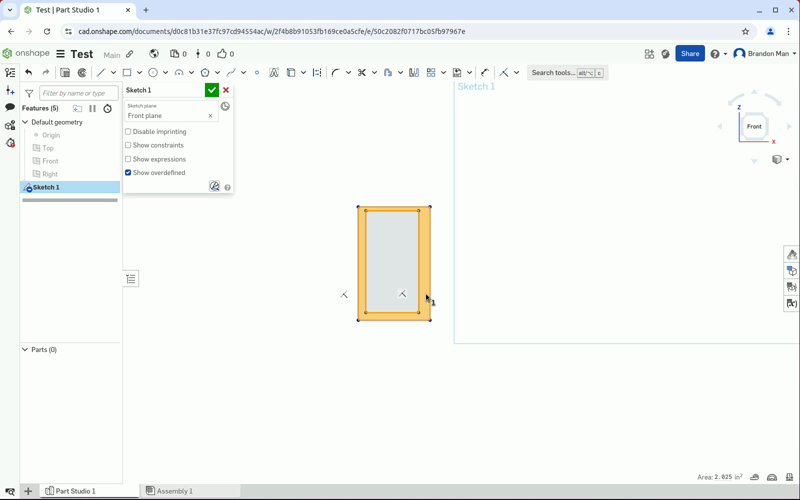
scroll(-6)
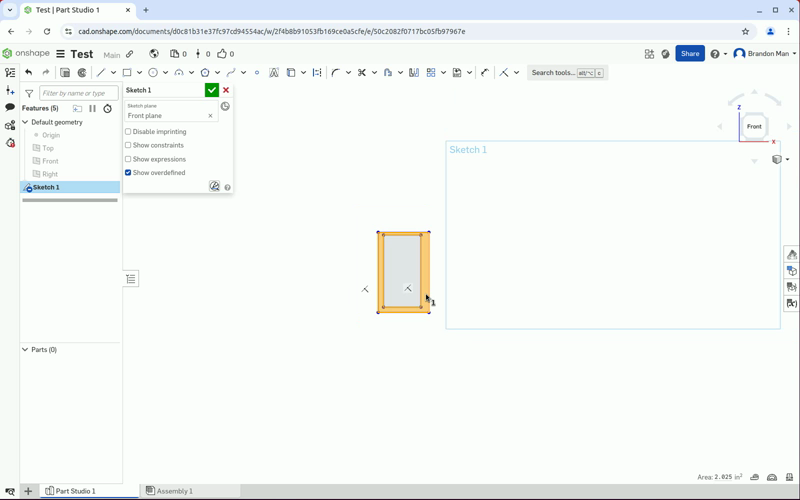
scroll(-6)
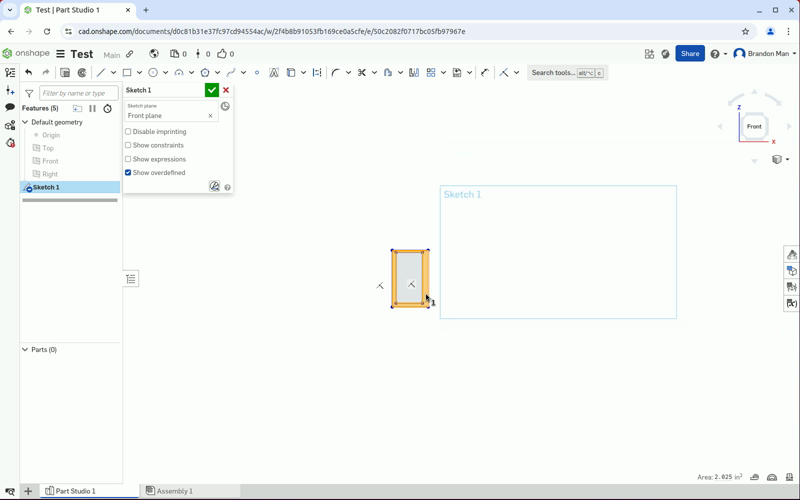
scroll(-6)
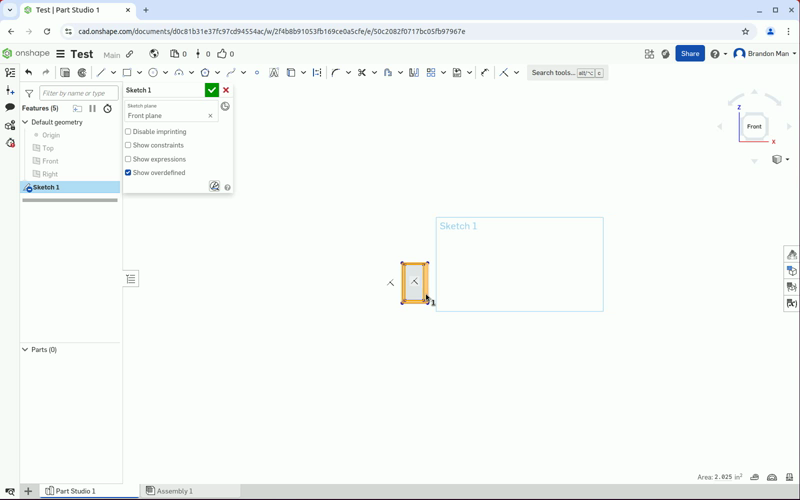
scroll(-6)
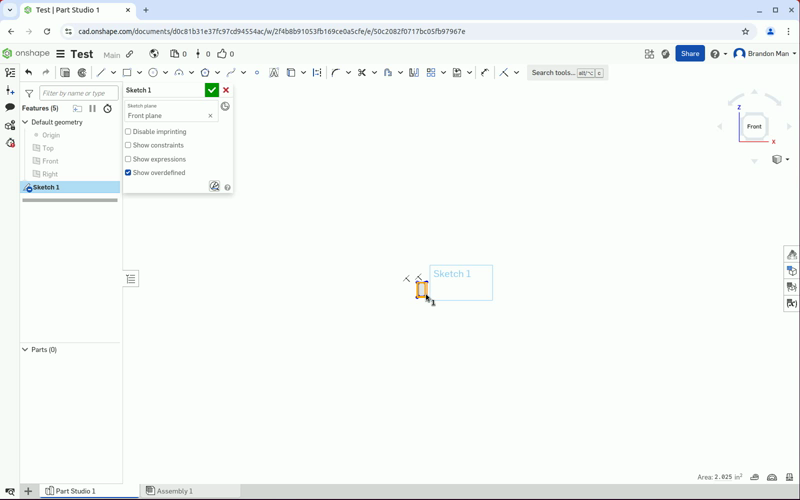
mouse_move(73, 352)
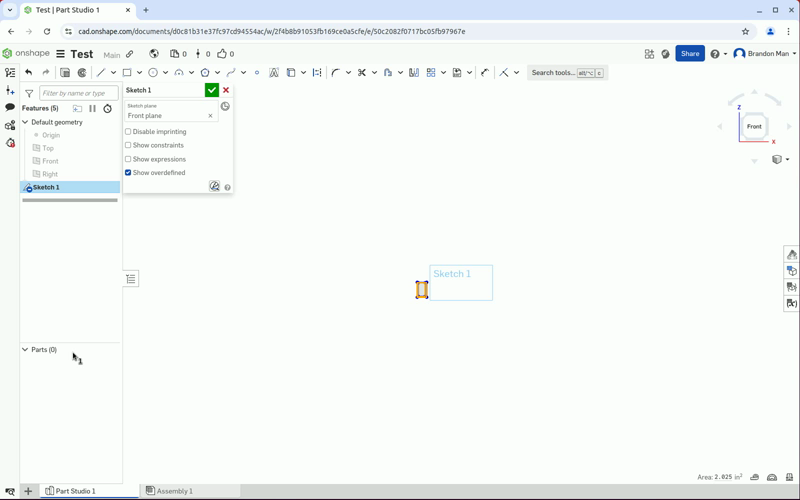
key(shift+y)
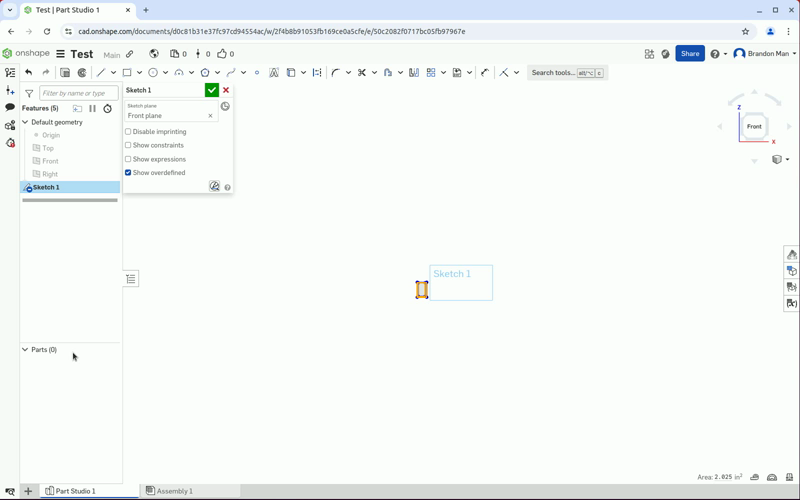
key(shift+e)
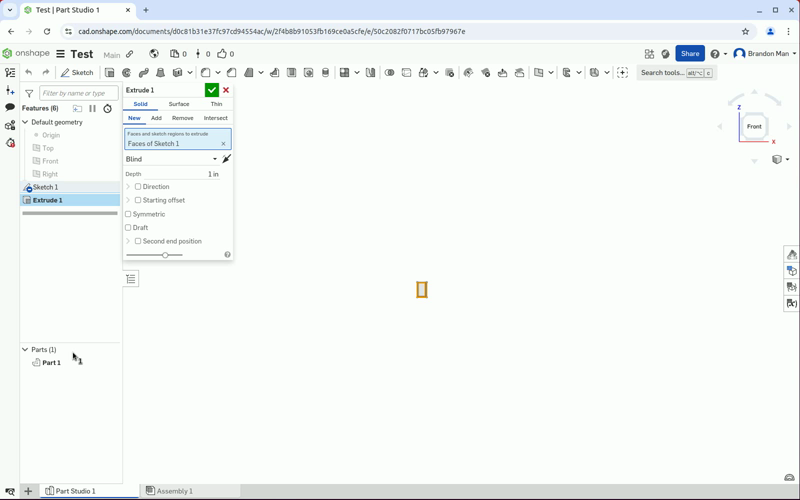
mouse_move(143, 106)
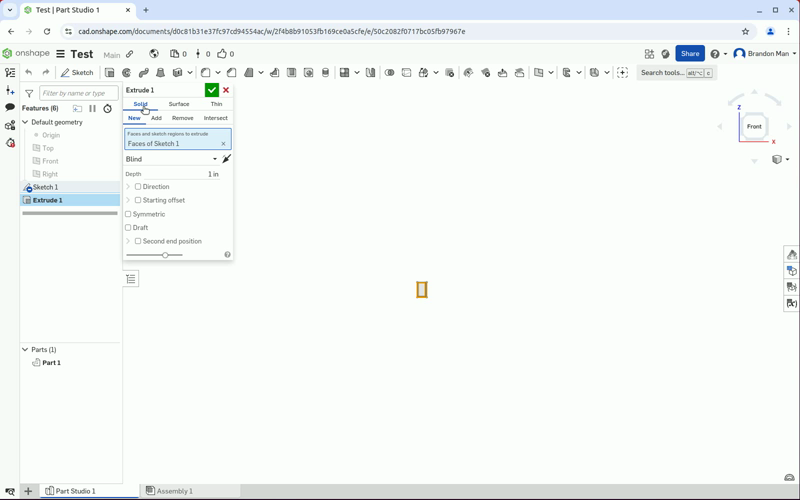
click(143, 106)
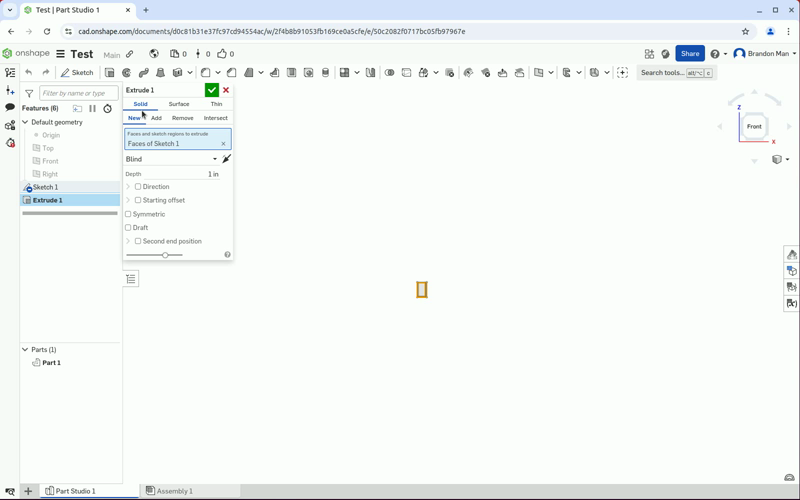
mouse_move(137, 120)
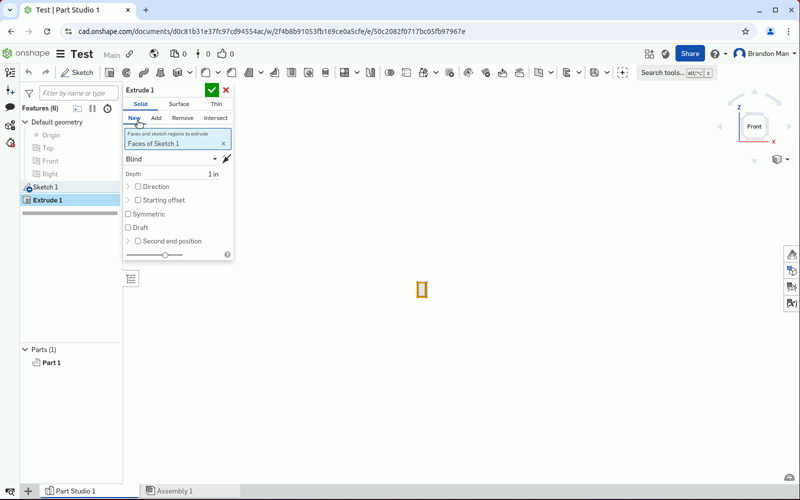
click(137, 120)
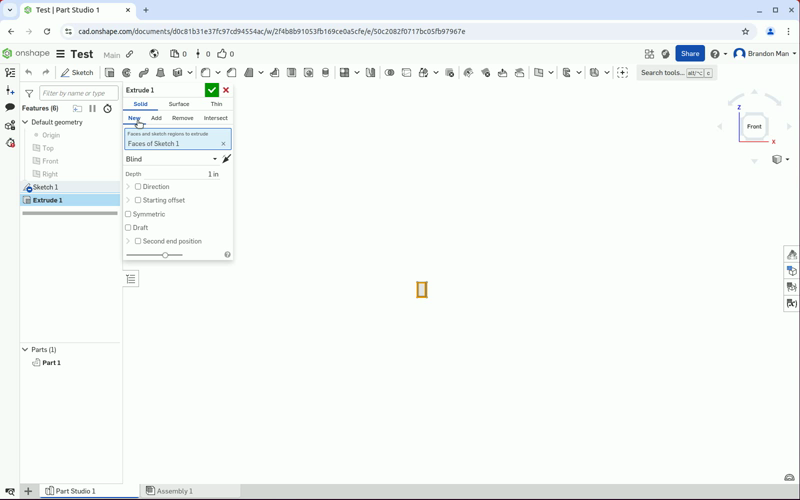
key(tab, 4)
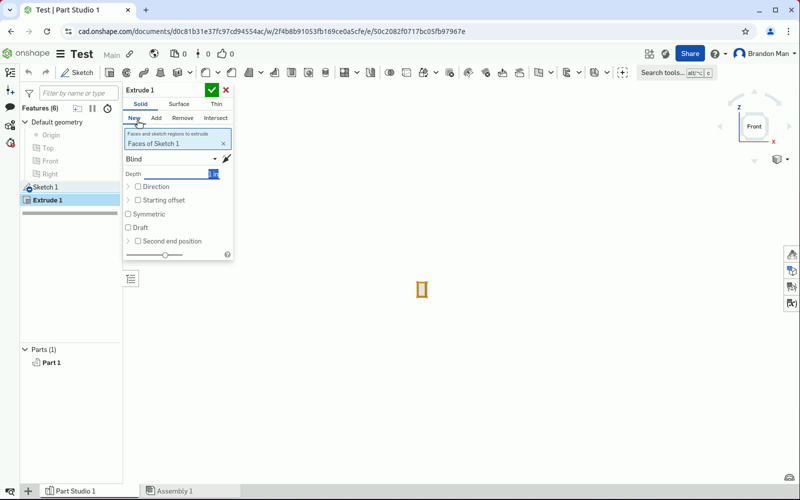
text(46.216)
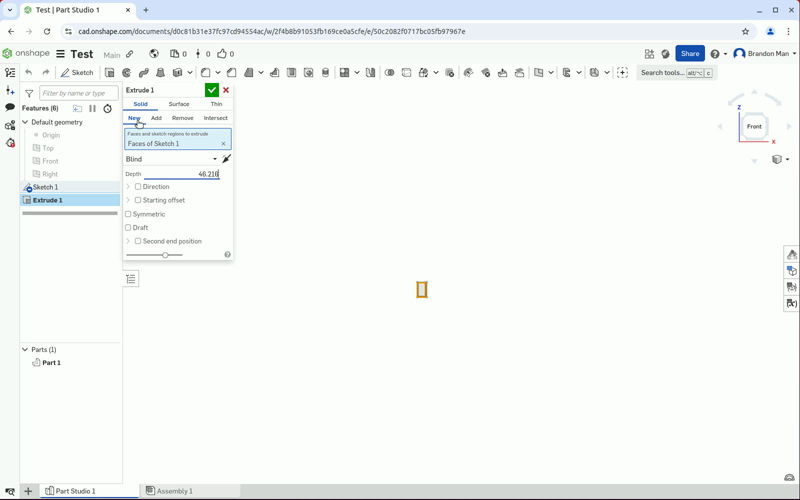
key(tab, 3)
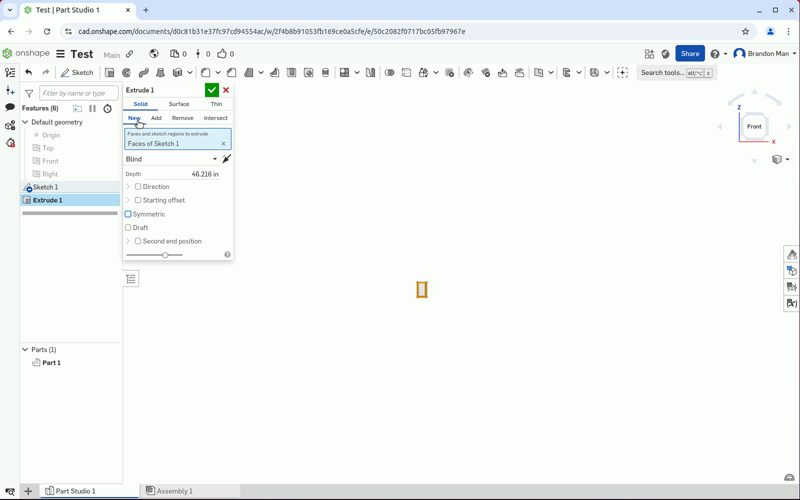
key(space)
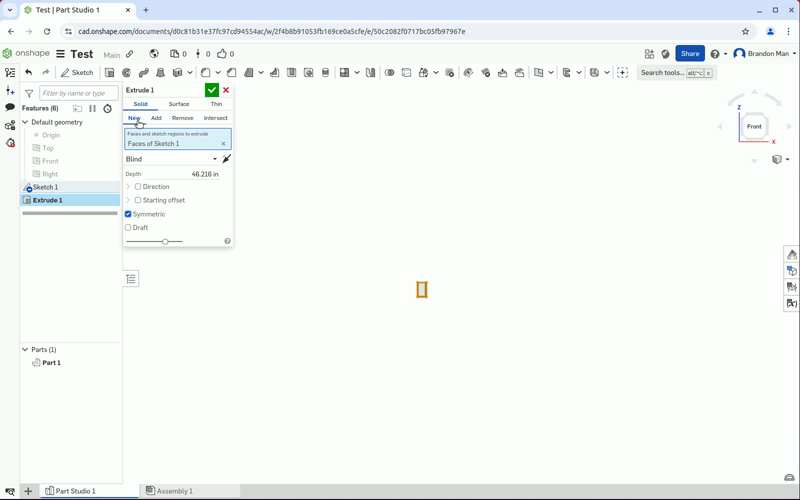
key(enter)
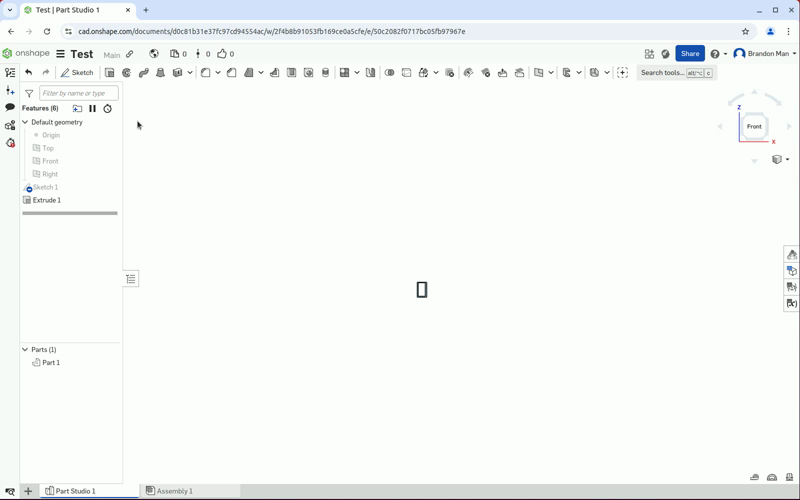
key(shift+h)
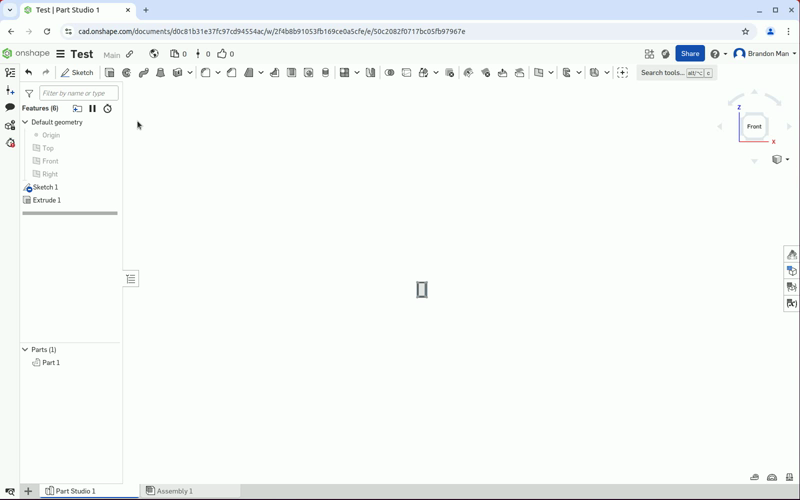
key(shift+h)
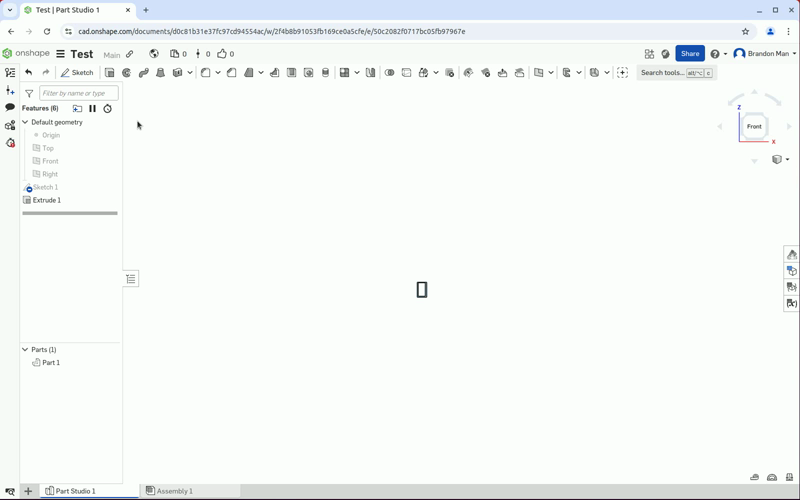
mouse_move(73, 189)
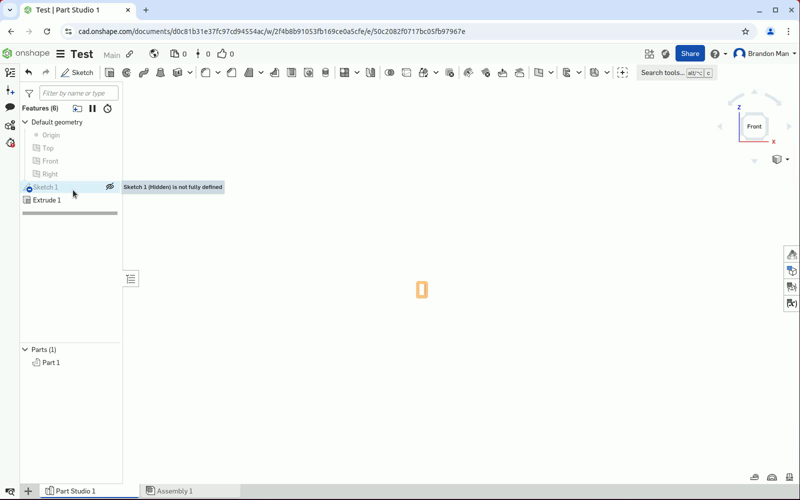
click(73, 189)
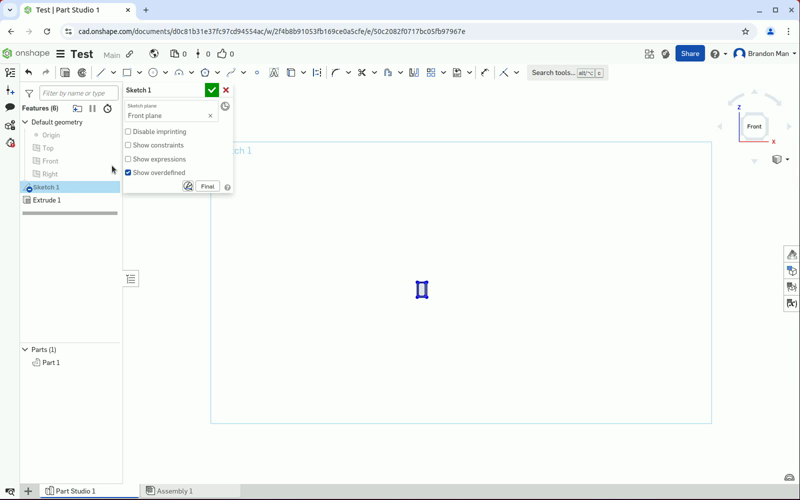
mouse_move(229, 92)
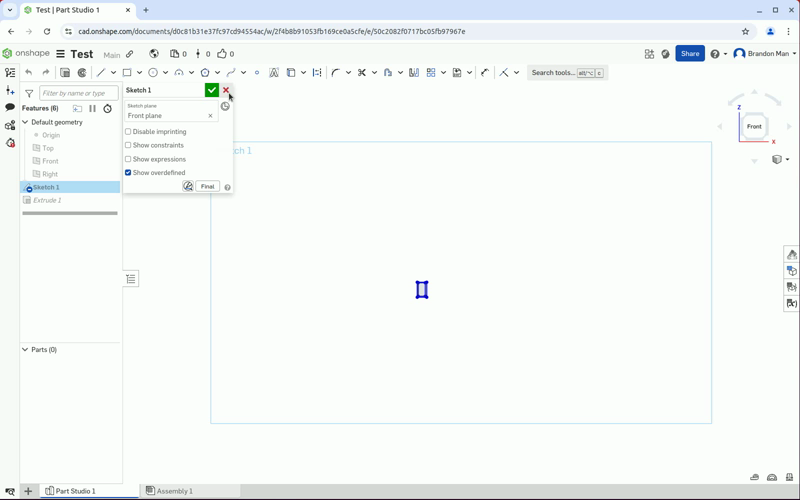
click(229, 92)
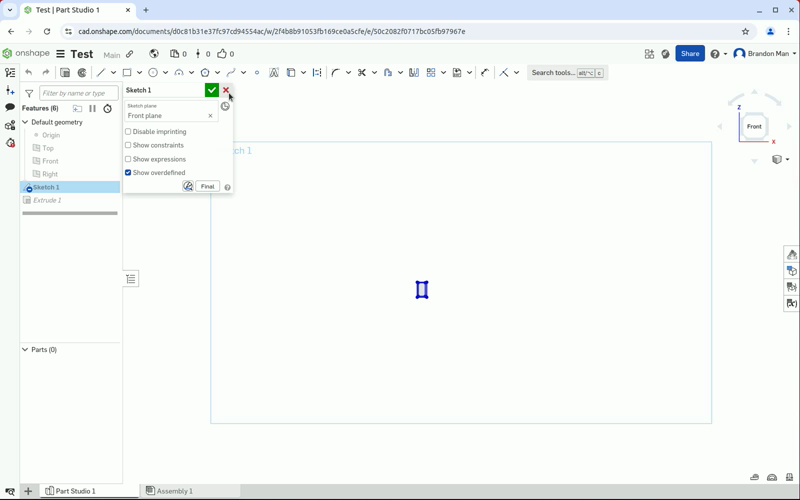
key(shift+s)
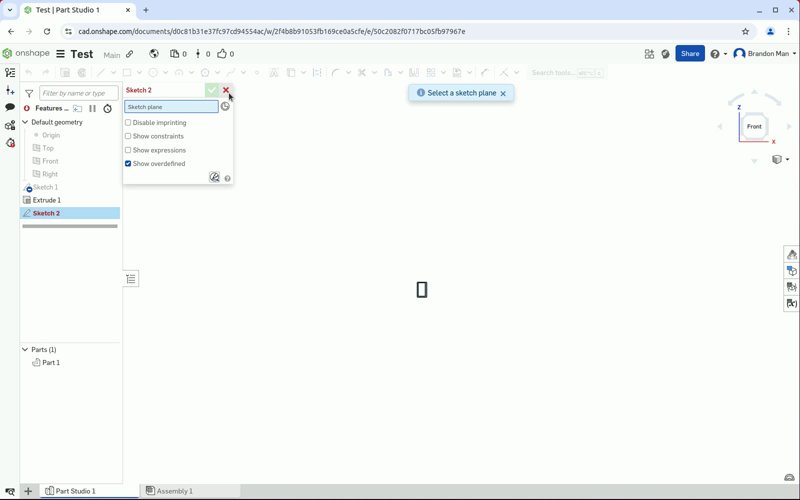
mouse_move(73, 163)
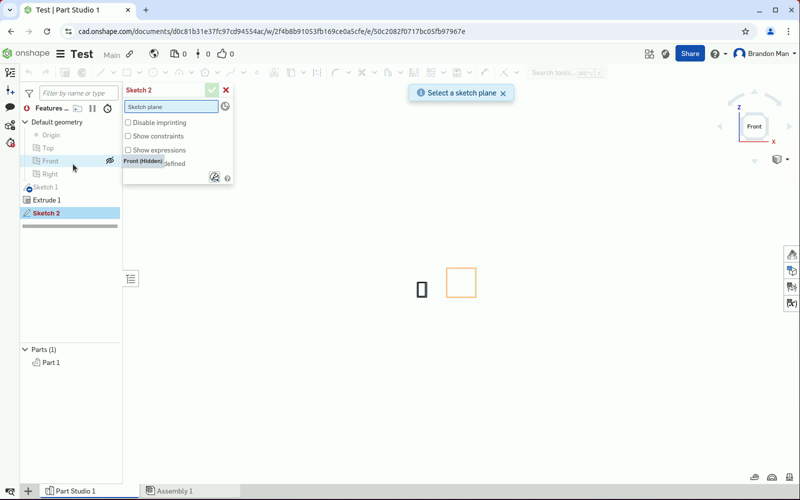
click(73, 163)
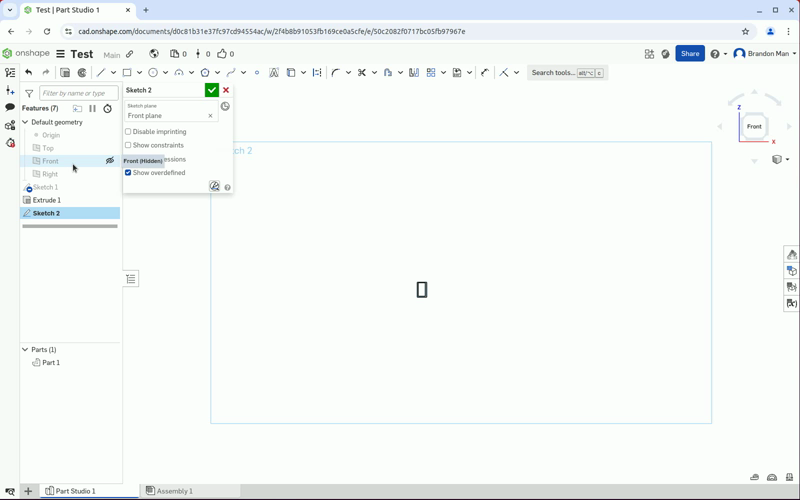
mouse_move(73, 352)
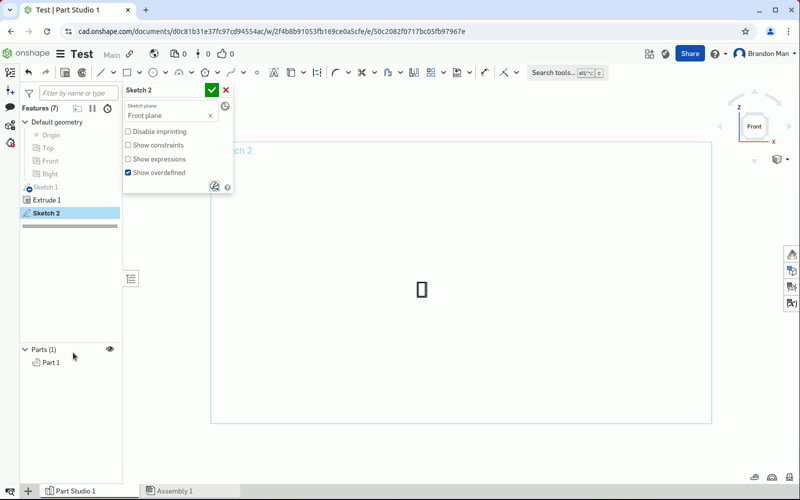
key(y)
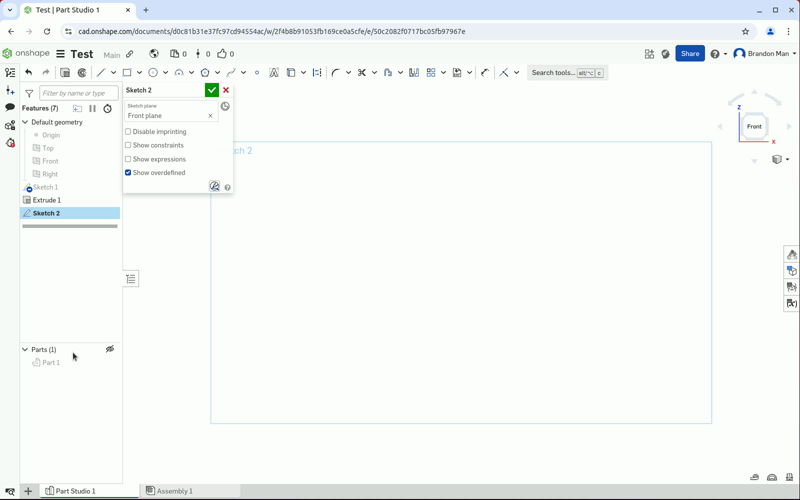
key(l)
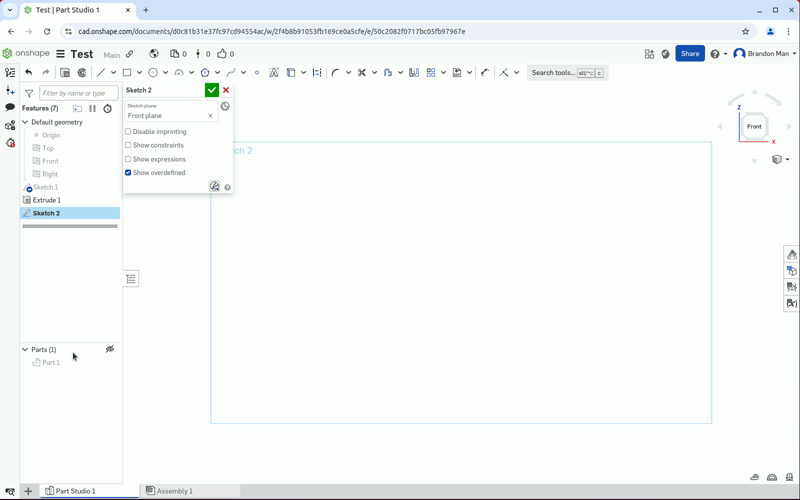
key_down(shift)
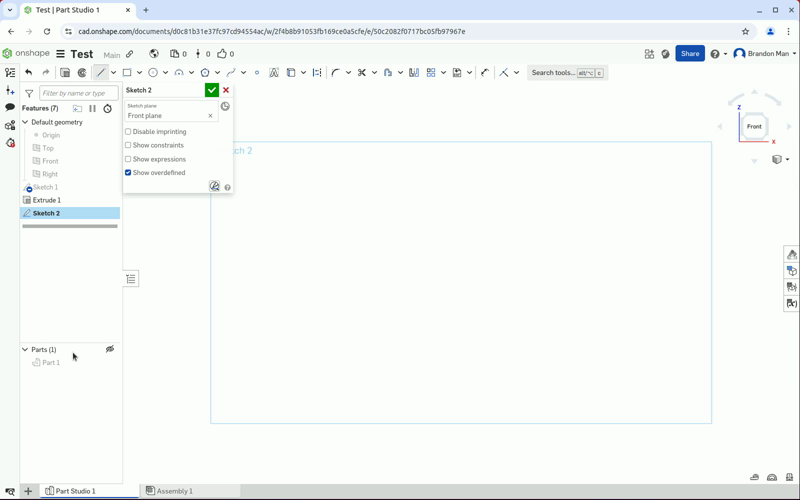
mouse_move(495, 297)
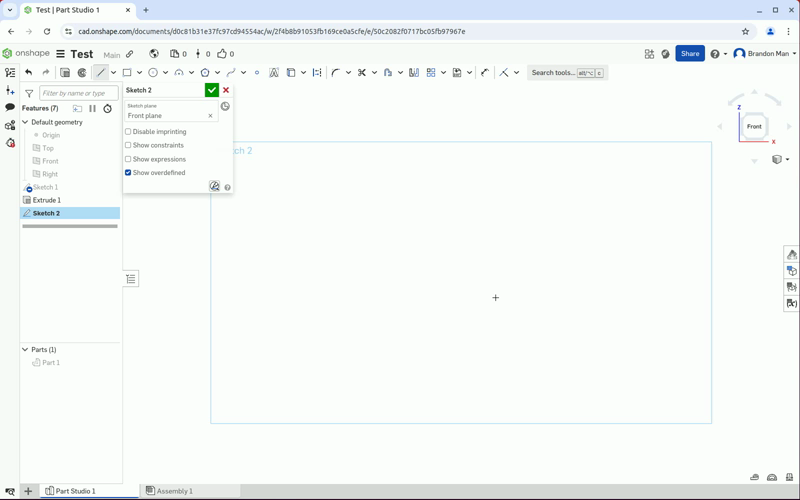
click(495, 297)
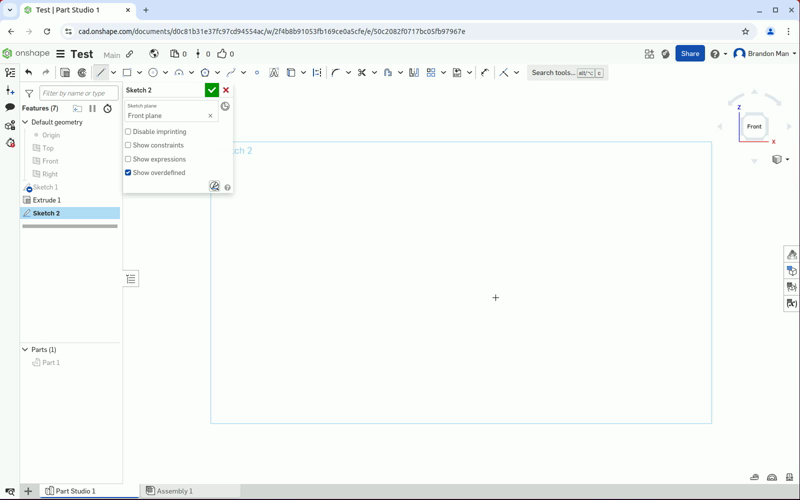
key_up(shift)
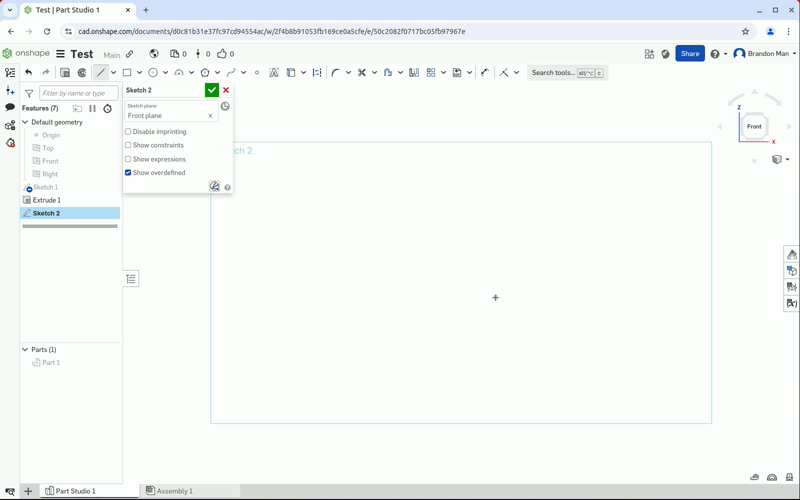
key_down(shift)
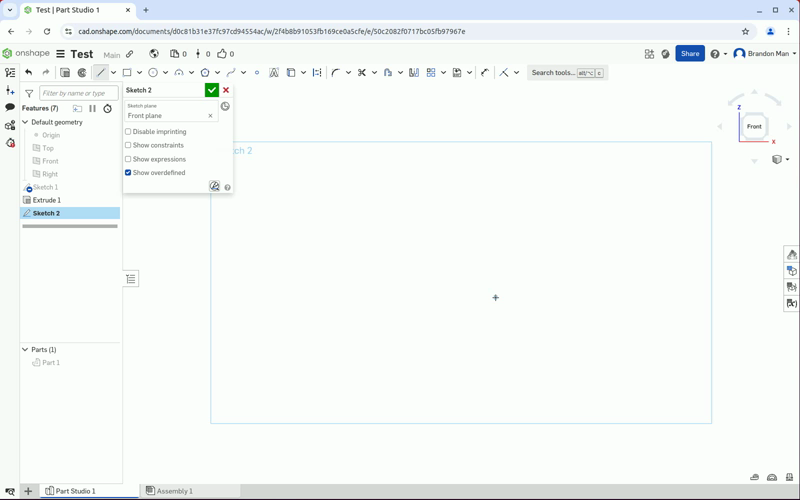
mouse_move(525, 297)
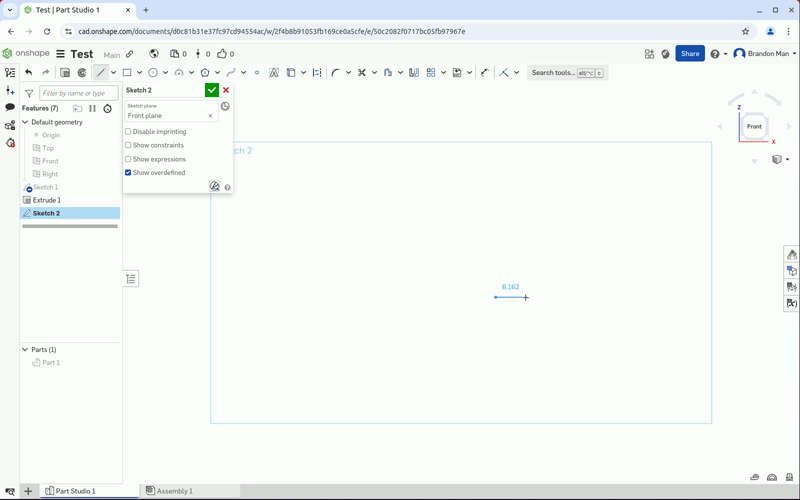
mouse_move(504, 297)
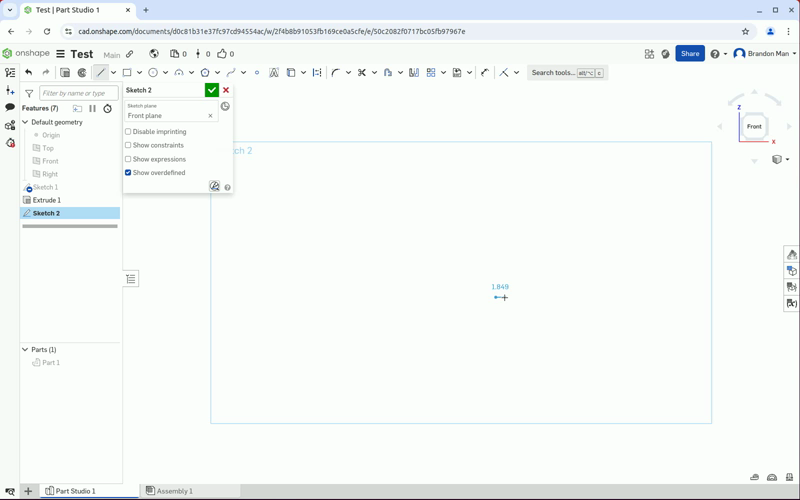
click(504, 297)
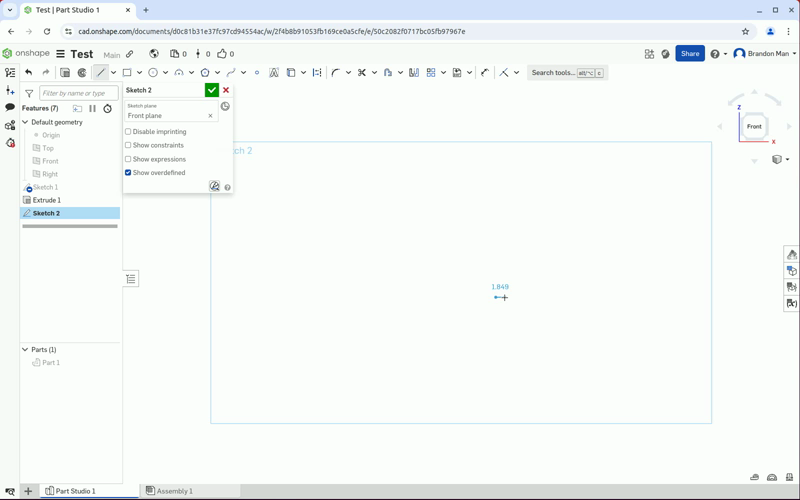
key_up(shift)
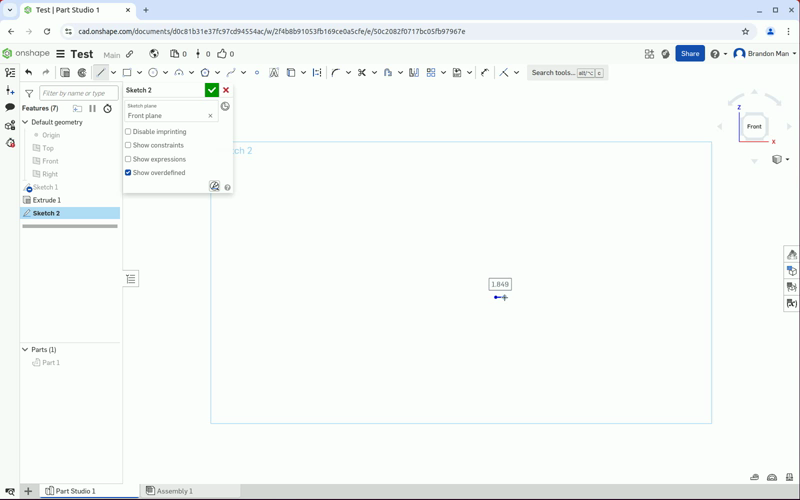
key_down(shift)
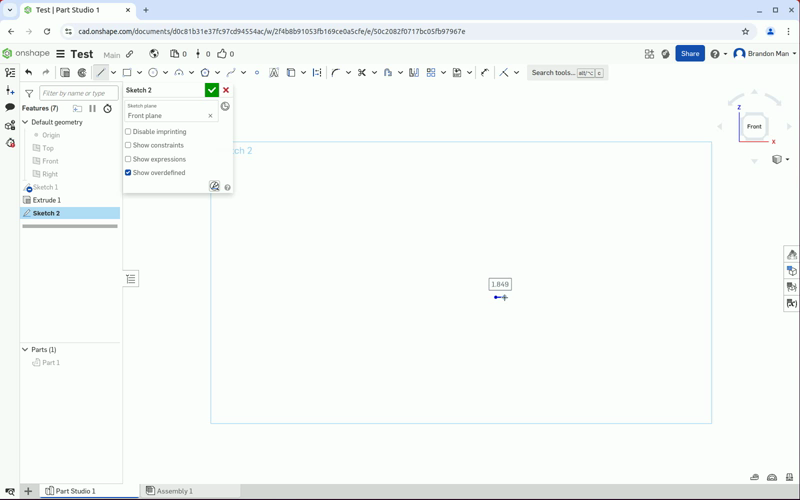
mouse_move(534, 297)
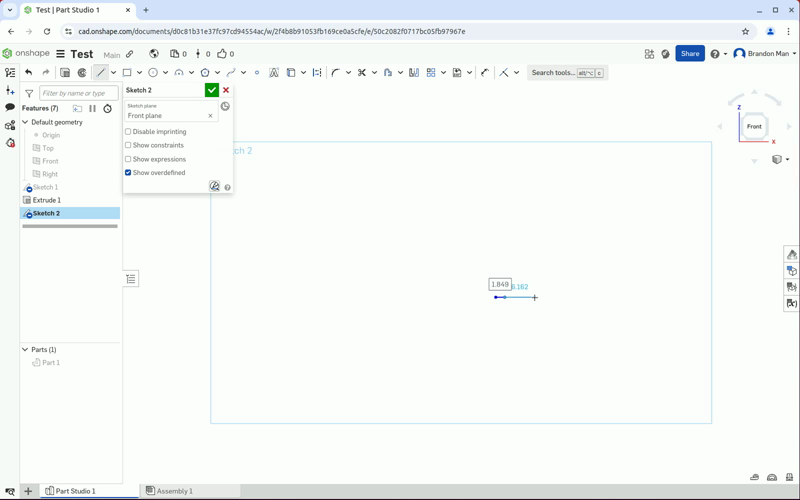
mouse_move(504, 282)
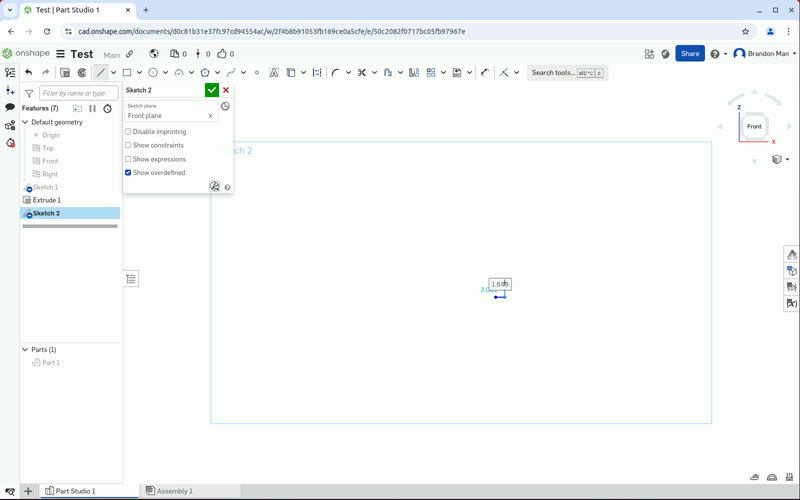
click(504, 282)
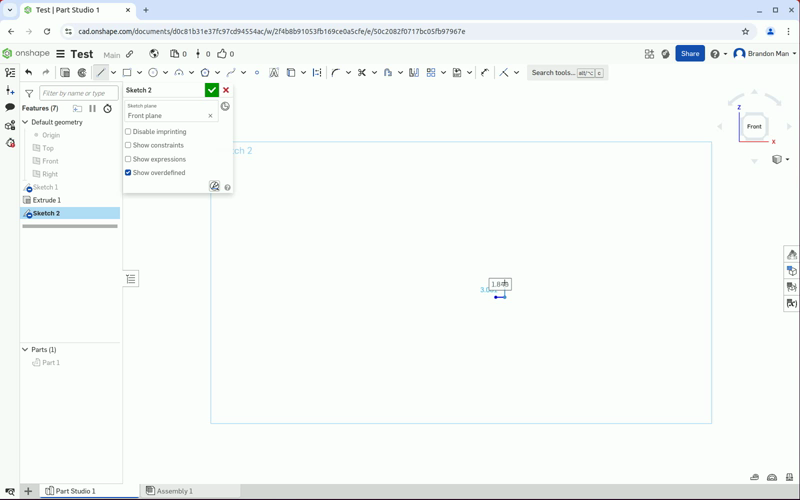
key_up(shift)
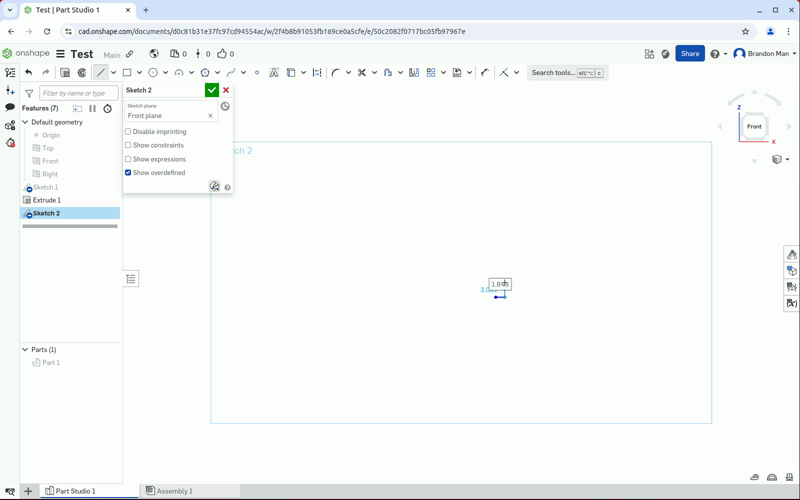
key_down(shift)
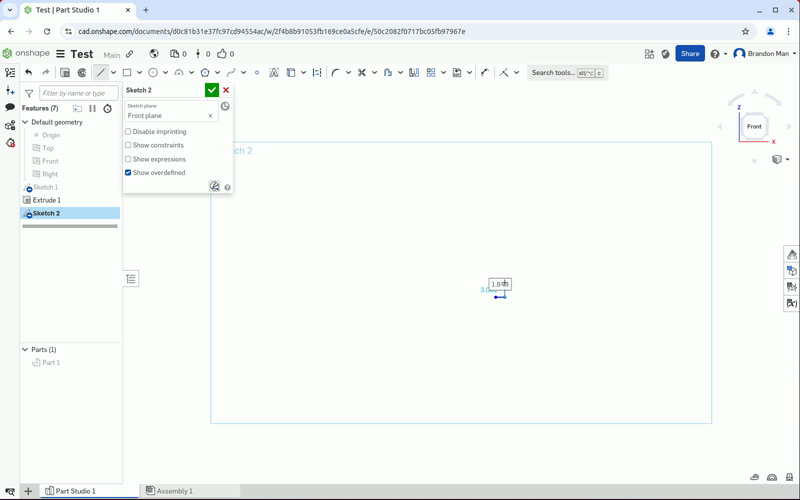
mouse_move(534, 282)
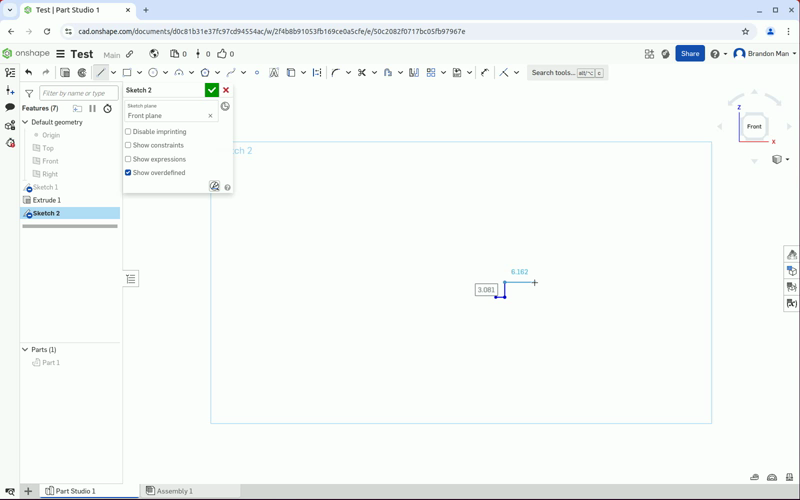
mouse_move(495, 282)
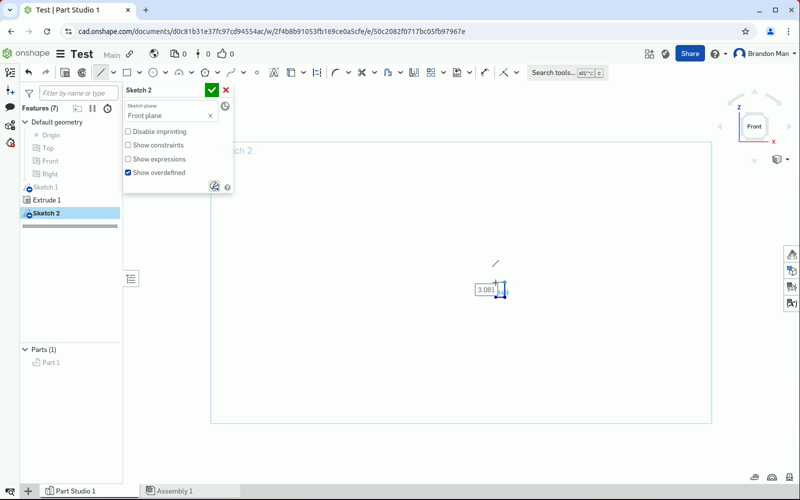
click(495, 282)
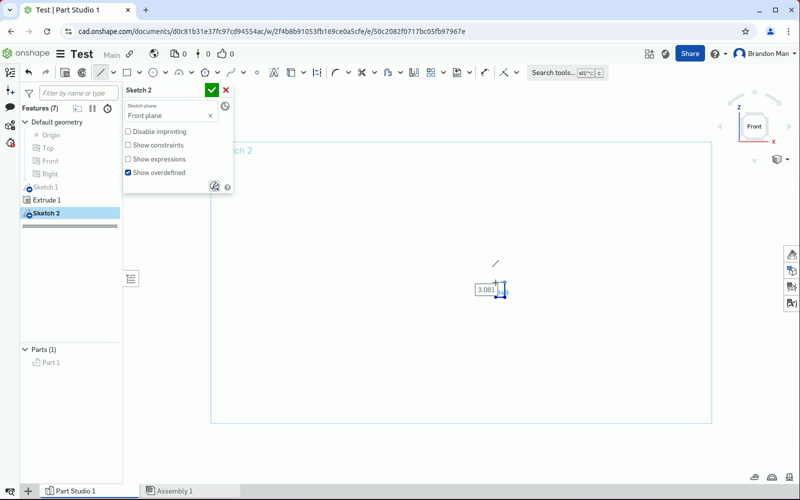
key_up(shift)
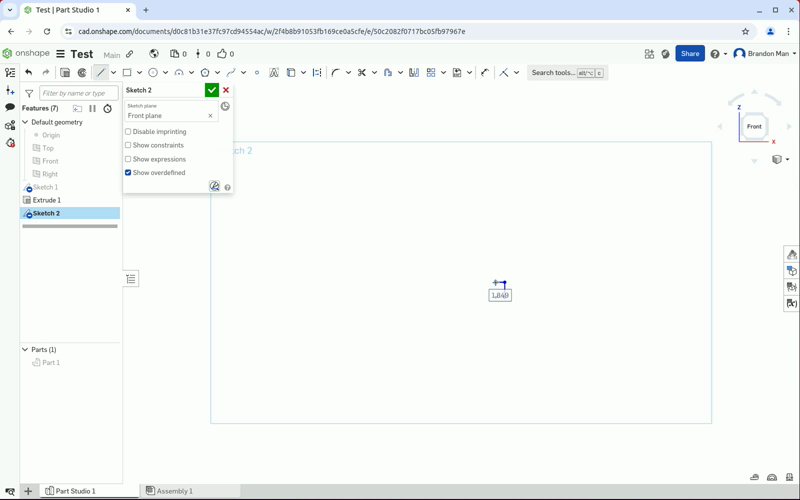
mouse_move(525, 282)
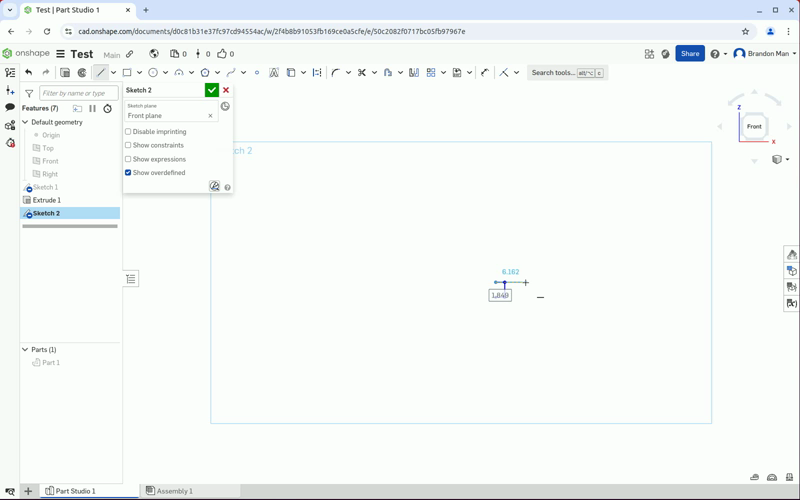
key_down(shift)
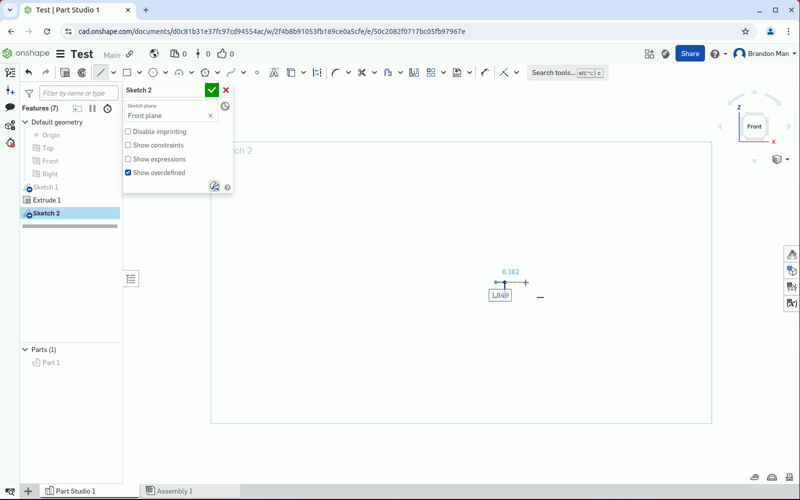
mouse_move(495, 297)
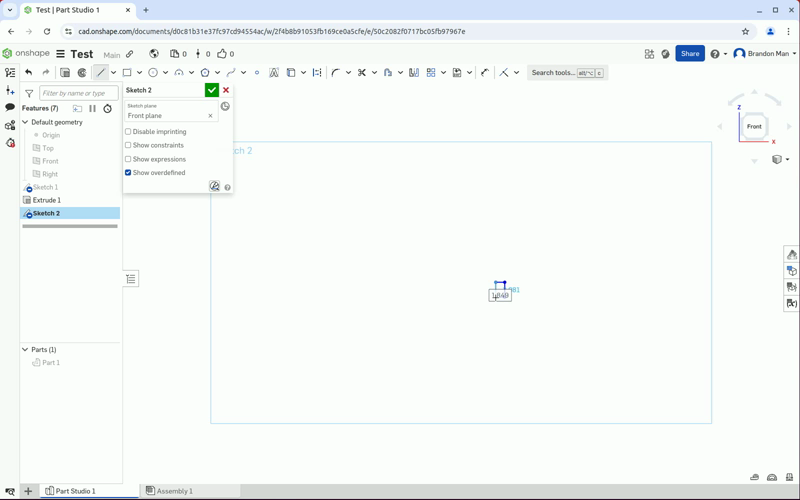
key_up(shift)
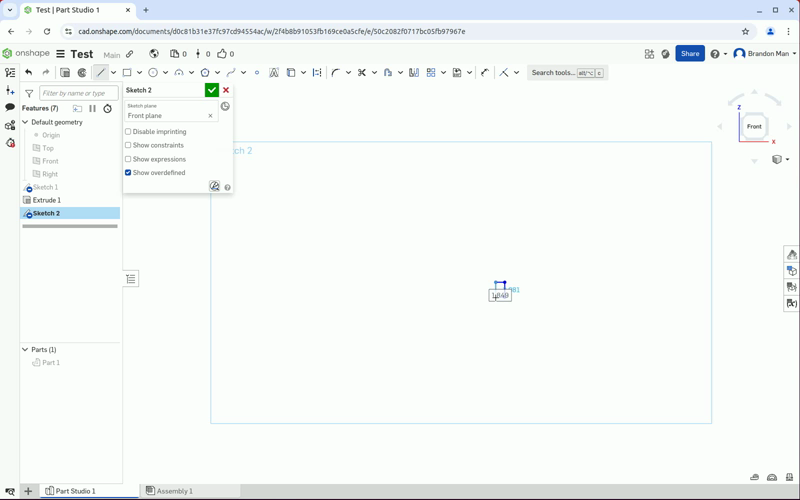
click(495, 297)
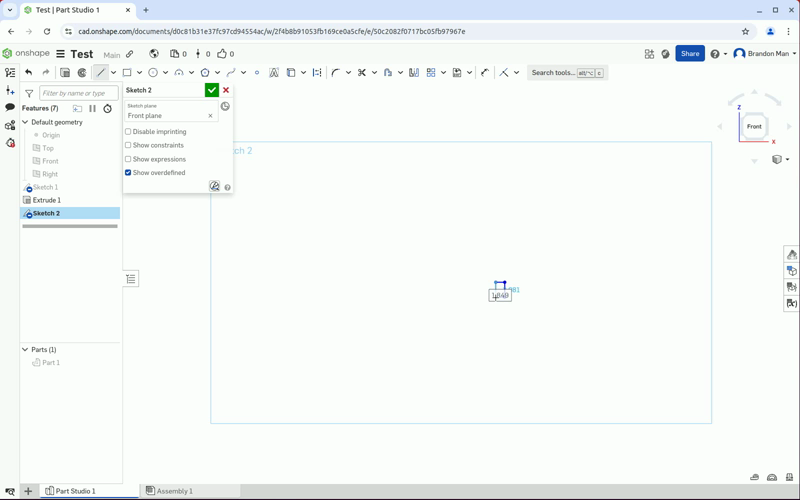
key(esc)
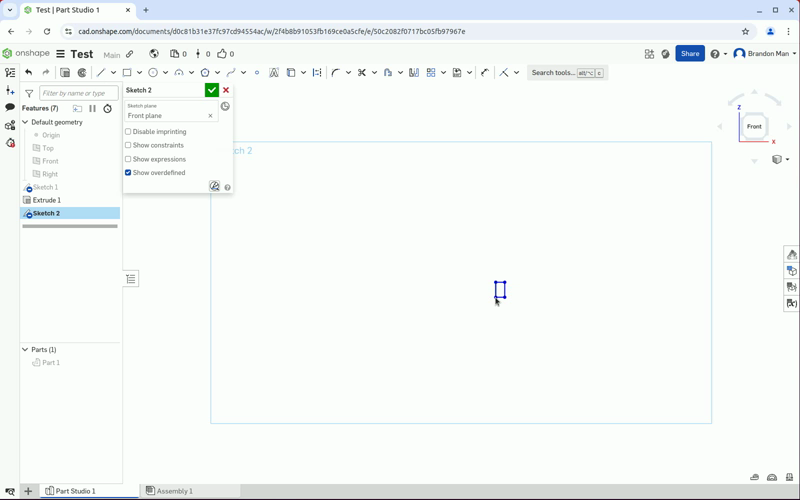
key(l)
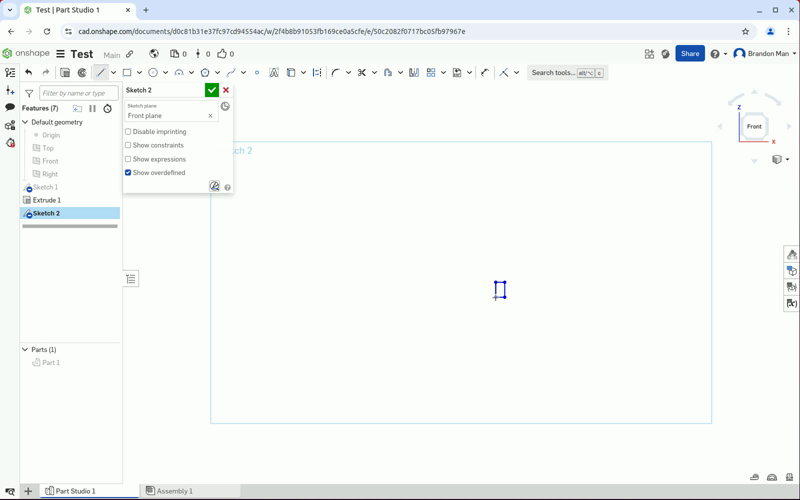
key_down(shift)
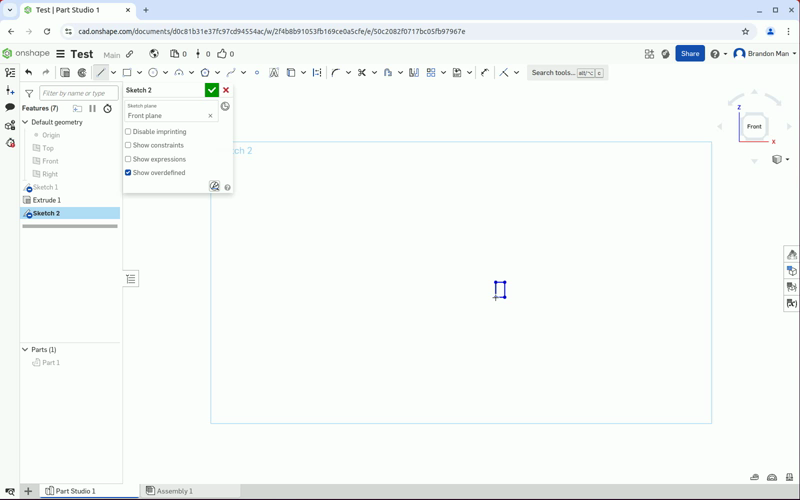
mouse_move(496, 296)
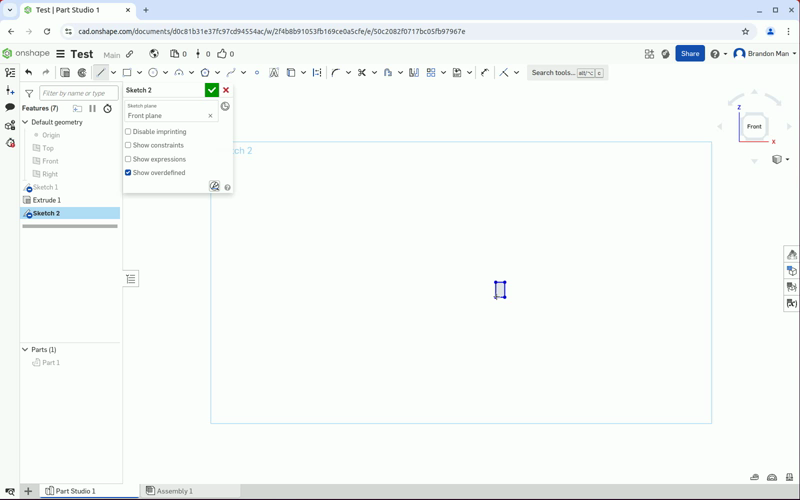
scroll(6)
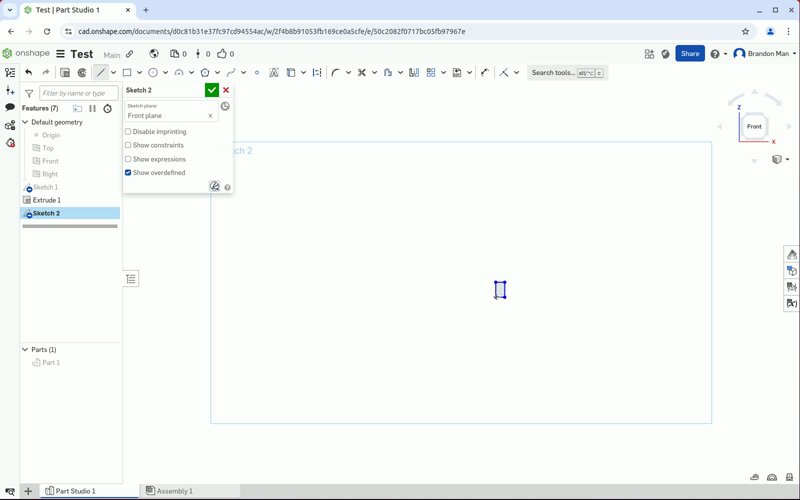
scroll(6)
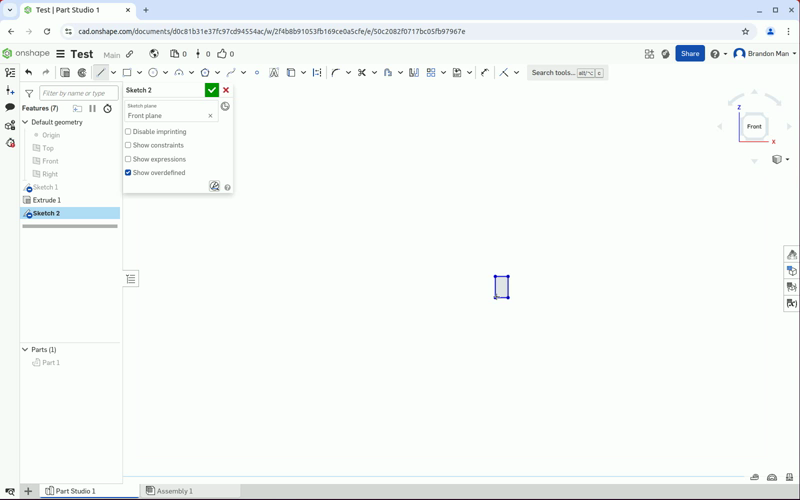
scroll(6)
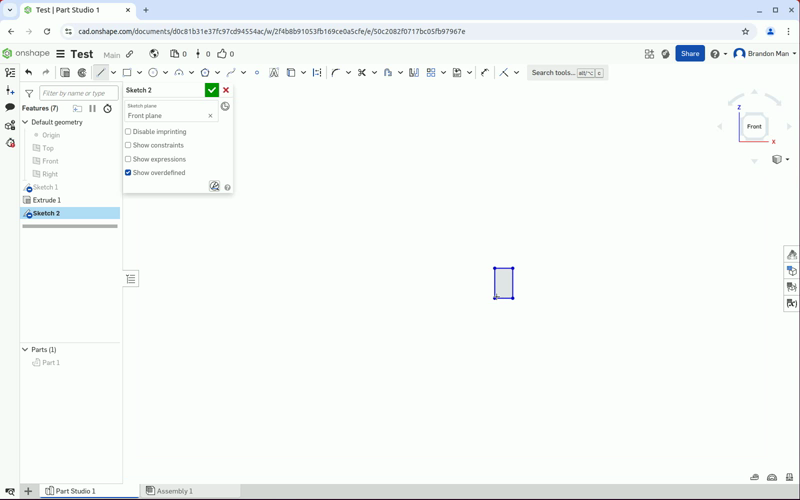
scroll(6)
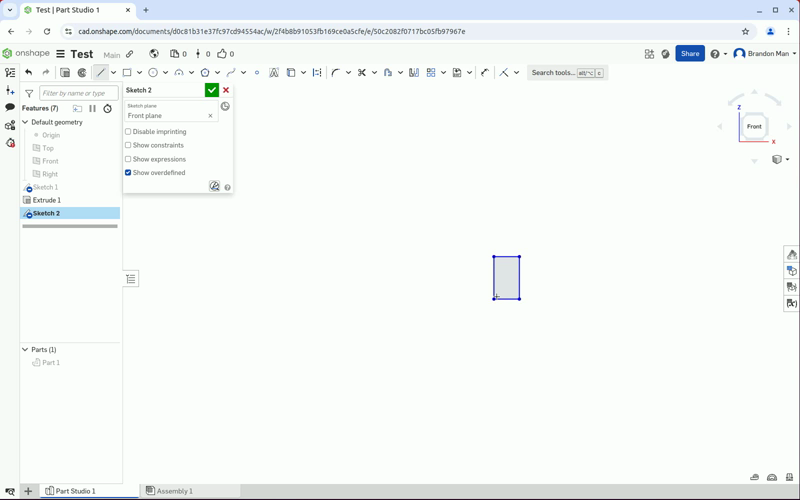
scroll(6)
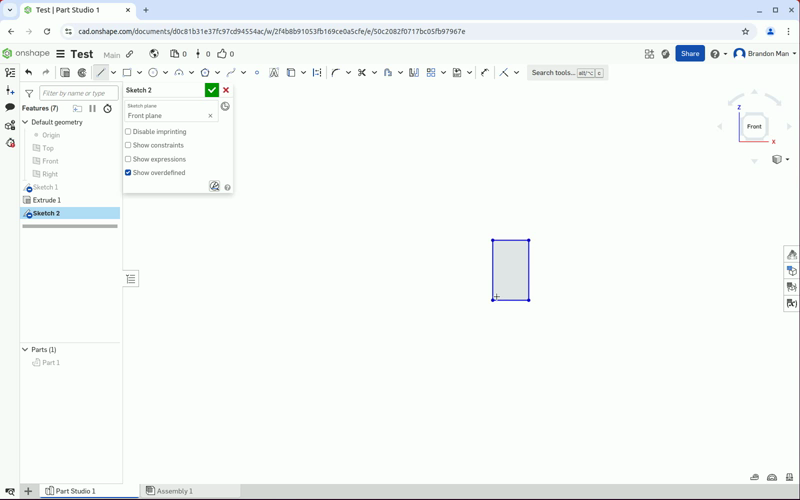
scroll(6)
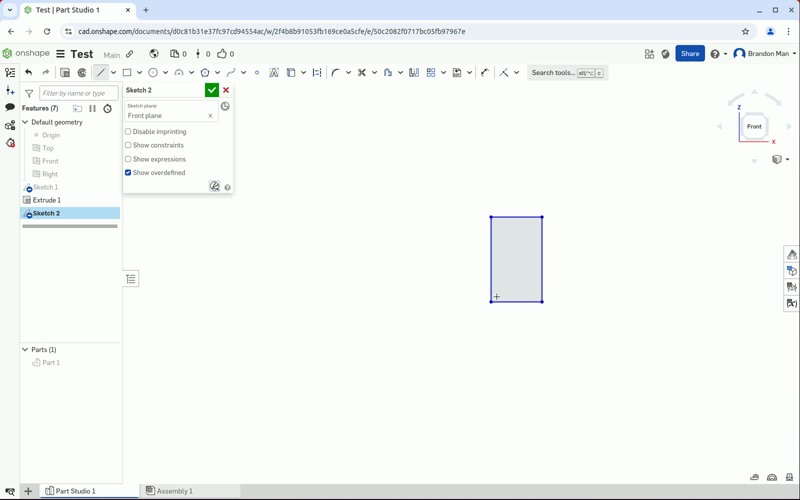
scroll(6)
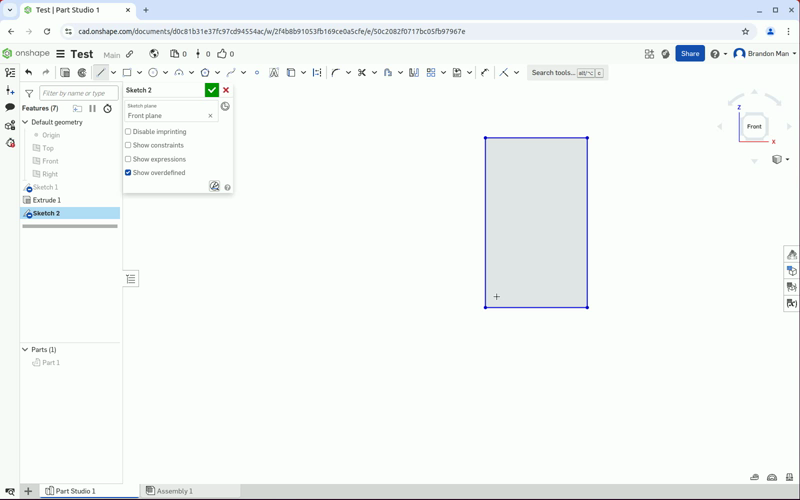
click(496, 296)
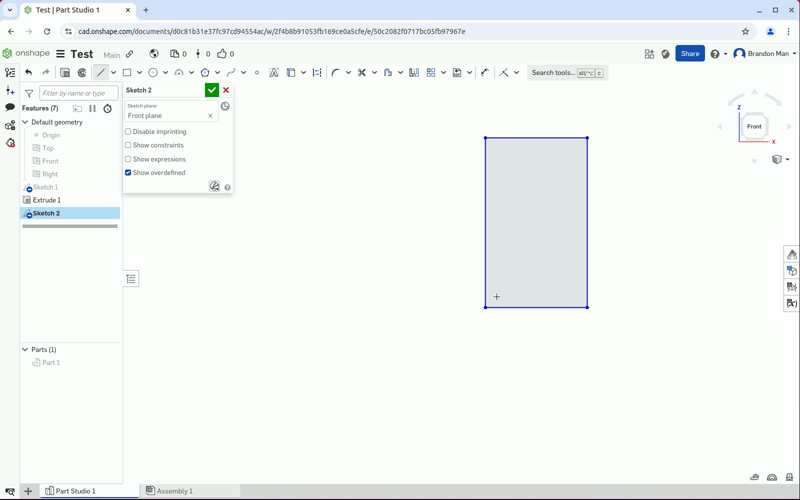
scroll(-6)
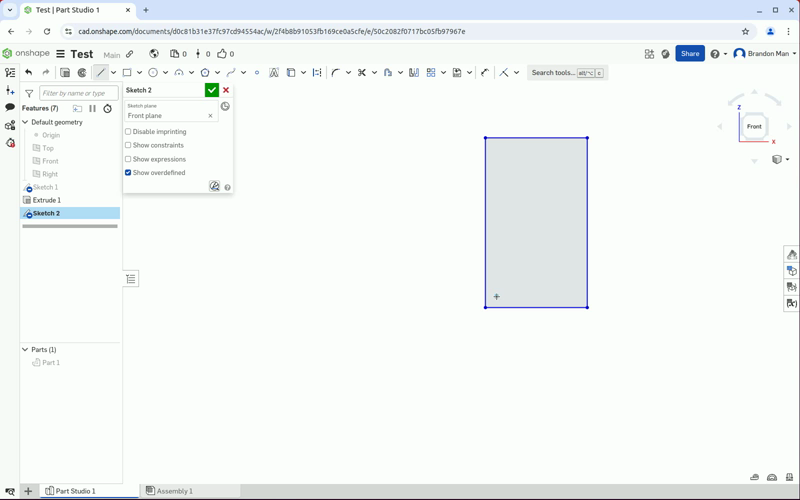
scroll(-6)
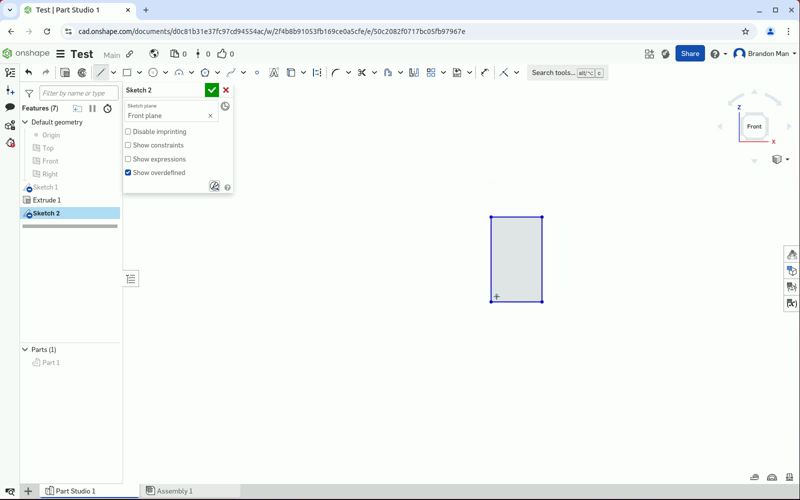
scroll(-6)
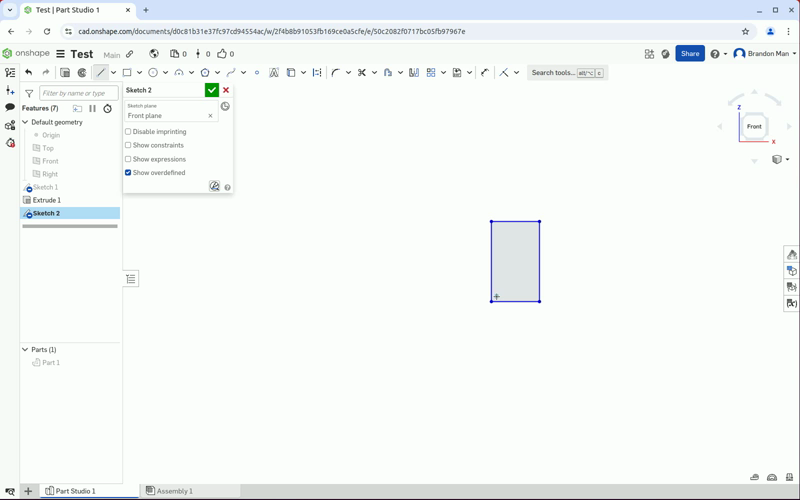
scroll(-6)
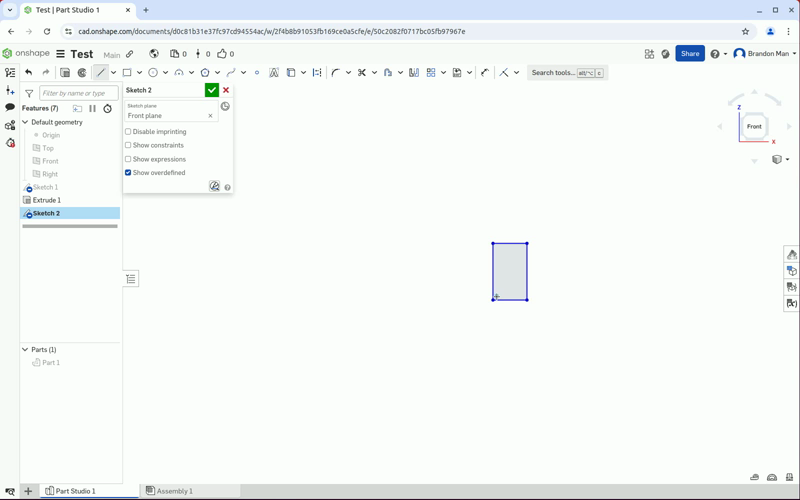
scroll(-6)
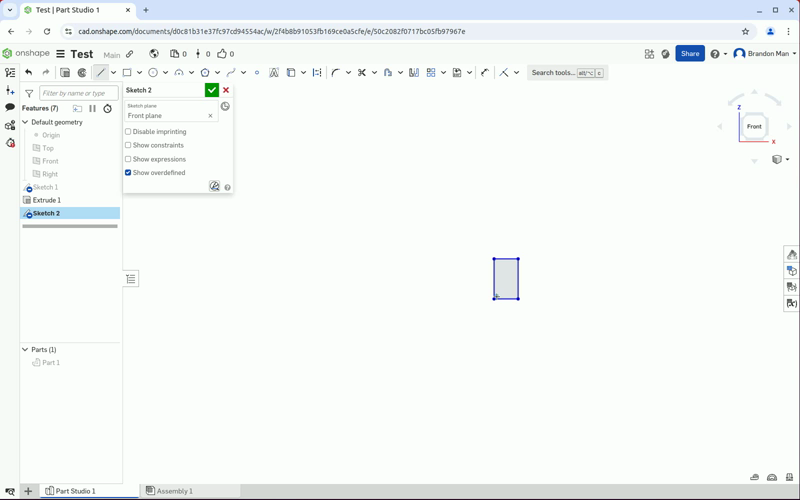
scroll(-6)
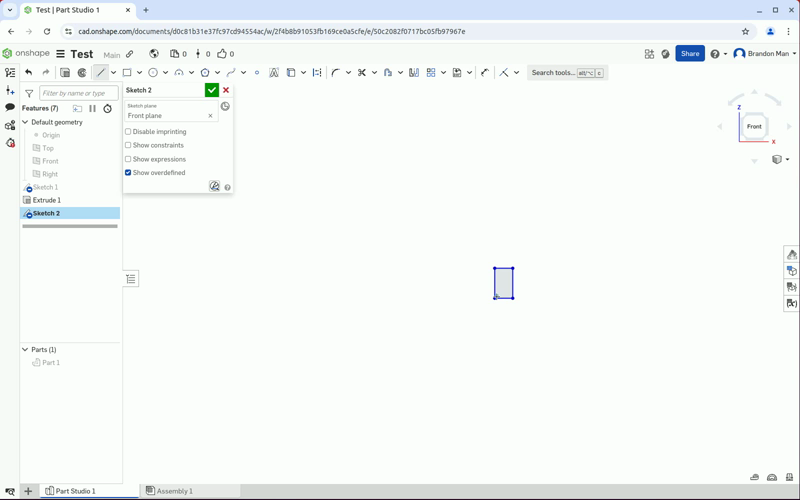
scroll(-6)
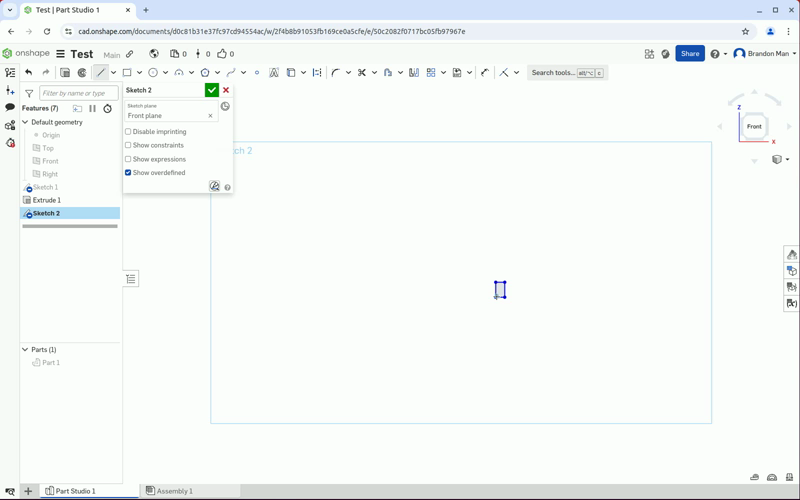
key_up(shift)
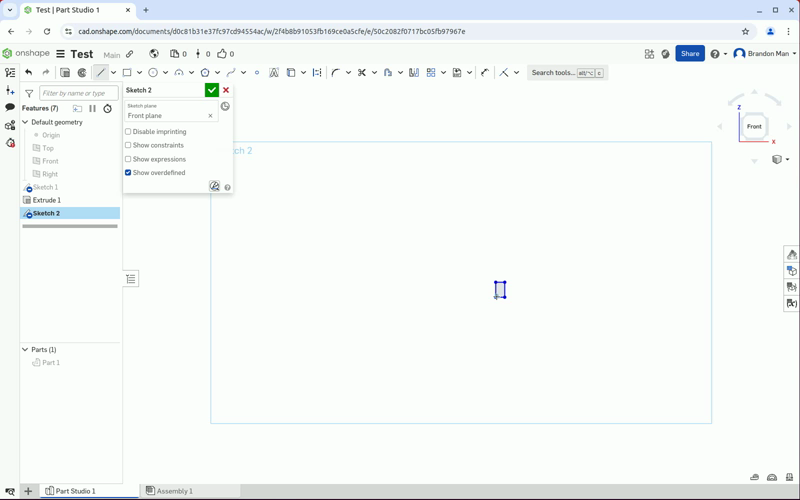
key_down(shift)
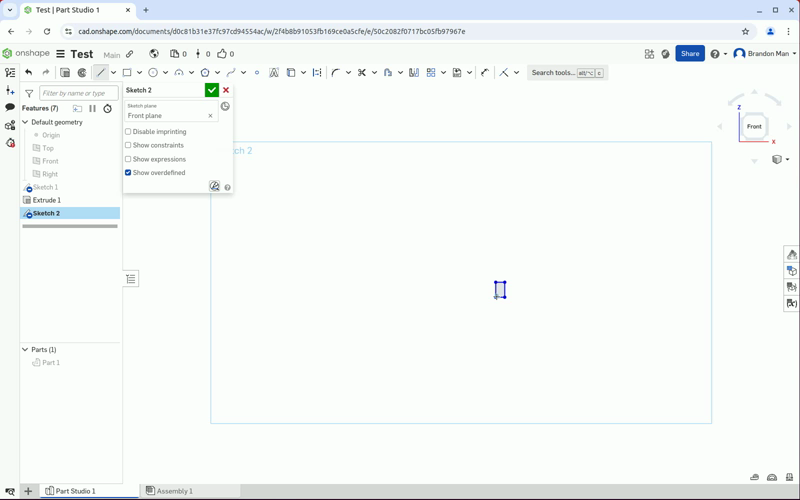
mouse_move(526, 296)
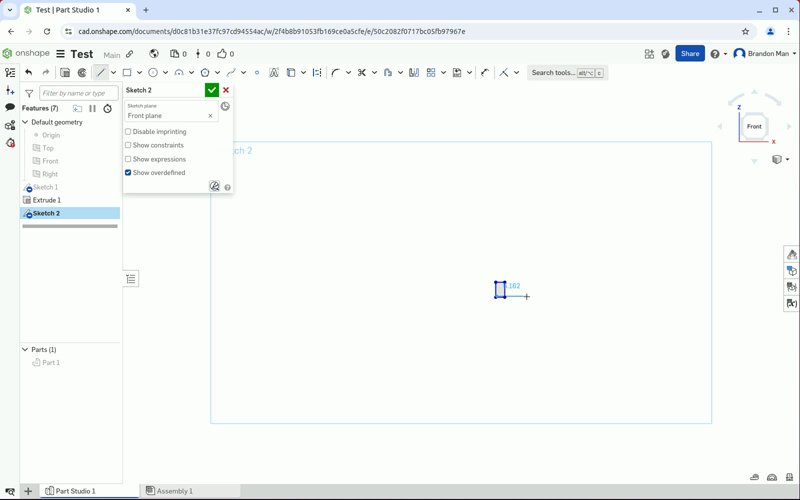
mouse_move(504, 296)
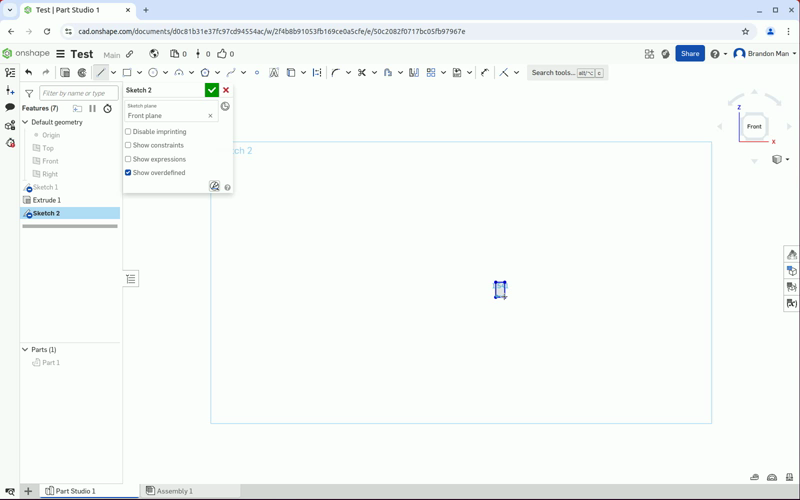
scroll(6)
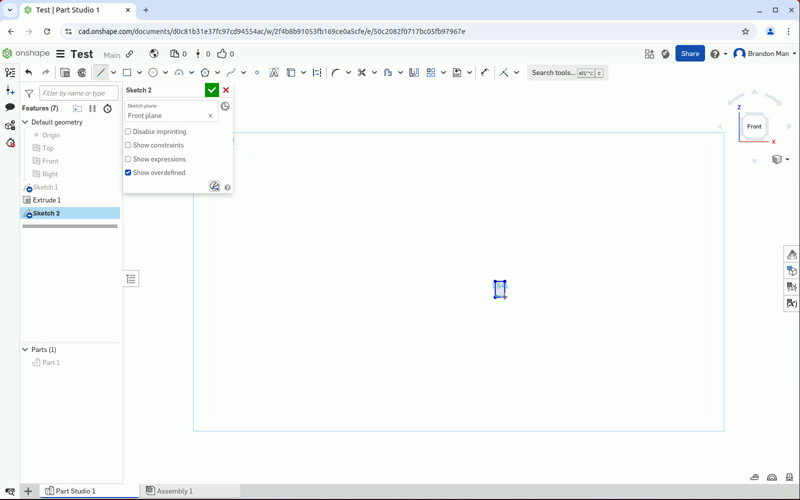
scroll(6)
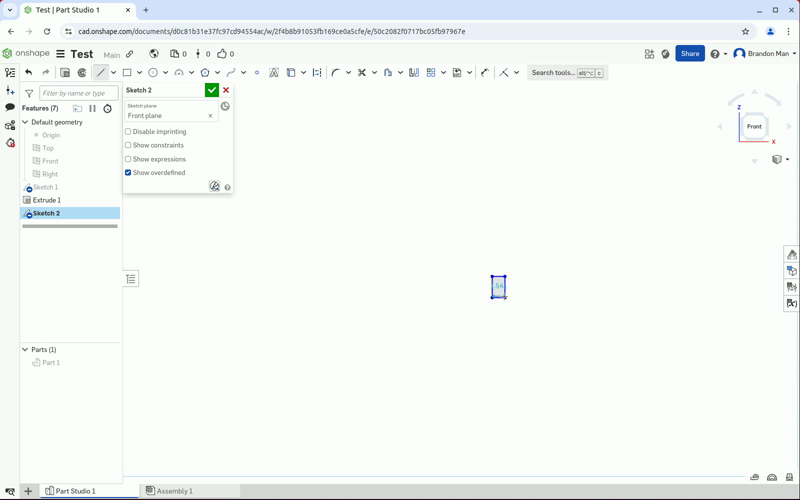
scroll(6)
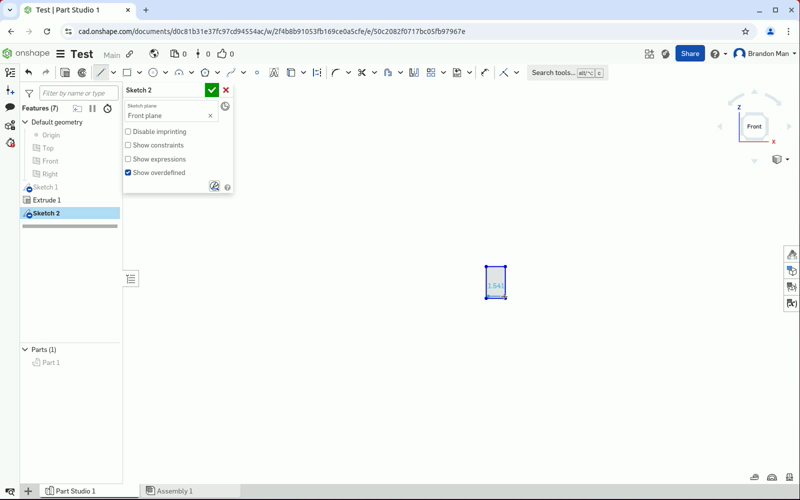
scroll(6)
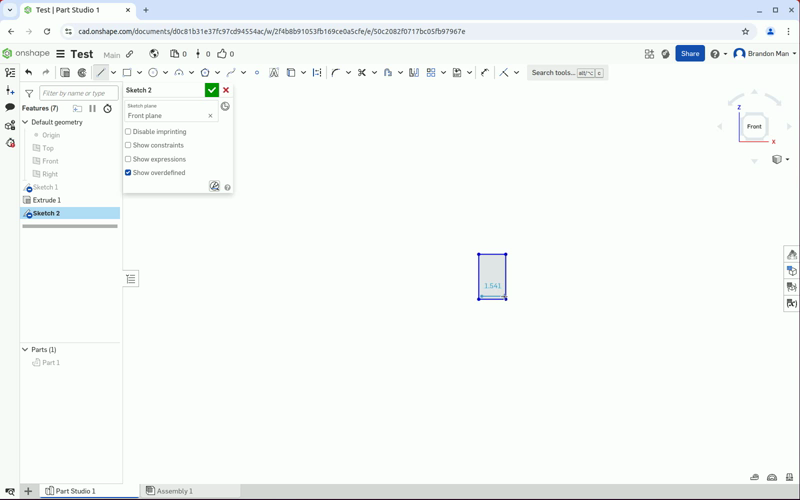
scroll(6)
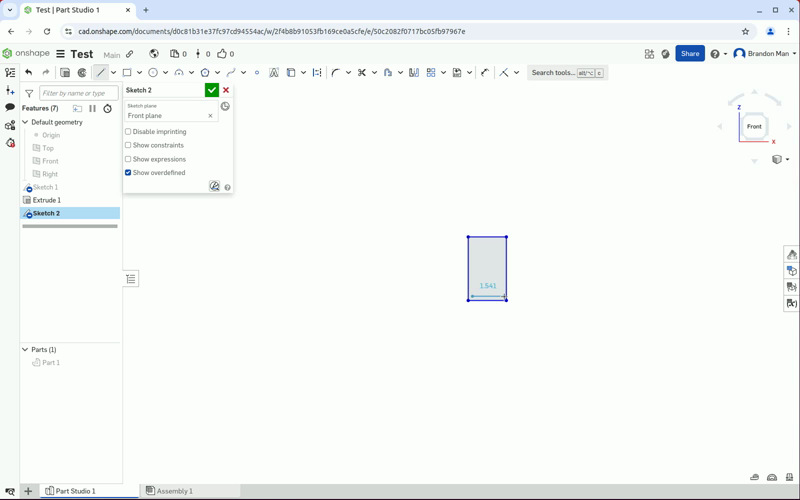
scroll(6)
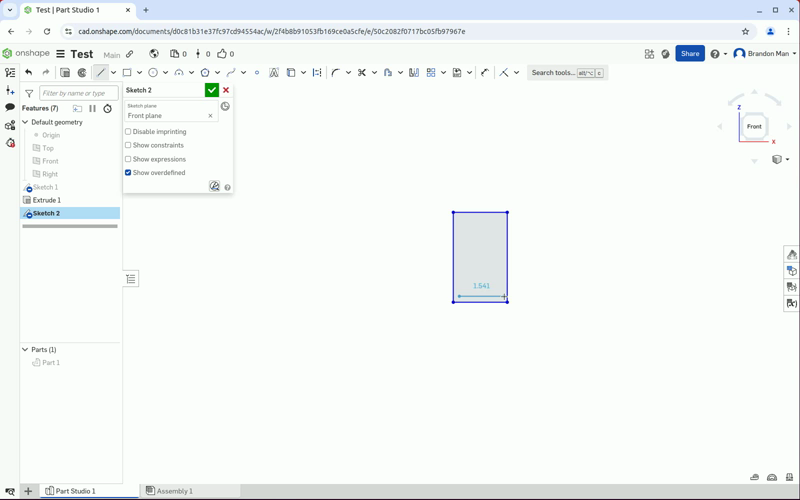
scroll(6)
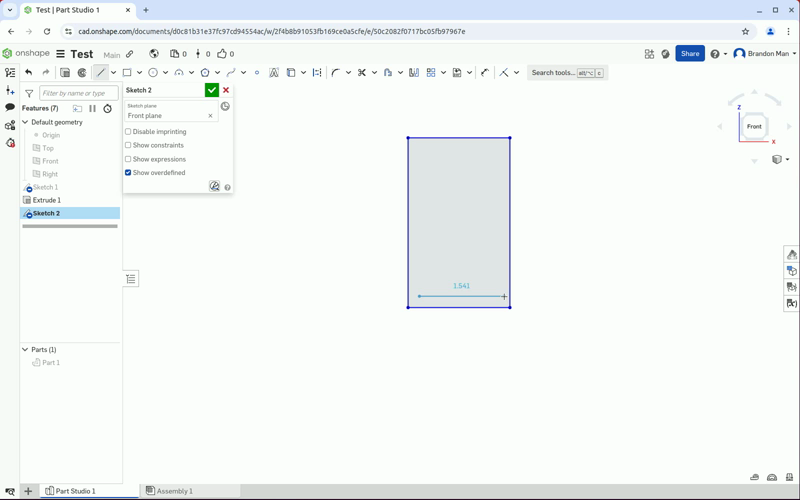
click(504, 296)
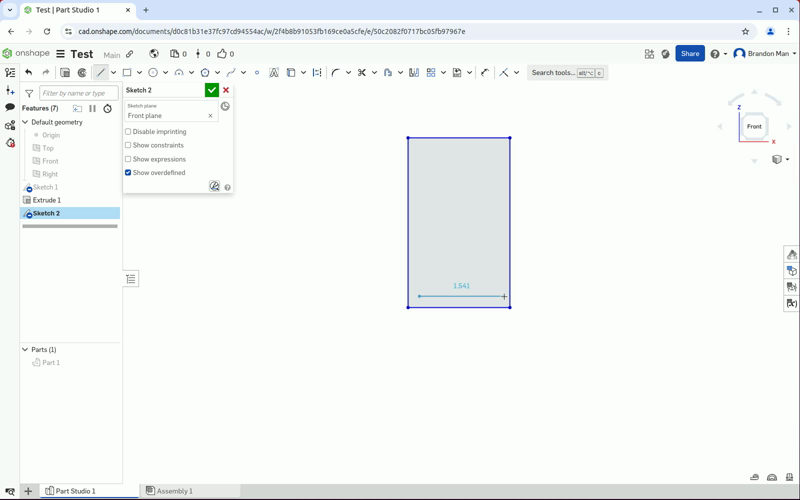
scroll(-6)
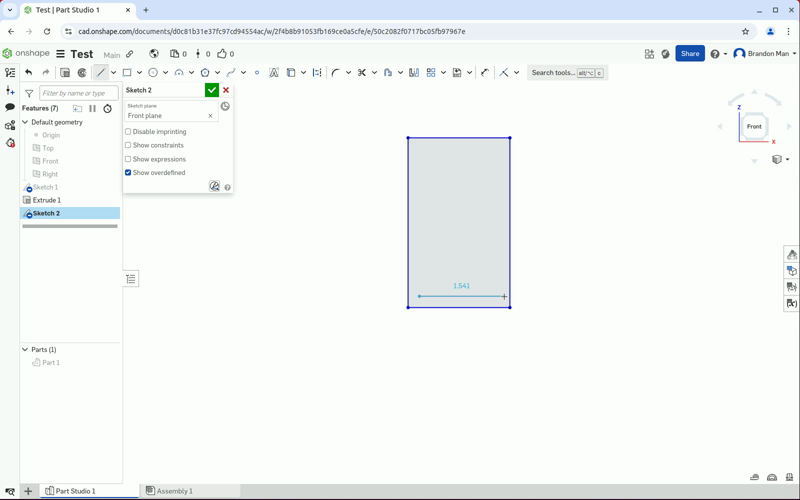
scroll(-6)
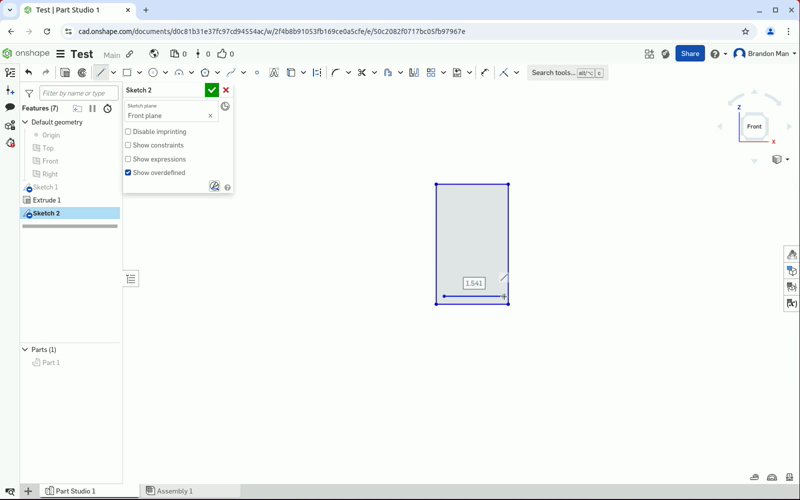
scroll(-6)
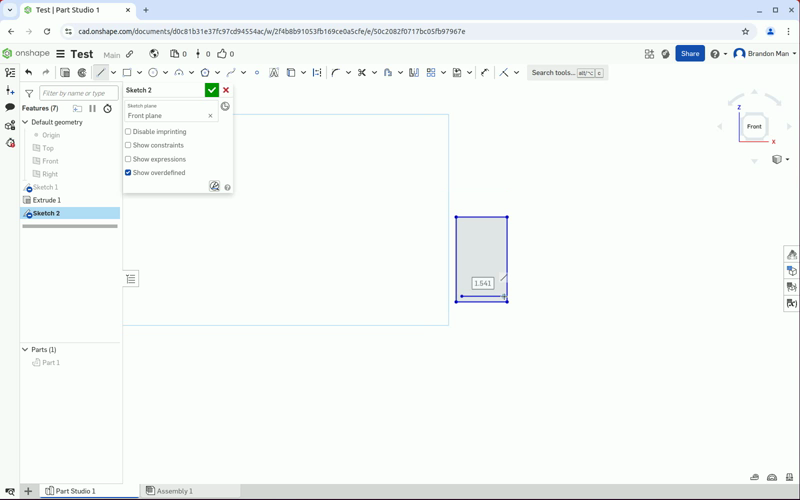
scroll(-6)
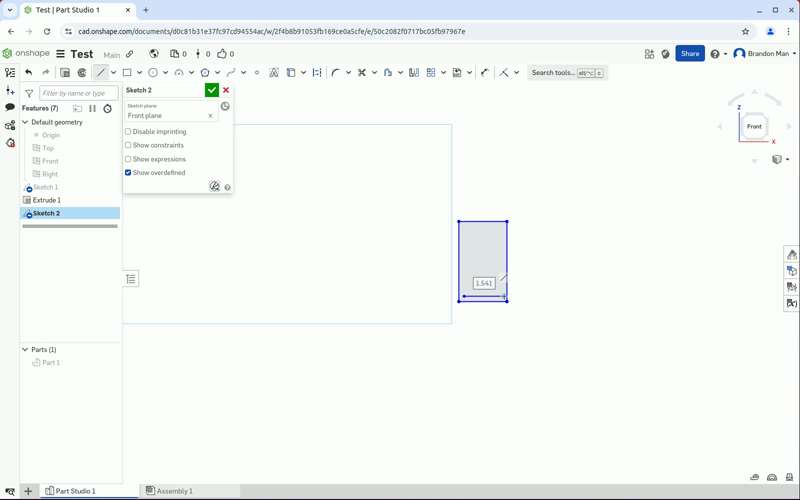
scroll(-6)
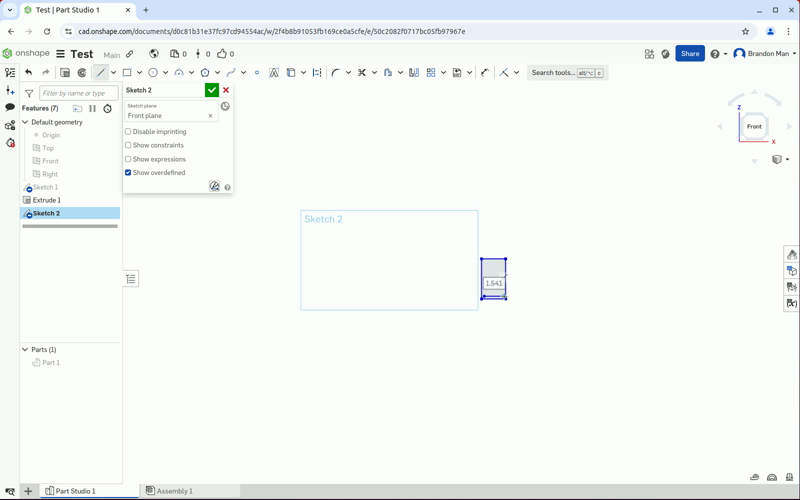
scroll(-6)
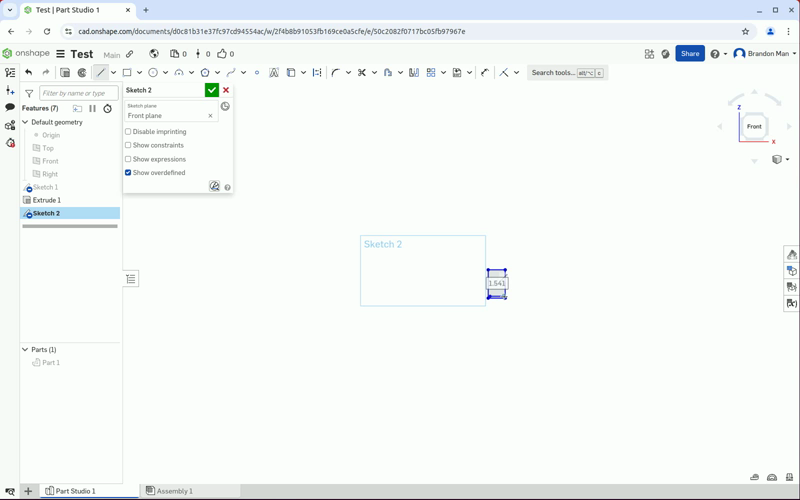
scroll(-6)
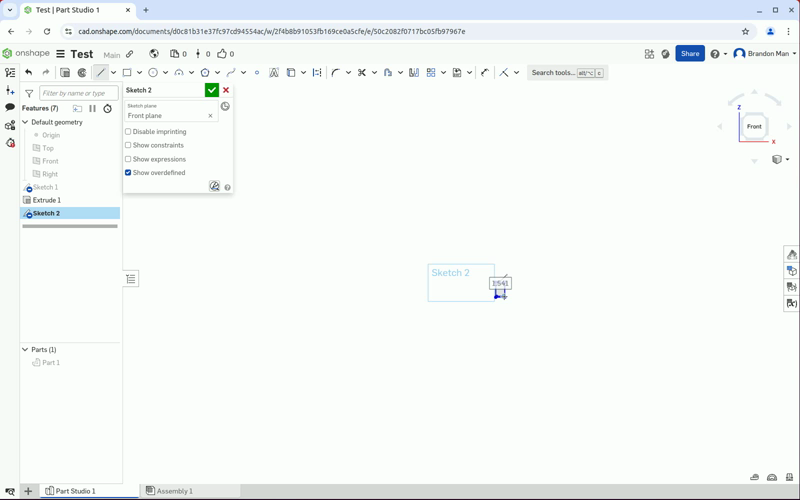
key_up(shift)
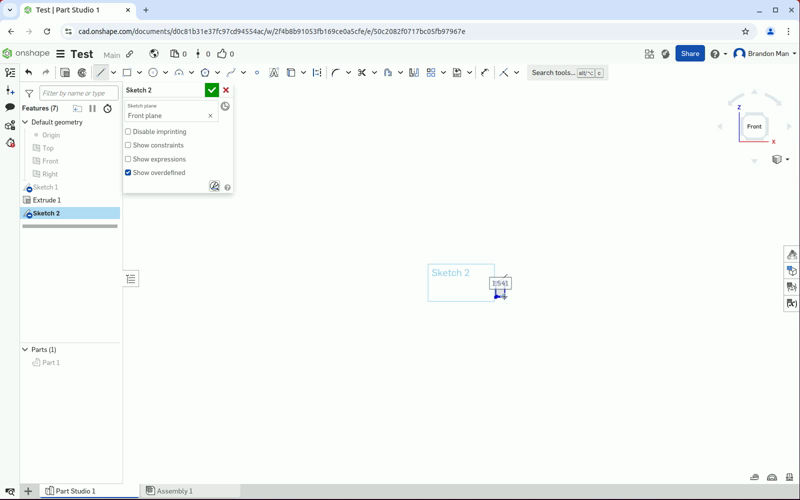
key_down(shift)
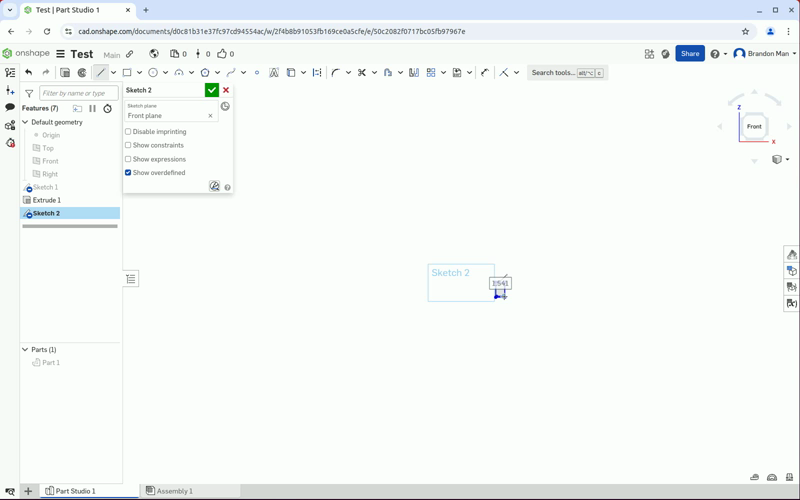
mouse_move(534, 296)
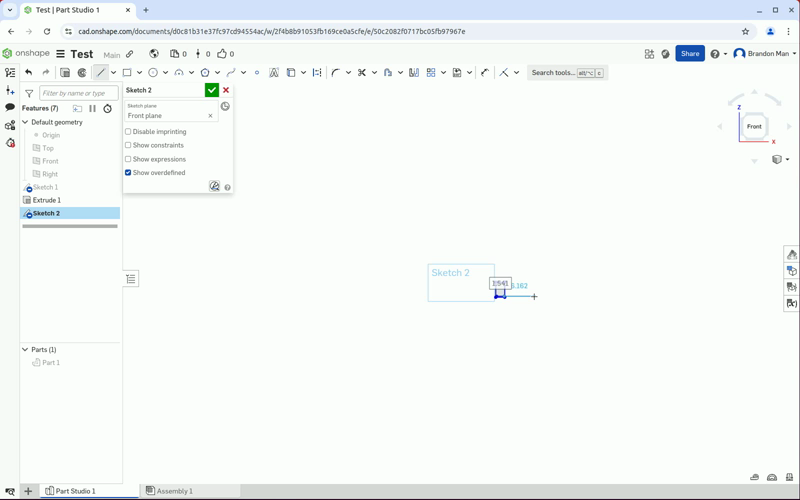
mouse_move(504, 282)
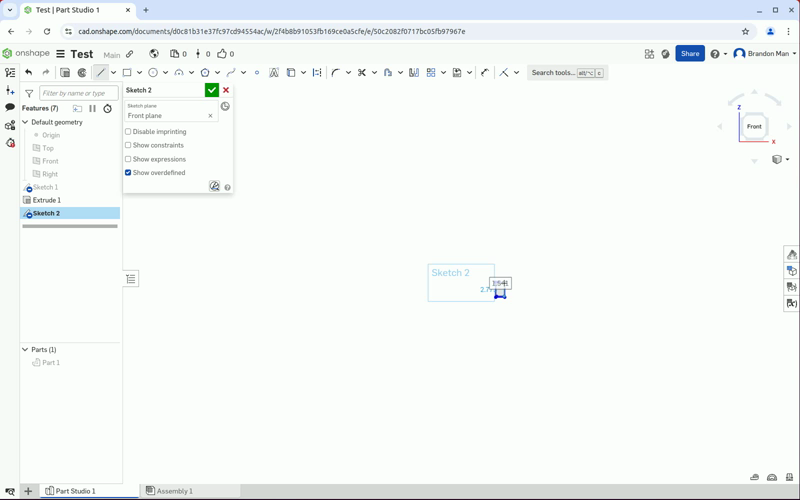
scroll(6)
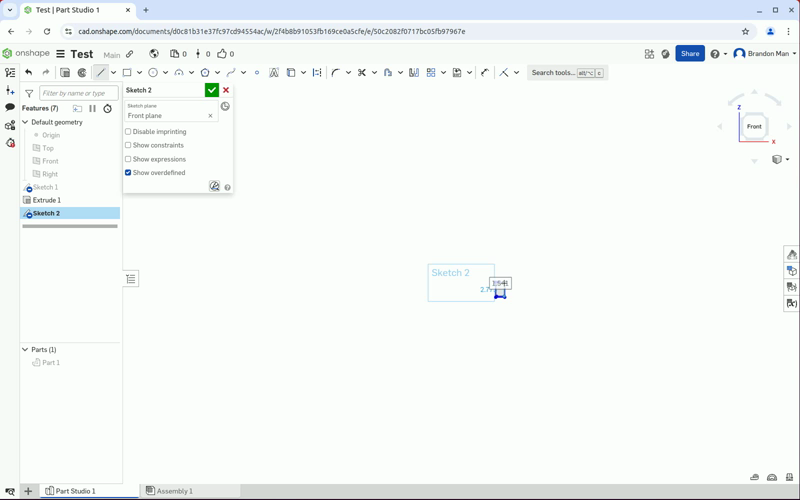
scroll(6)
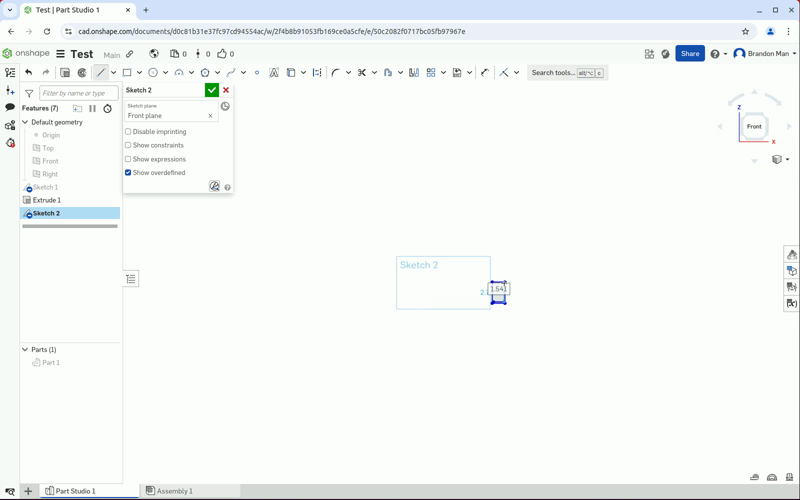
scroll(6)
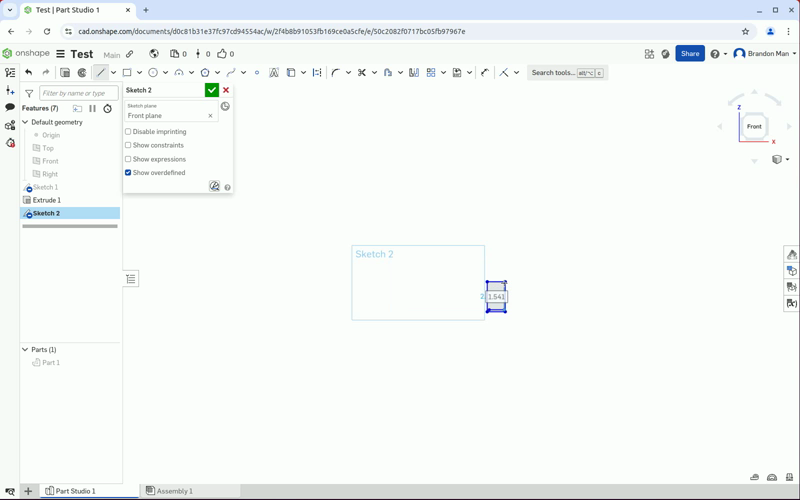
scroll(6)
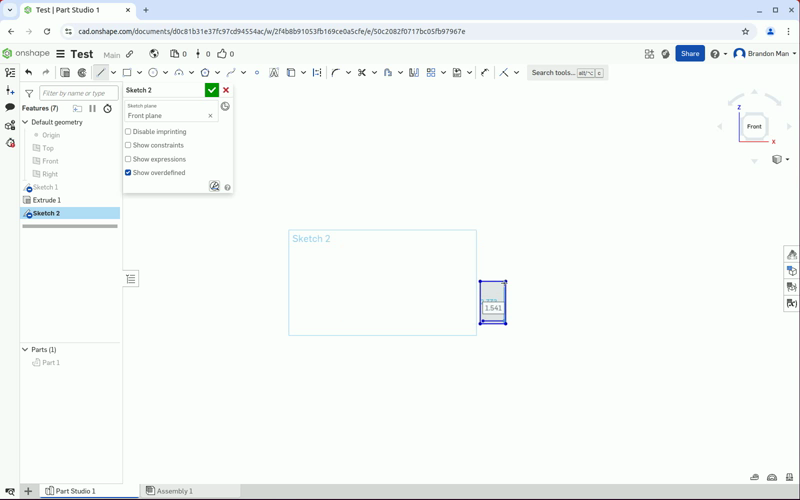
scroll(6)
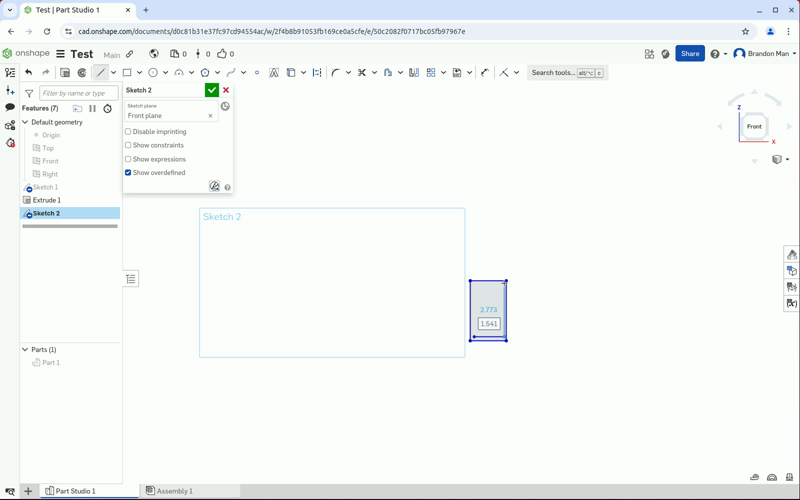
scroll(6)
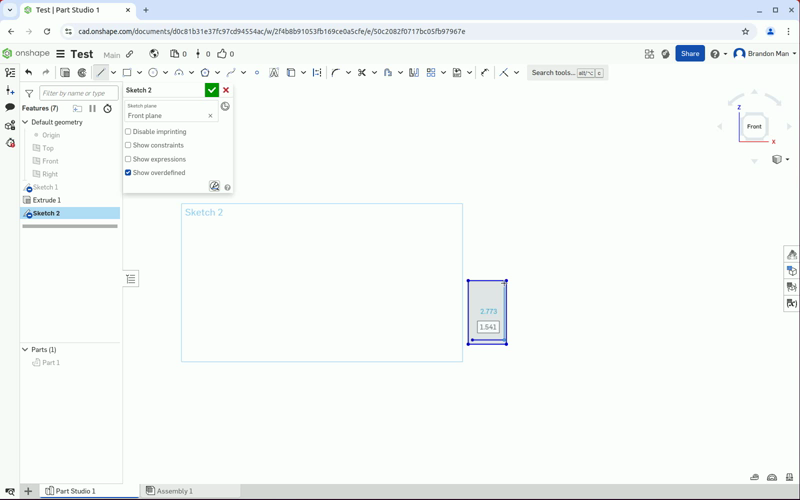
scroll(6)
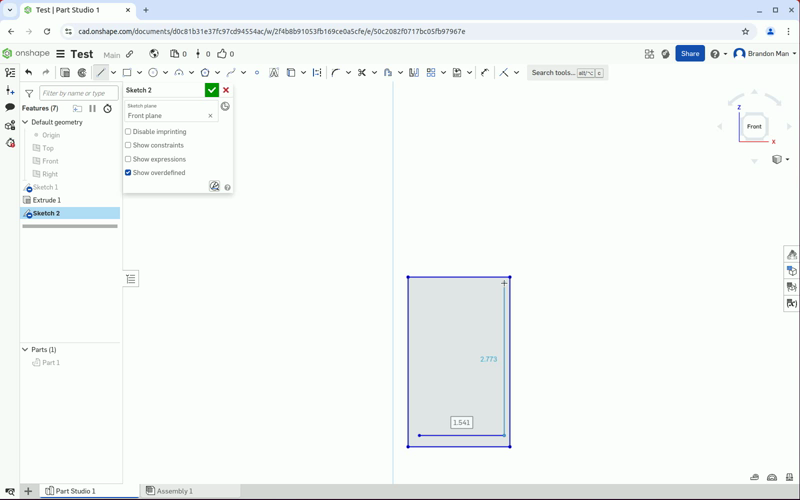
click(504, 282)
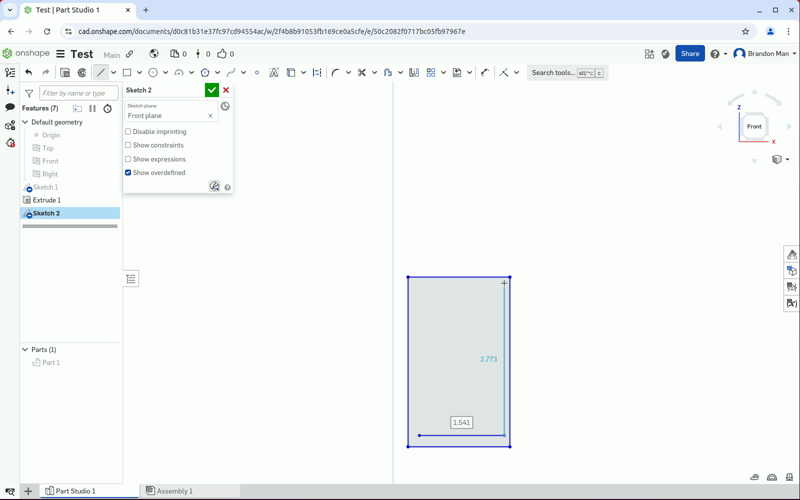
scroll(-6)
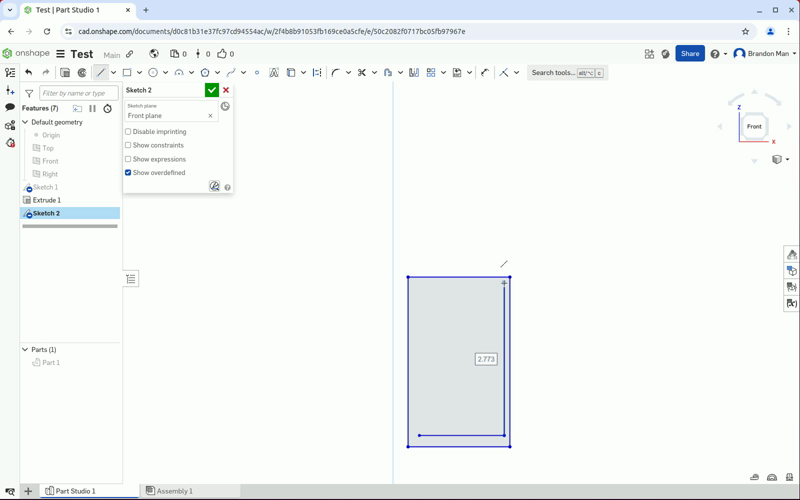
scroll(-6)
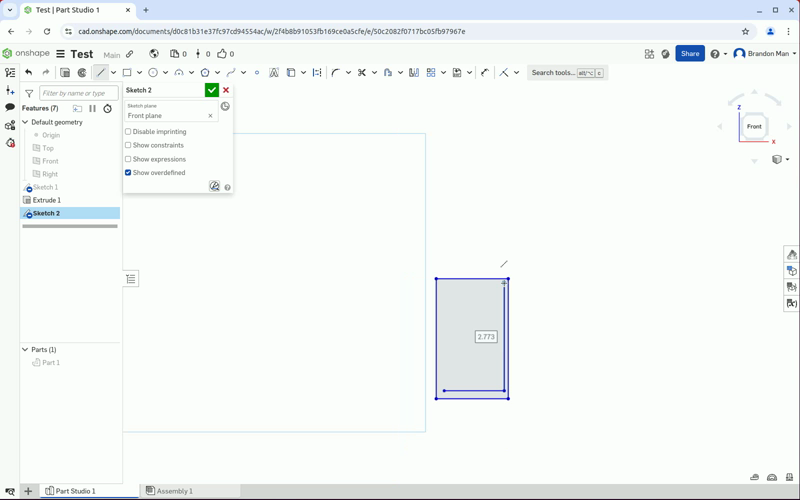
scroll(-6)
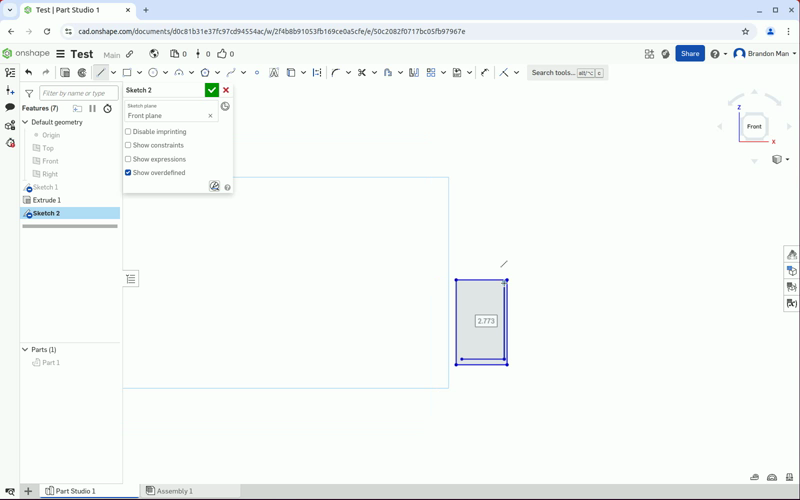
scroll(-6)
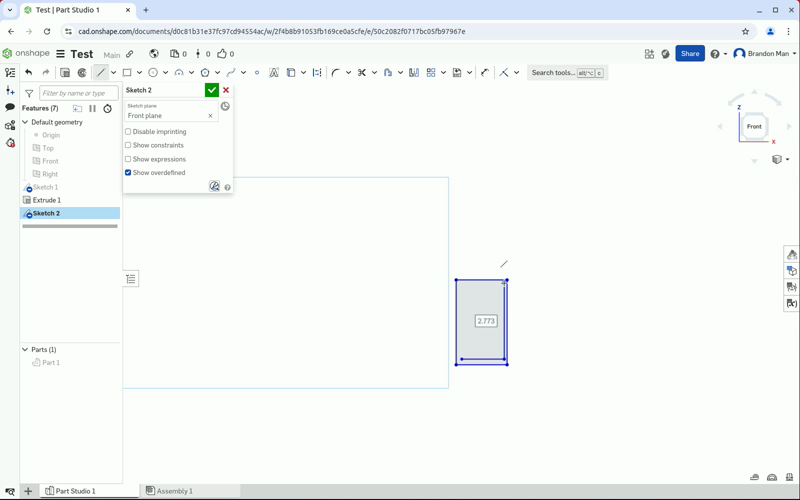
scroll(-6)
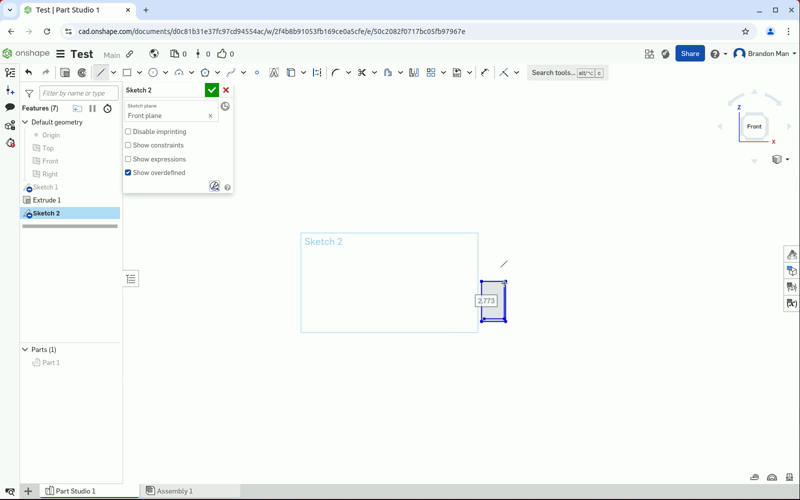
scroll(-6)
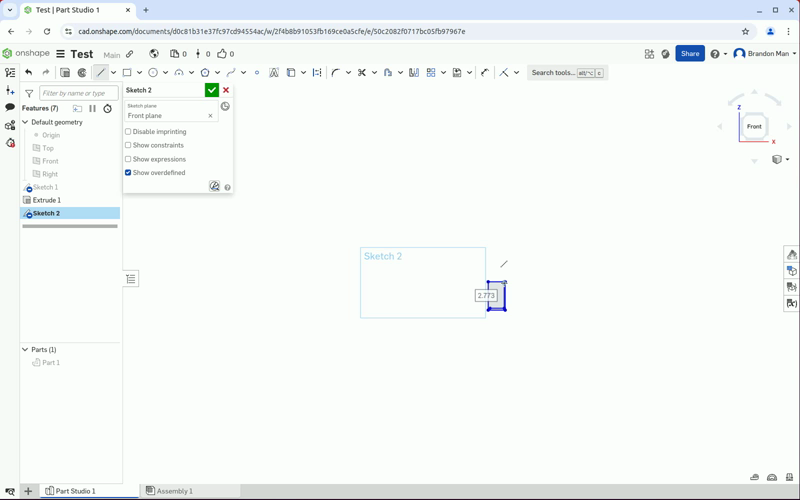
scroll(-6)
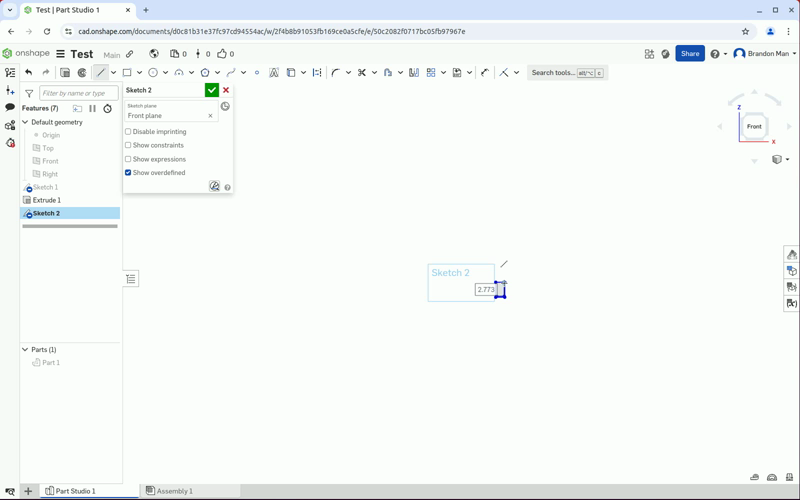
key_up(shift)
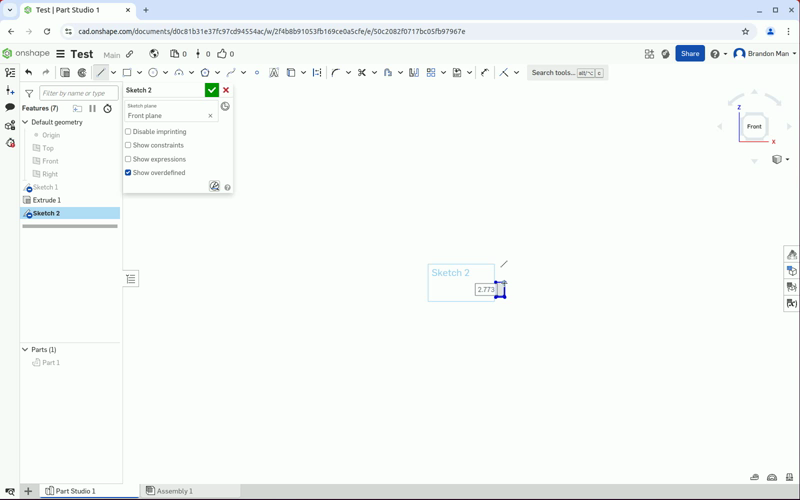
key_down(shift)
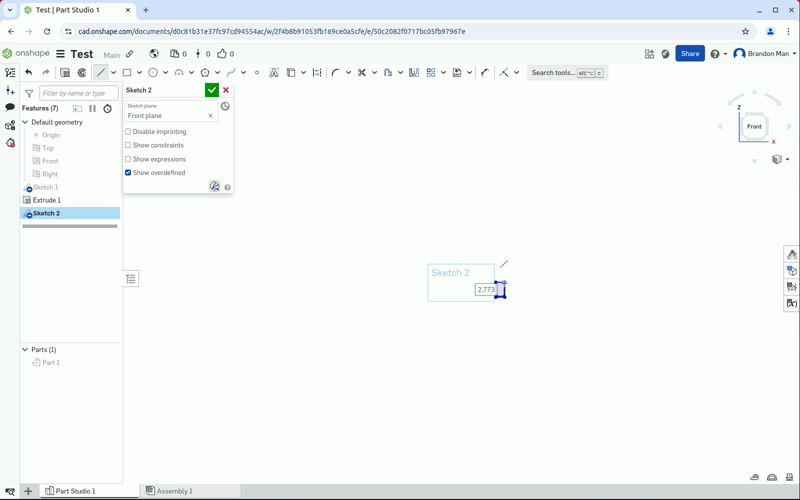
mouse_move(534, 282)
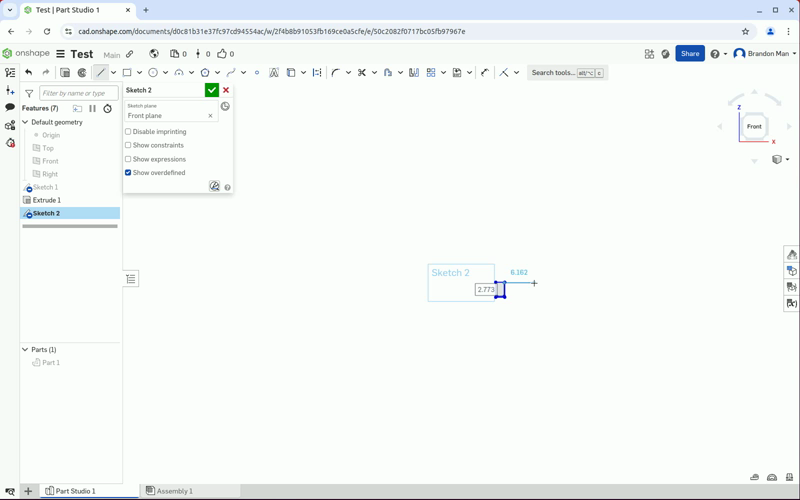
mouse_move(496, 282)
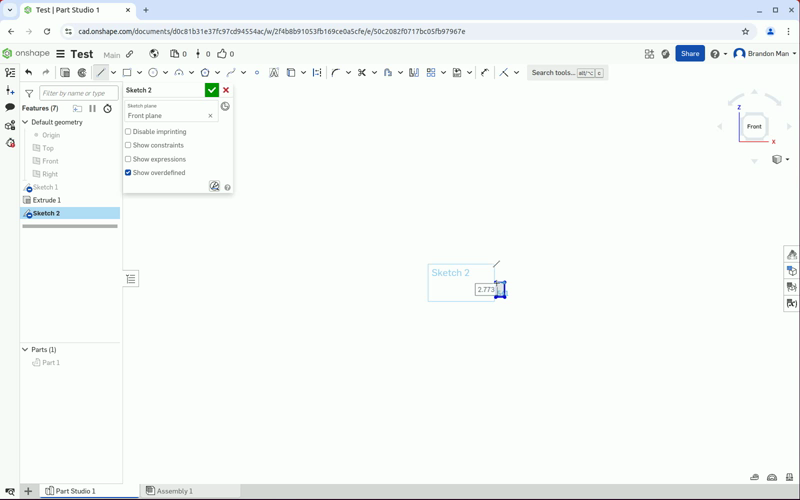
scroll(6)
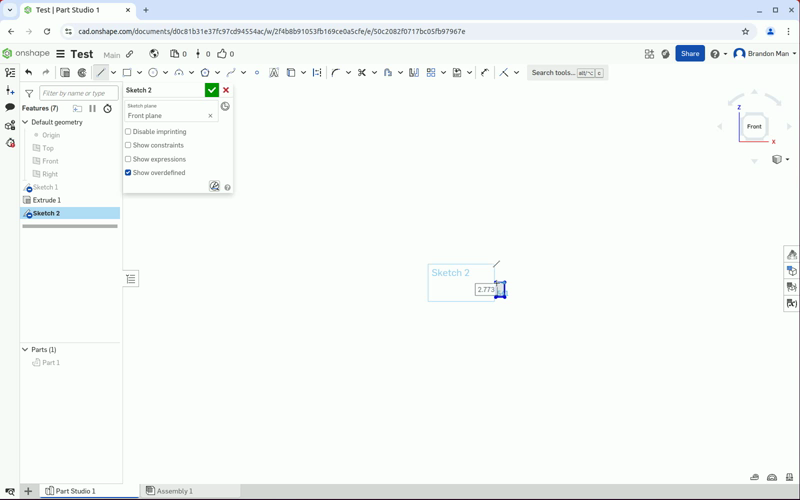
scroll(6)
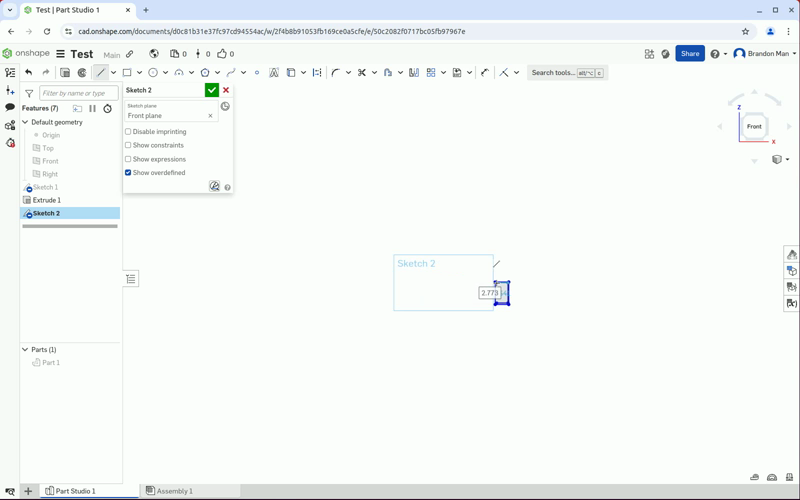
scroll(6)
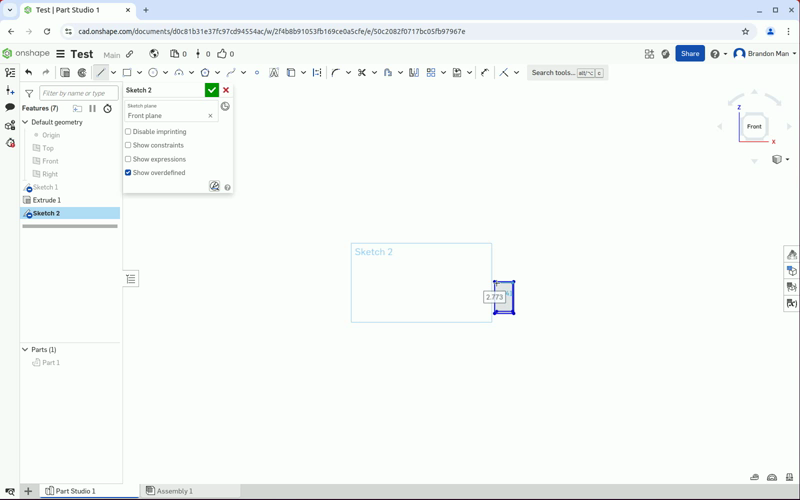
scroll(6)
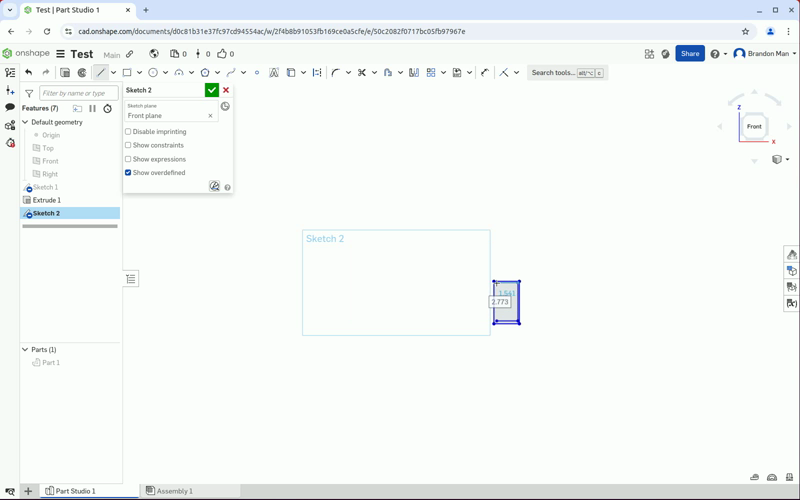
scroll(6)
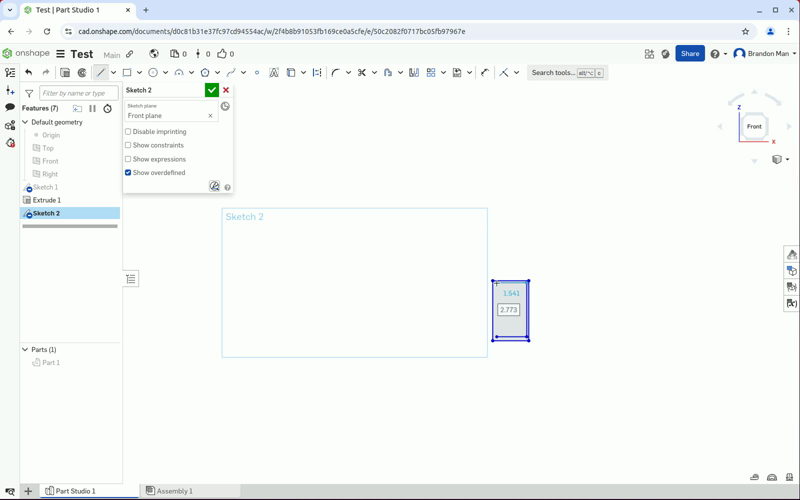
scroll(6)
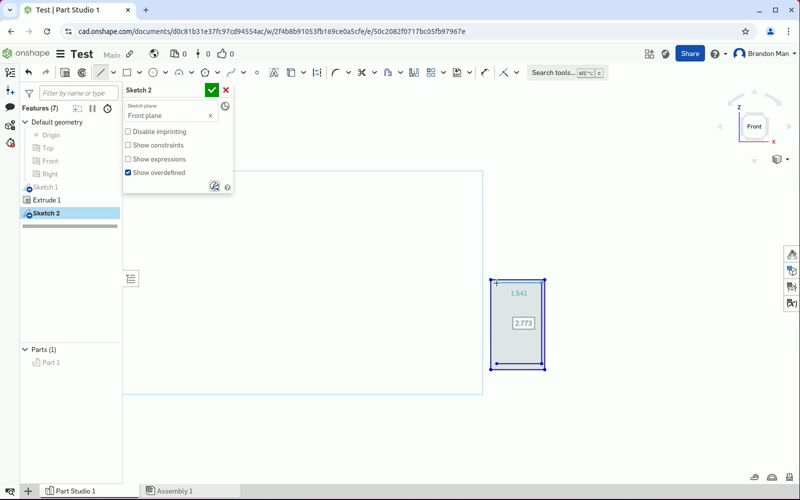
scroll(6)
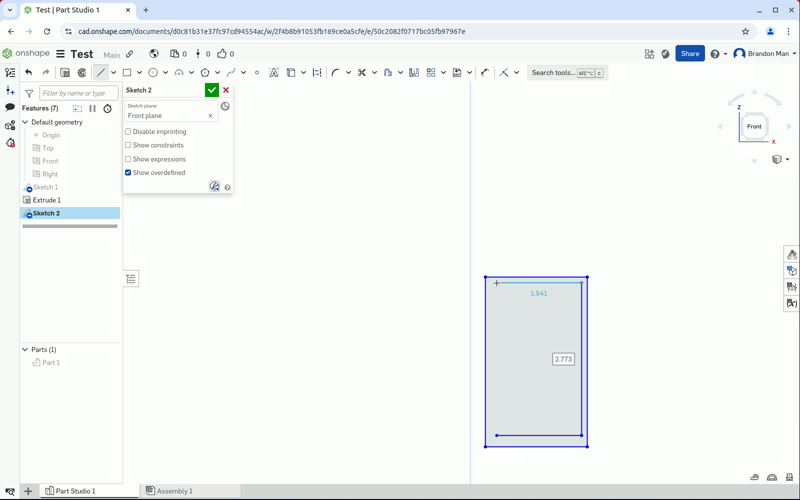
click(496, 282)
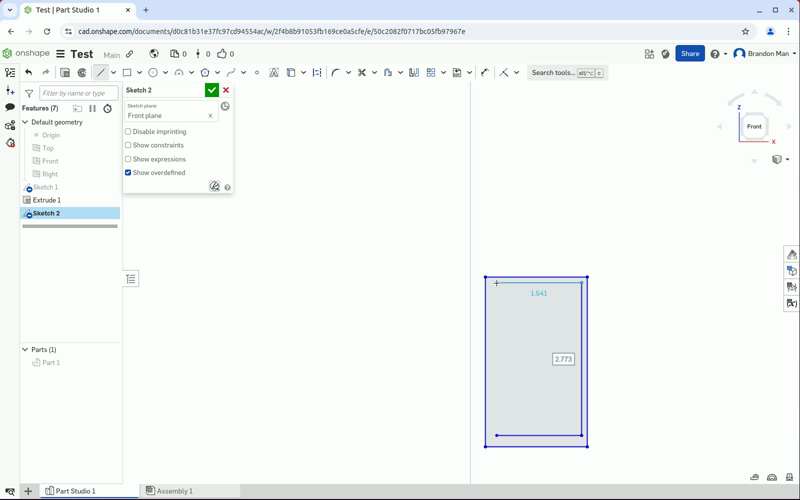
scroll(-6)
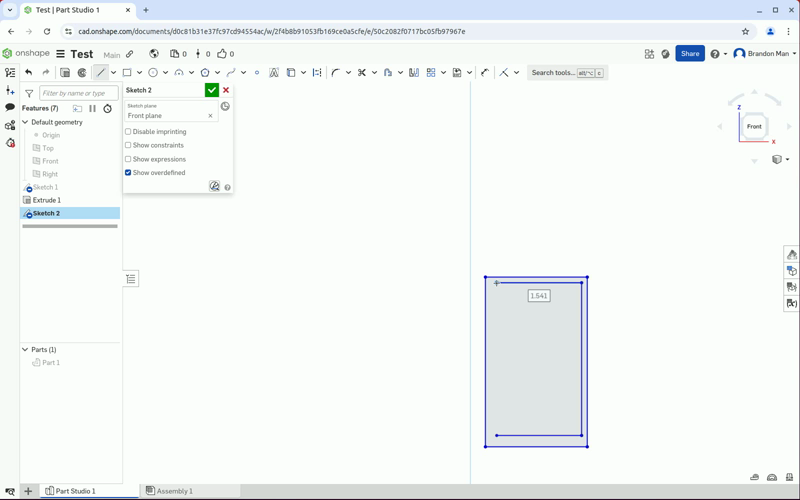
scroll(-6)
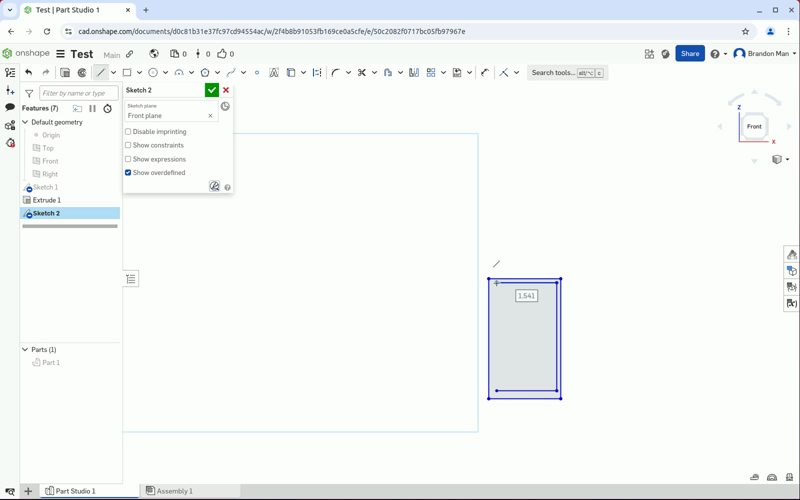
scroll(-6)
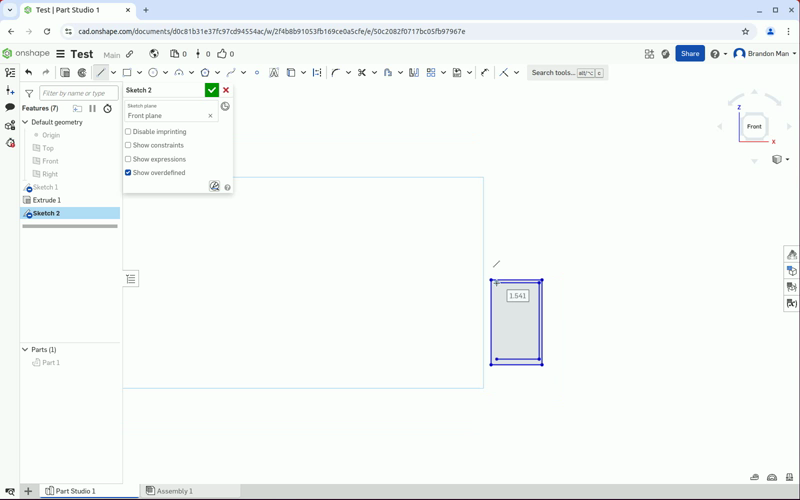
scroll(-6)
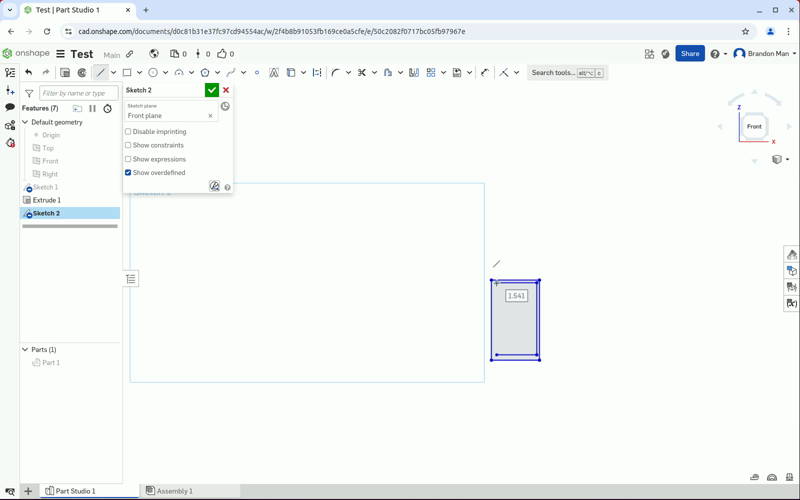
scroll(-6)
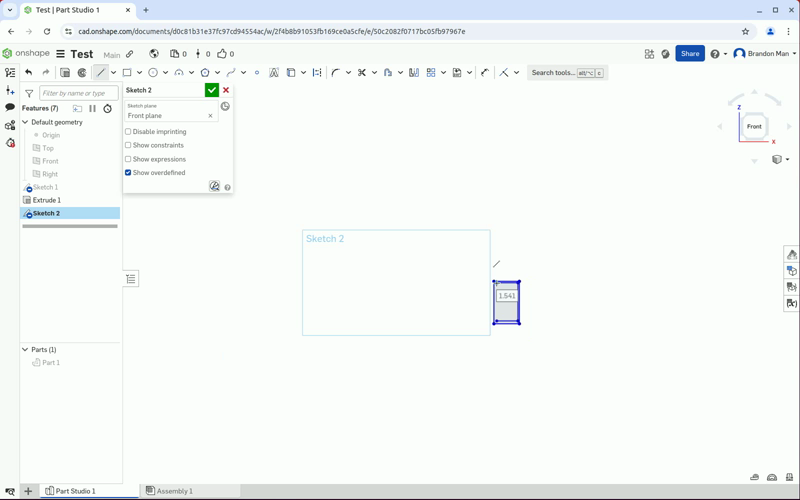
scroll(-6)
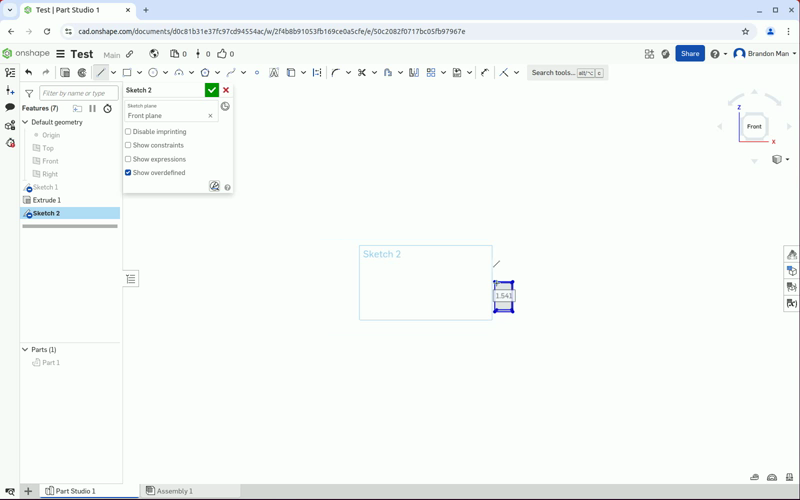
scroll(-6)
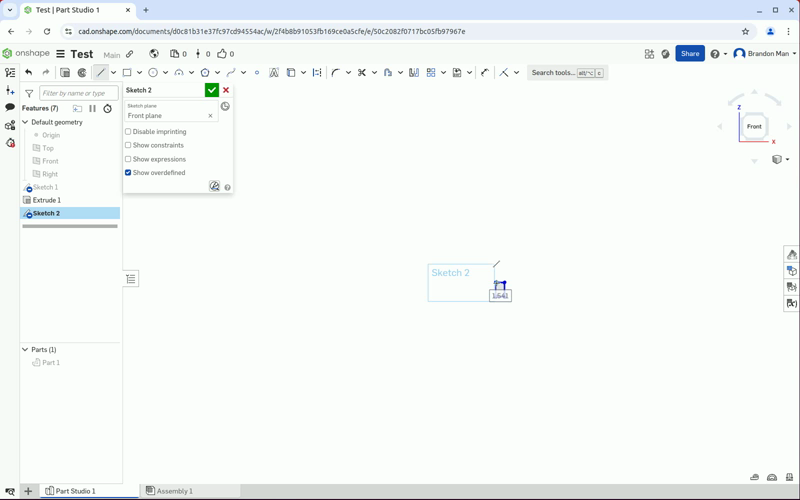
key_up(shift)
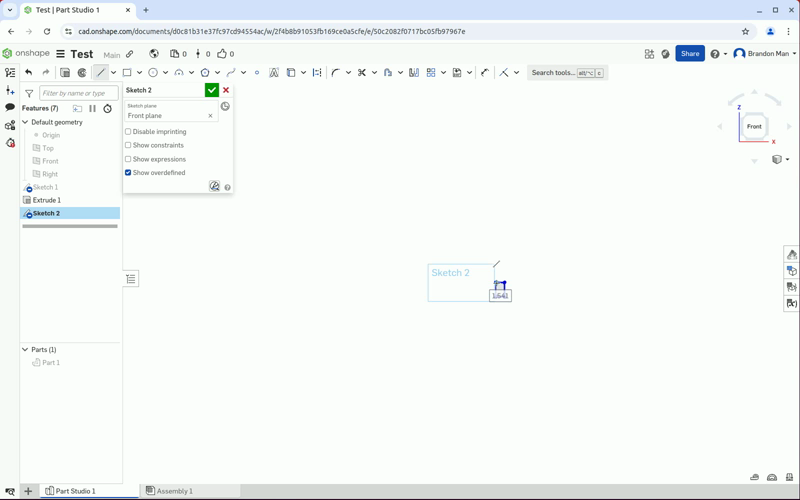
mouse_move(526, 282)
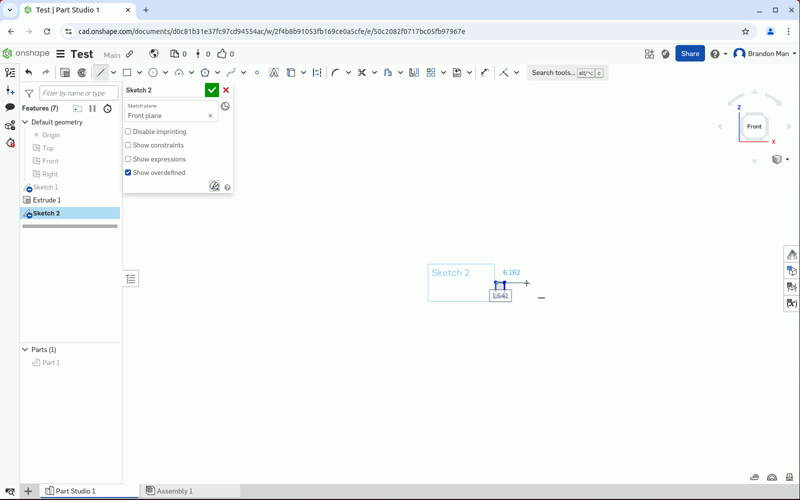
key_down(shift)
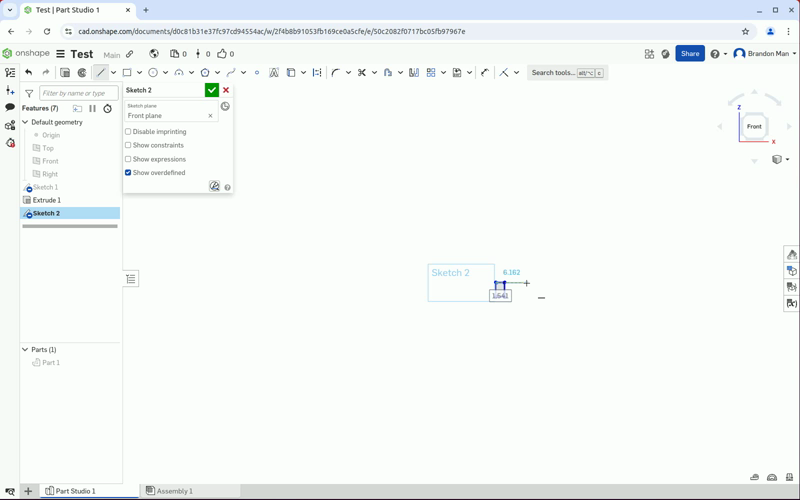
mouse_move(496, 296)
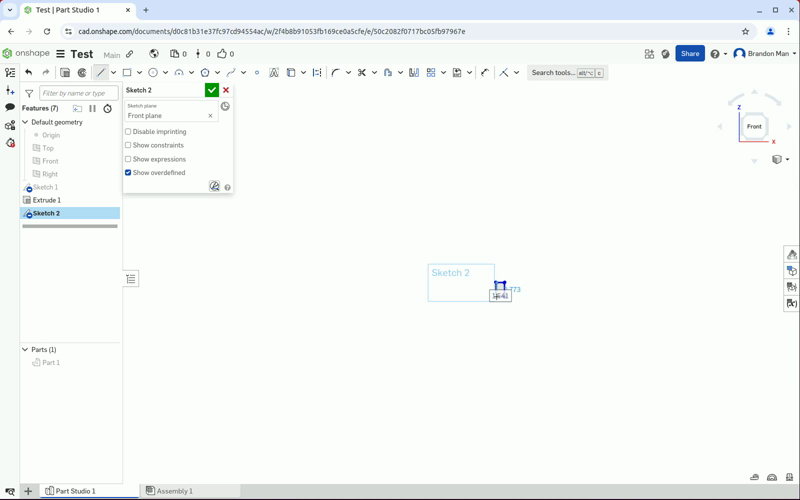
scroll(6)
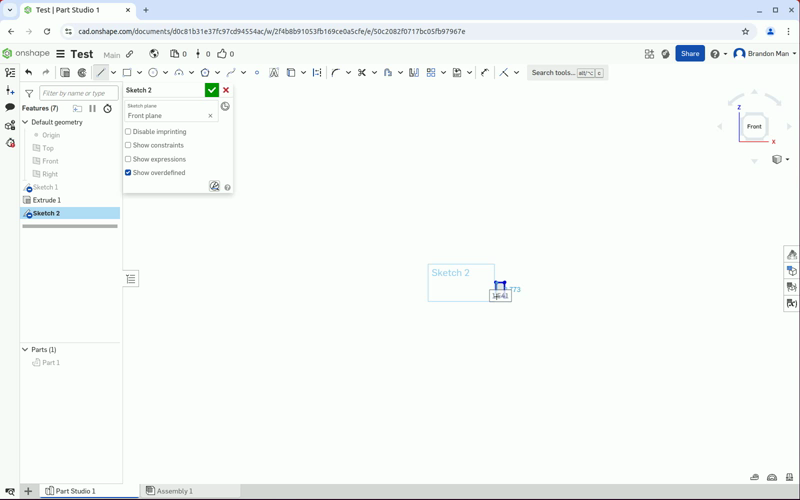
scroll(6)
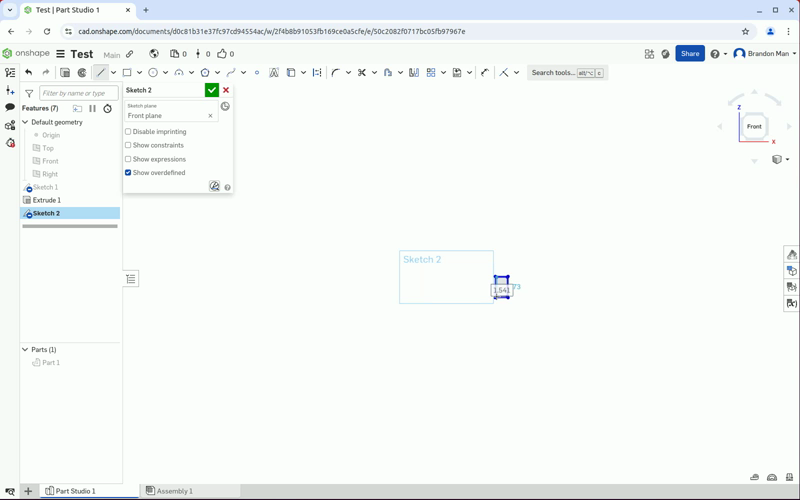
scroll(6)
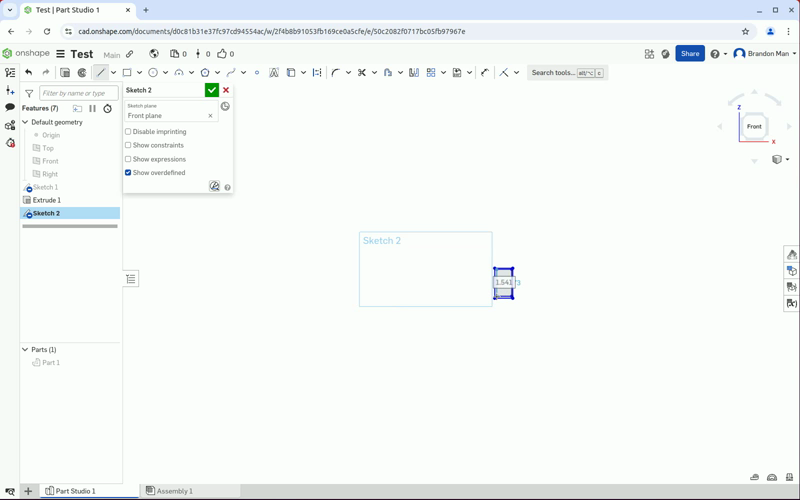
scroll(6)
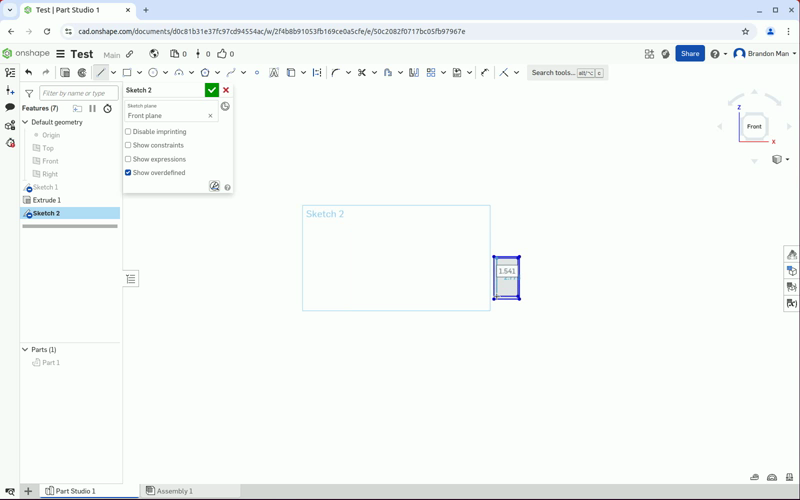
scroll(6)
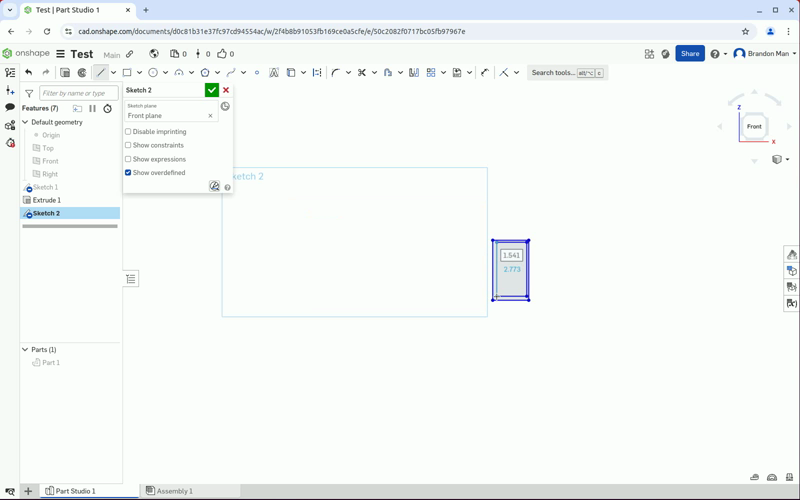
scroll(6)
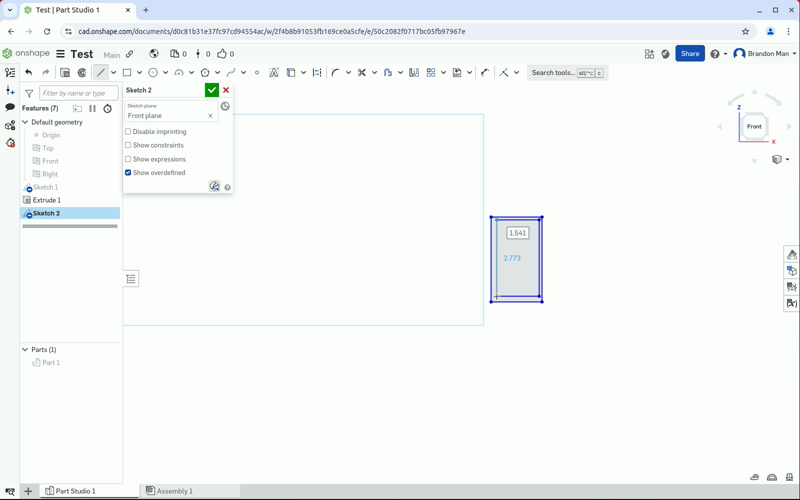
scroll(6)
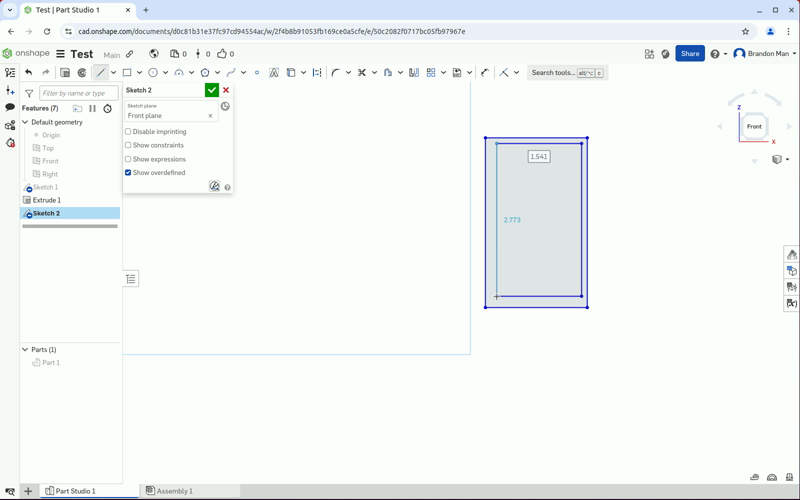
key_up(shift)
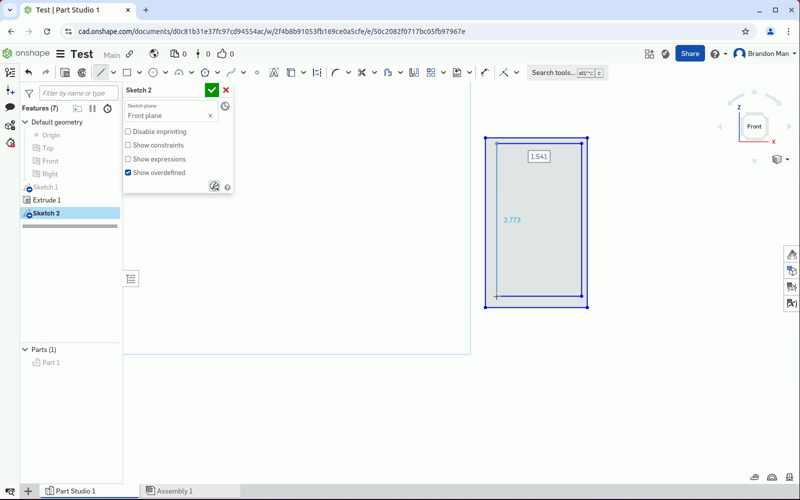
click(496, 296)
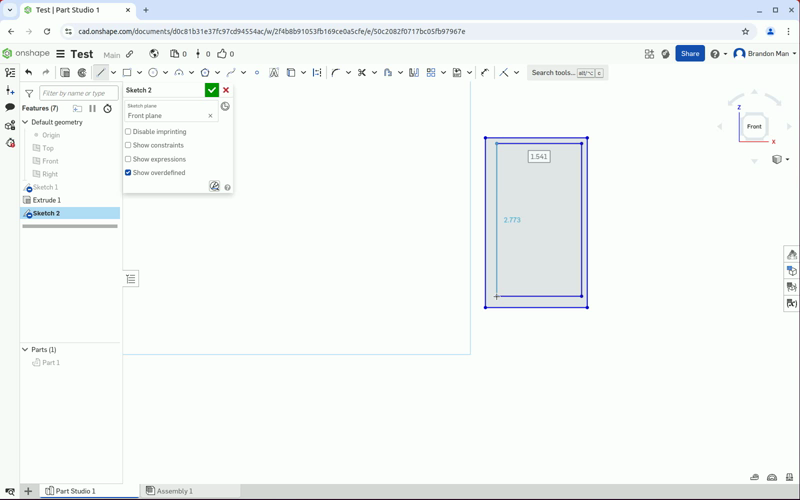
scroll(-6)
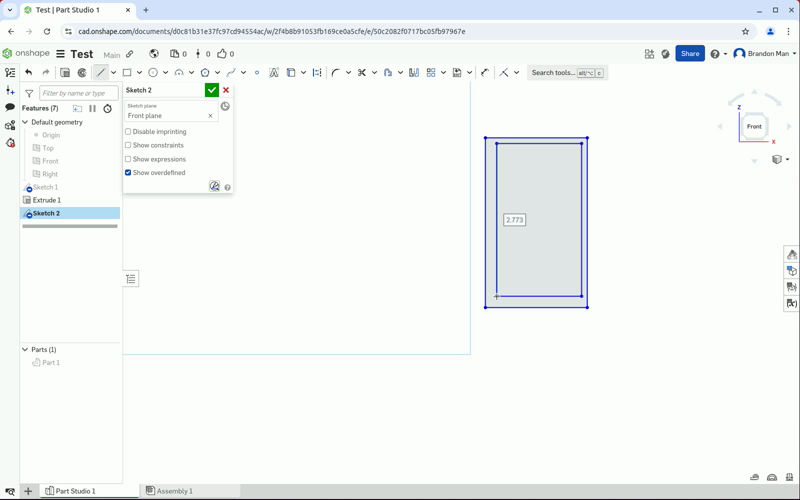
scroll(-6)
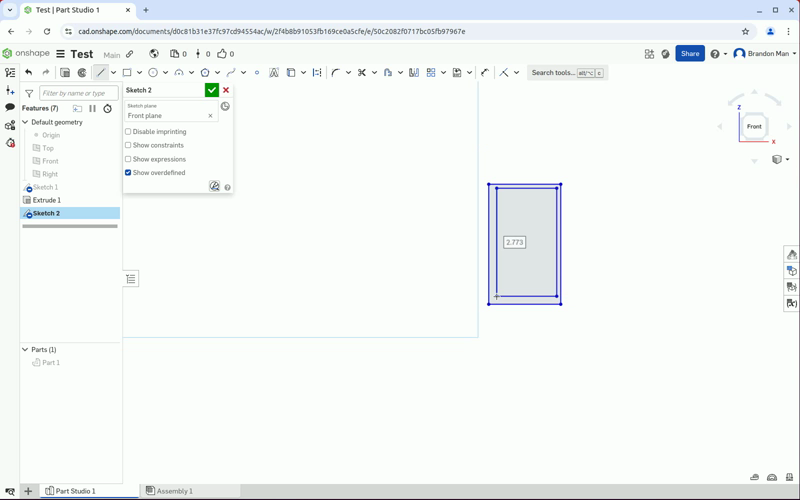
scroll(-6)
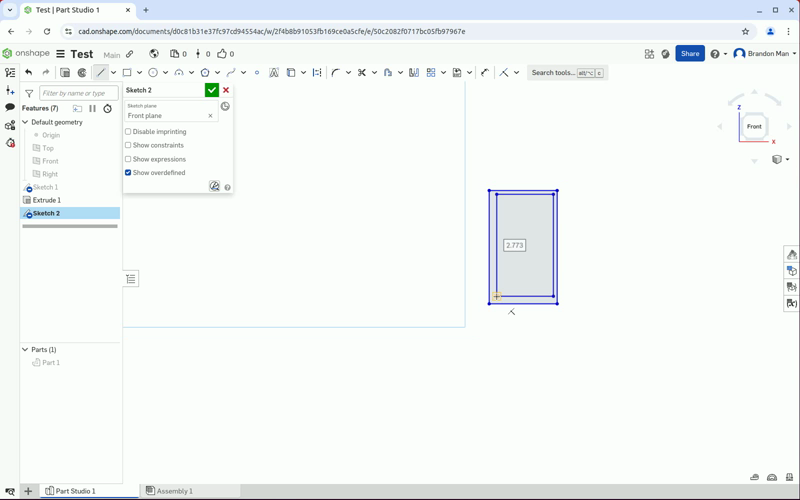
scroll(-6)
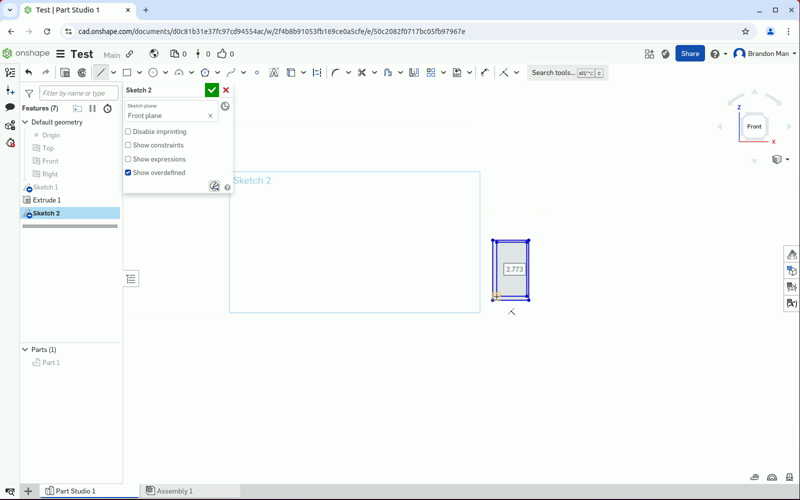
scroll(-6)
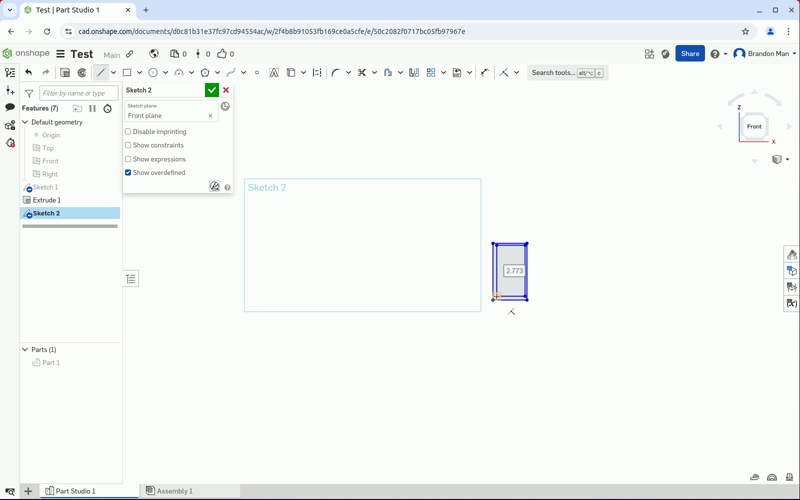
scroll(-6)
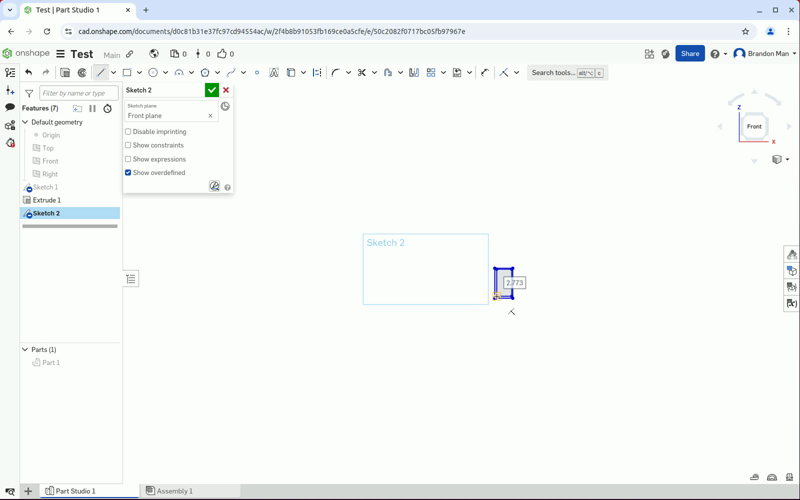
scroll(-6)
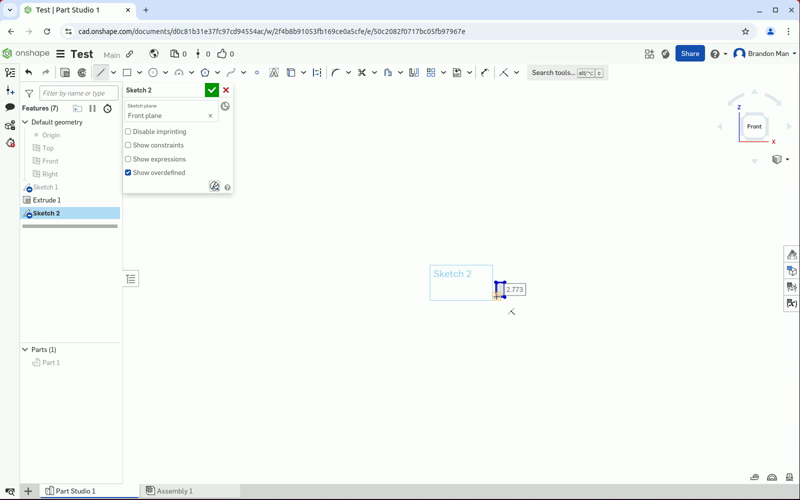
key(esc)
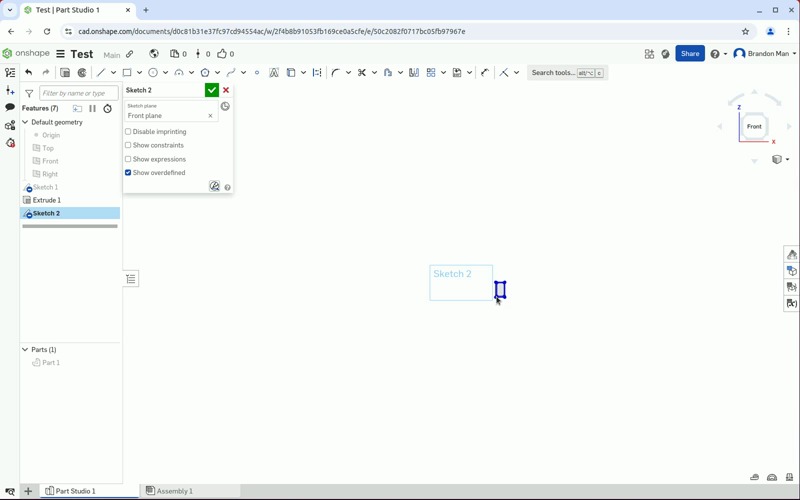
mouse_move(497, 282)
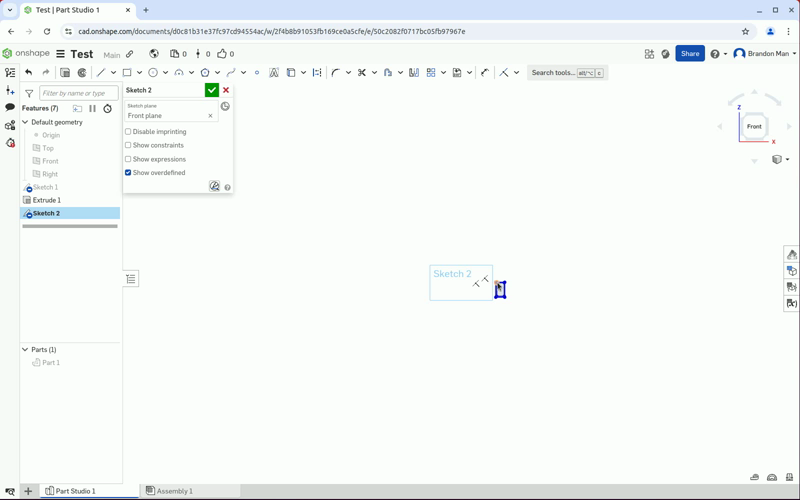
scroll(6)
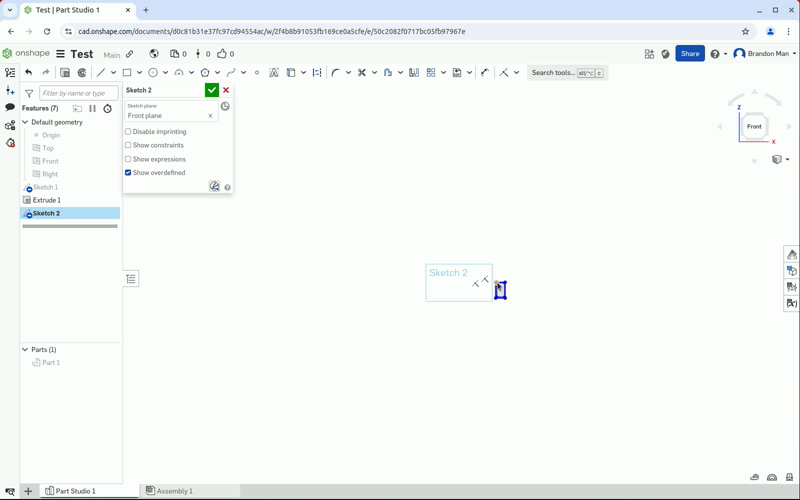
scroll(6)
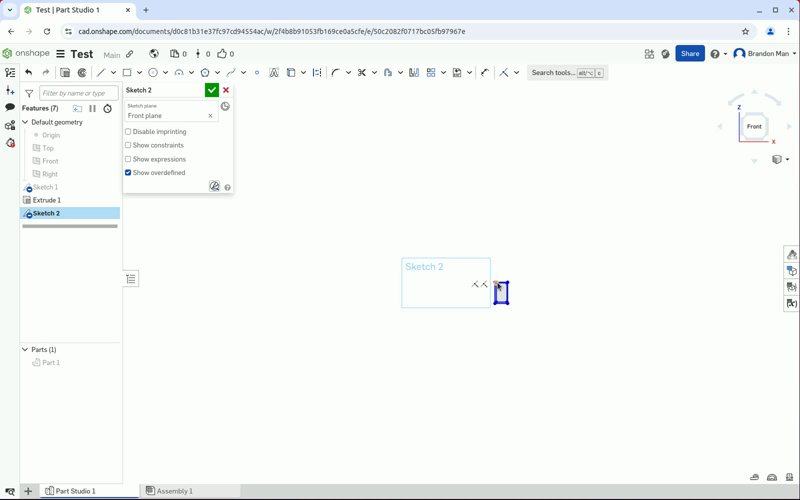
scroll(6)
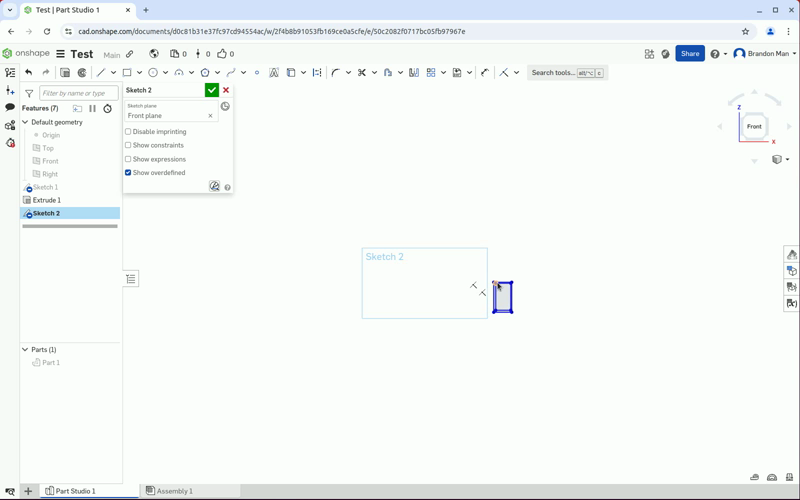
scroll(6)
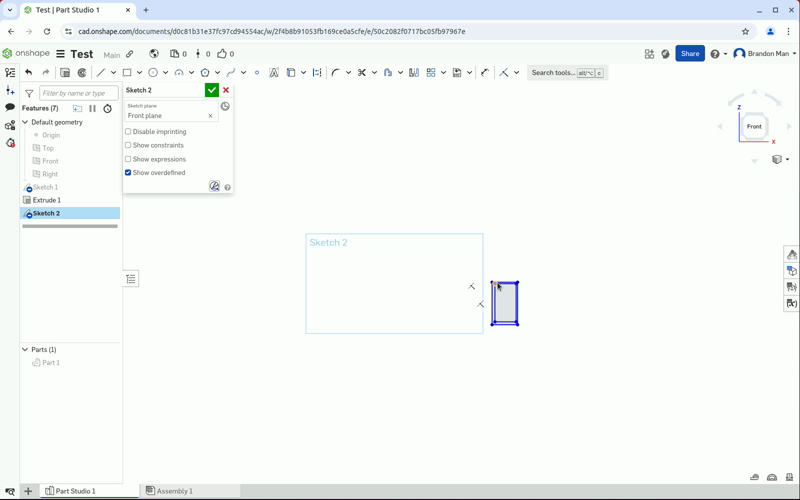
scroll(6)
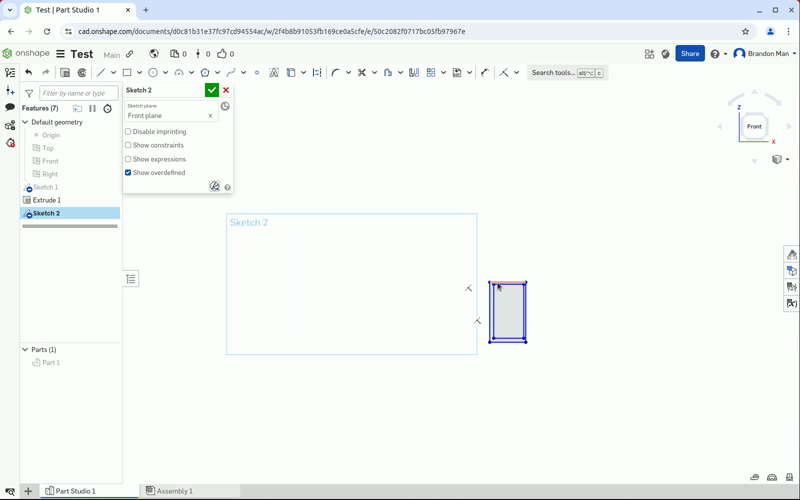
scroll(6)
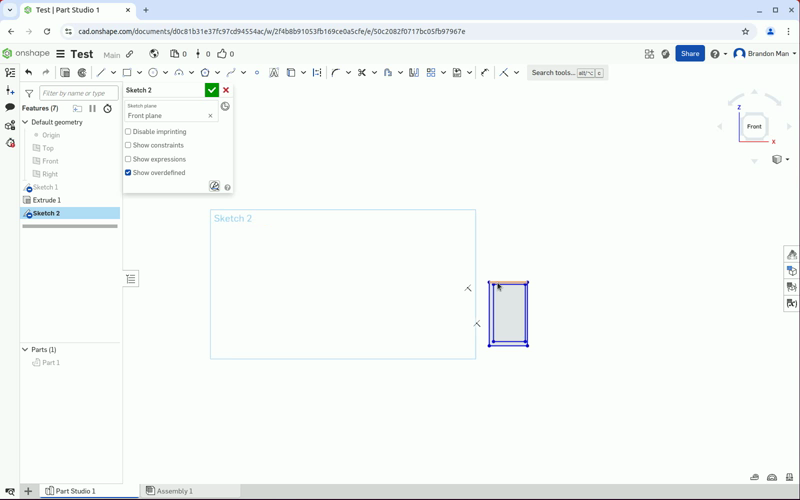
scroll(6)
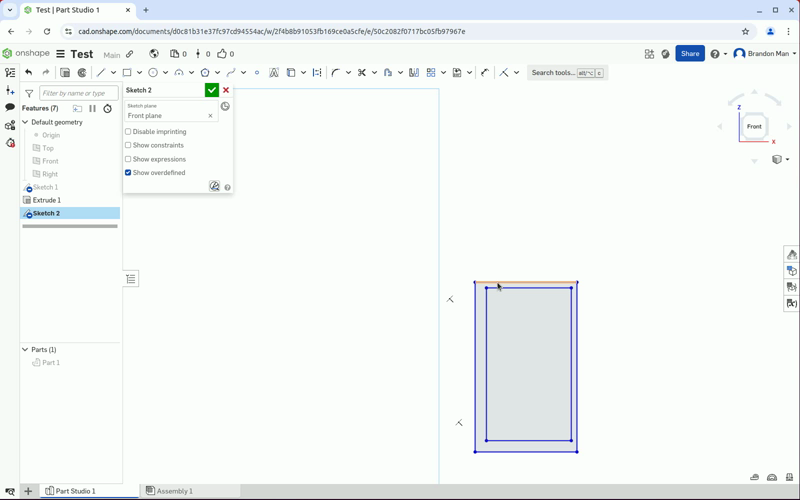
click(497, 282)
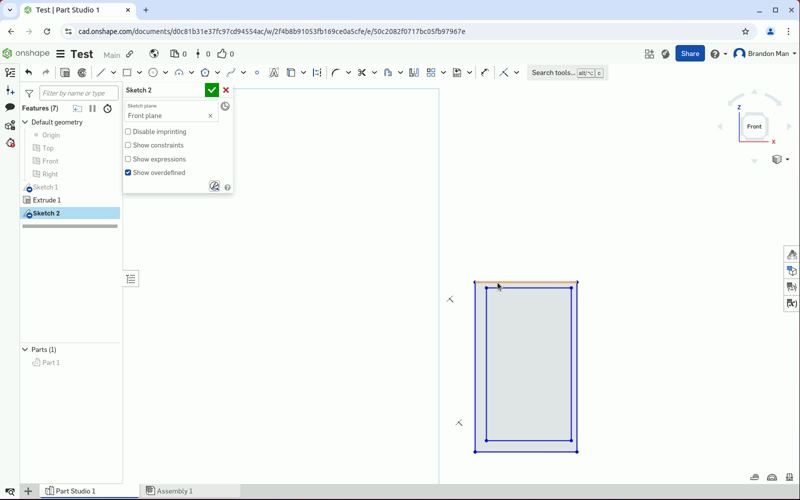
scroll(-6)
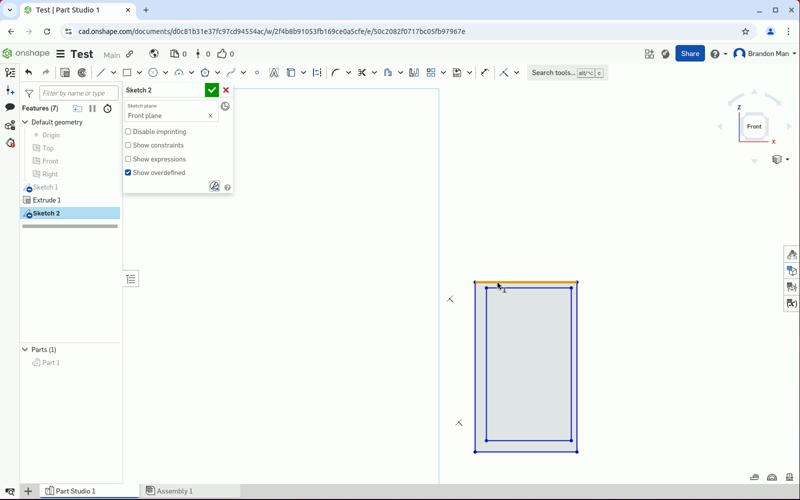
scroll(-6)
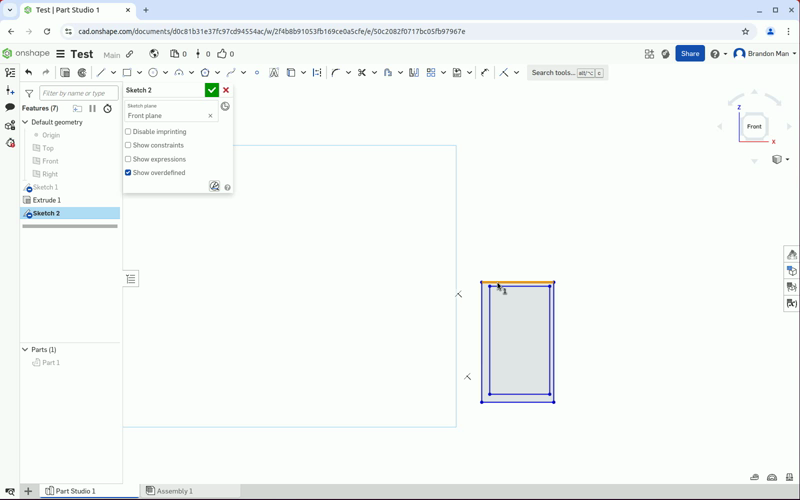
scroll(-6)
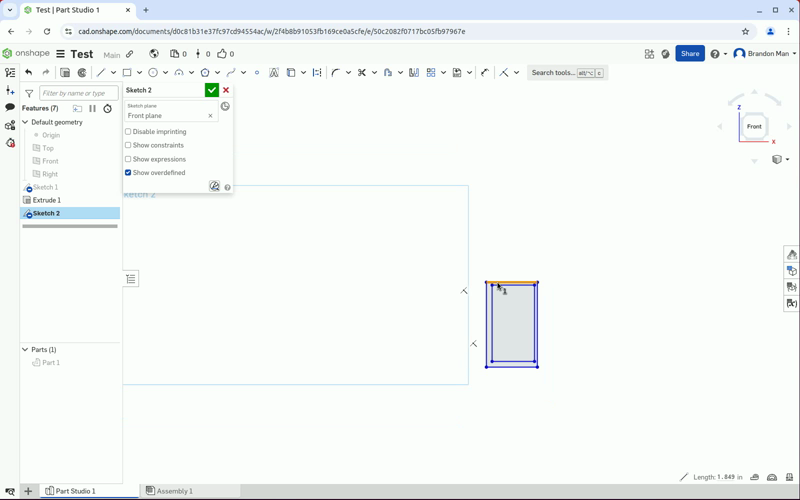
scroll(-6)
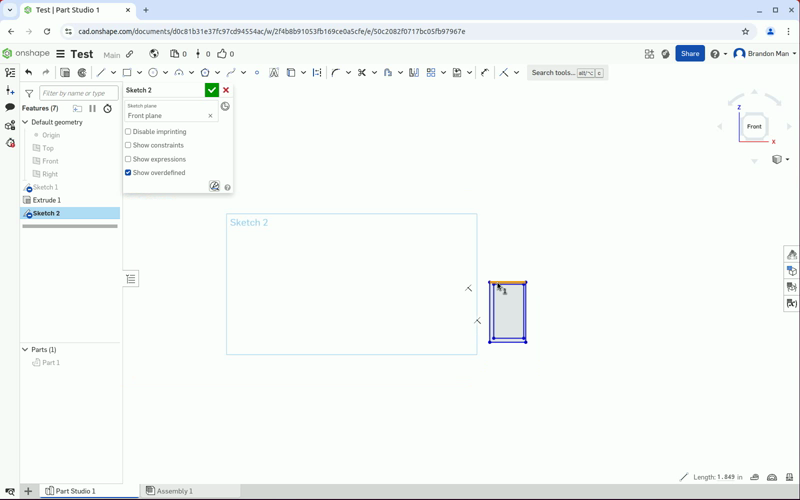
scroll(-6)
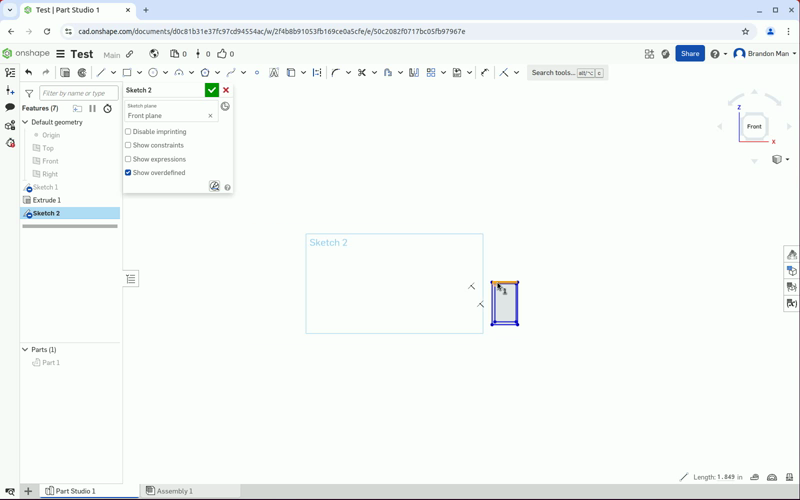
scroll(-6)
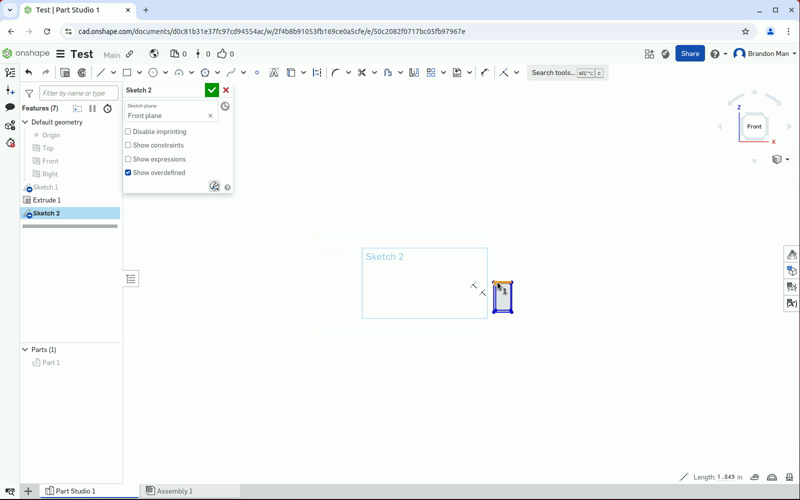
scroll(-6)
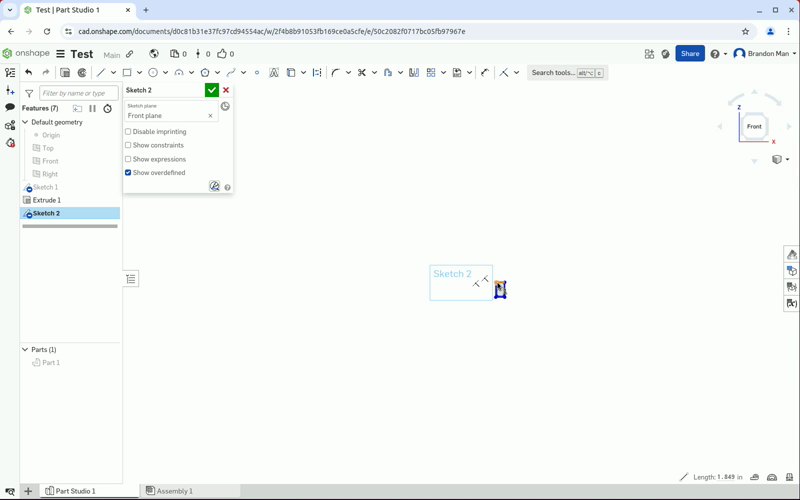
mouse_move(73, 352)
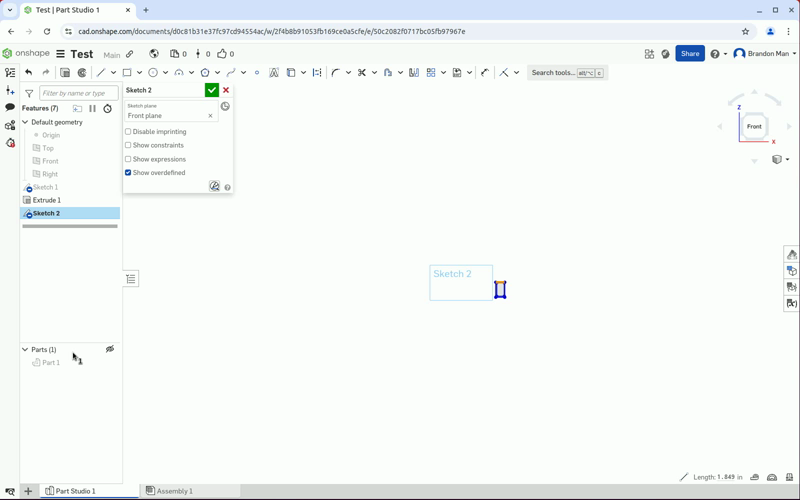
key(shift+y)
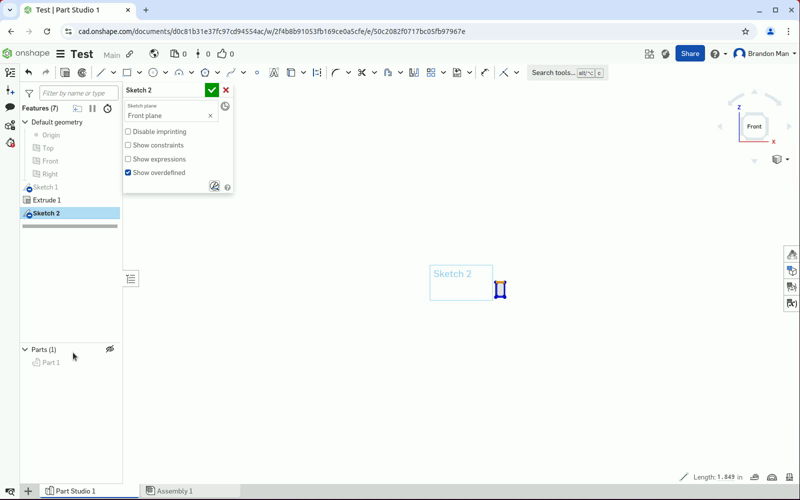
key(shift+e)
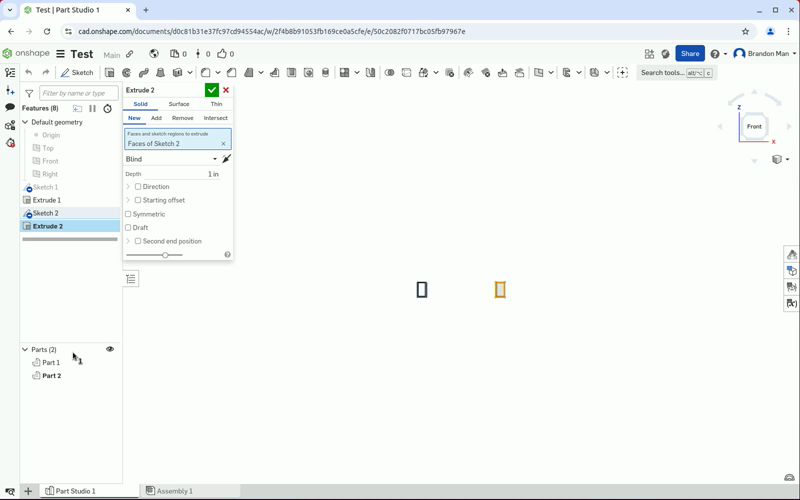
mouse_move(143, 106)
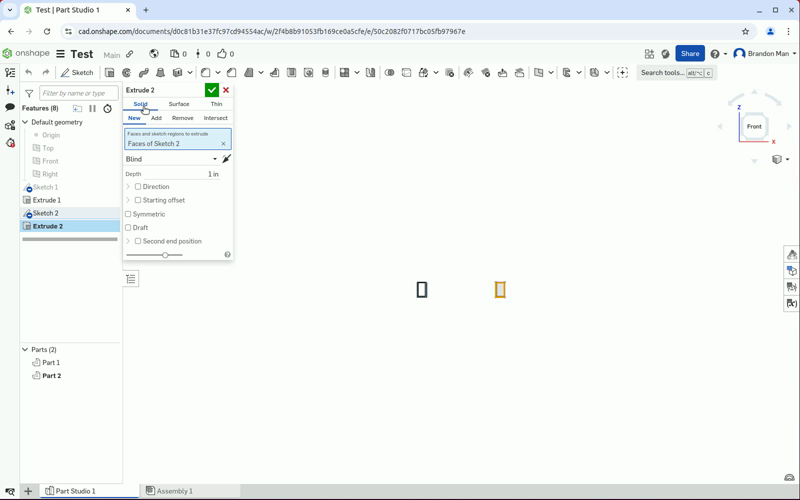
click(143, 106)
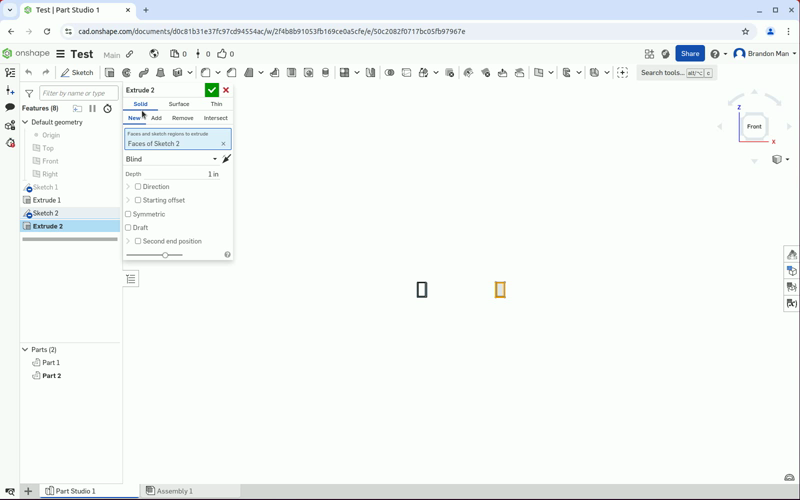
mouse_move(137, 120)
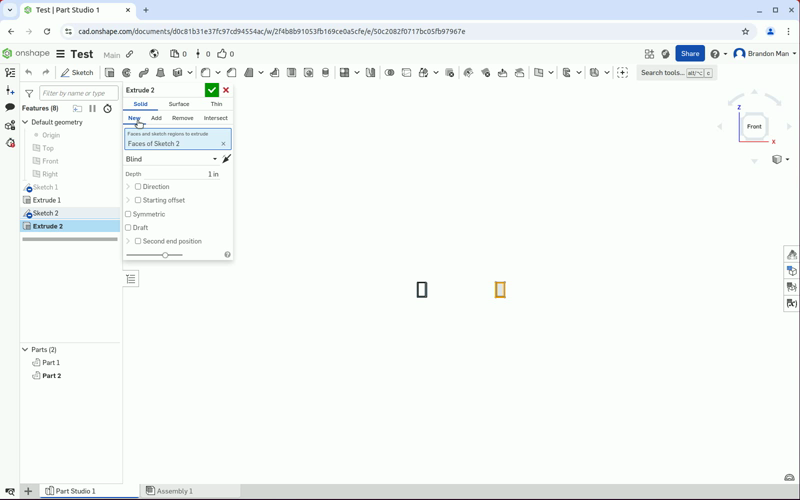
click(137, 120)
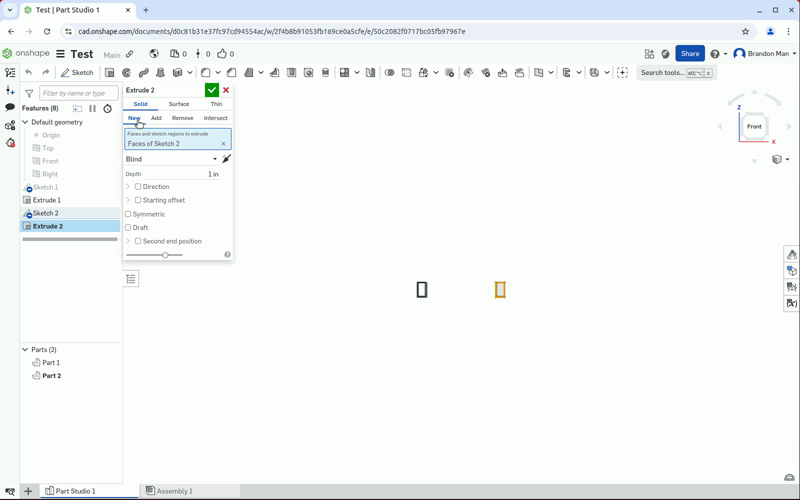
key(tab, 4)
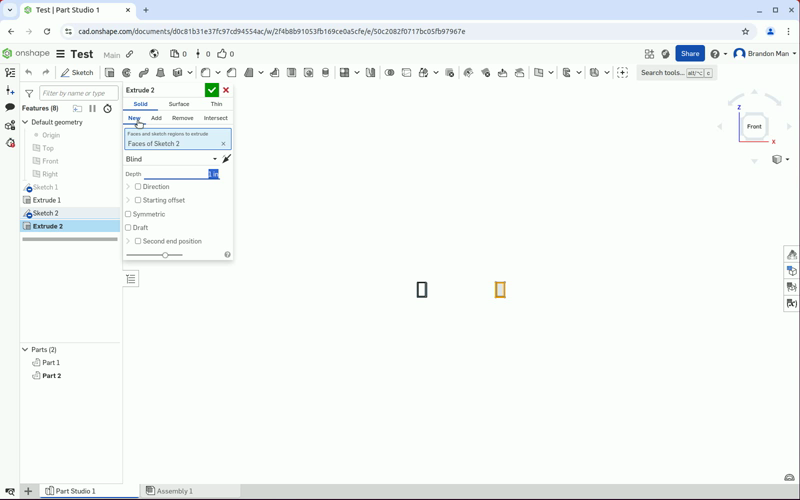
text(46.216)
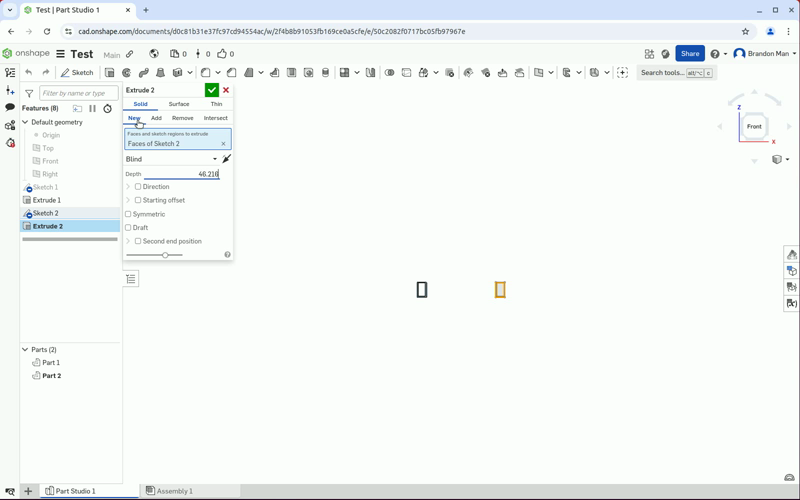
key(tab, 3)
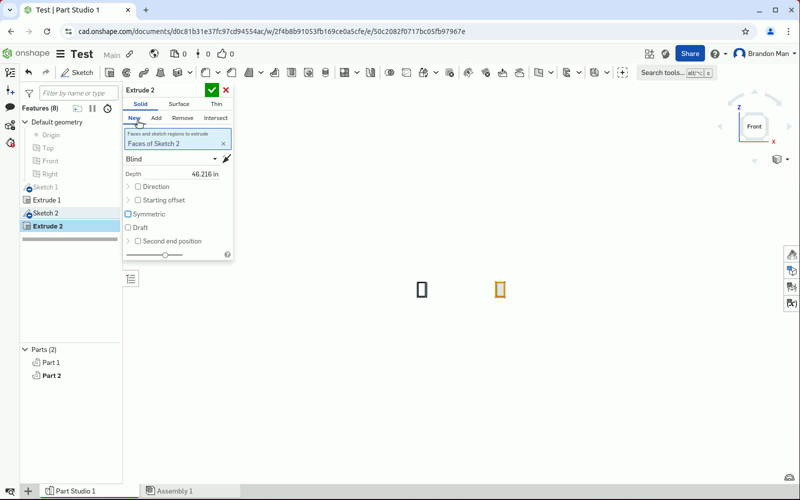
key(space)
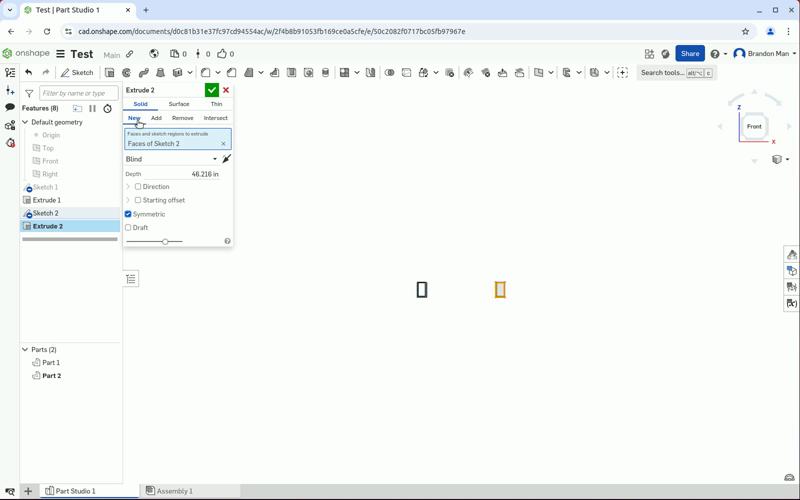
key(enter)
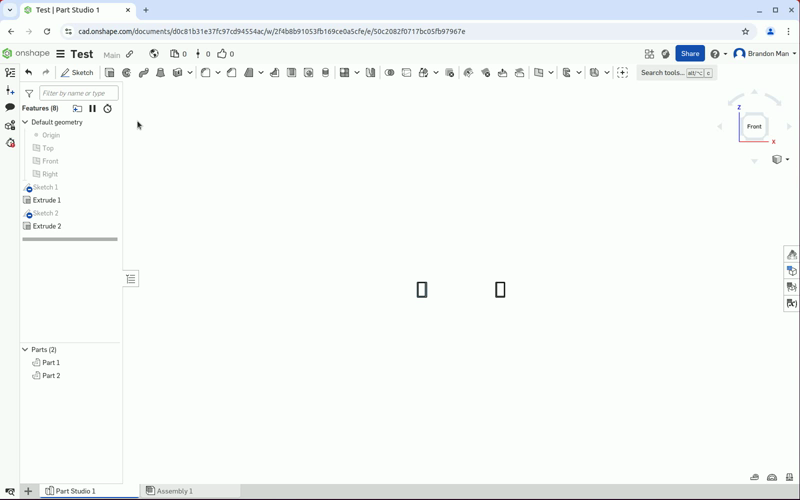
key(shift+h)
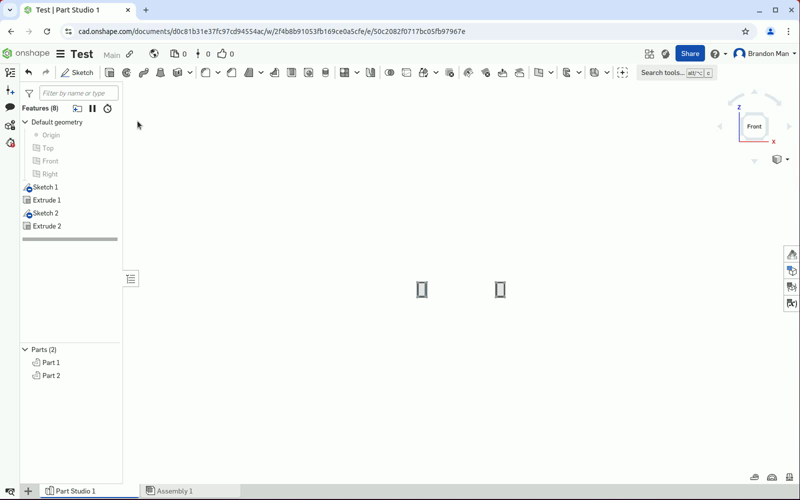
key(shift+h)
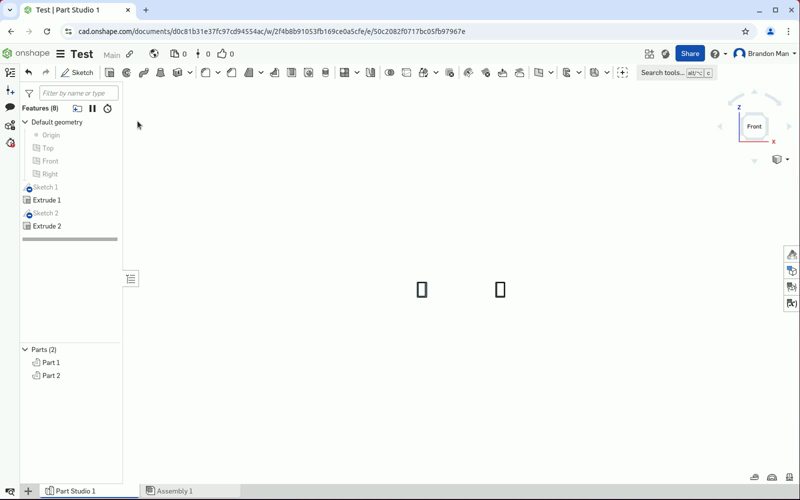
mouse_move(73, 189)
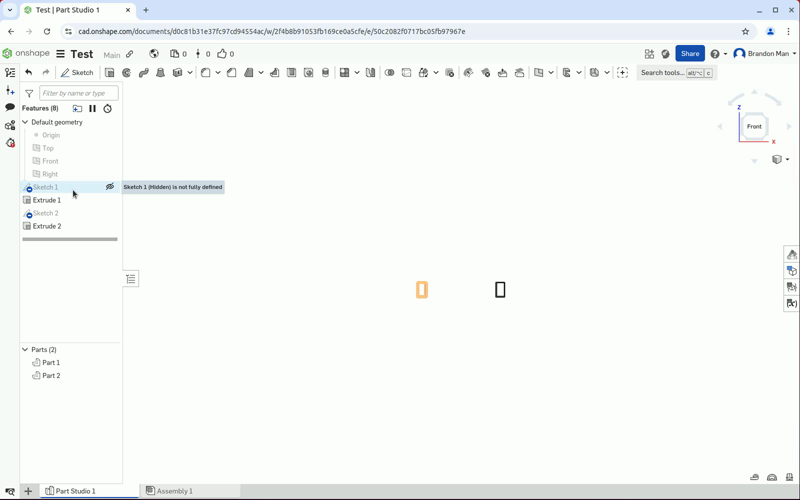
click(73, 189)
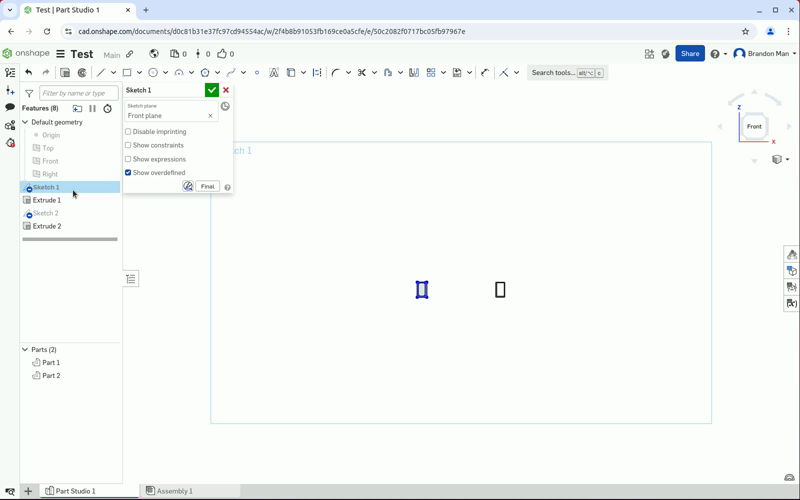
mouse_move(229, 92)
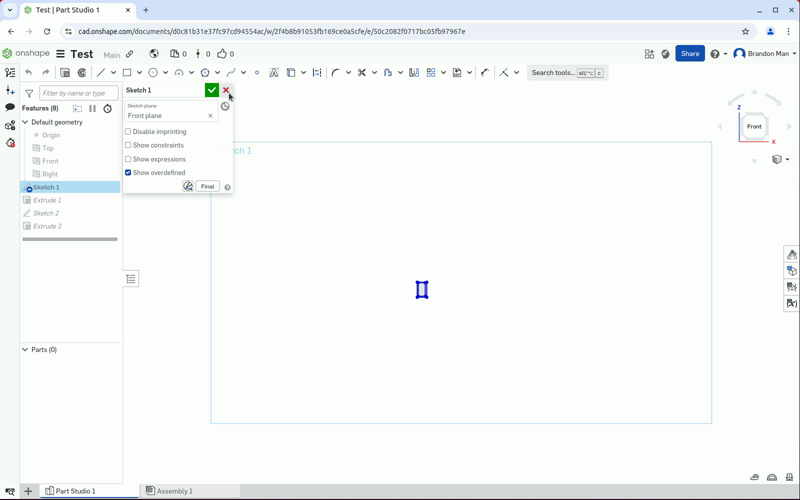
click(229, 92)
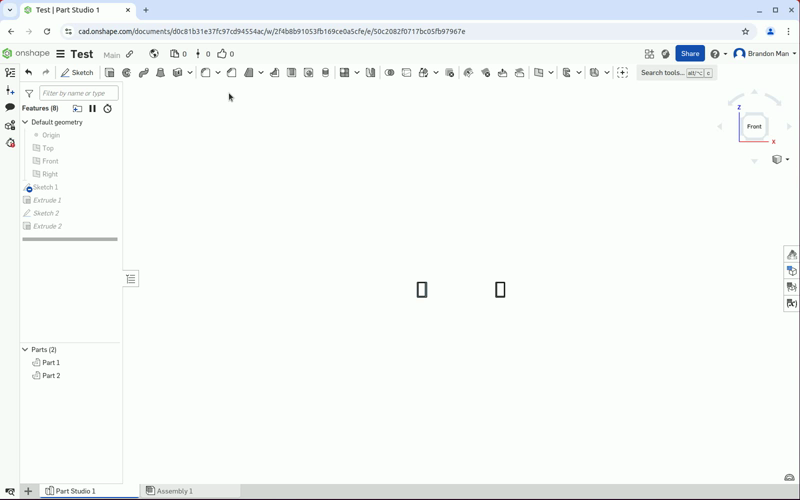
mouse_move(73, 352)
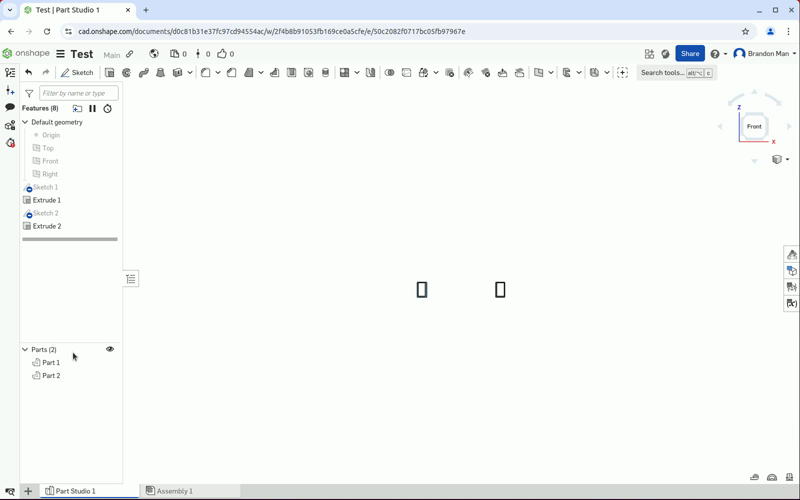
key(y)
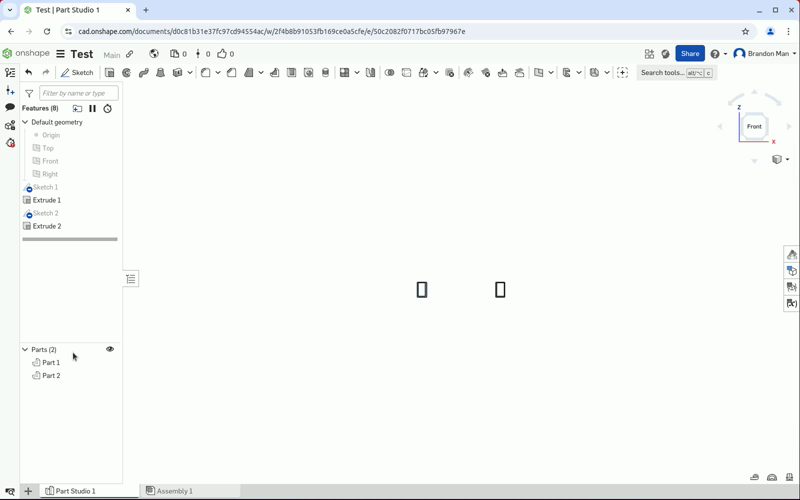
key(shift+p)
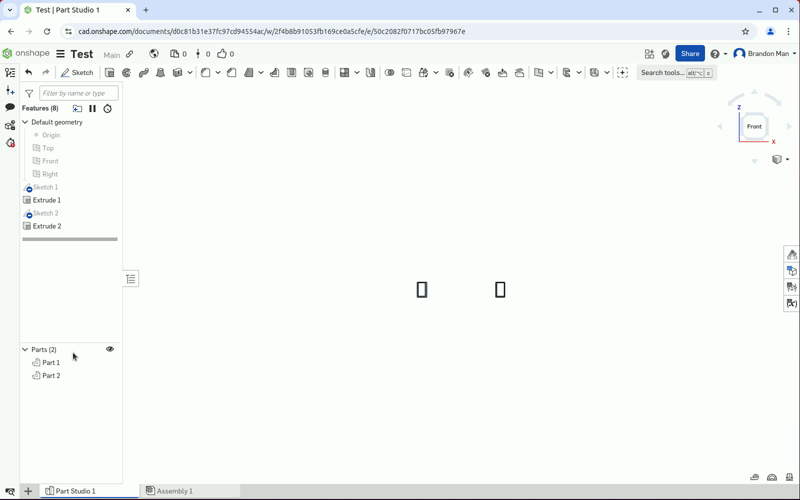
key(space)
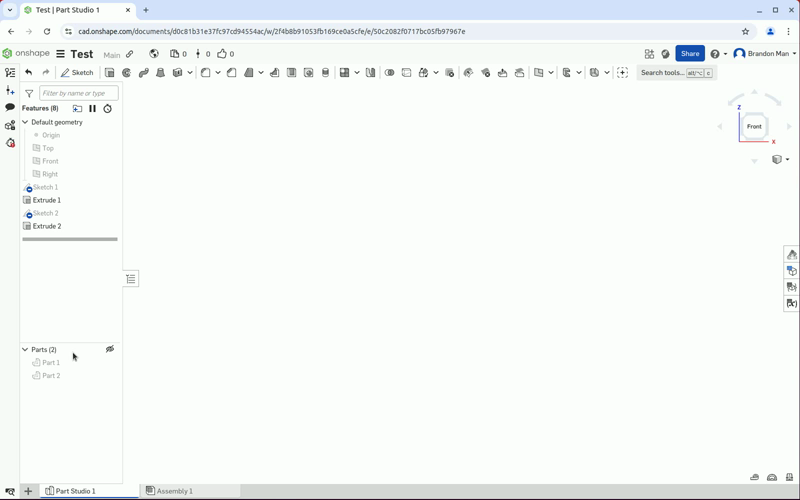
key_down(shift)
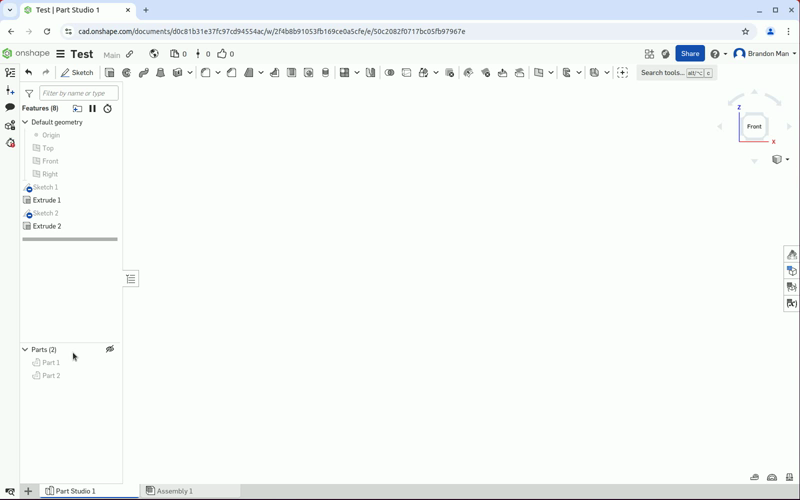
key(left)
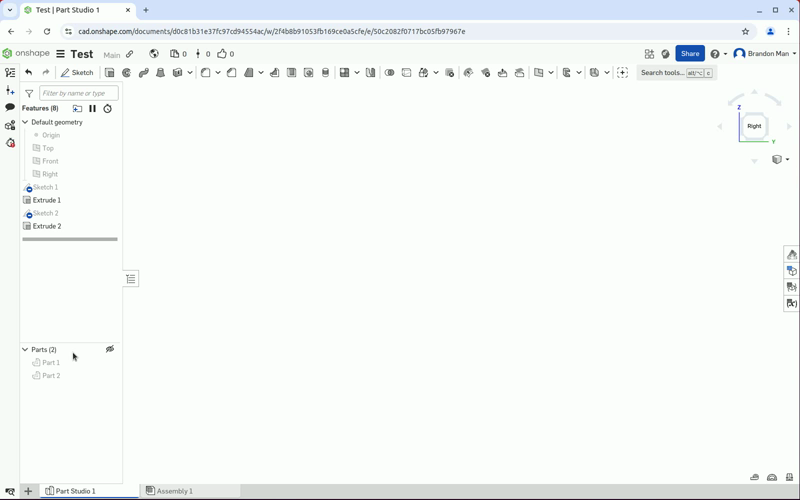
key_up(shift)
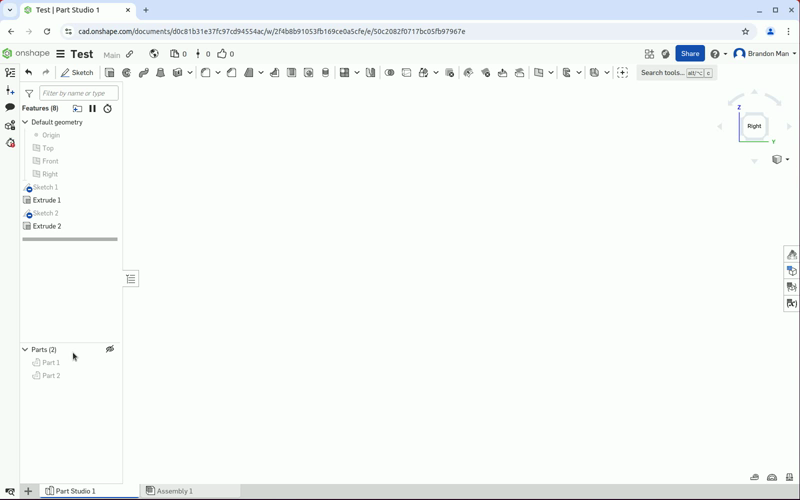
mouse_move(73, 352)
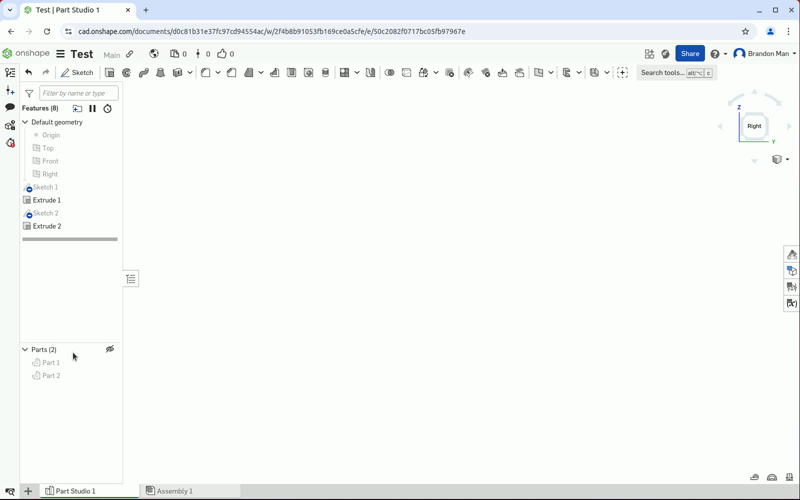
key(shift+y)
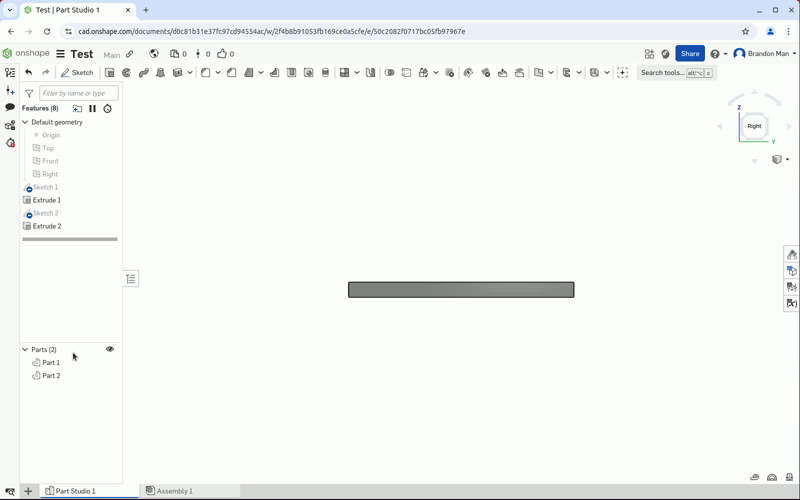
mouse_move(541, 75)
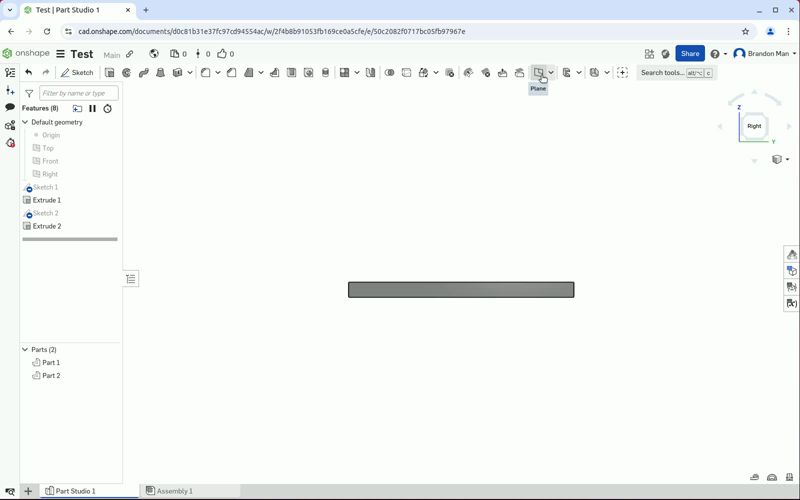
click(541, 75)
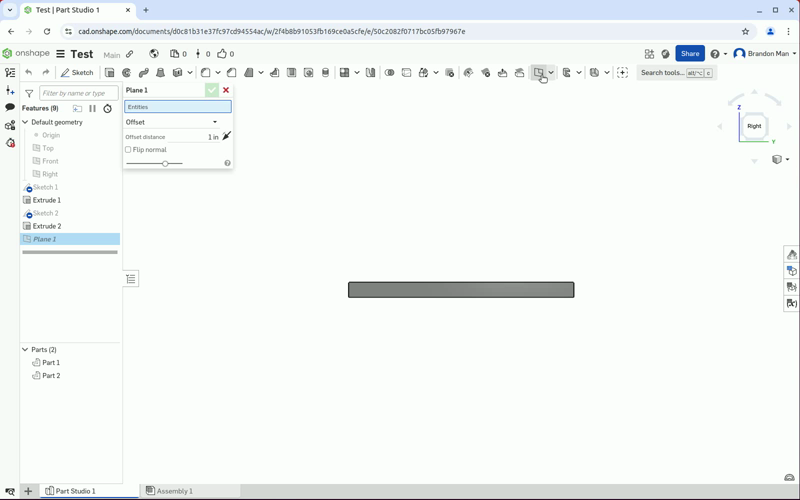
mouse_move(73, 176)
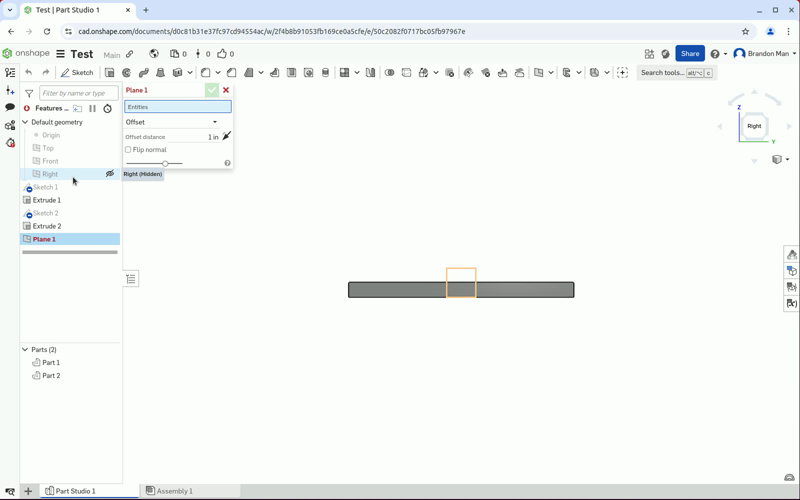
click(73, 176)
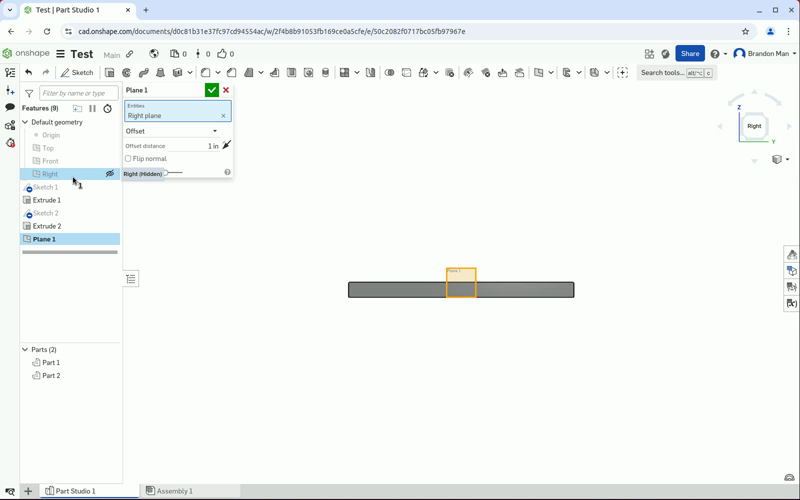
key(tab, 2)
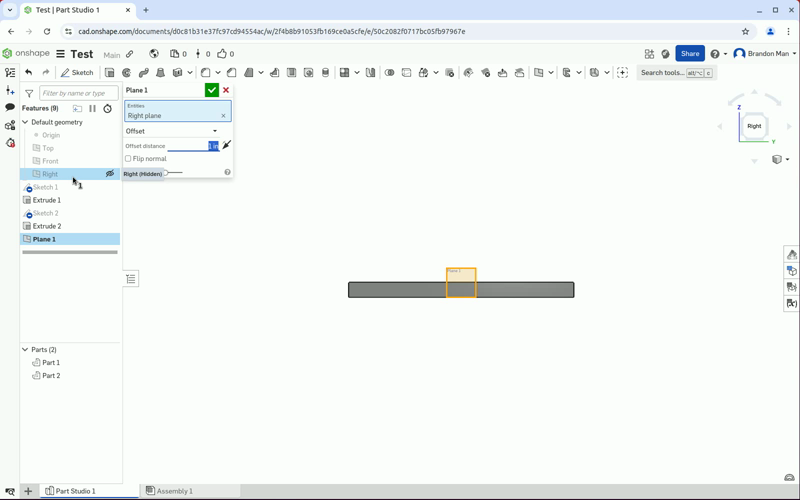
text(7.21)
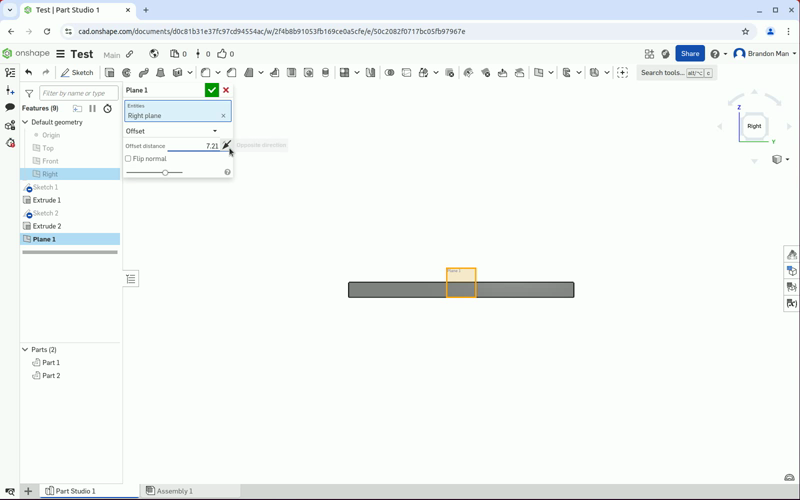
mouse_move(229, 147)
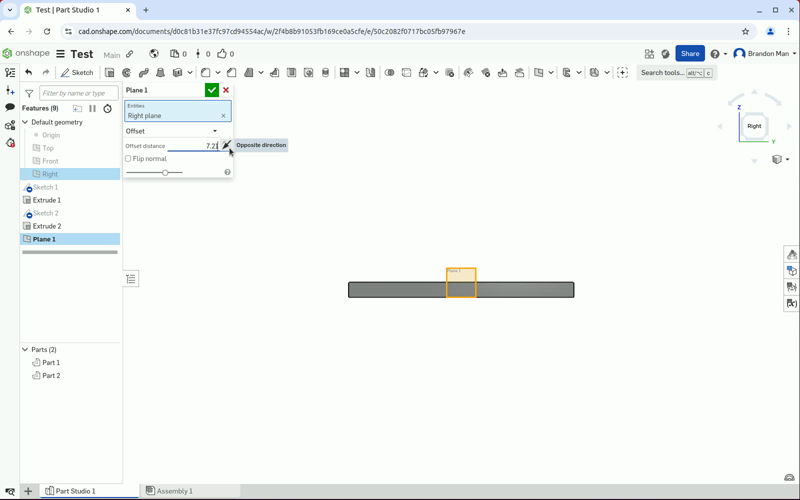
click(229, 147)
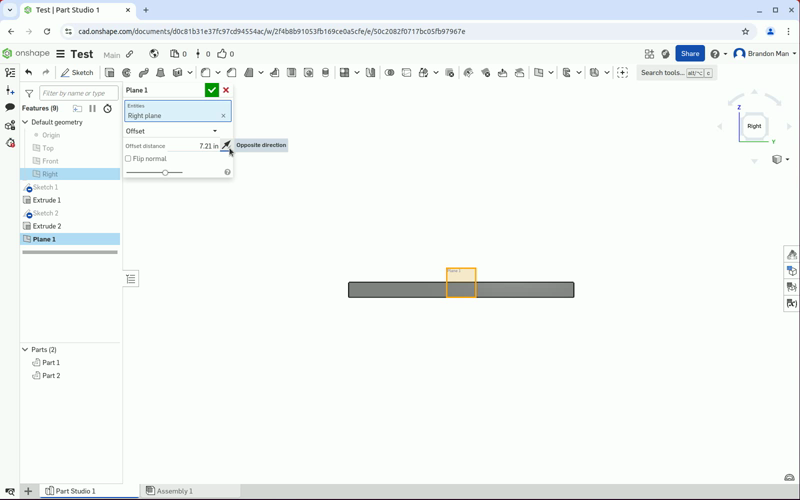
key(enter, 2)
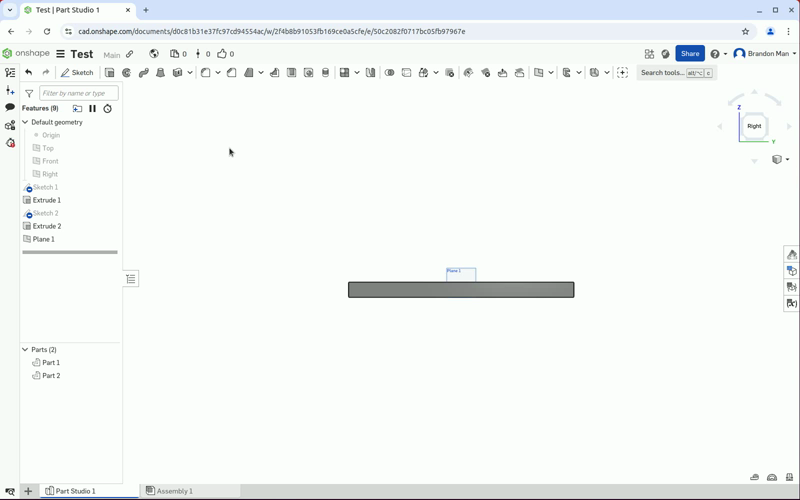
key(shift+s)
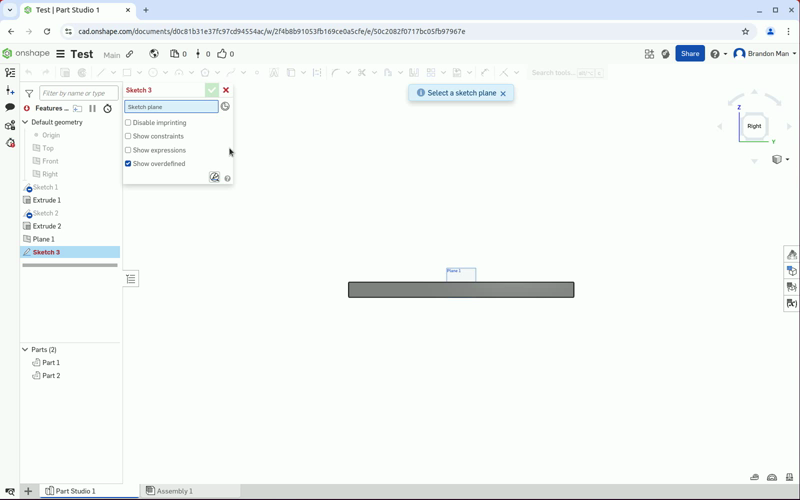
mouse_move(73, 241)
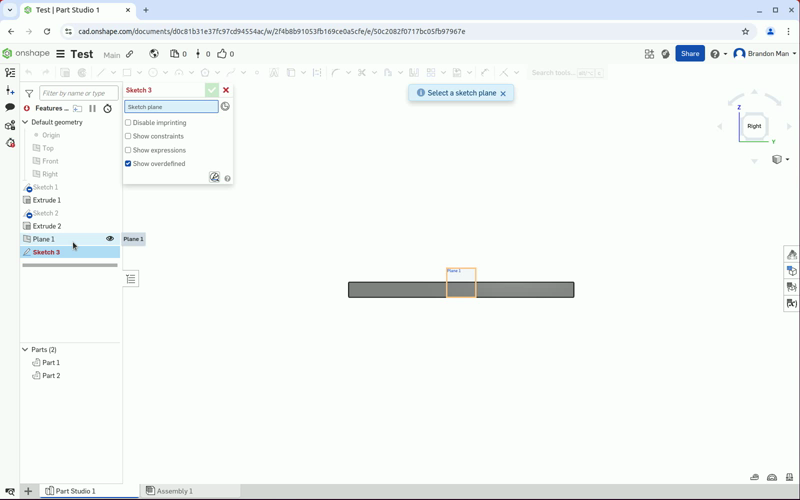
click(73, 241)
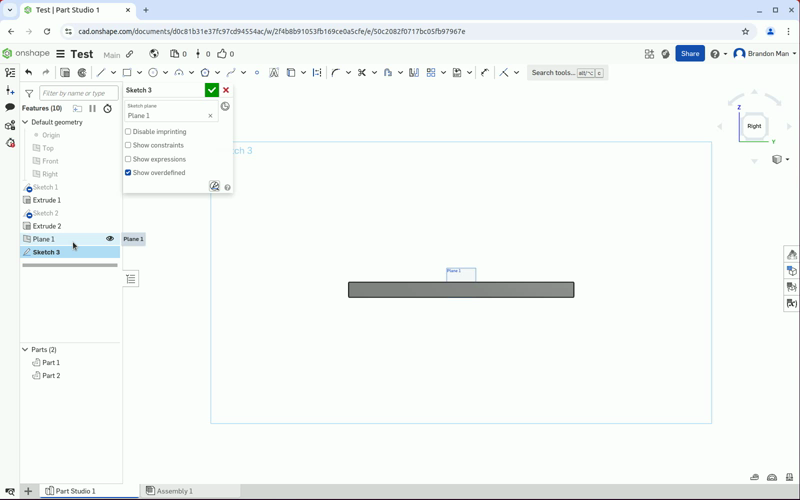
mouse_move(73, 352)
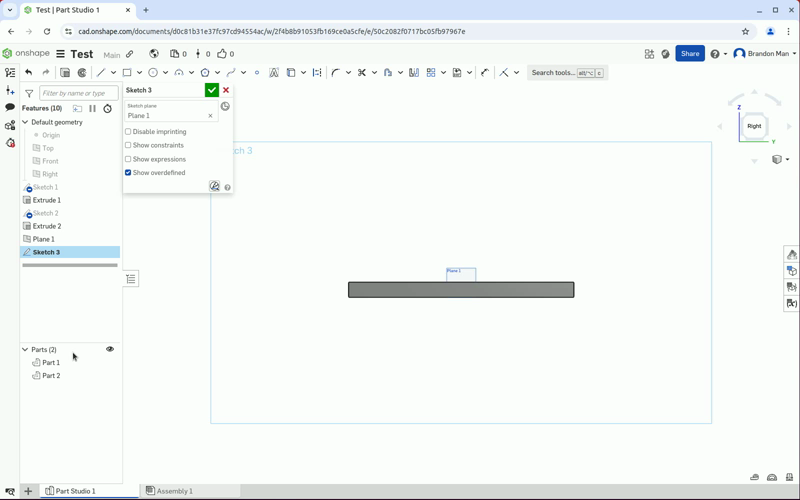
key(y)
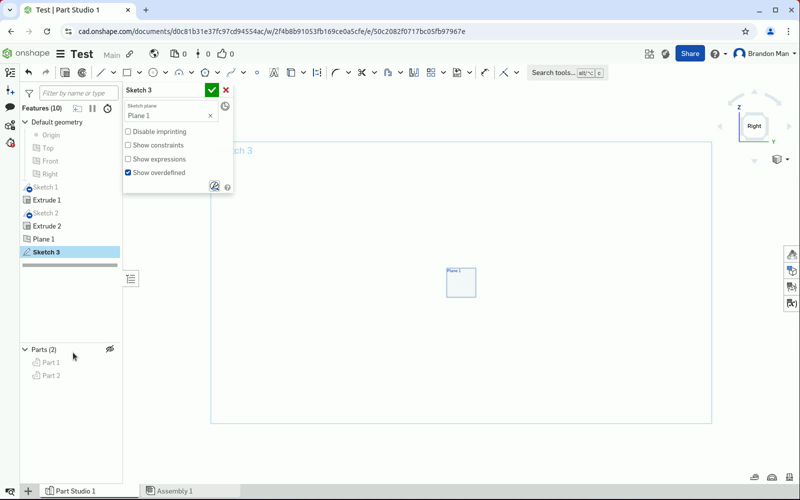
key(l)
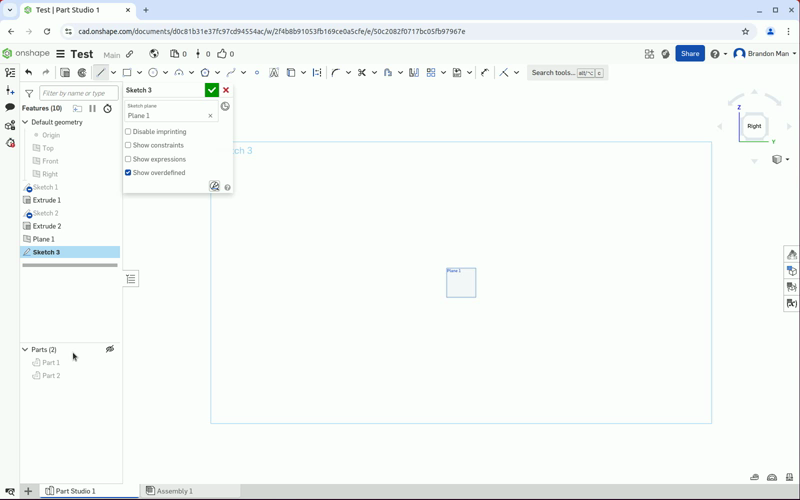
key_down(shift)
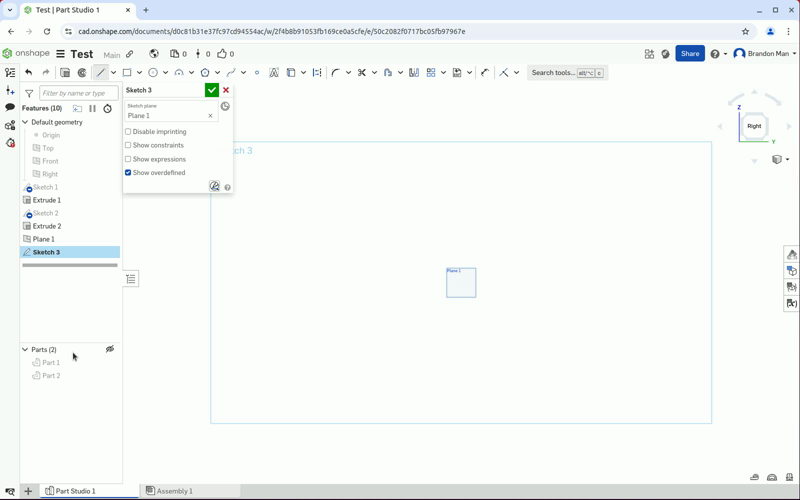
mouse_move(376, 293)
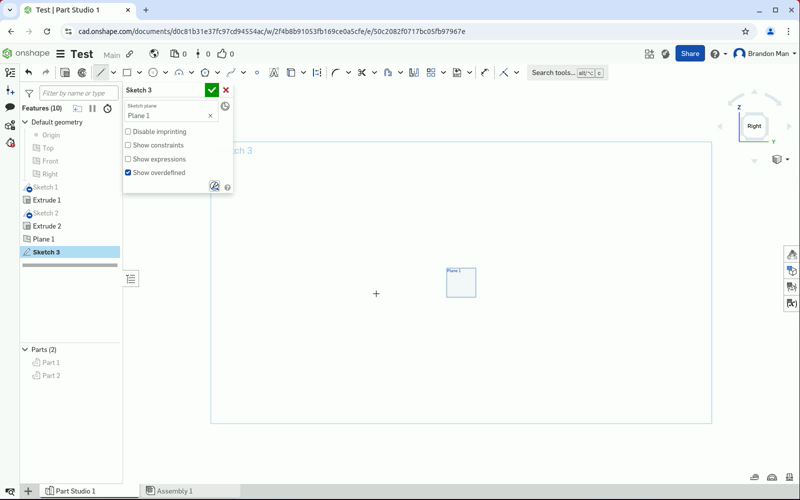
click(376, 293)
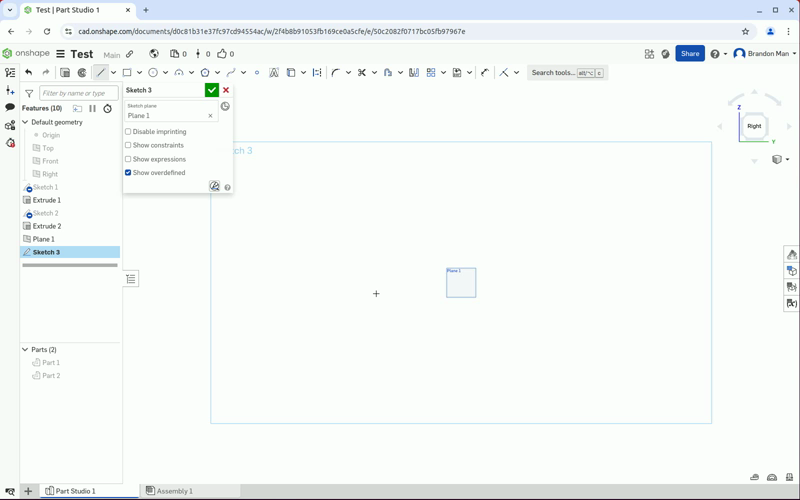
key_up(shift)
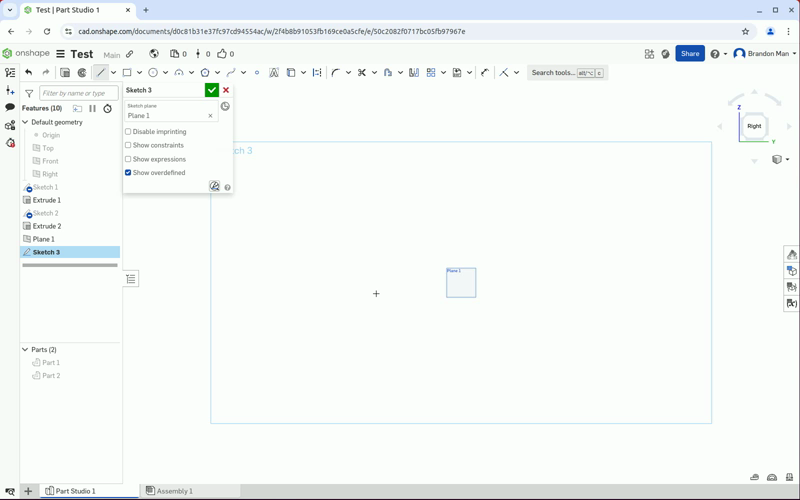
key_down(shift)
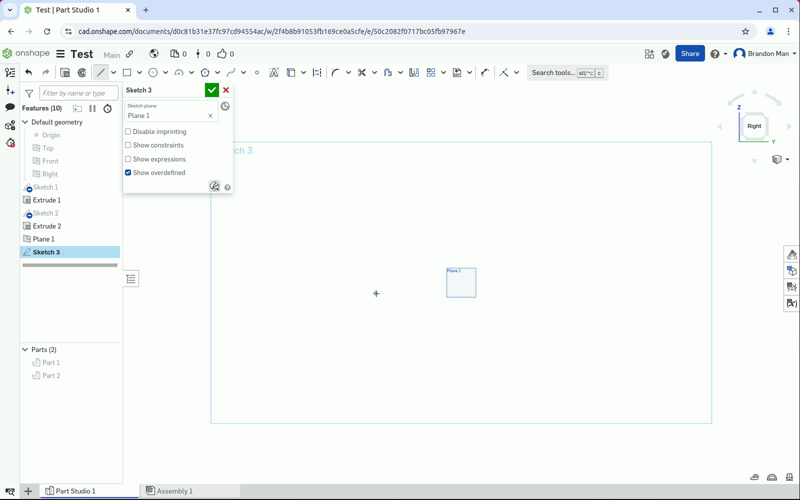
mouse_move(406, 293)
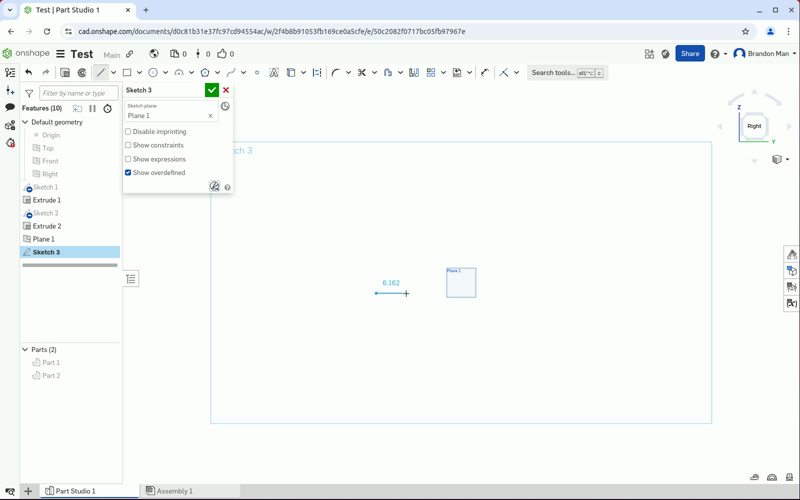
mouse_move(385, 293)
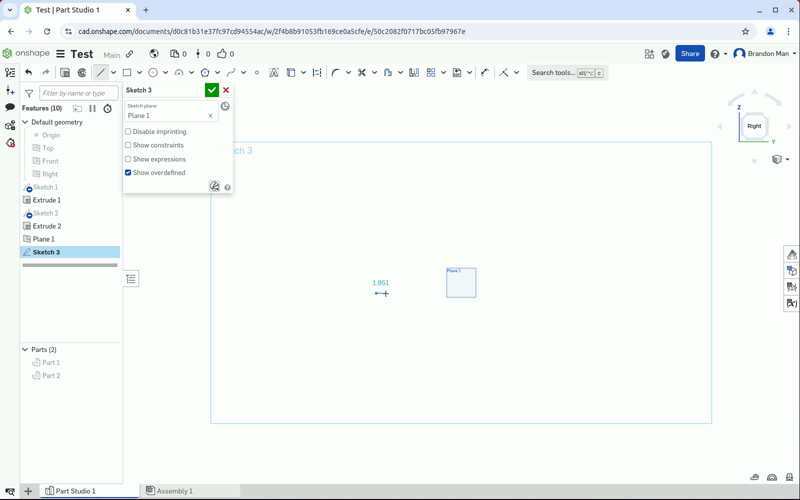
click(385, 293)
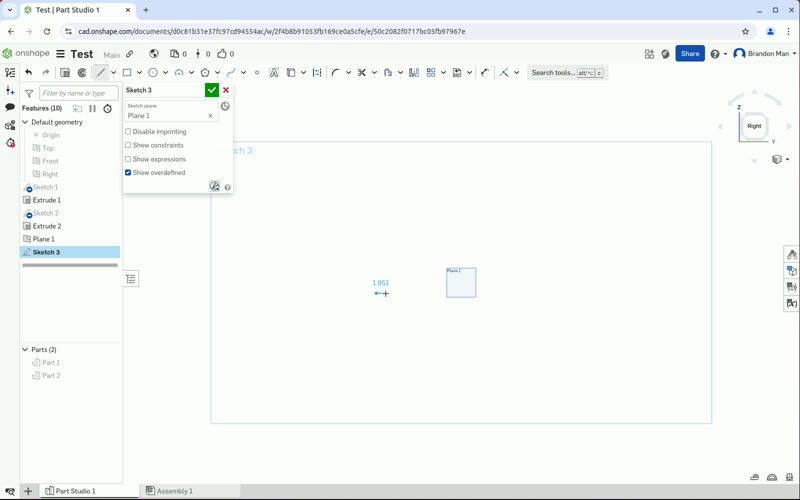
key_up(shift)
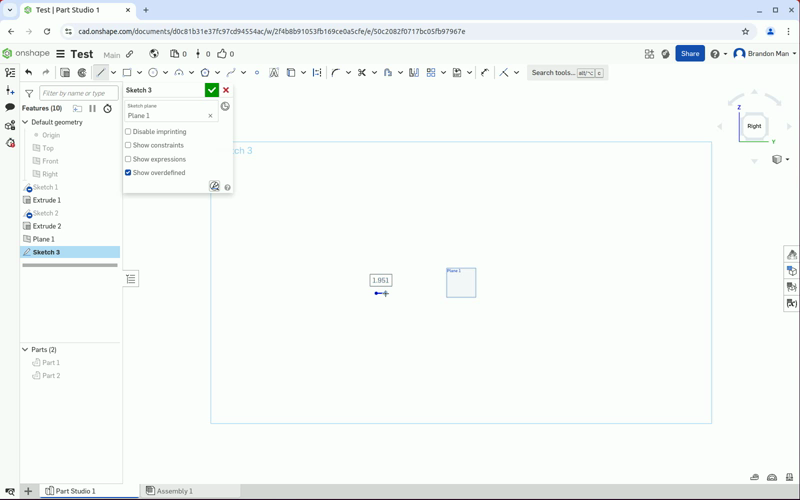
key_down(shift)
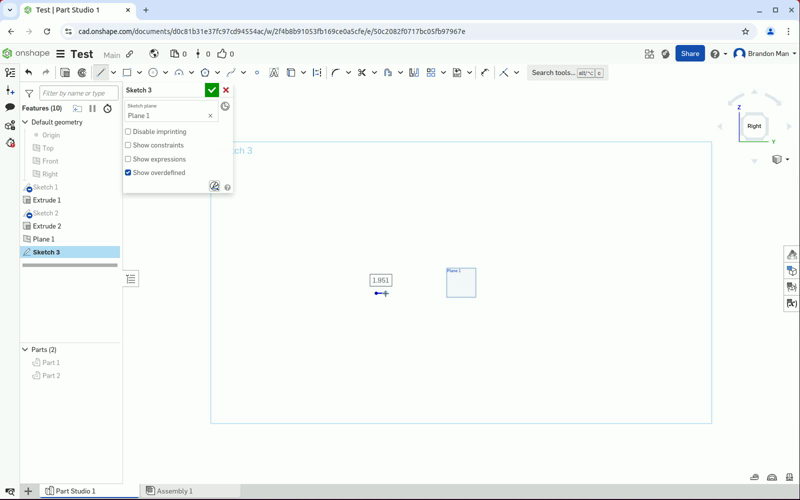
mouse_move(415, 293)
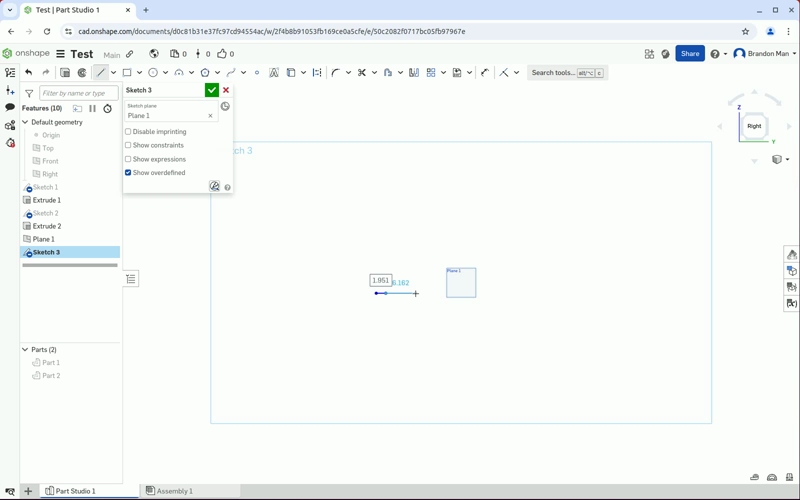
mouse_move(385, 287)
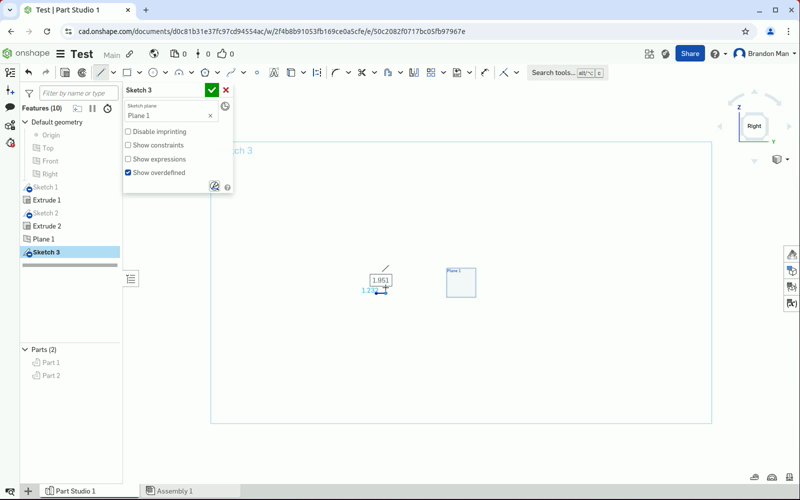
scroll(6)
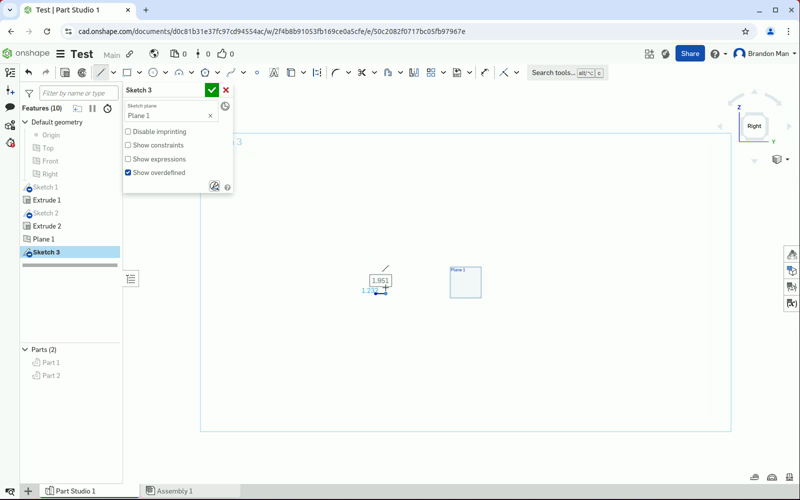
scroll(6)
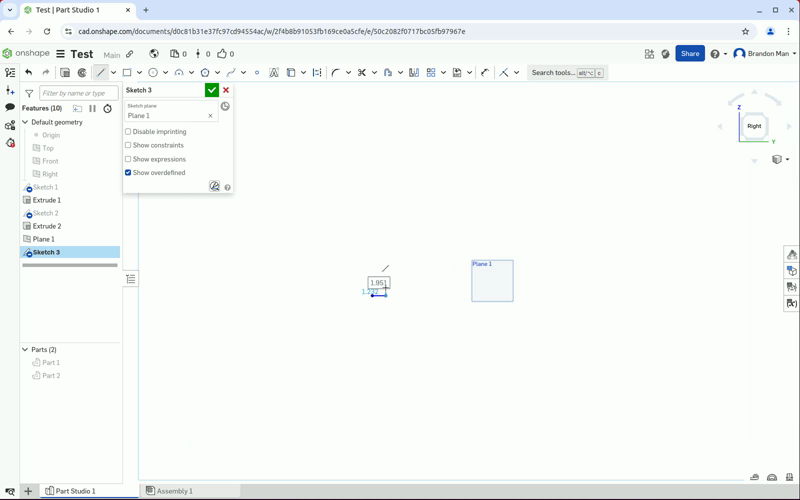
scroll(6)
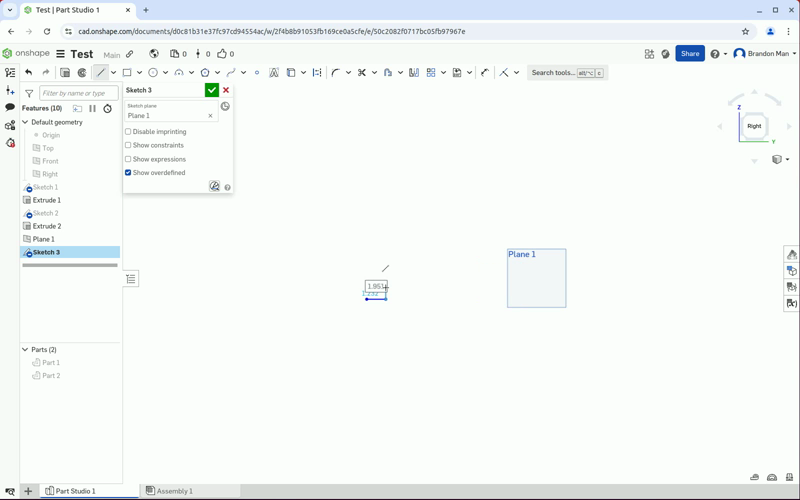
scroll(6)
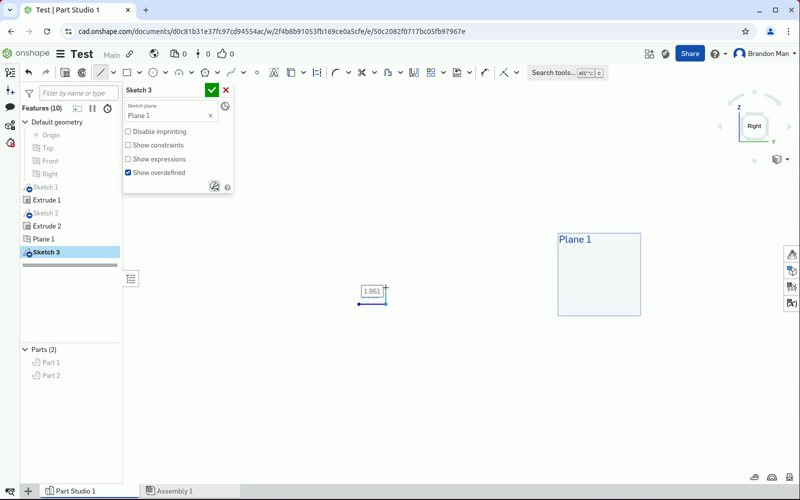
scroll(6)
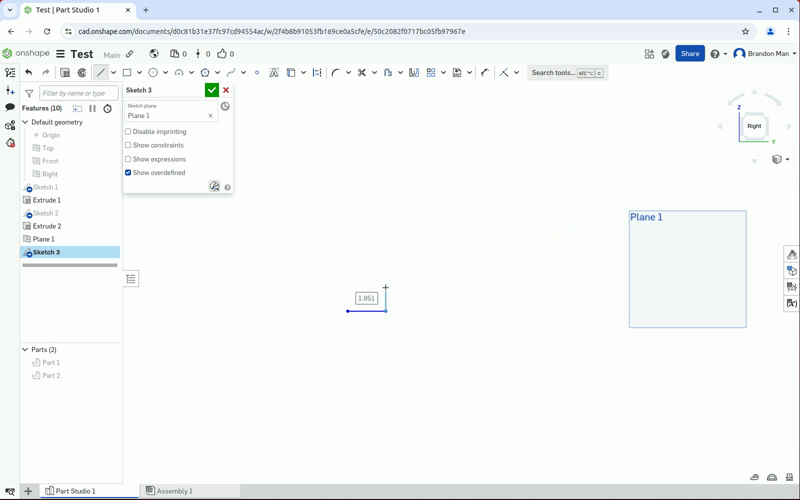
scroll(6)
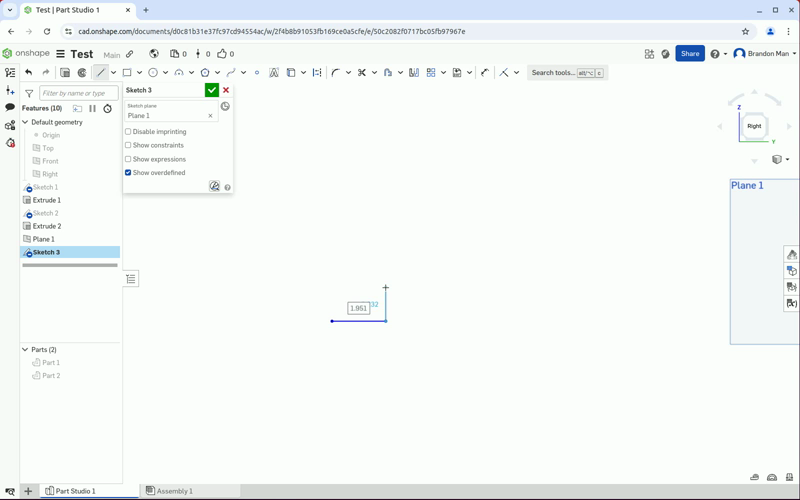
scroll(6)
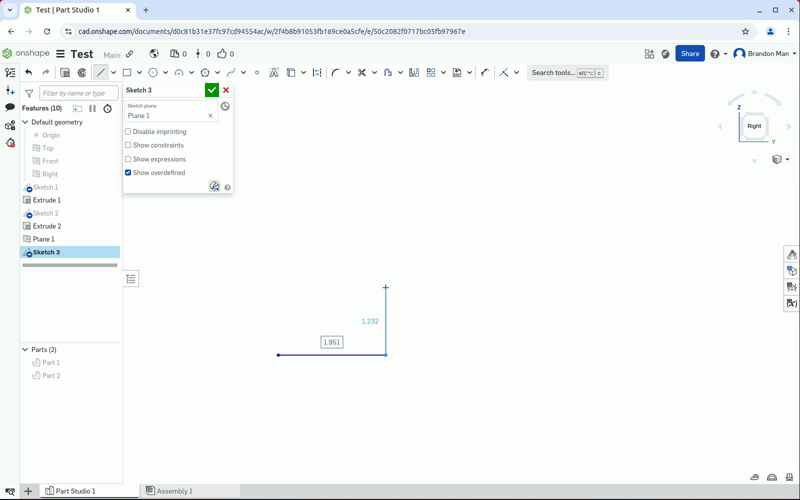
click(385, 287)
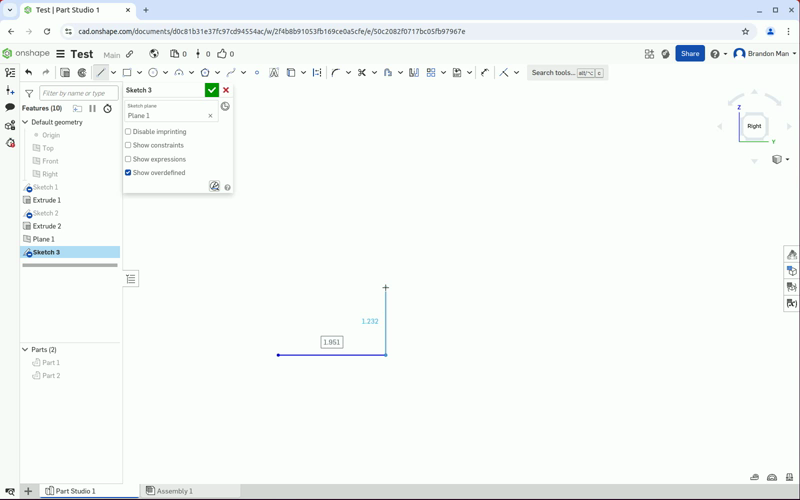
scroll(-6)
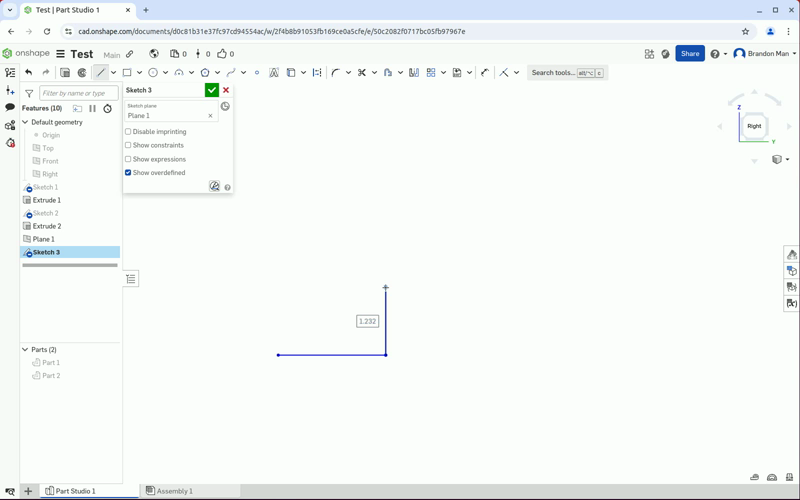
scroll(-6)
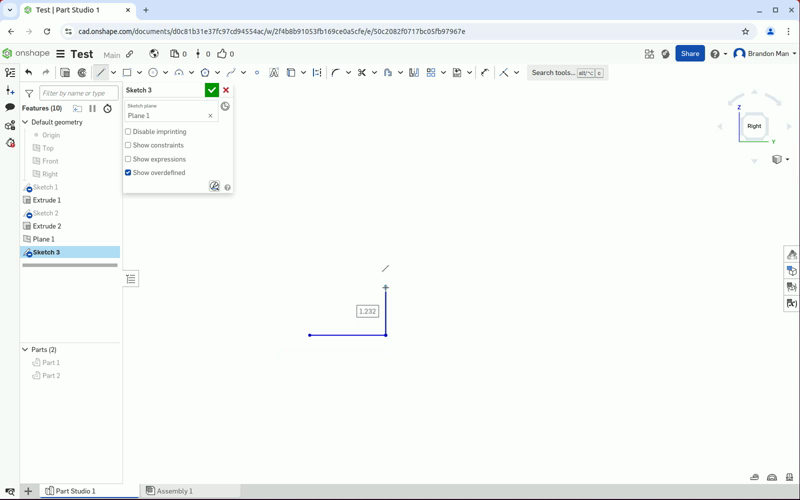
scroll(-6)
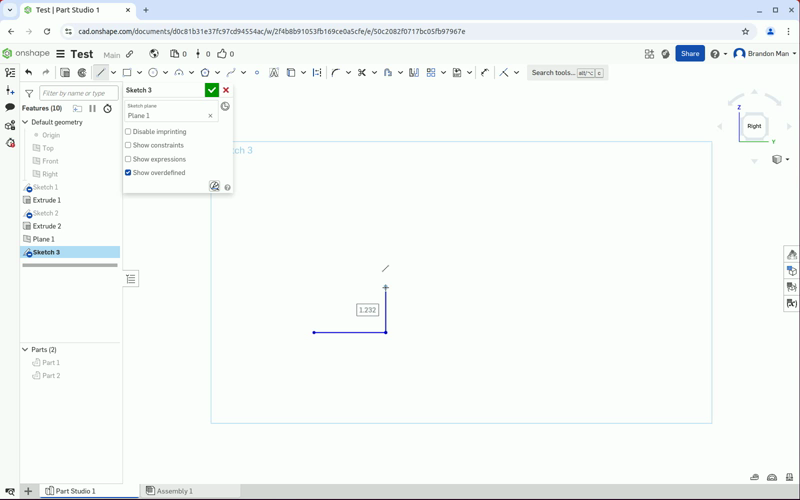
scroll(-6)
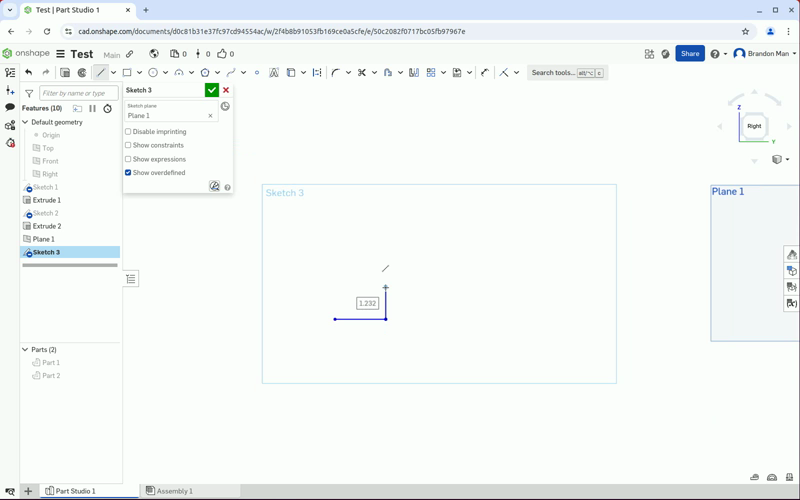
scroll(-6)
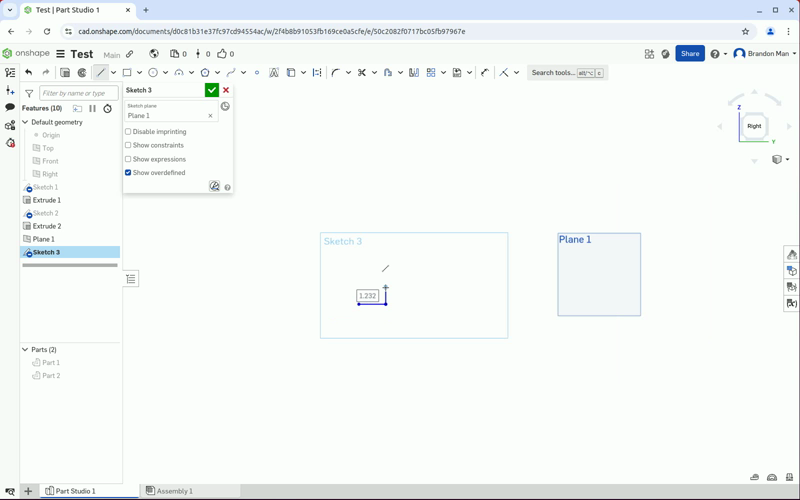
scroll(-6)
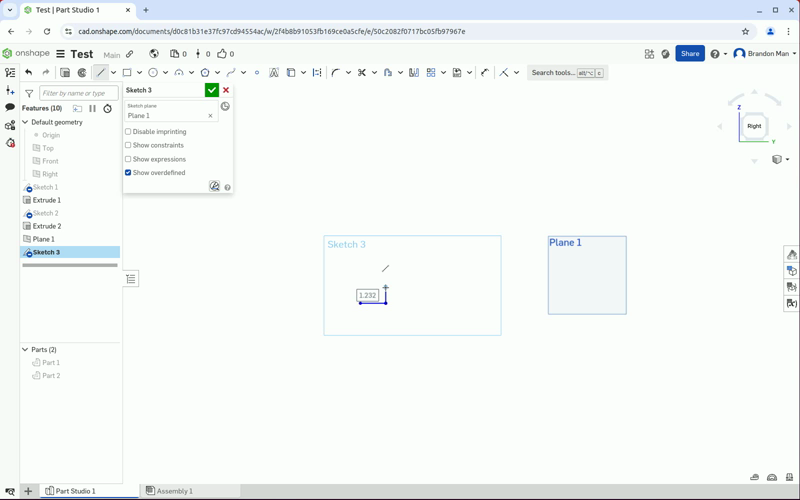
scroll(-6)
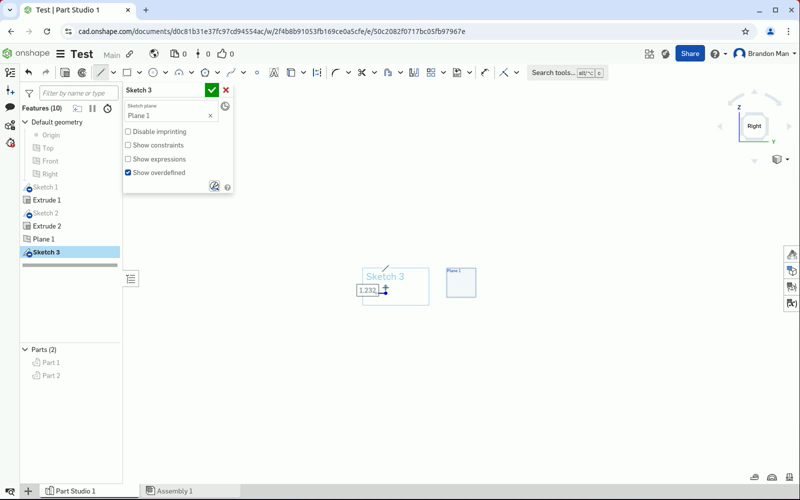
key_up(shift)
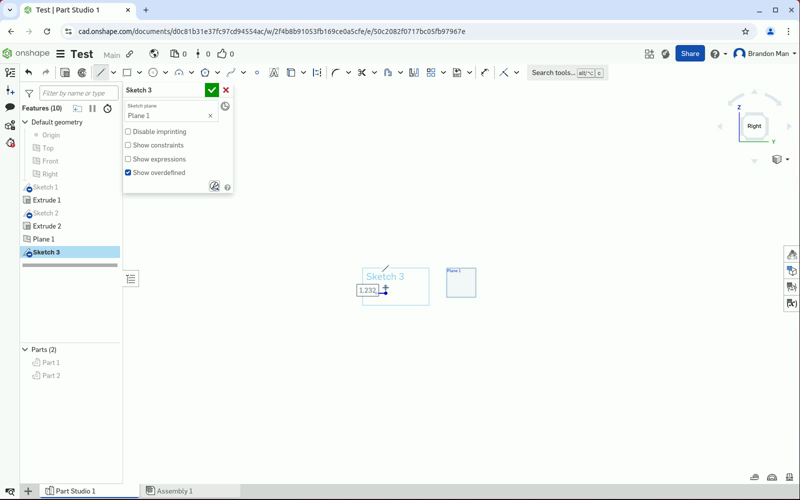
key_down(shift)
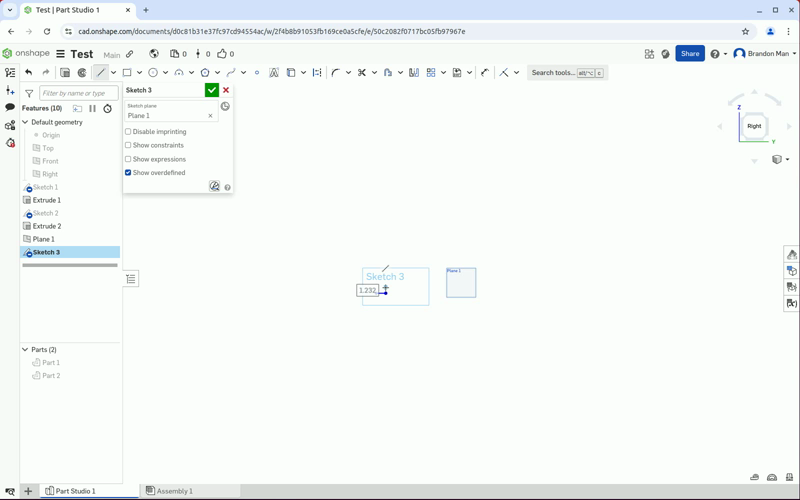
mouse_move(415, 287)
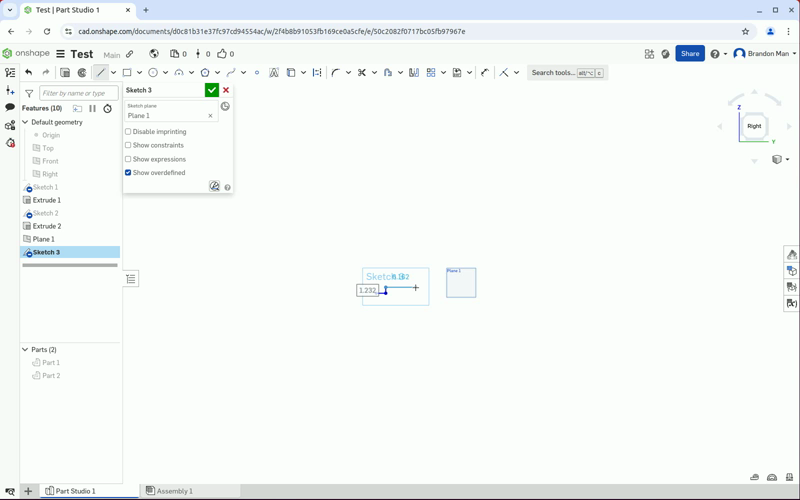
mouse_move(376, 287)
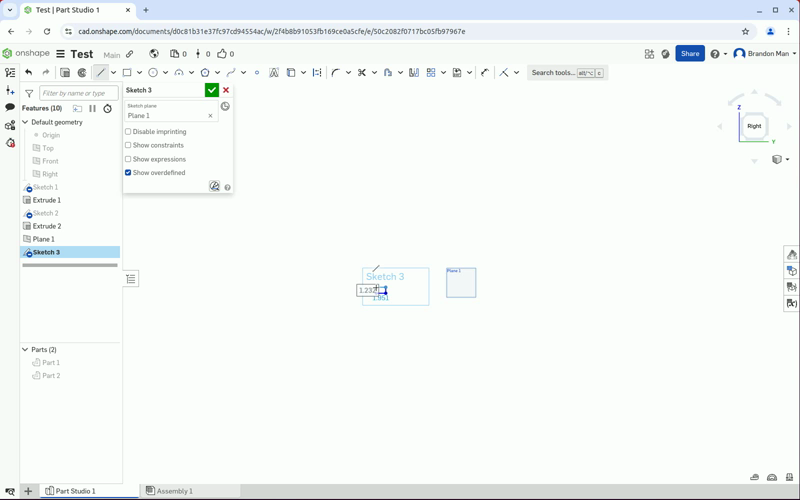
click(376, 287)
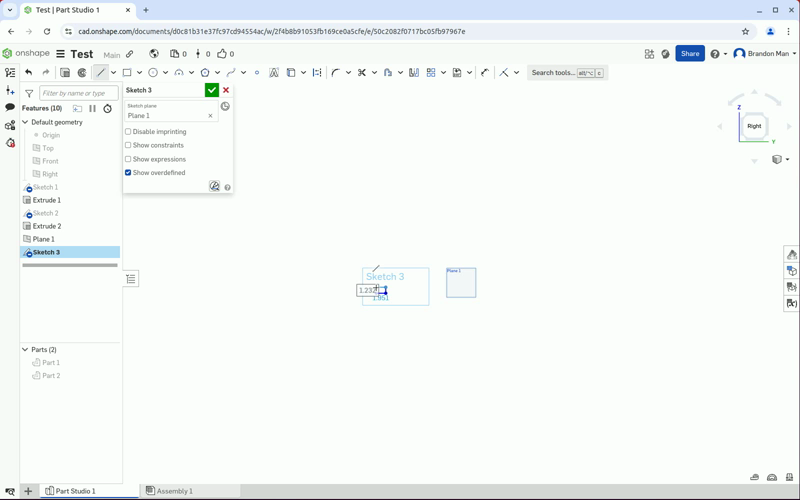
key_up(shift)
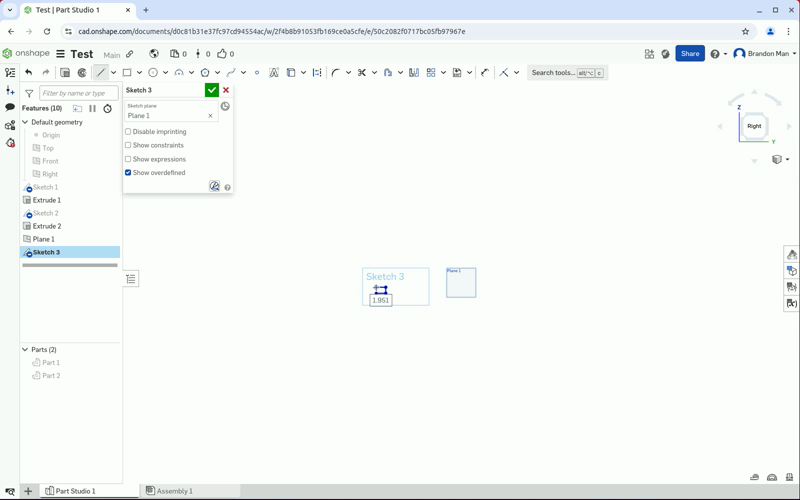
mouse_move(406, 287)
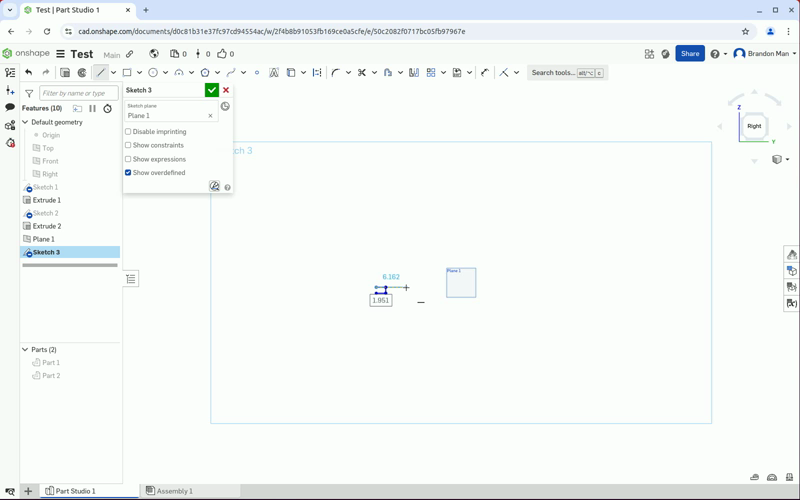
key_down(shift)
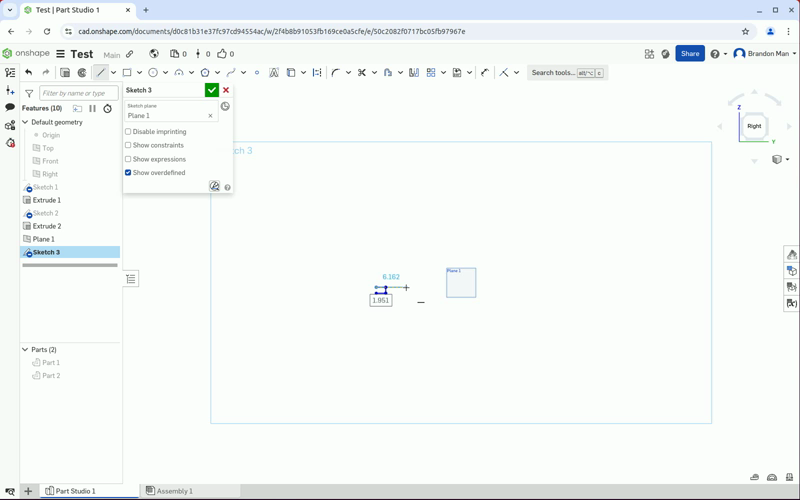
mouse_move(376, 293)
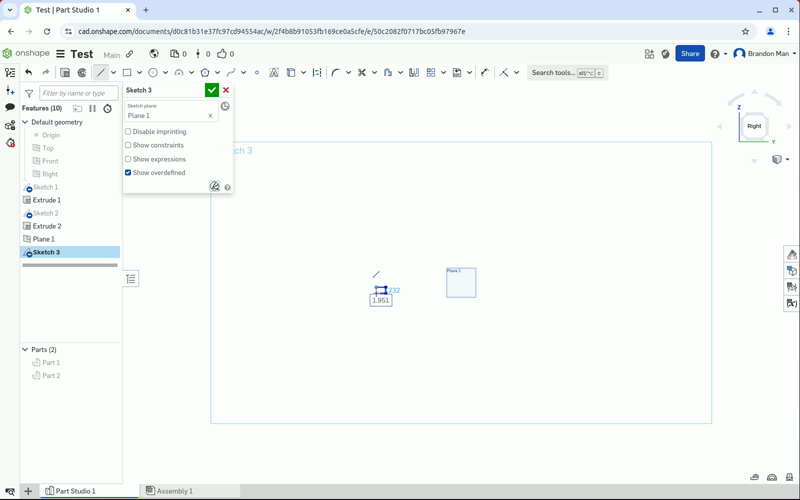
scroll(6)
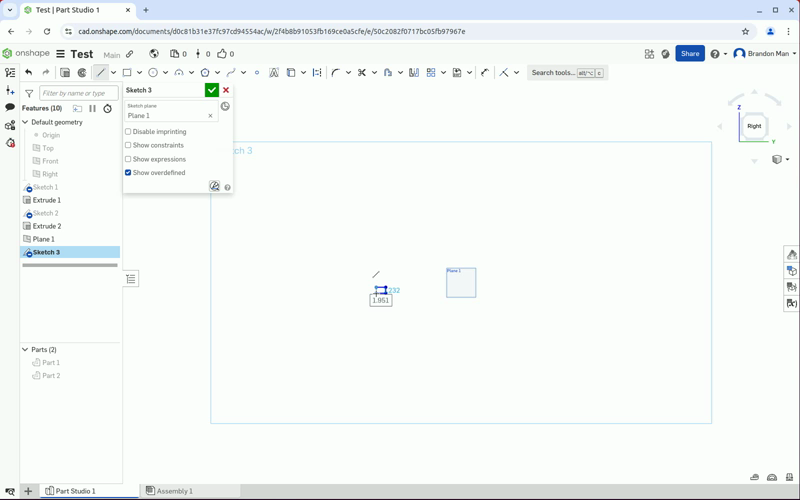
scroll(6)
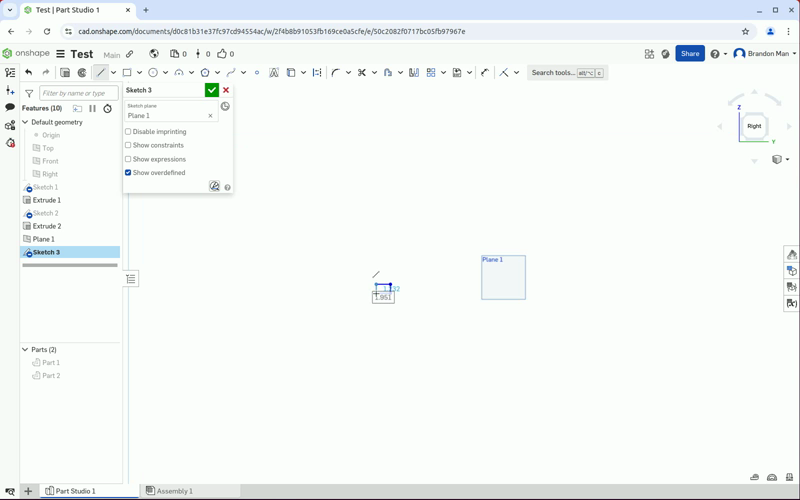
scroll(6)
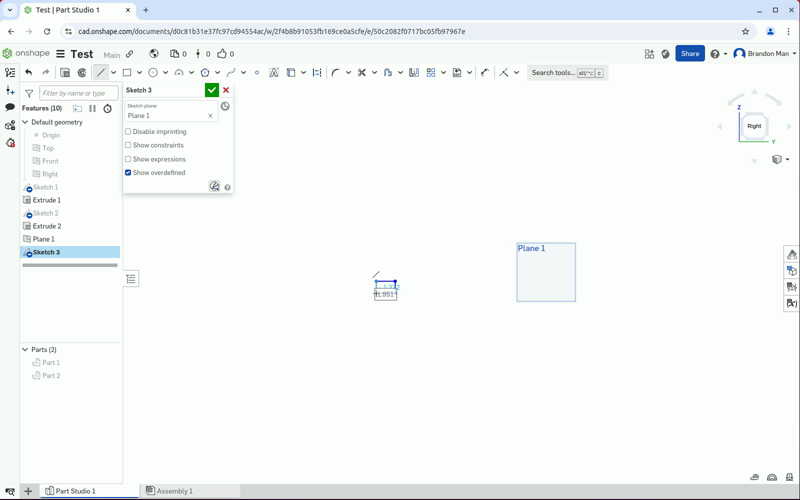
scroll(6)
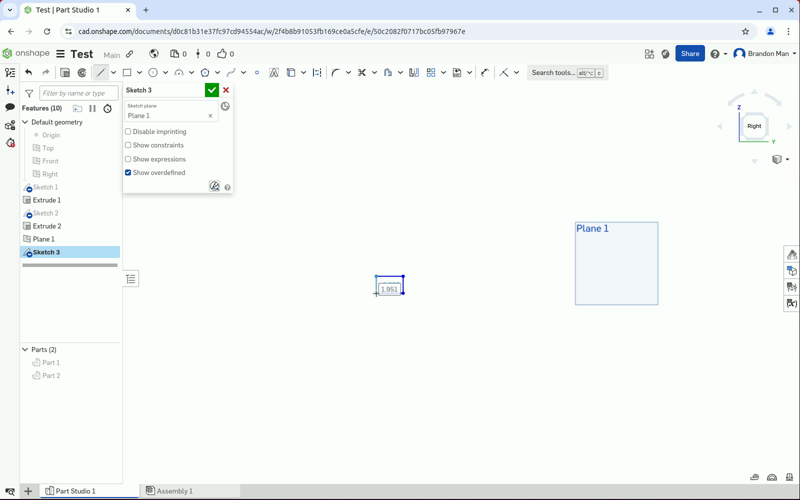
scroll(6)
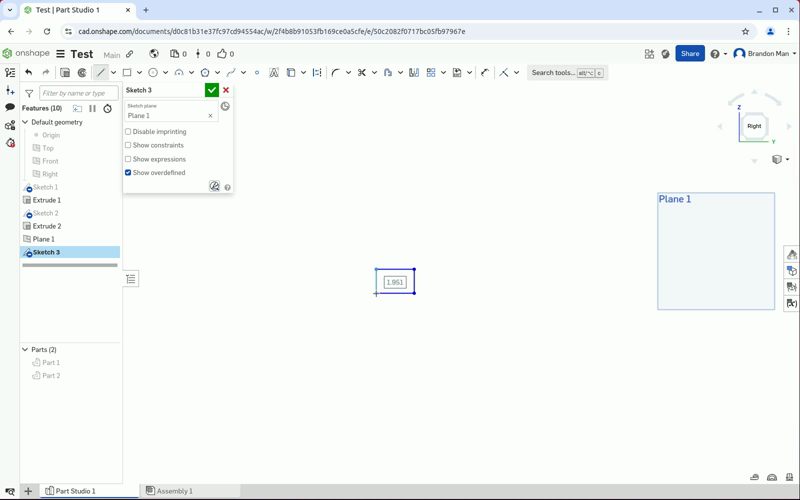
scroll(6)
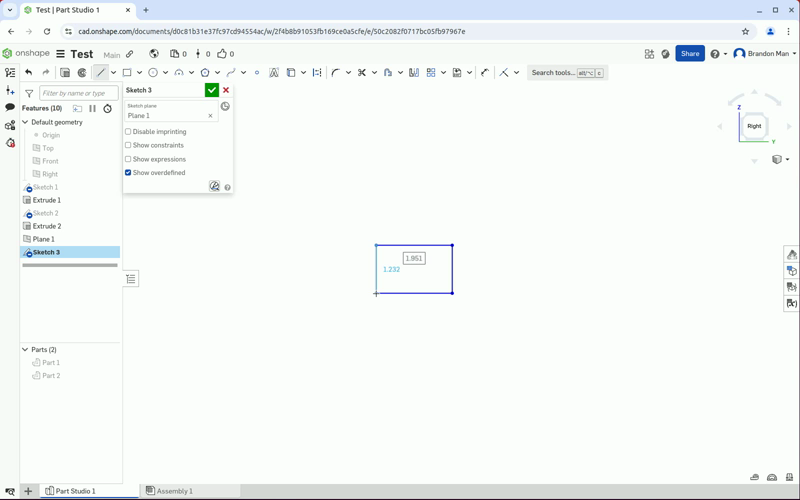
scroll(6)
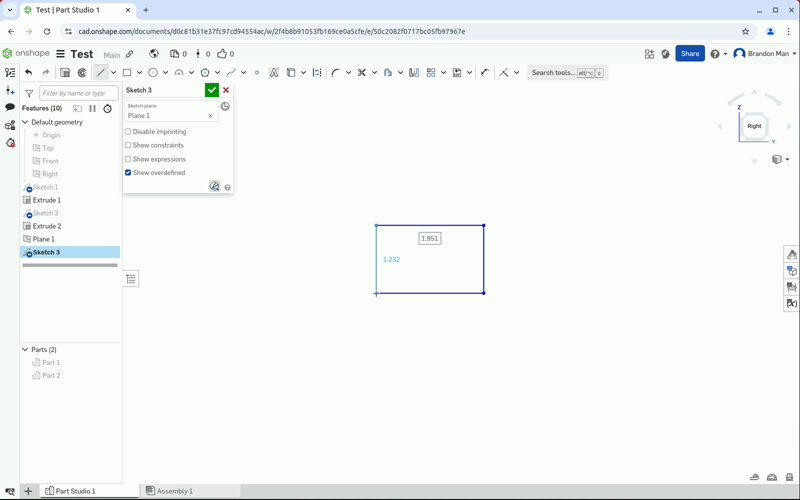
key_up(shift)
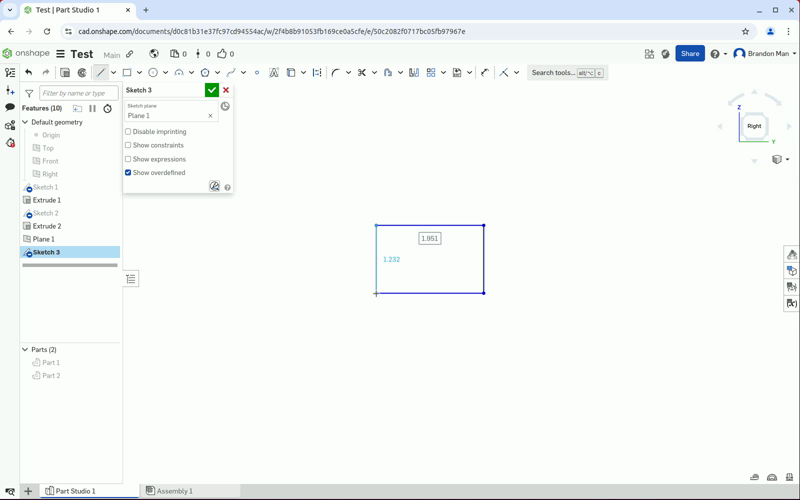
click(376, 293)
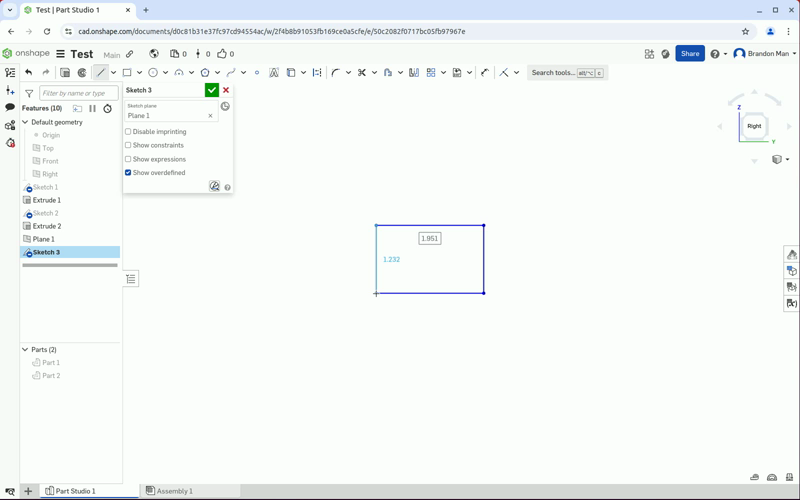
scroll(-6)
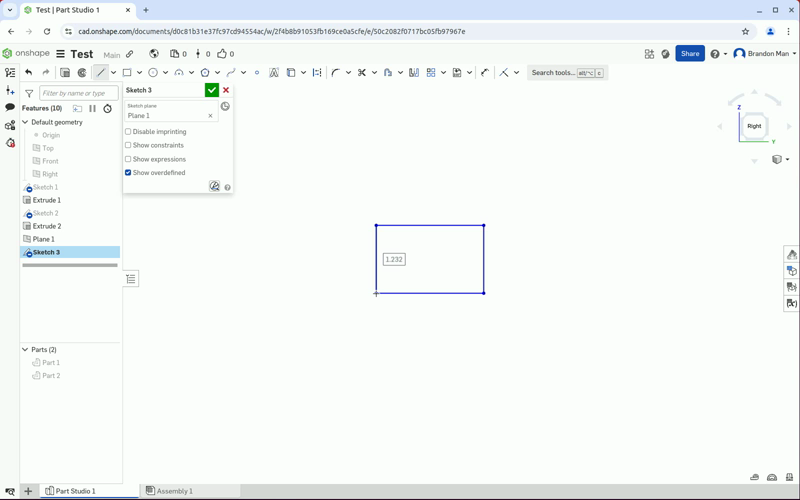
scroll(-6)
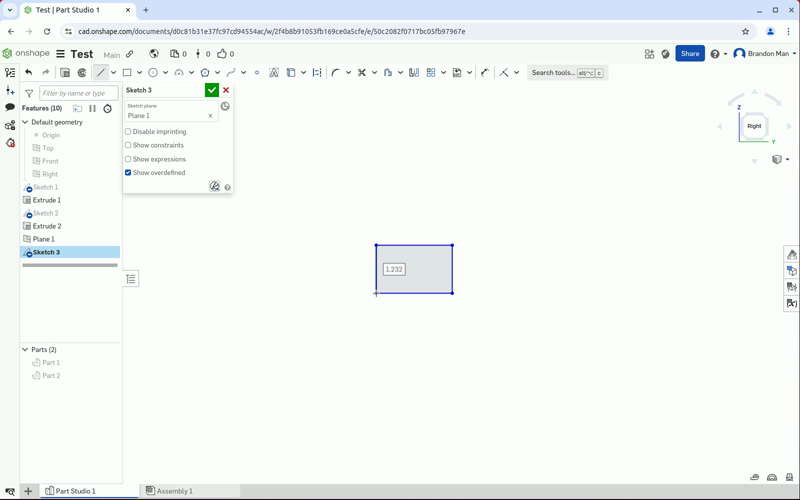
scroll(-6)
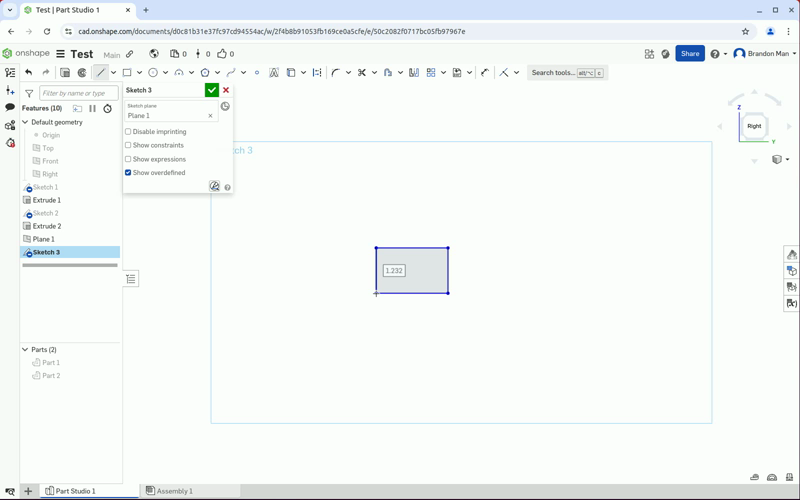
scroll(-6)
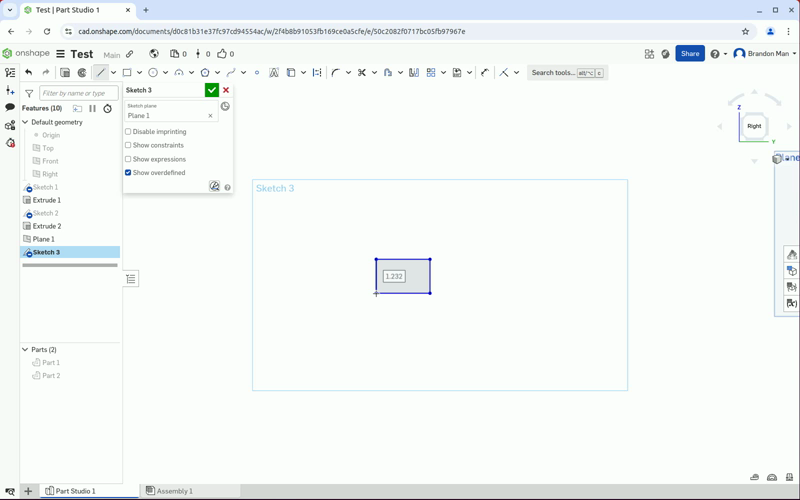
scroll(-6)
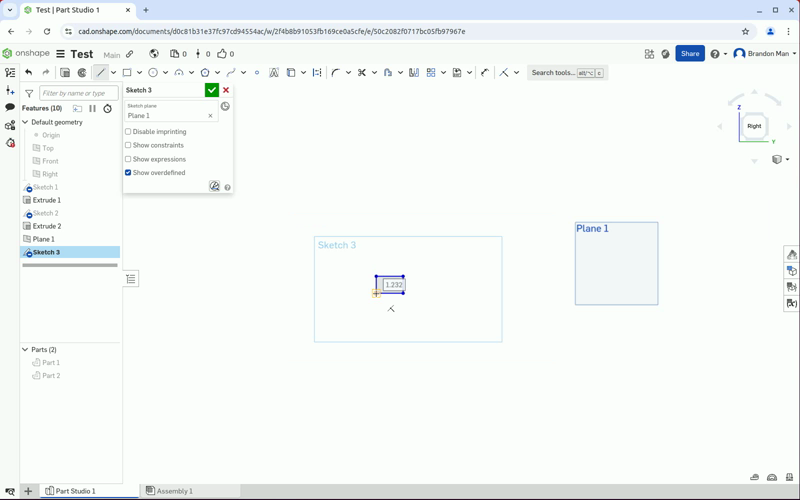
scroll(-6)
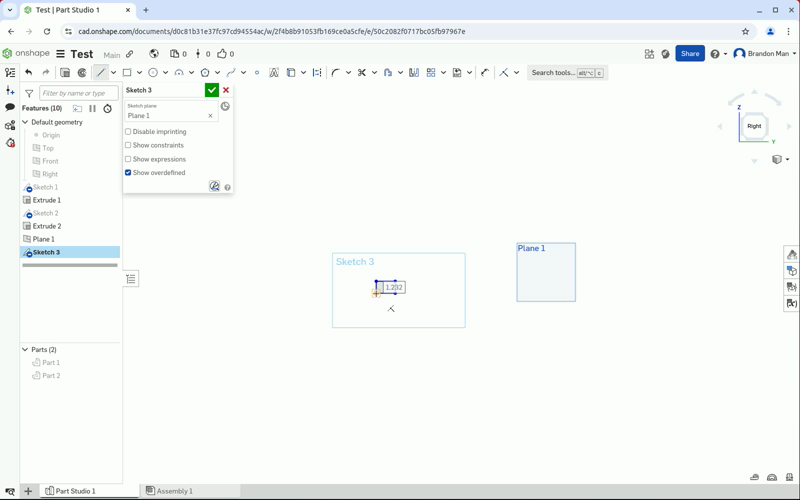
scroll(-6)
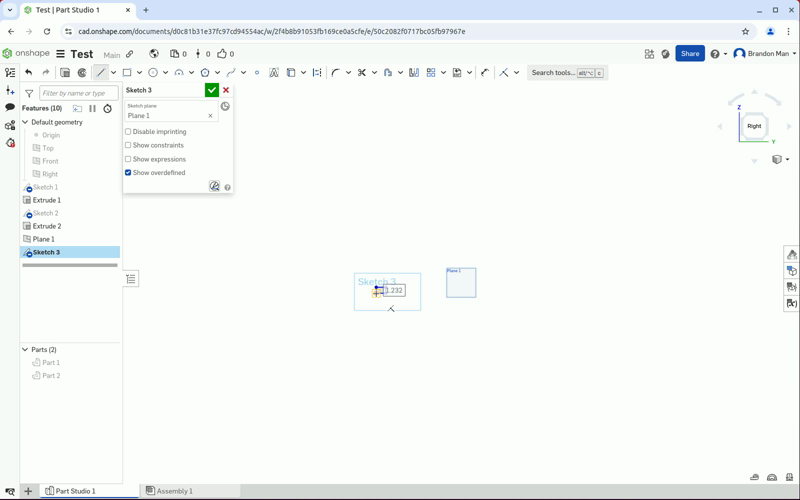
key(esc)
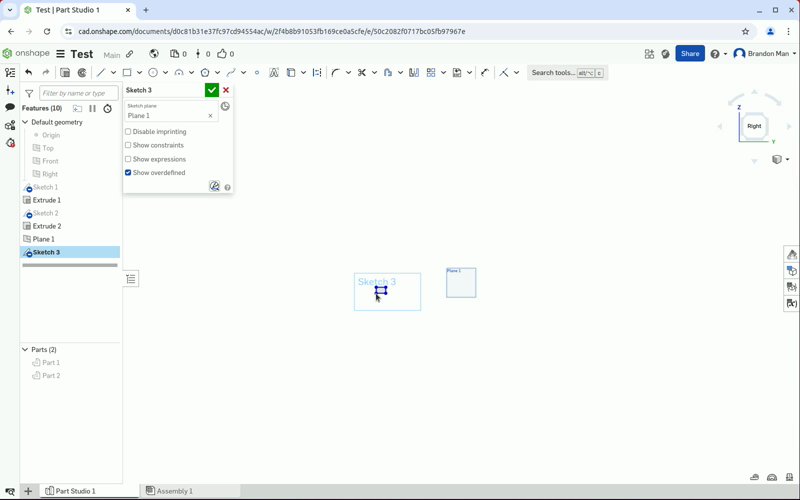
mouse_move(381, 289)
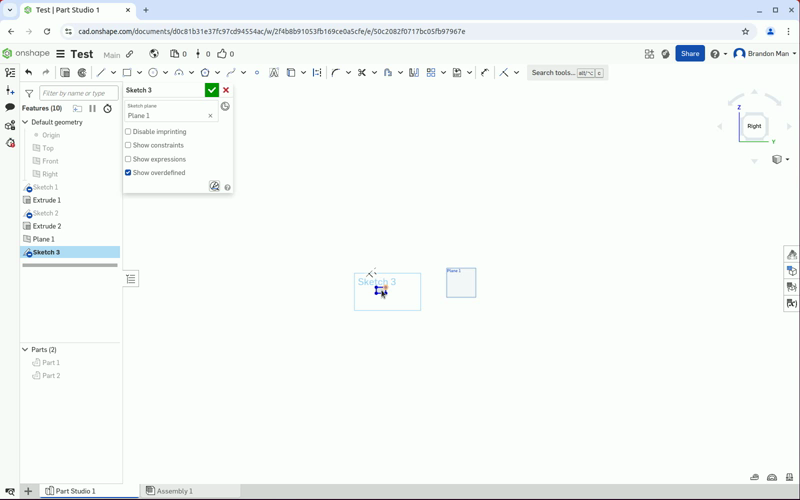
scroll(6)
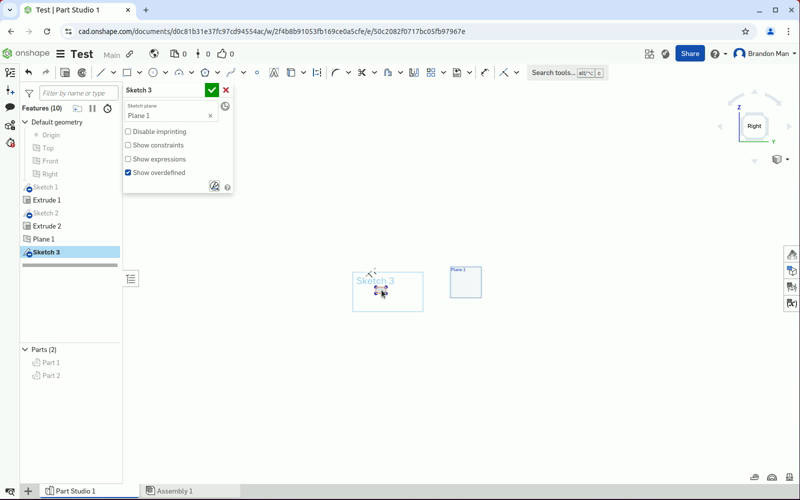
scroll(6)
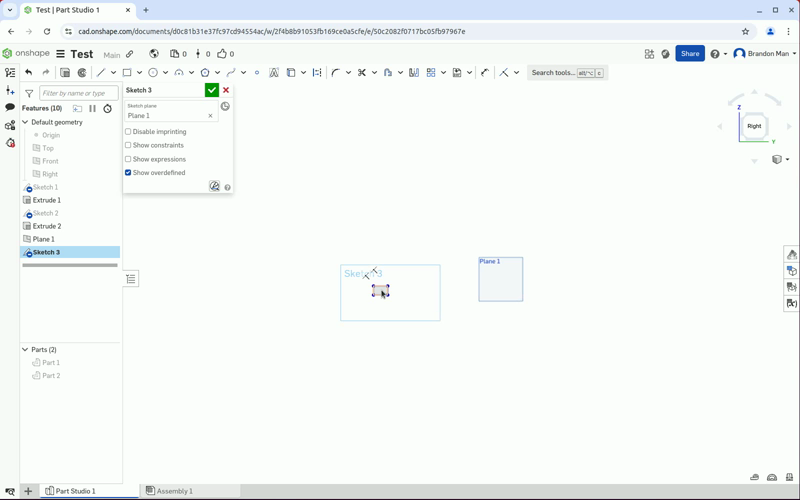
scroll(6)
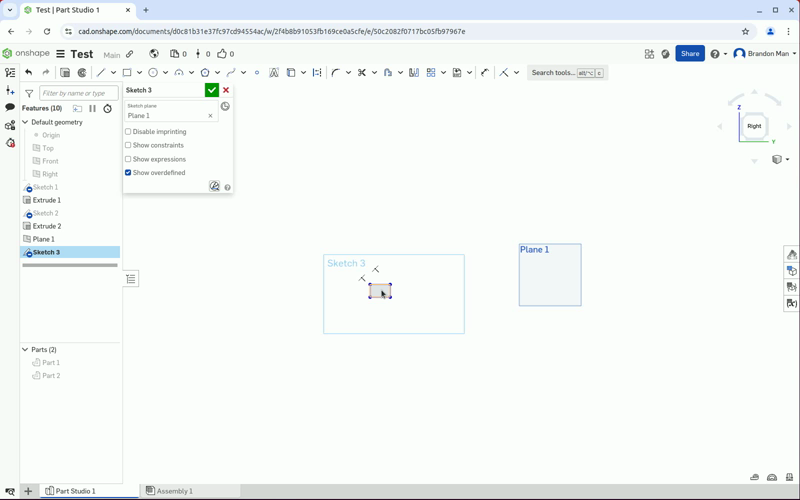
scroll(6)
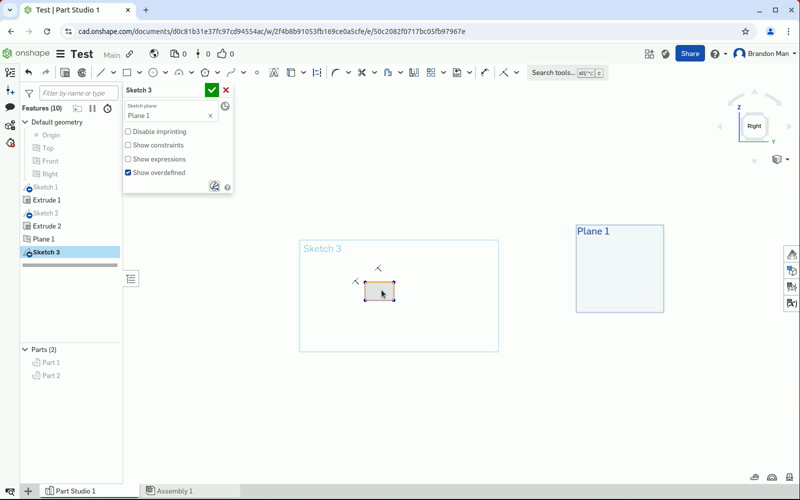
scroll(6)
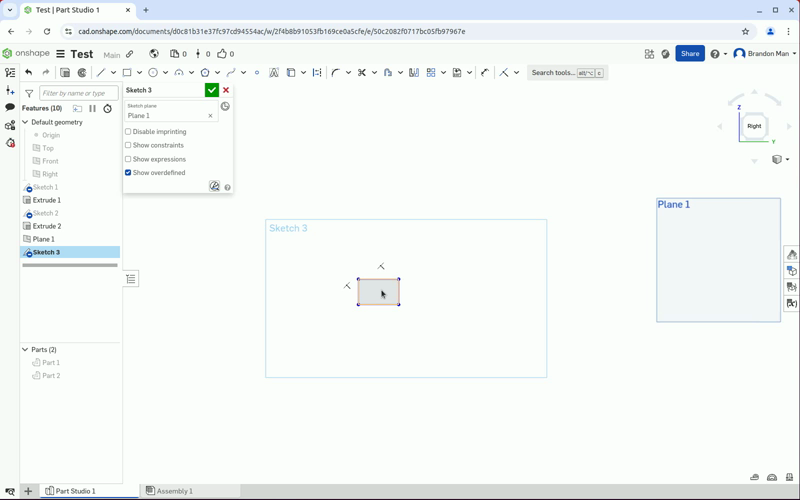
scroll(6)
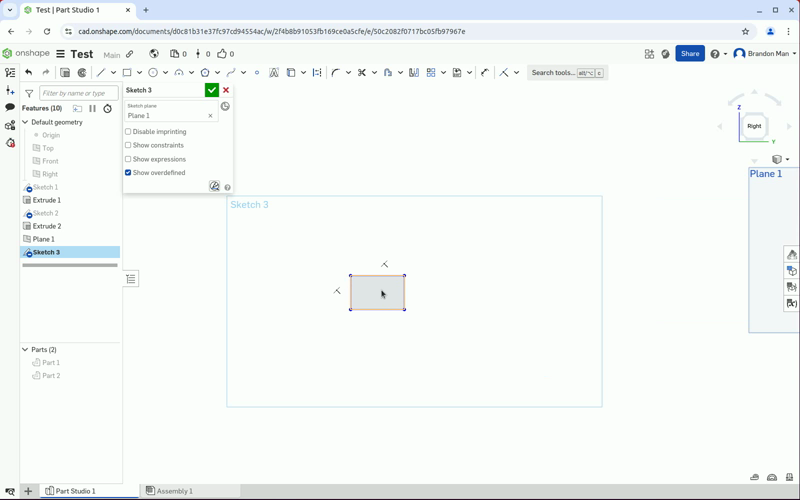
scroll(6)
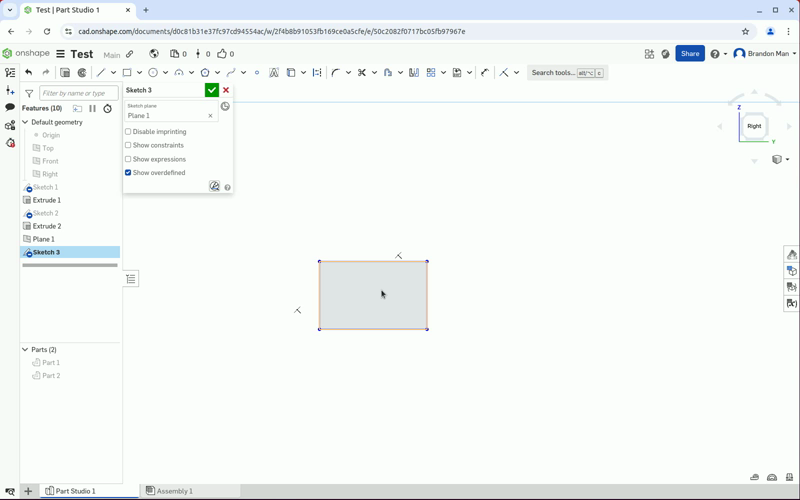
click(381, 289)
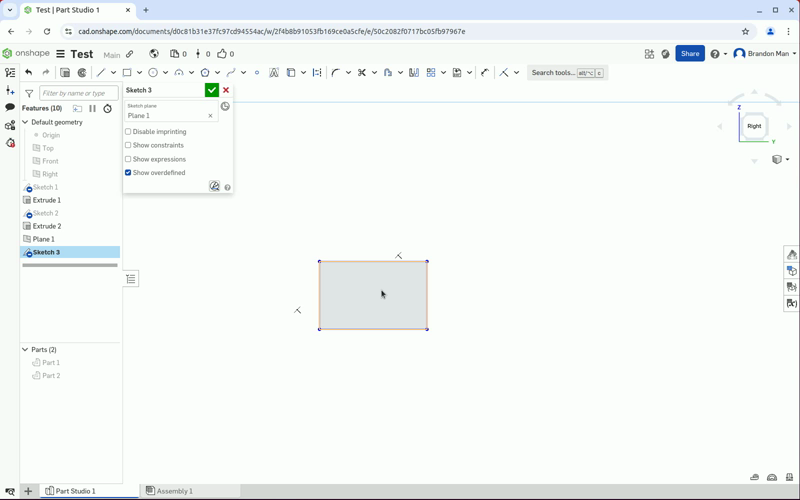
scroll(-6)
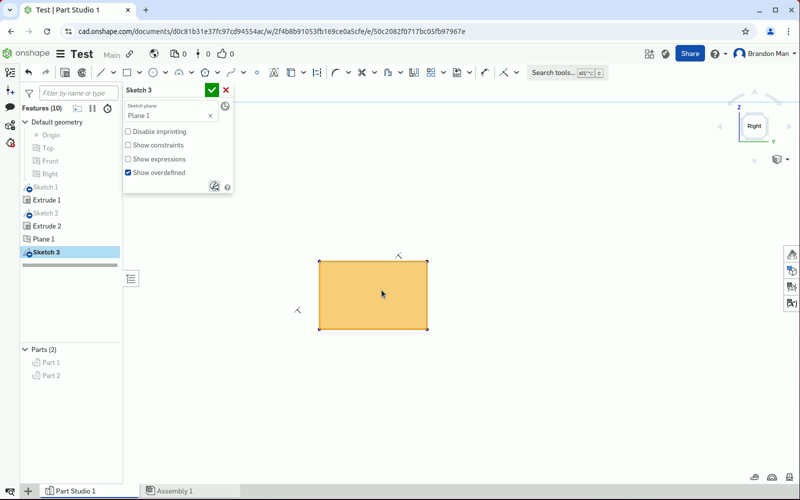
scroll(-6)
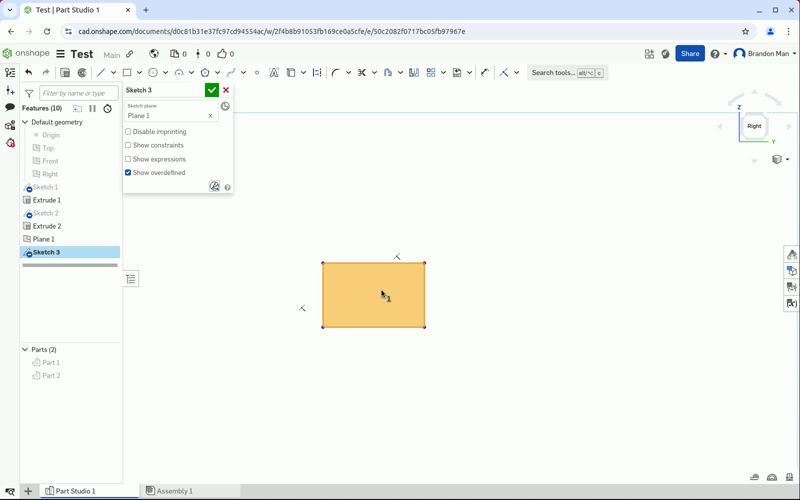
scroll(-6)
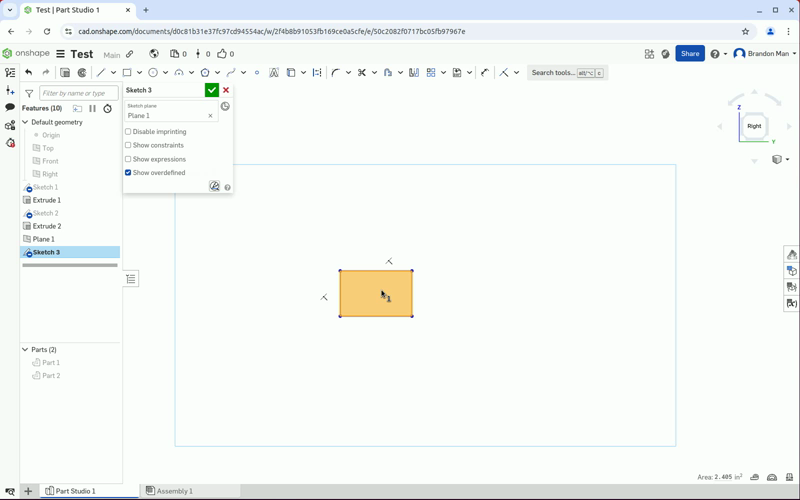
scroll(-6)
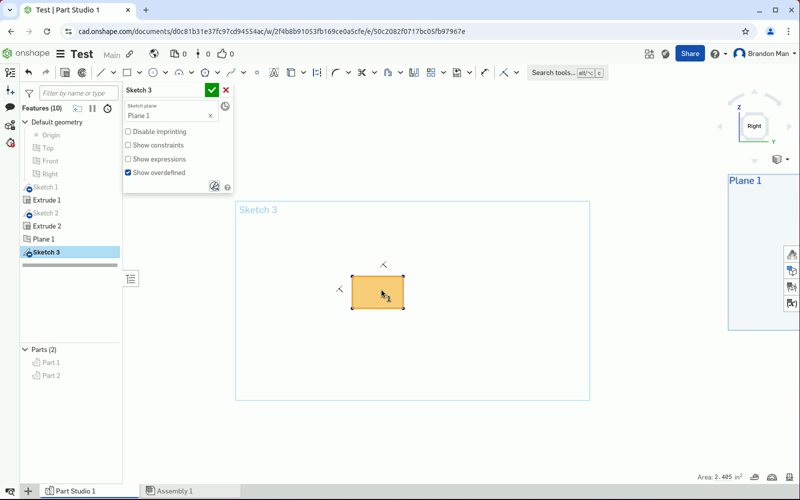
scroll(-6)
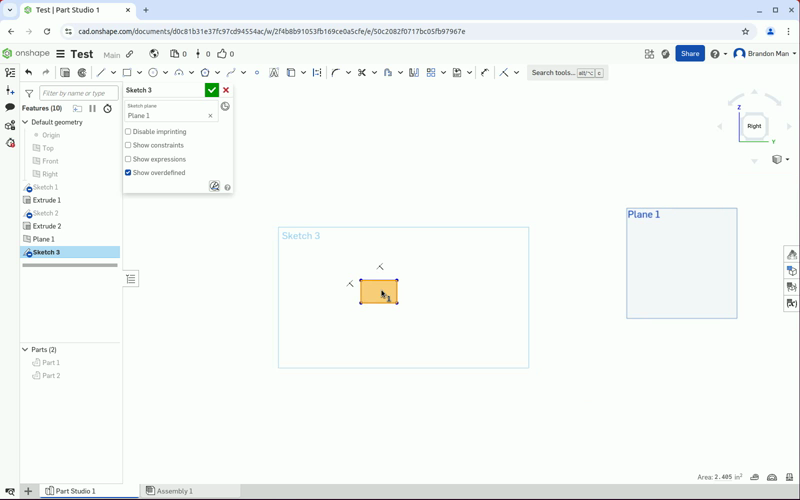
scroll(-6)
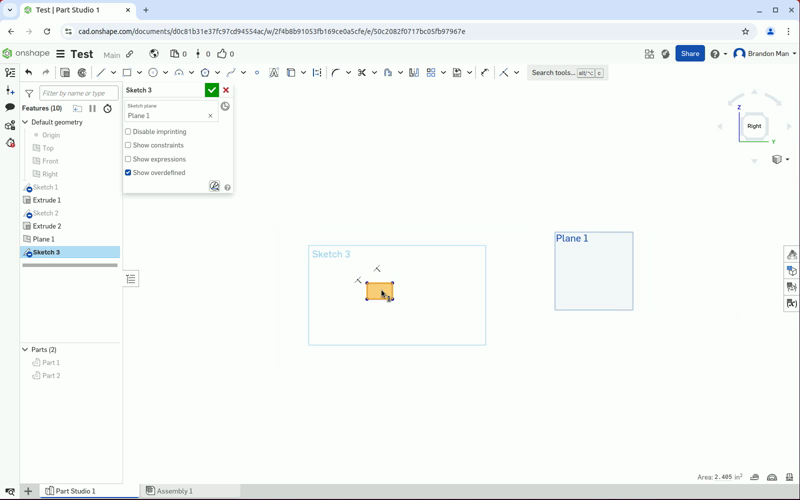
scroll(-6)
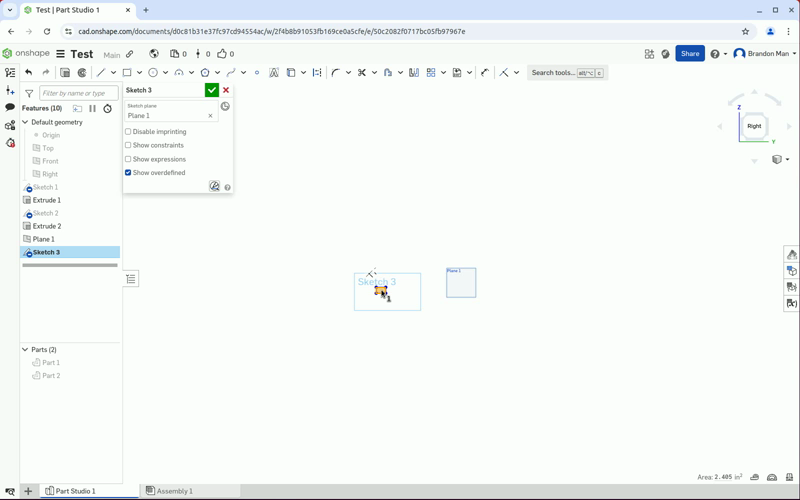
mouse_move(73, 352)
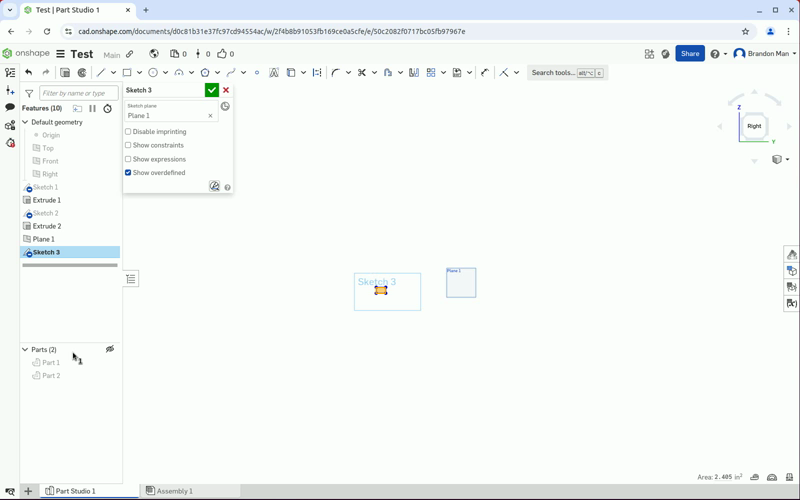
key(shift+y)
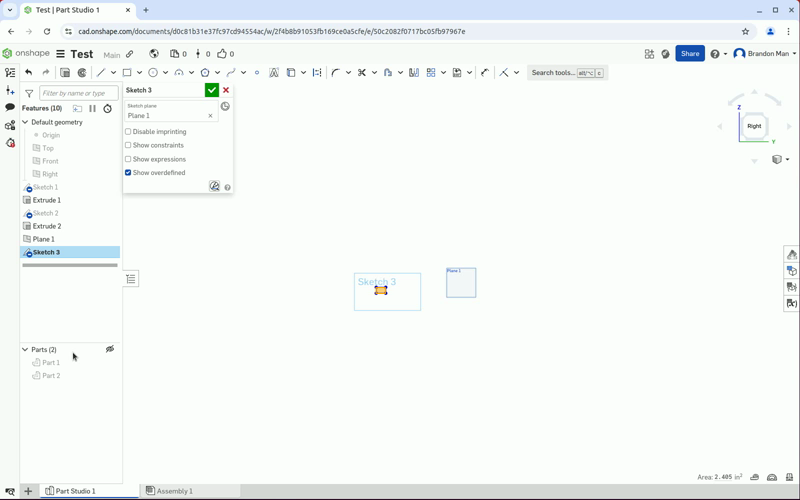
key(shift+e)
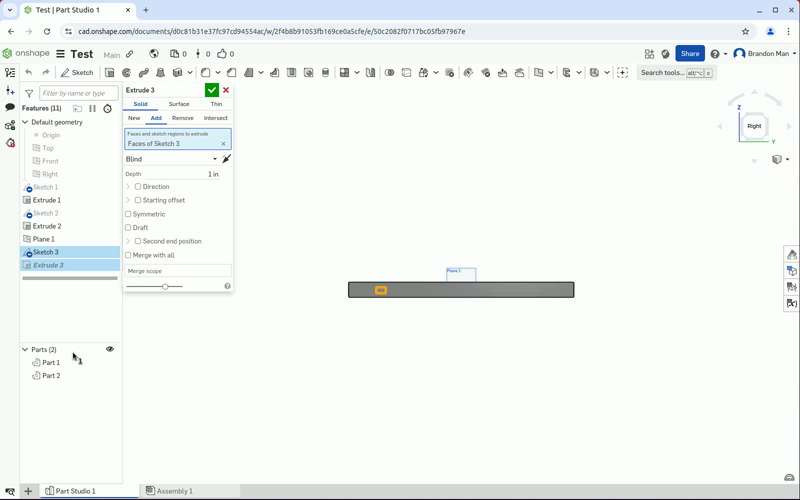
mouse_move(143, 106)
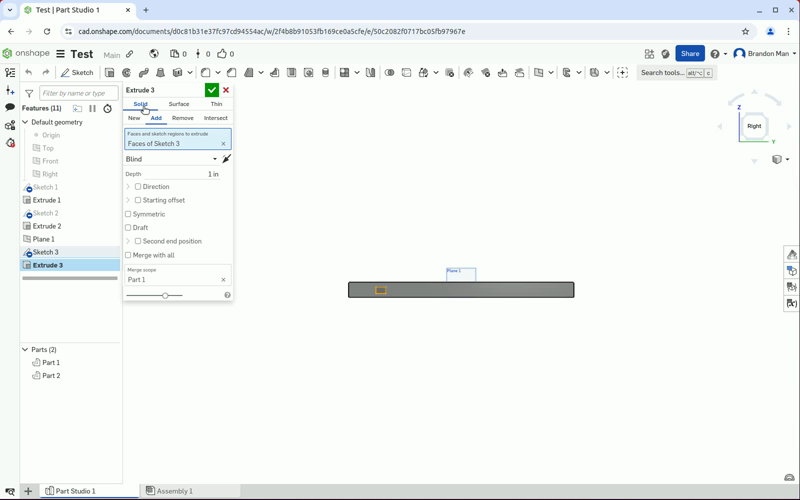
click(143, 106)
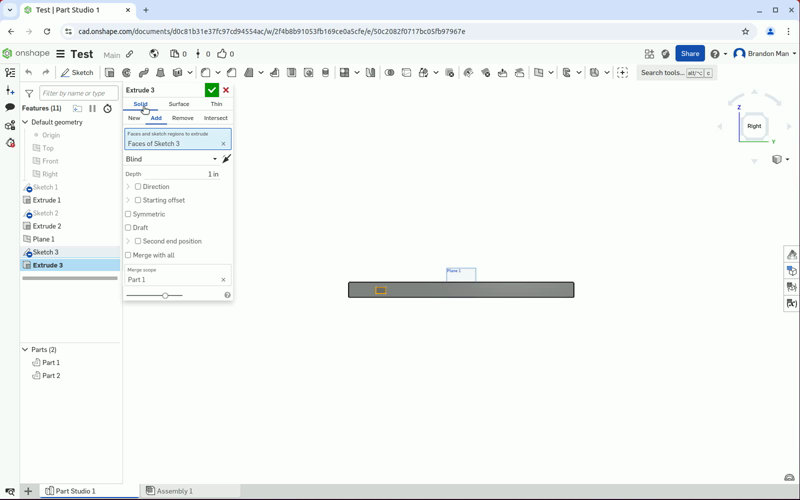
mouse_move(137, 120)
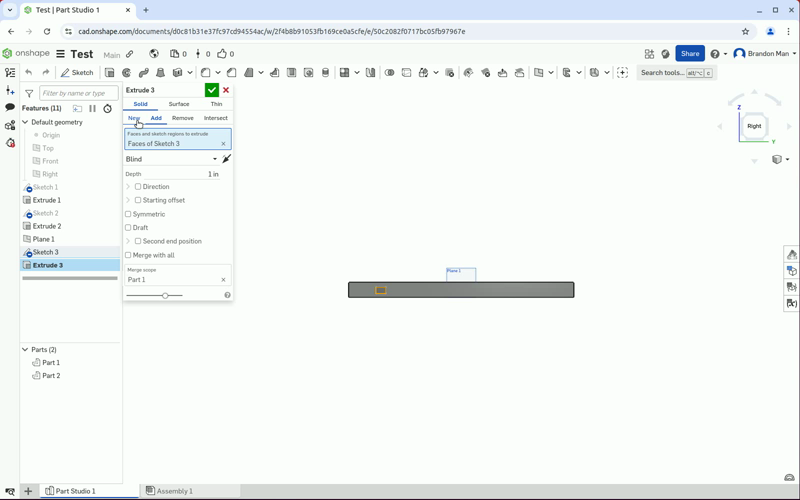
click(137, 120)
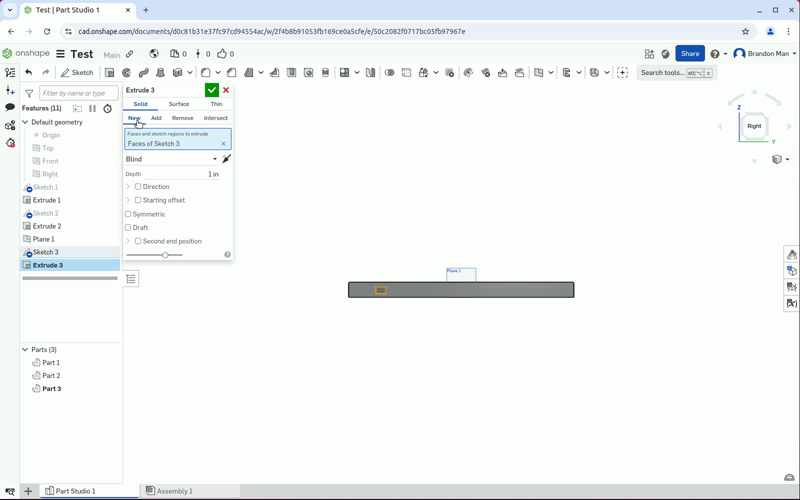
key(tab, 4)
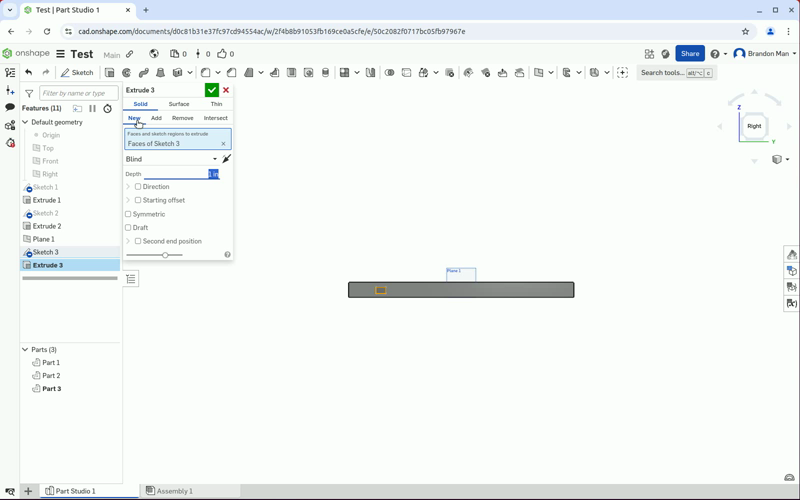
text(14.443)
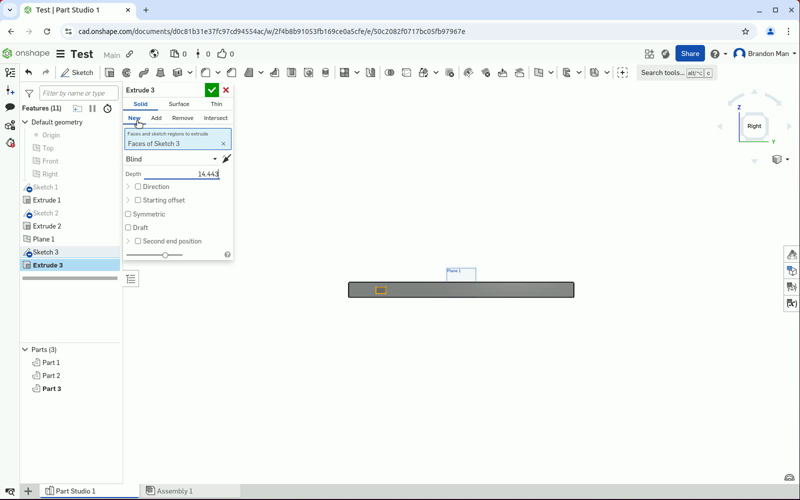
key(enter)
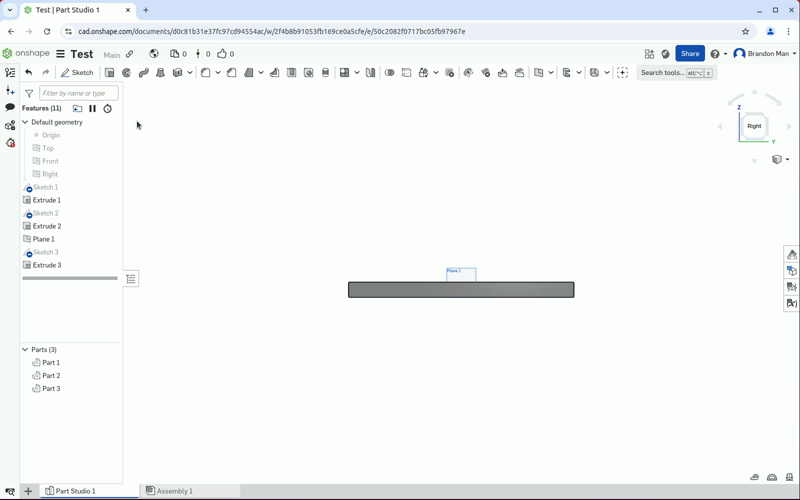
key(shift+h)
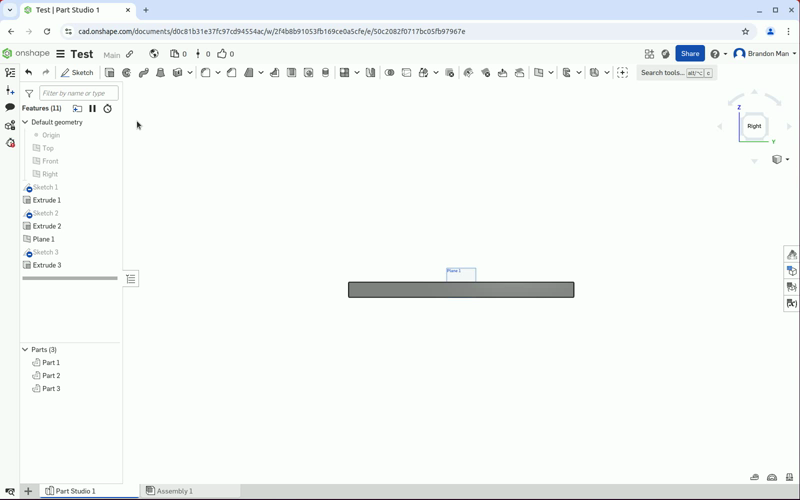
key(shift+h)
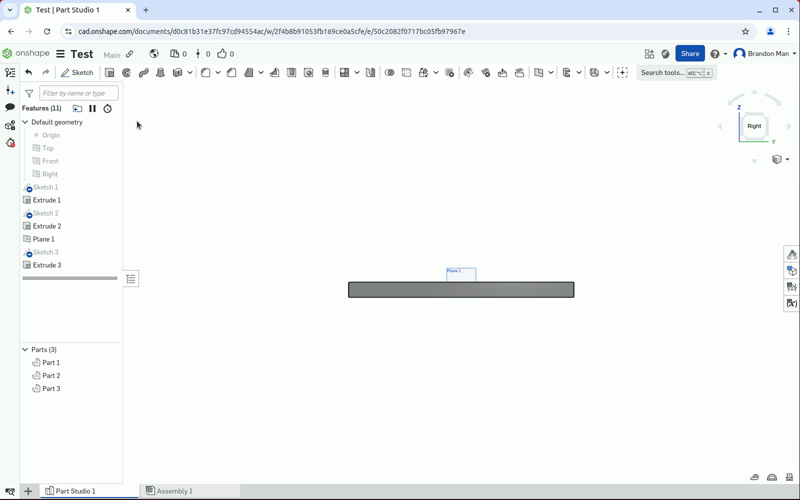
mouse_move(73, 189)
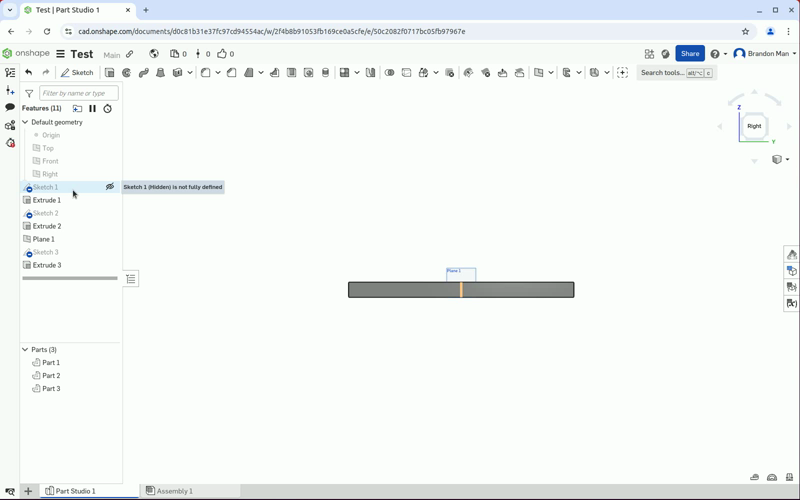
click(73, 189)
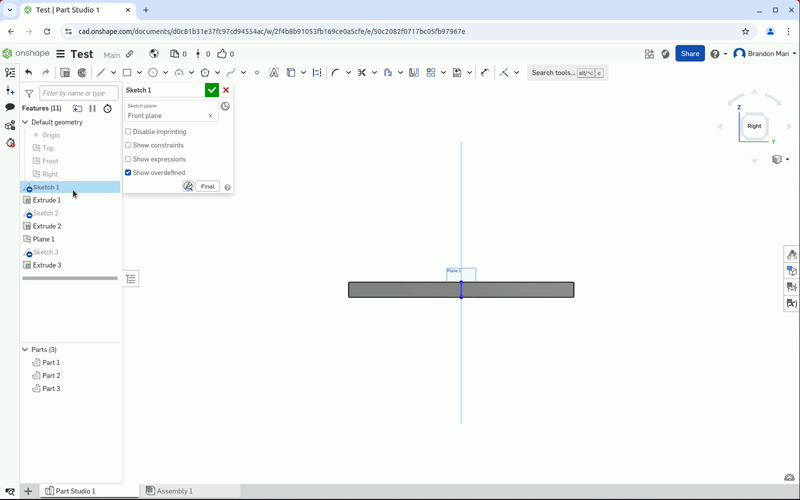
mouse_move(229, 92)
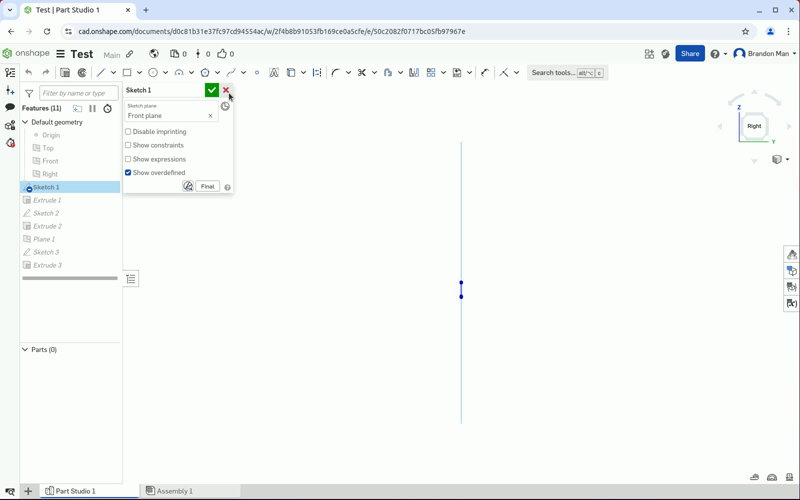
click(229, 92)
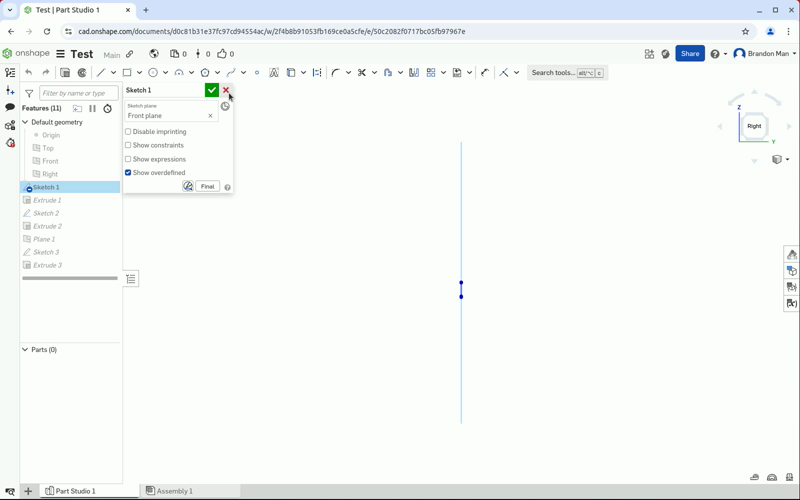
key(shift+s)
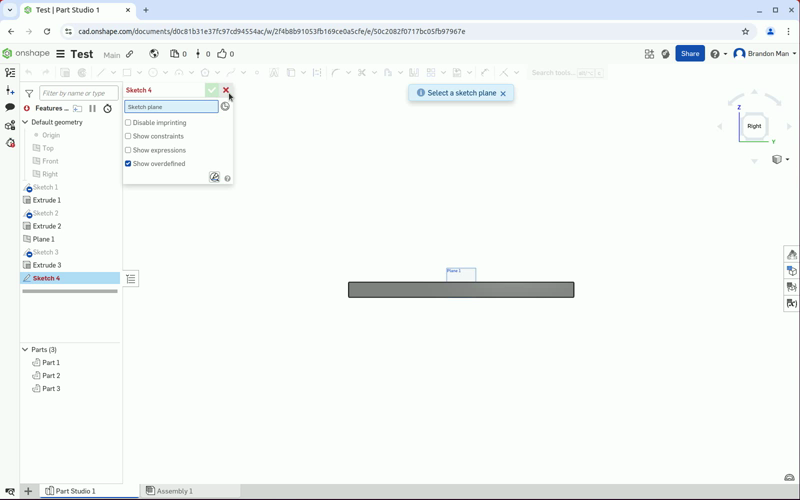
mouse_move(73, 241)
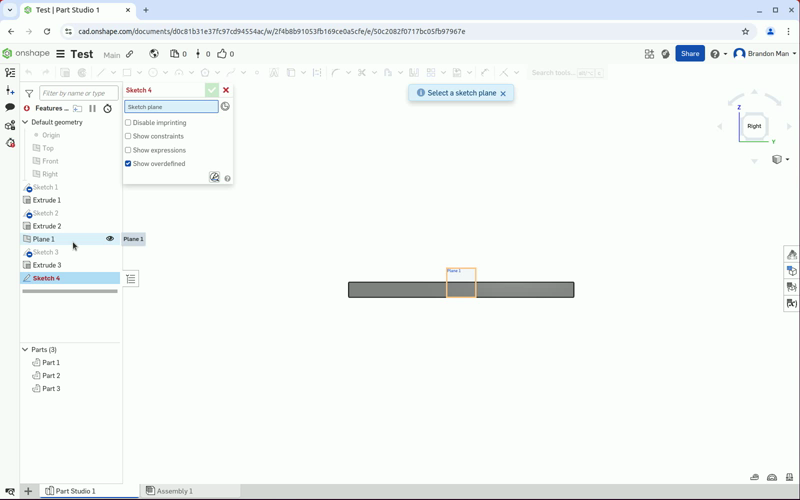
click(73, 241)
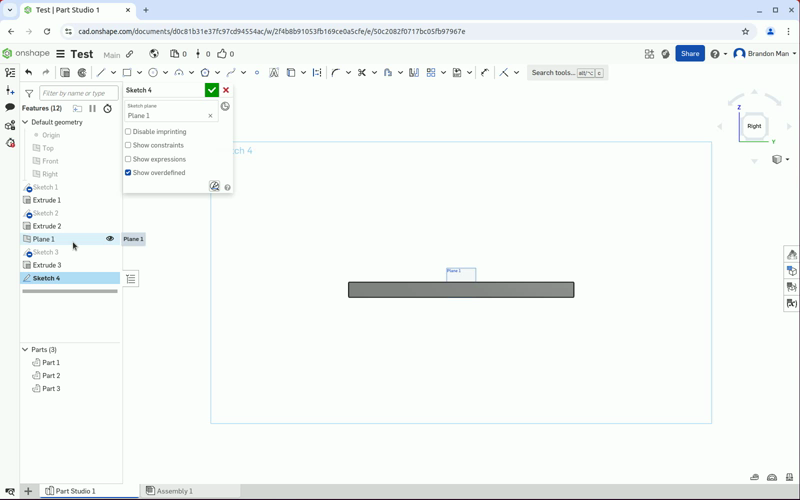
mouse_move(73, 352)
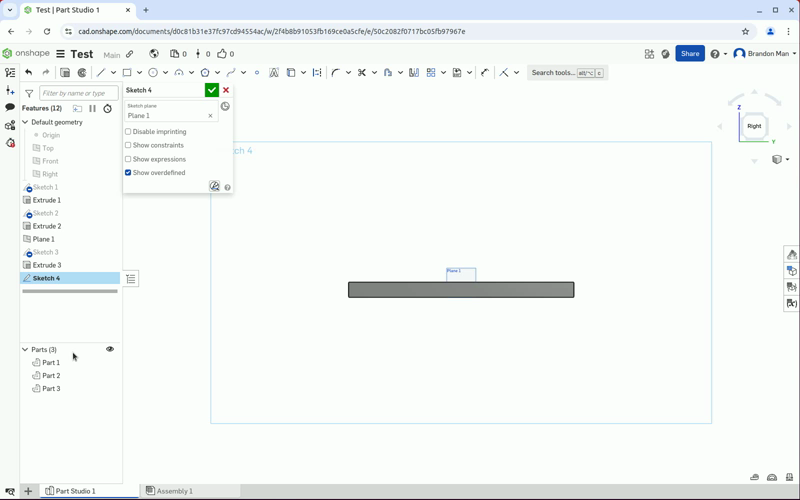
key(y)
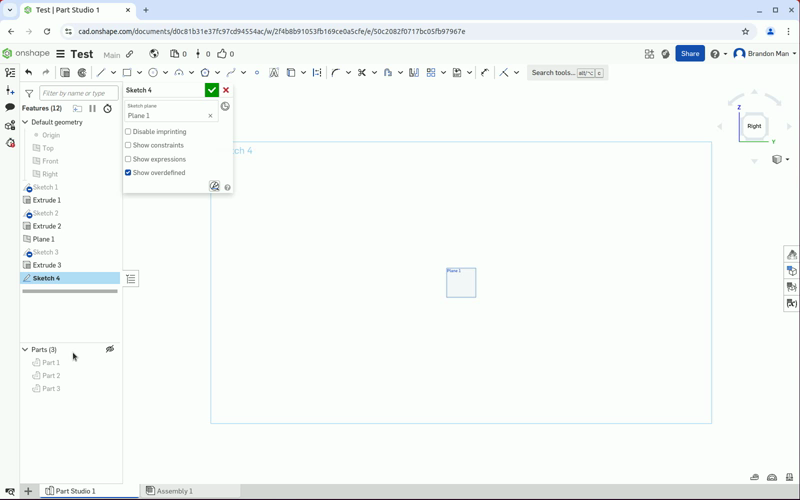
key(l)
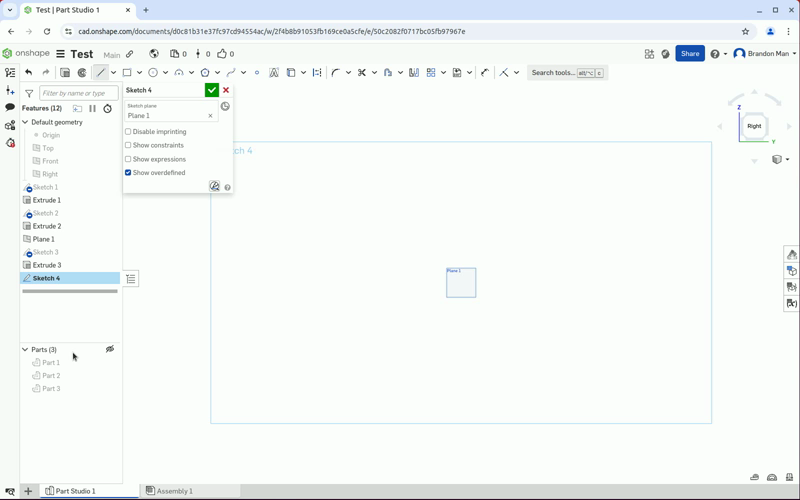
key_down(shift)
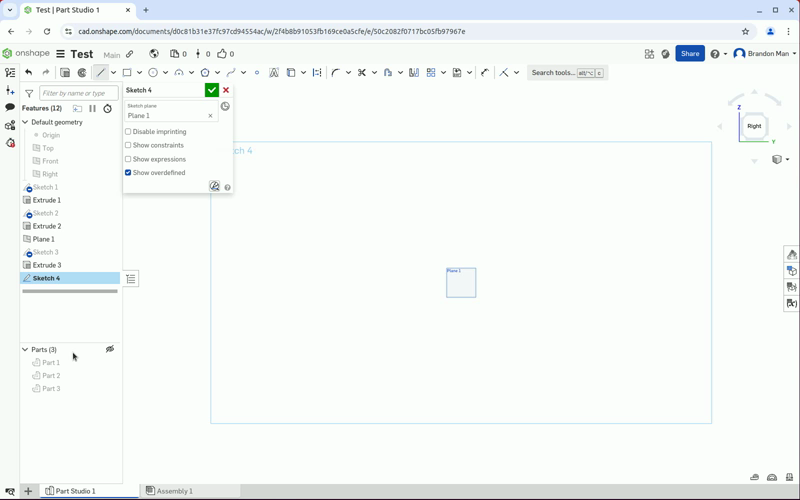
mouse_move(456, 293)
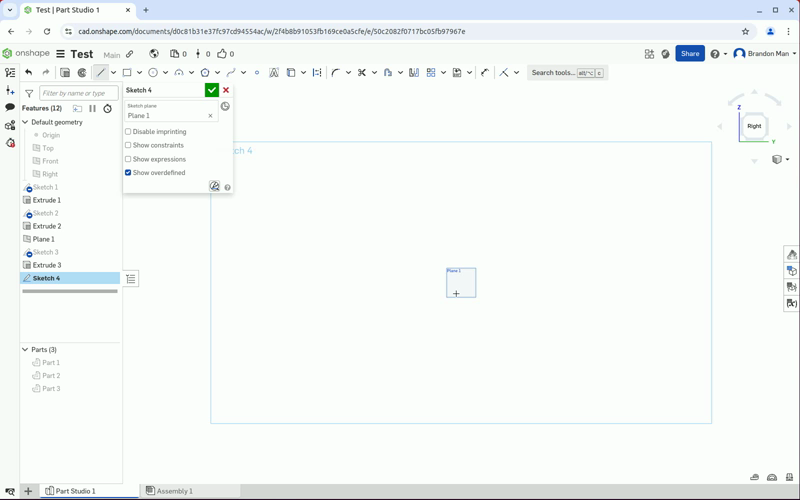
click(456, 293)
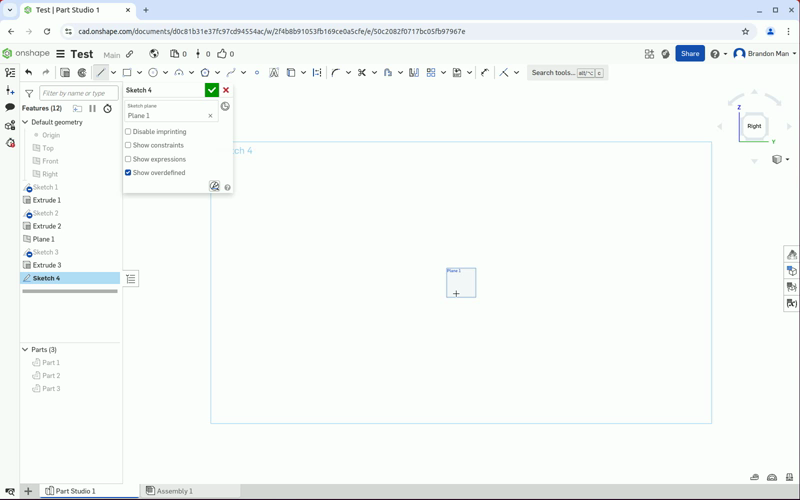
key_up(shift)
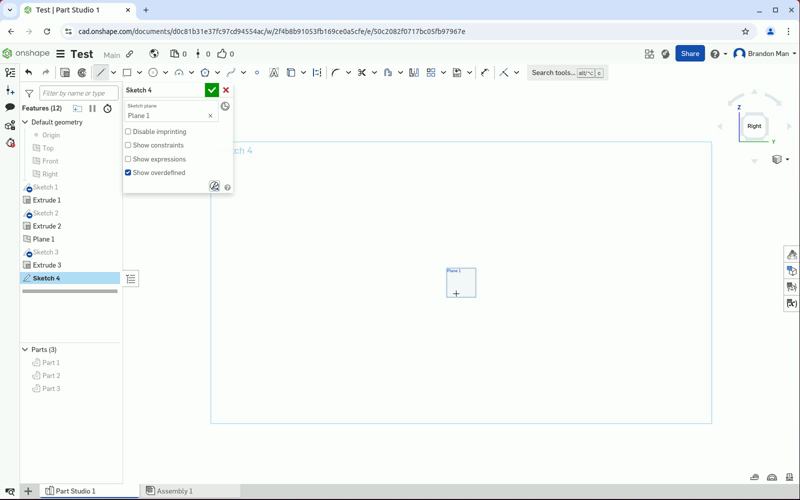
key_down(shift)
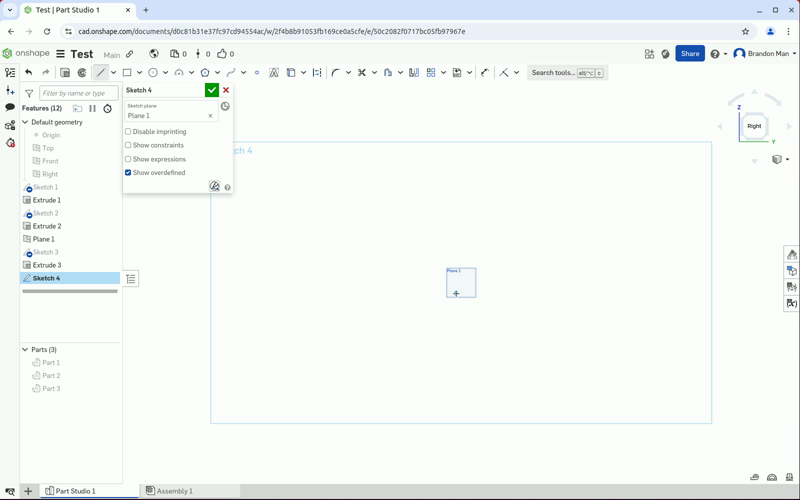
mouse_move(486, 293)
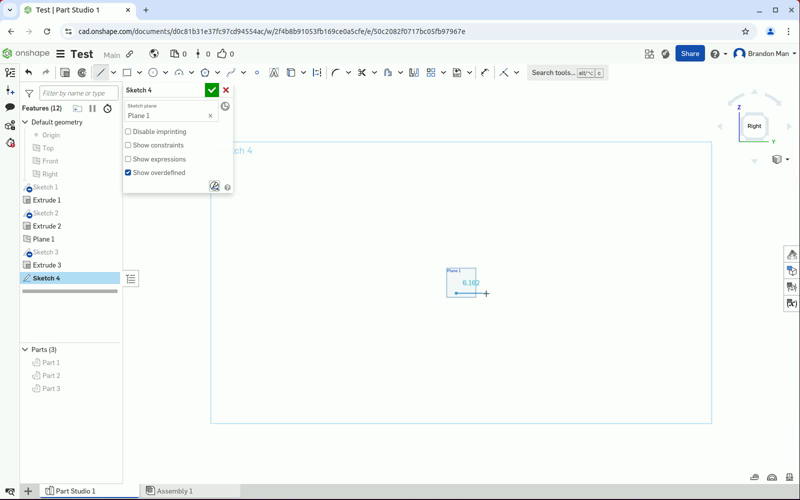
mouse_move(465, 293)
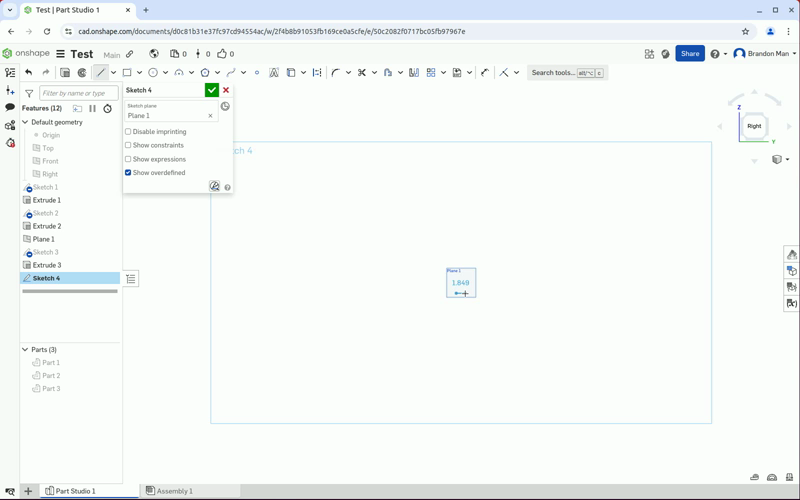
click(465, 293)
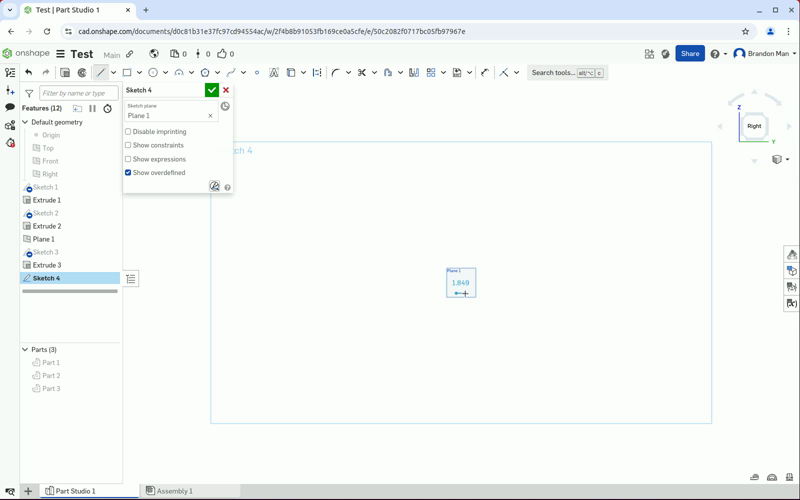
key_up(shift)
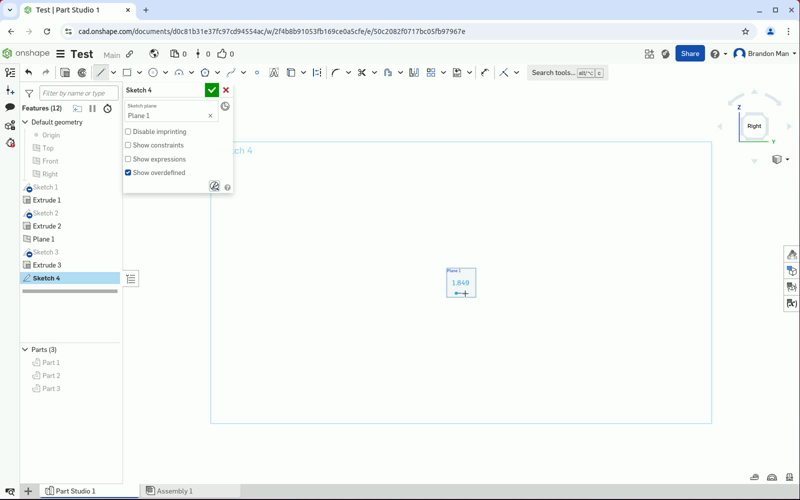
key_down(shift)
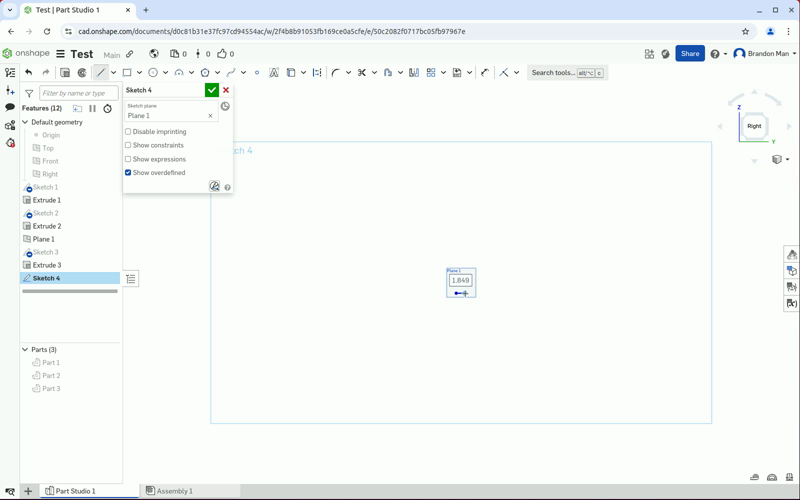
mouse_move(495, 293)
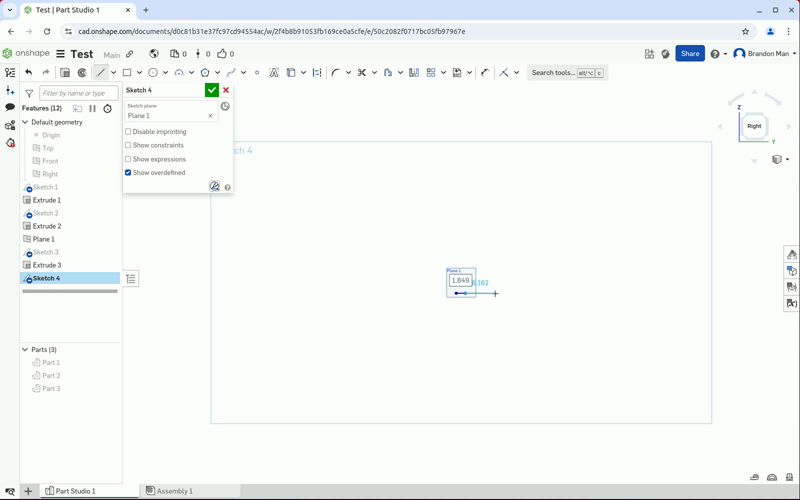
mouse_move(465, 287)
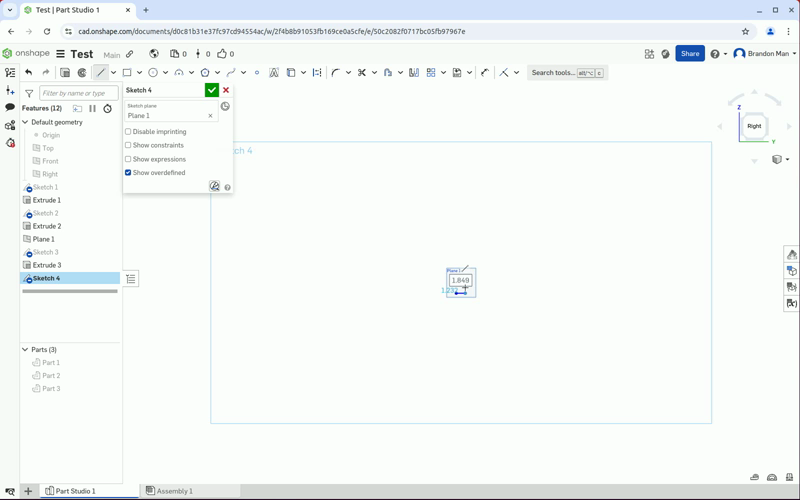
scroll(6)
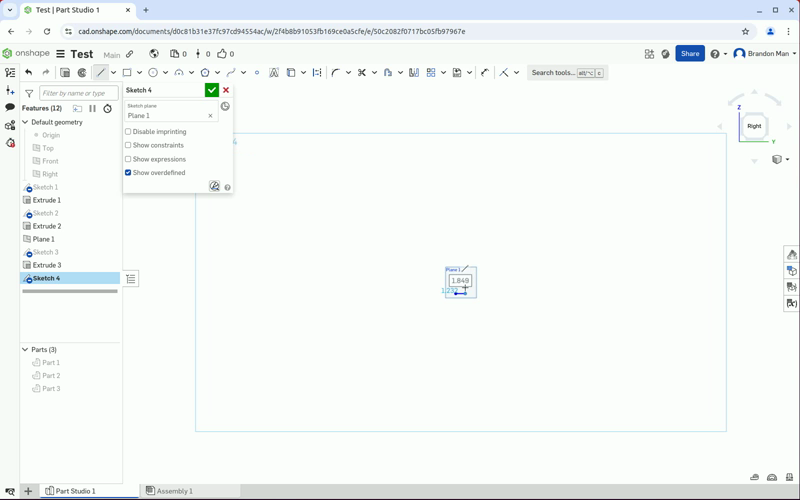
scroll(6)
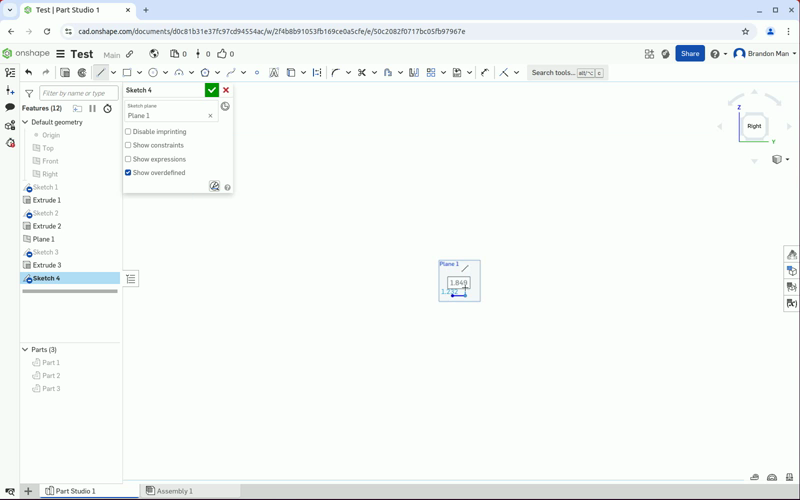
scroll(6)
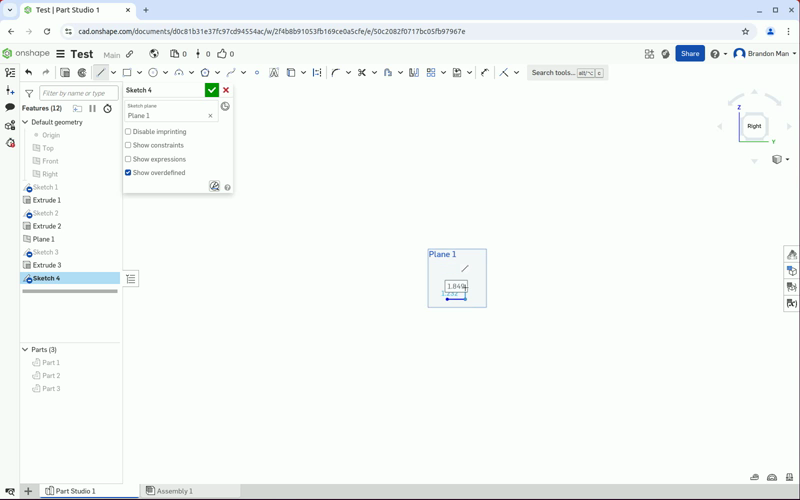
scroll(6)
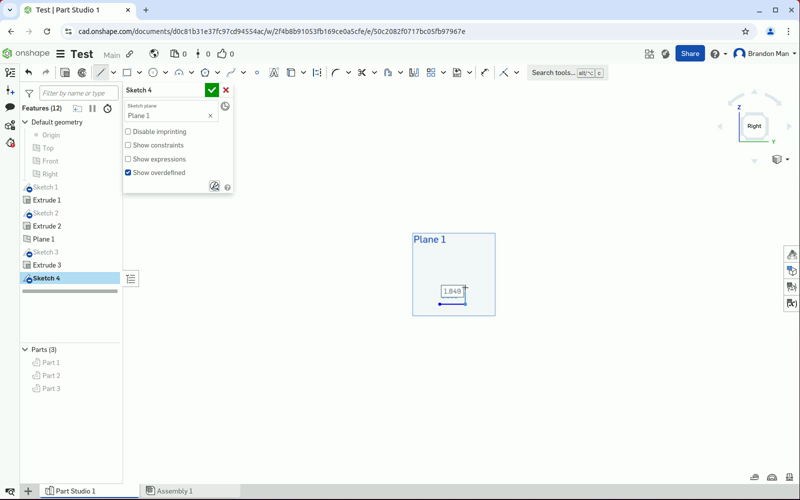
scroll(6)
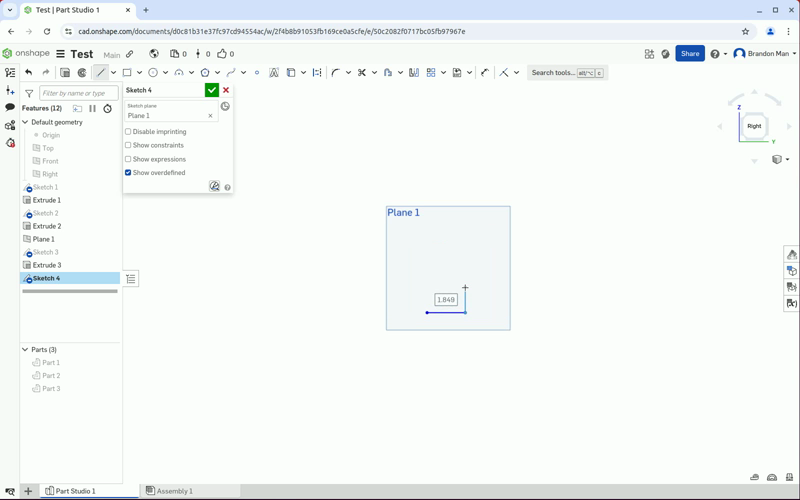
scroll(6)
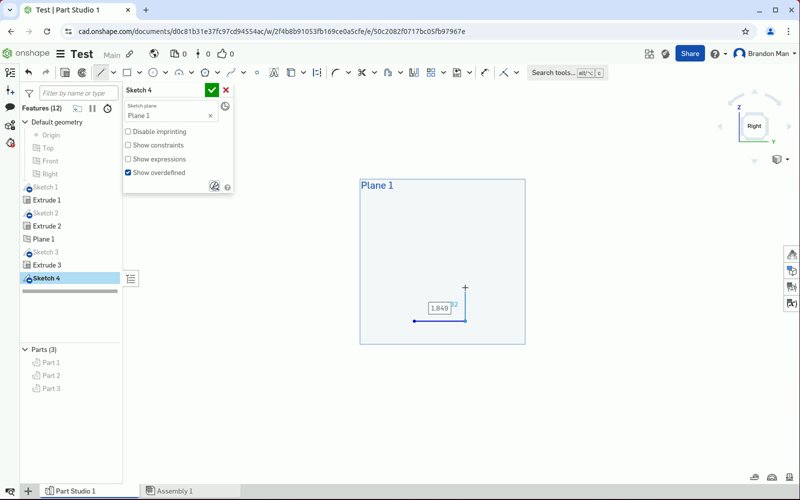
scroll(6)
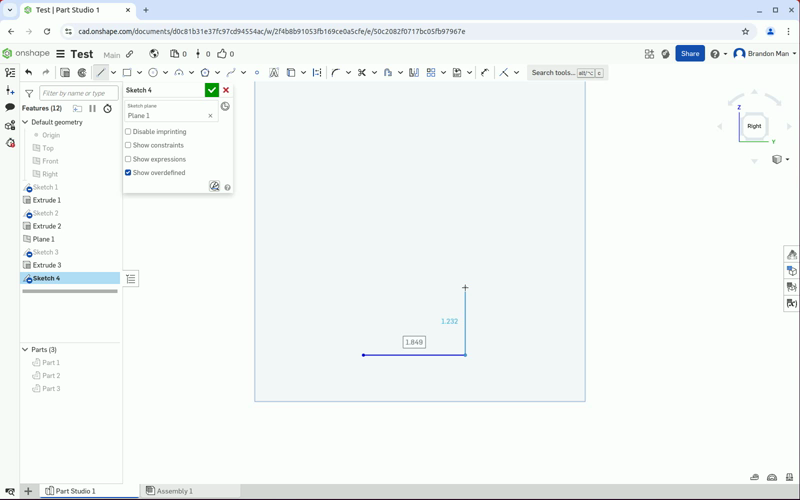
click(465, 287)
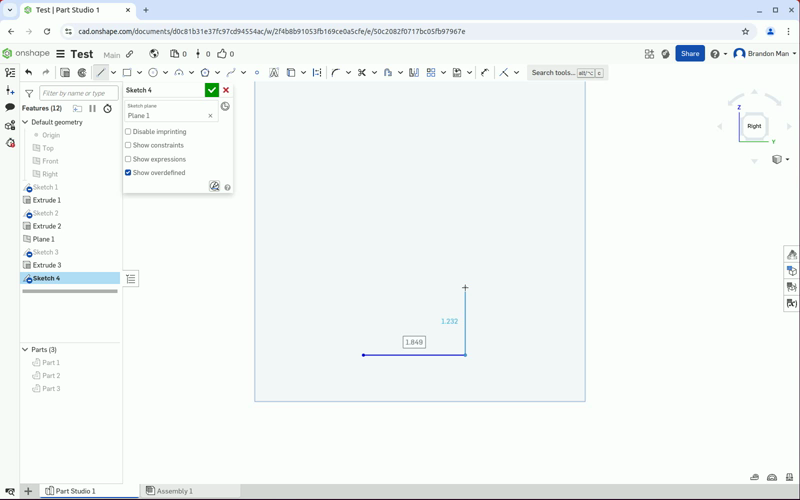
scroll(-6)
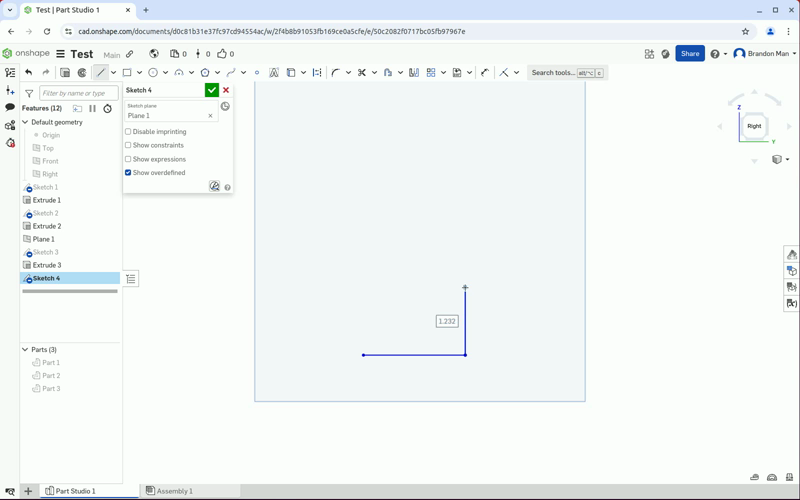
scroll(-6)
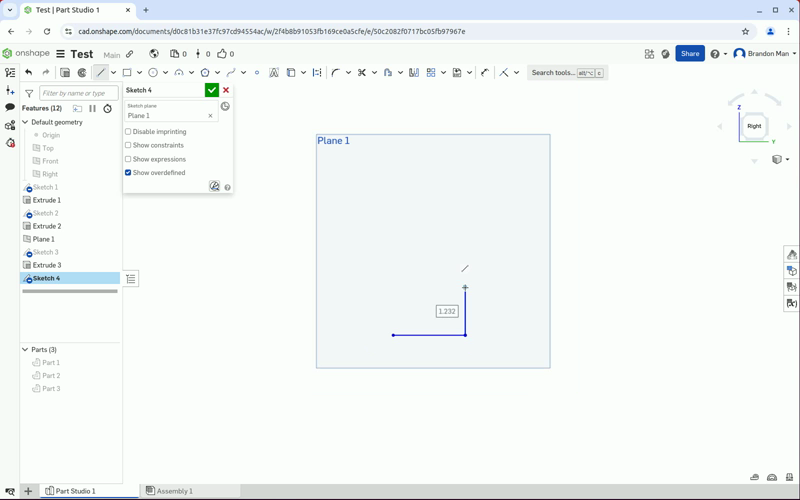
scroll(-6)
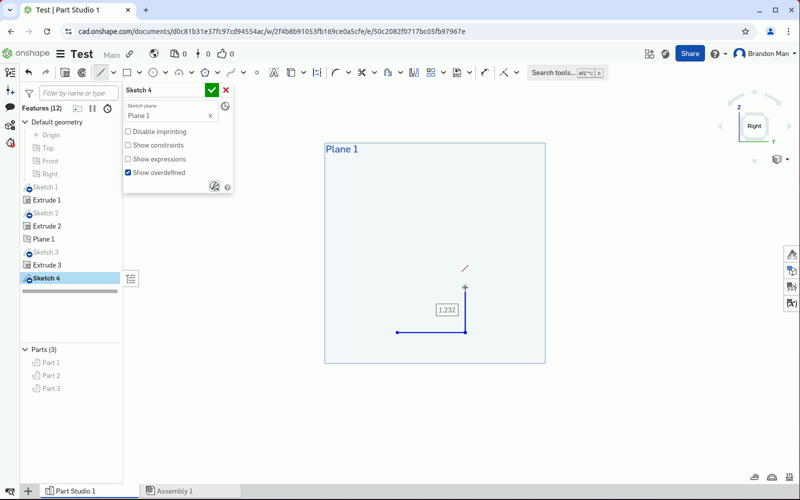
scroll(-6)
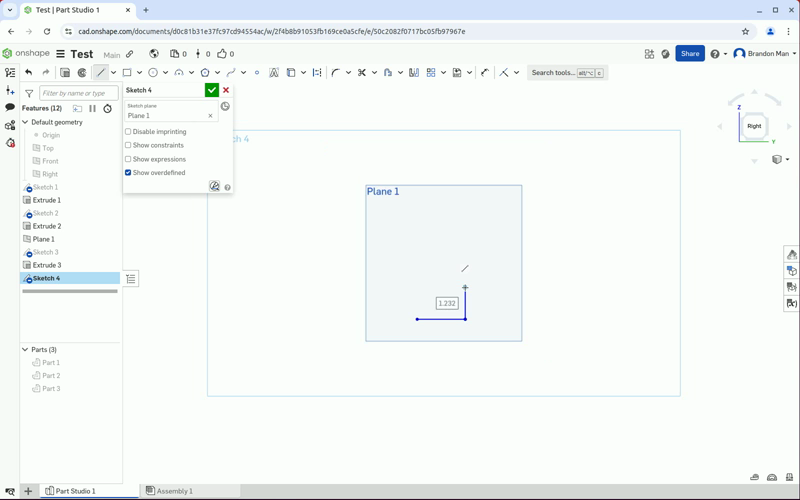
scroll(-6)
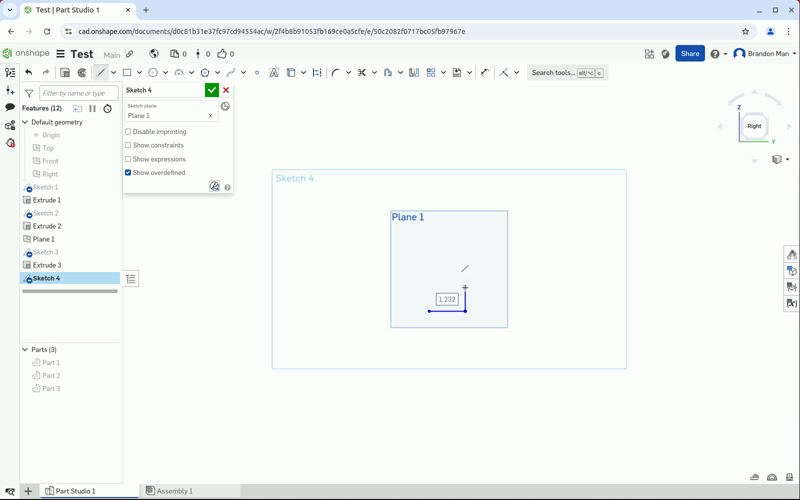
scroll(-6)
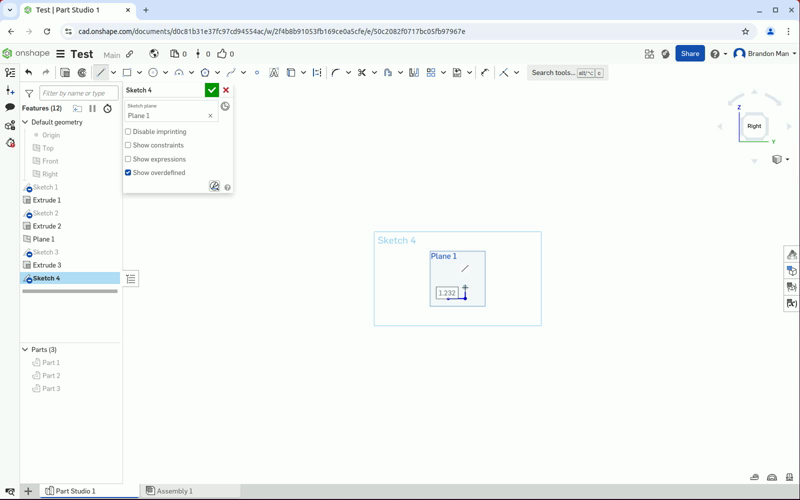
scroll(-6)
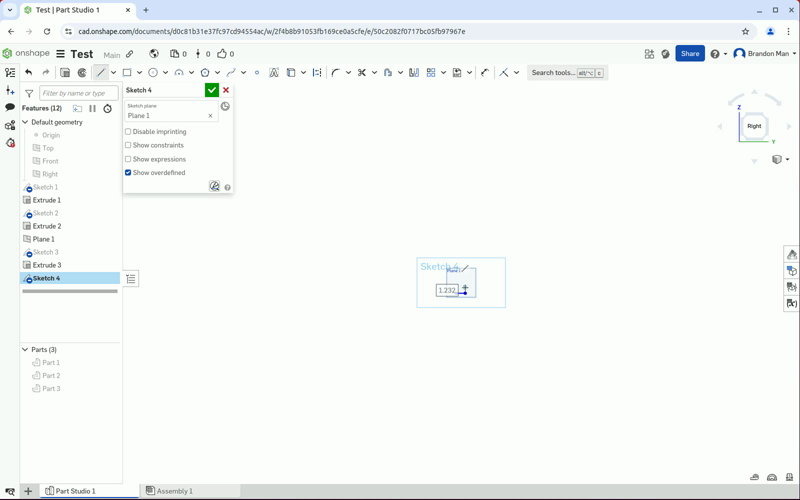
key_up(shift)
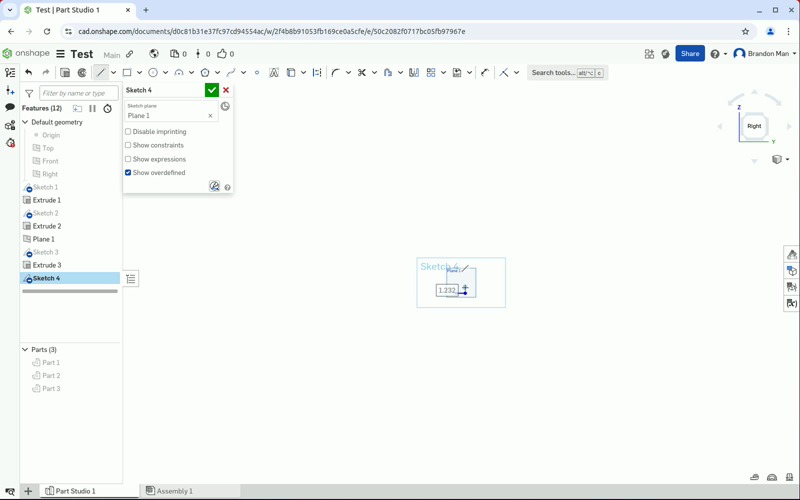
key_down(shift)
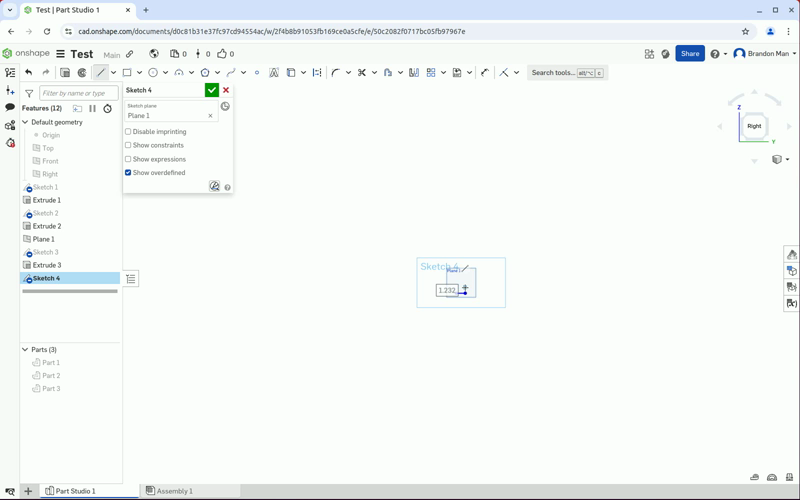
mouse_move(495, 287)
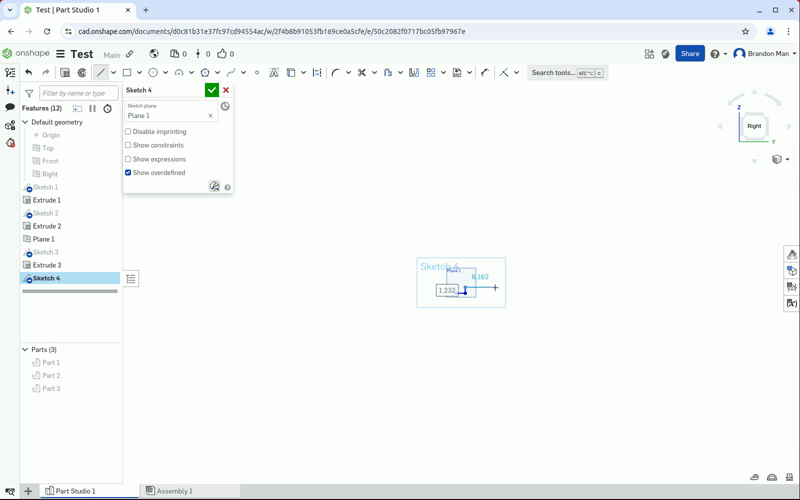
mouse_move(456, 287)
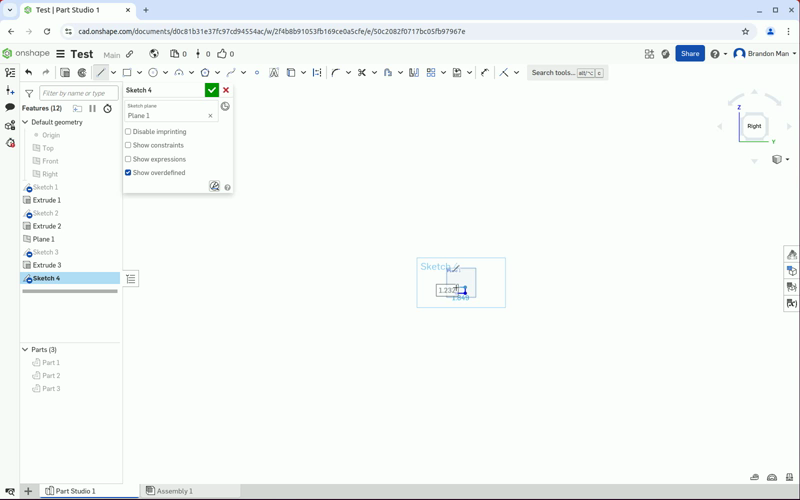
click(456, 287)
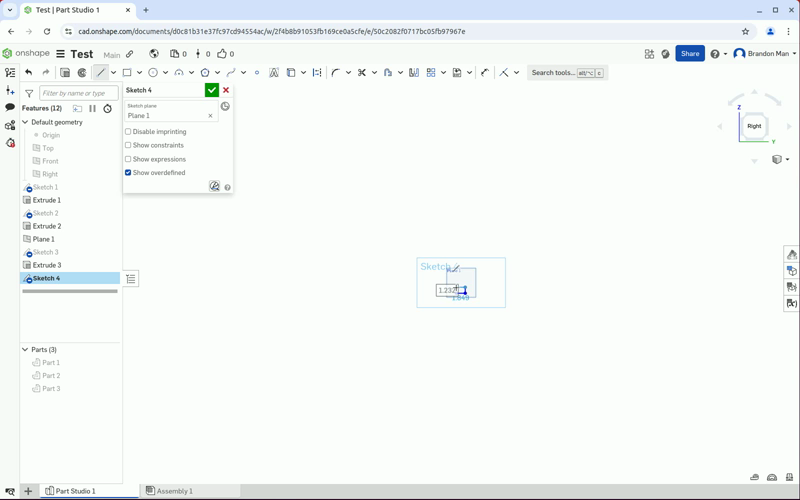
key_up(shift)
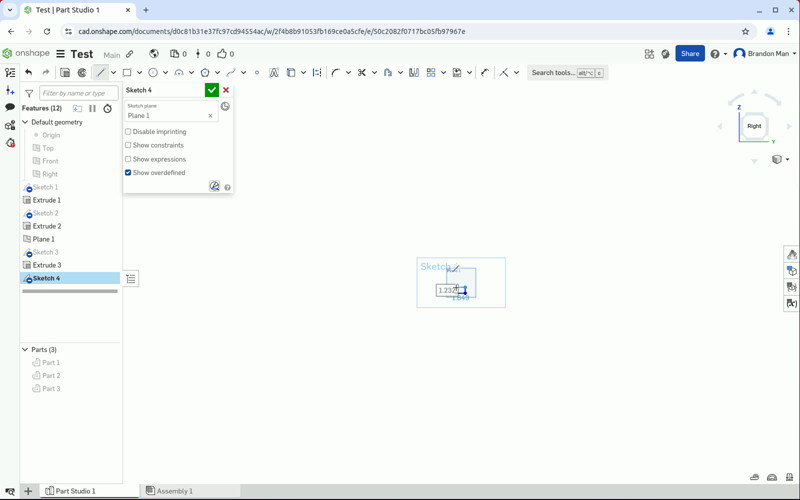
mouse_move(486, 287)
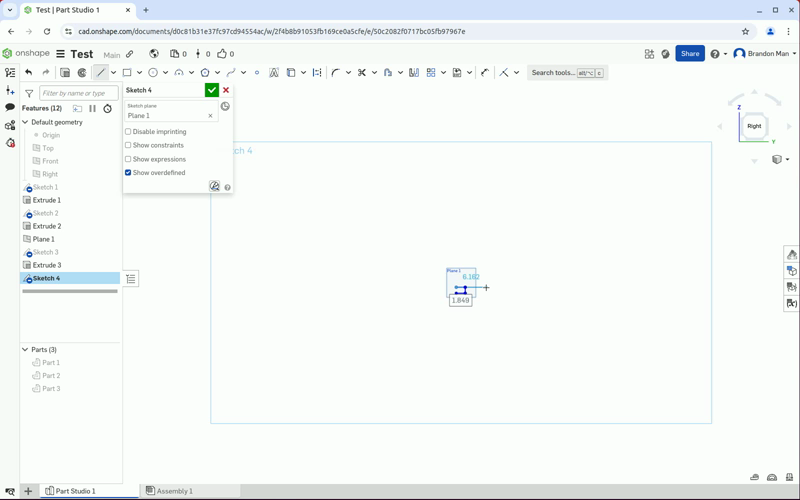
key_down(shift)
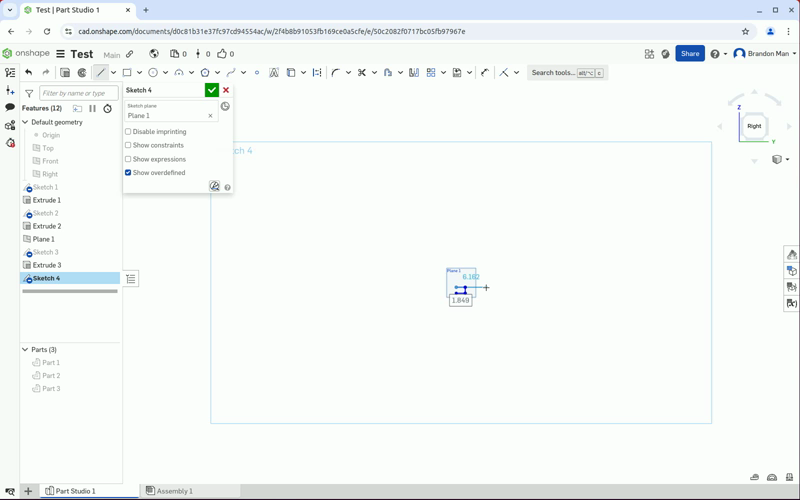
mouse_move(456, 293)
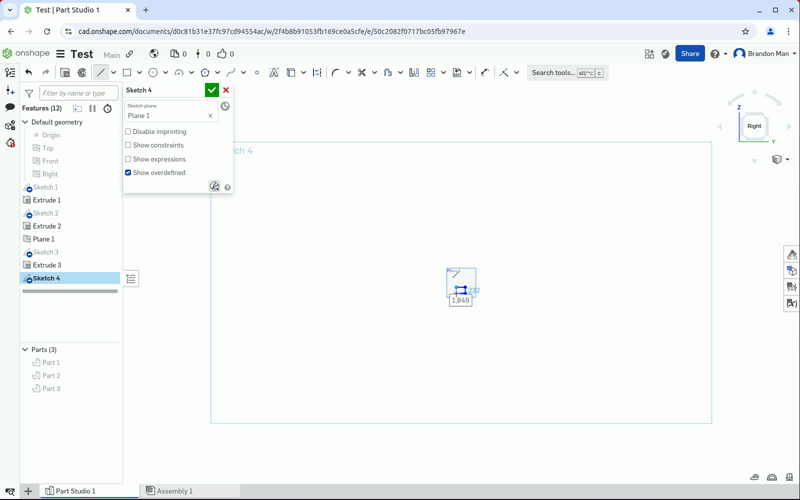
scroll(6)
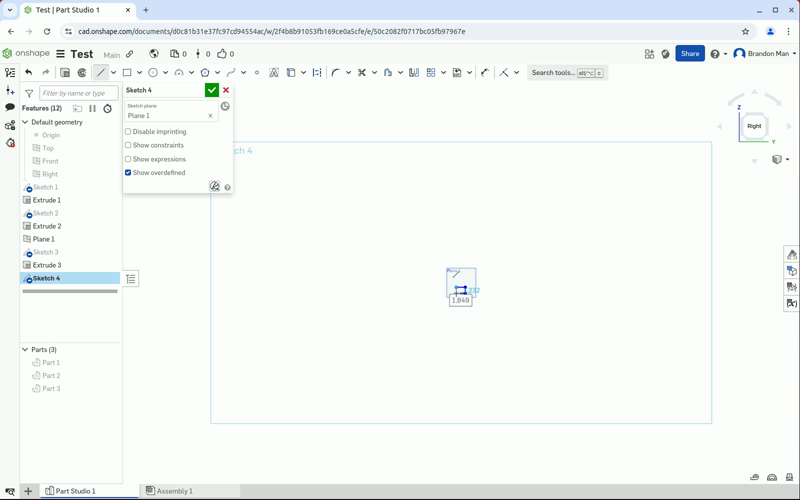
scroll(6)
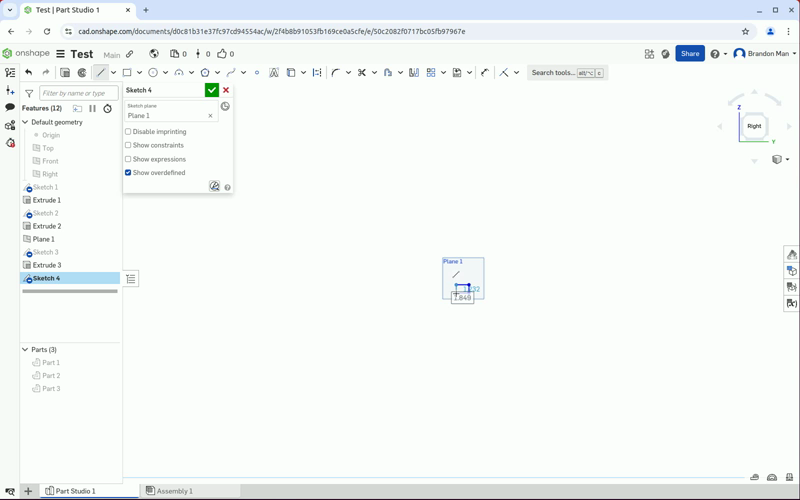
scroll(6)
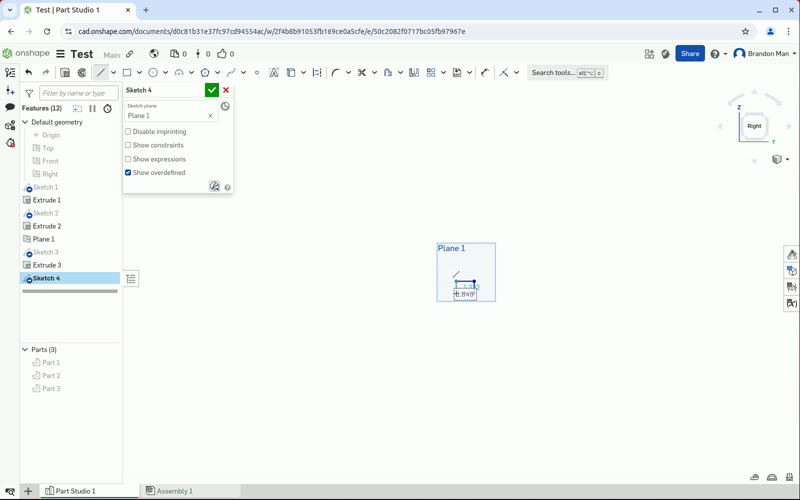
scroll(6)
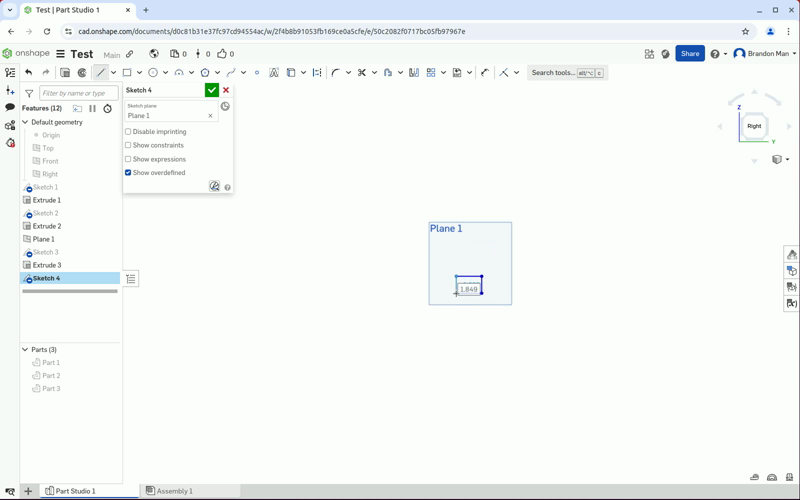
scroll(6)
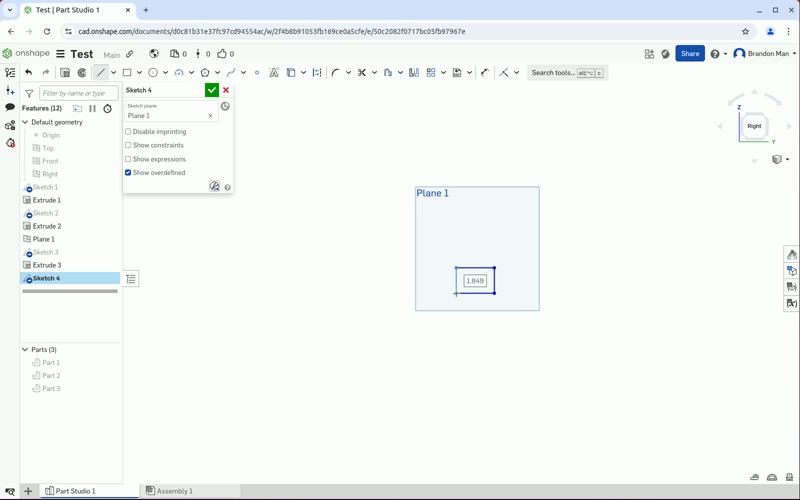
scroll(6)
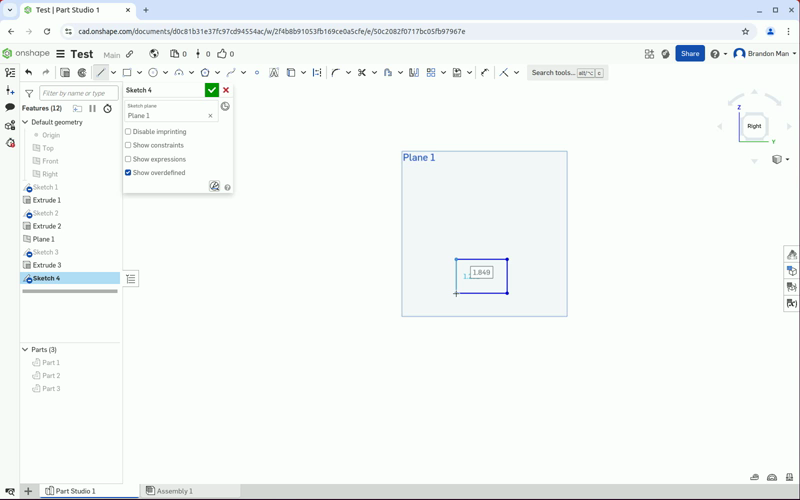
scroll(6)
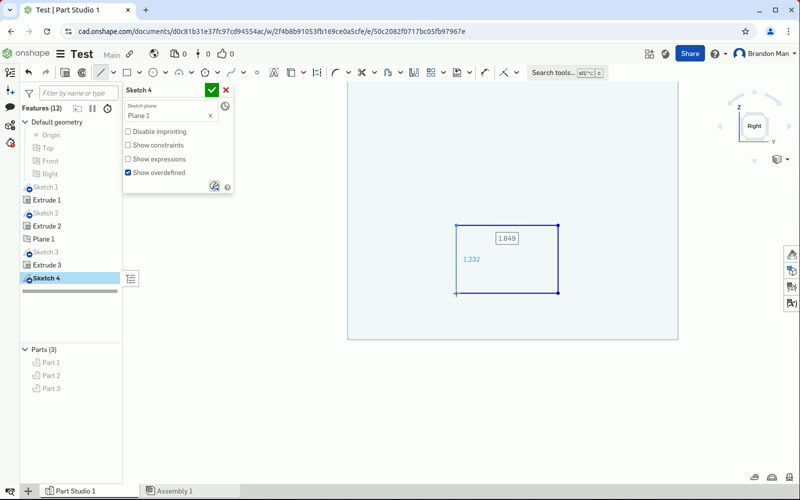
key_up(shift)
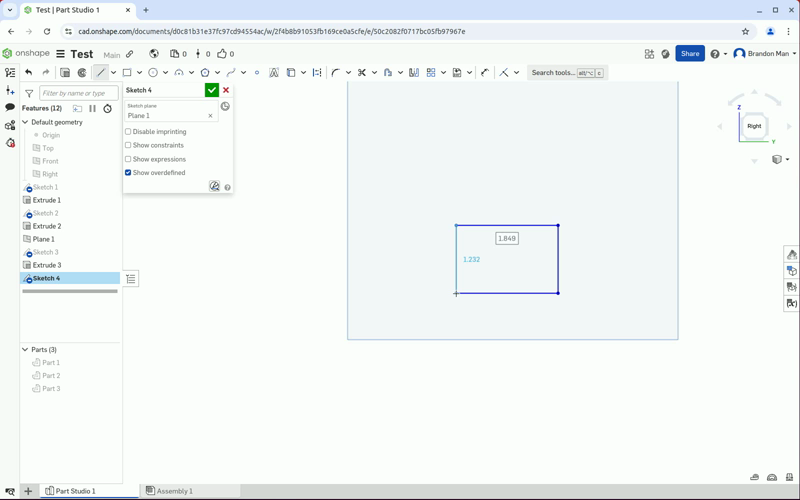
click(456, 293)
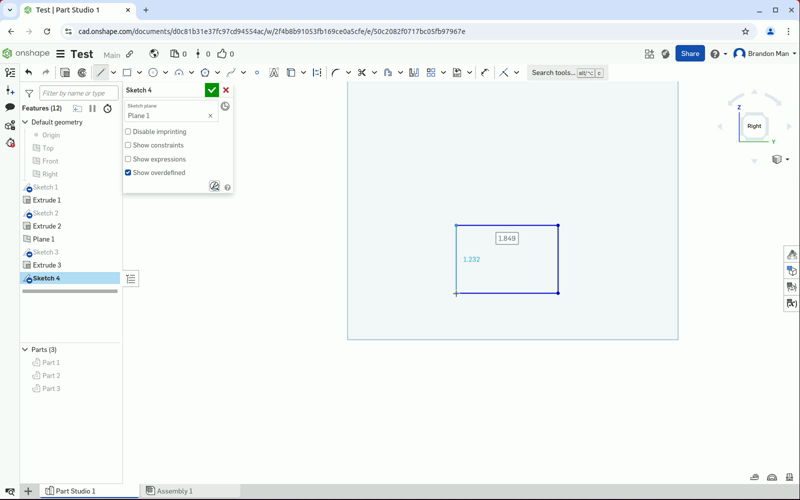
scroll(-6)
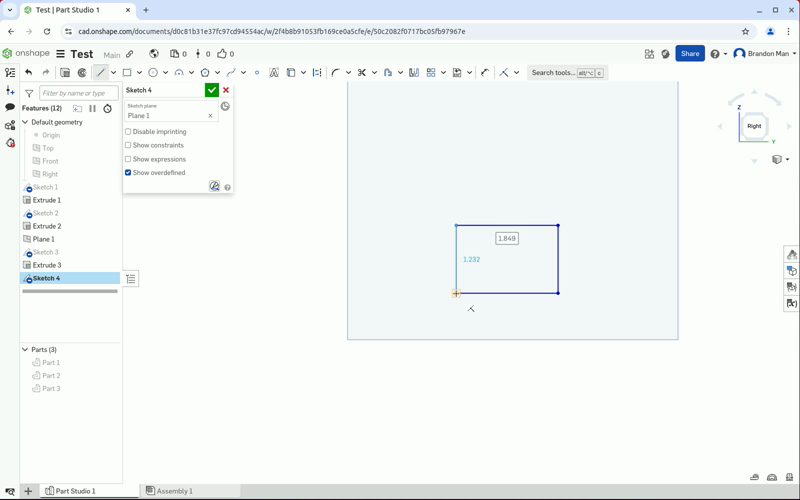
scroll(-6)
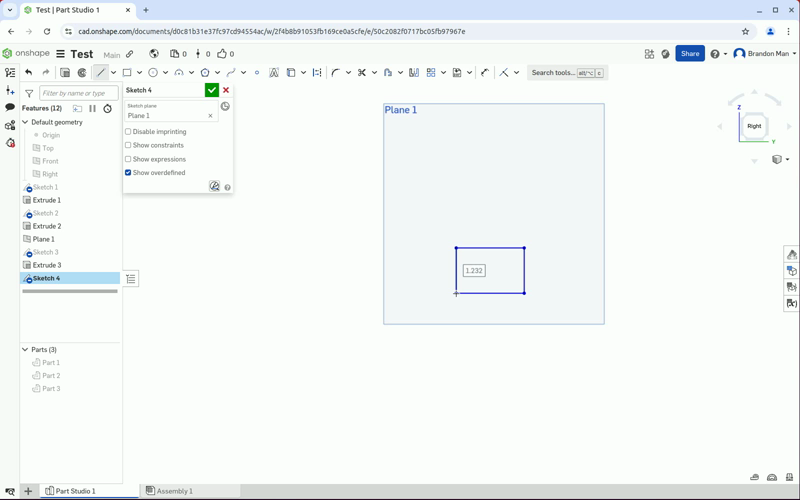
scroll(-6)
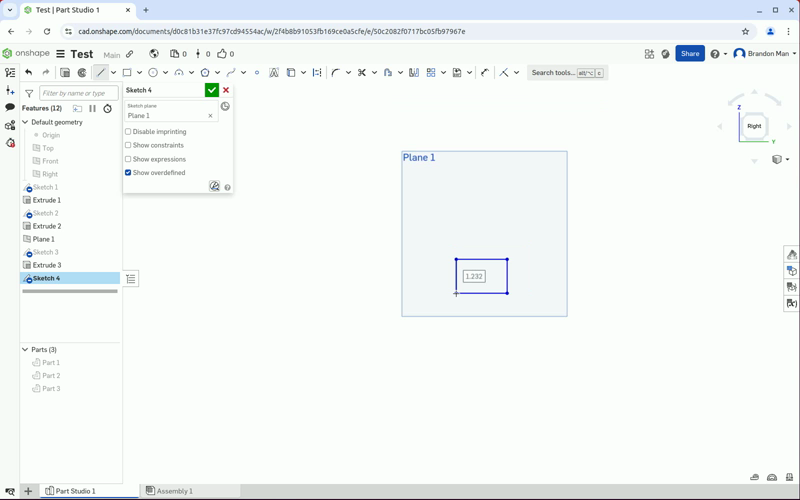
scroll(-6)
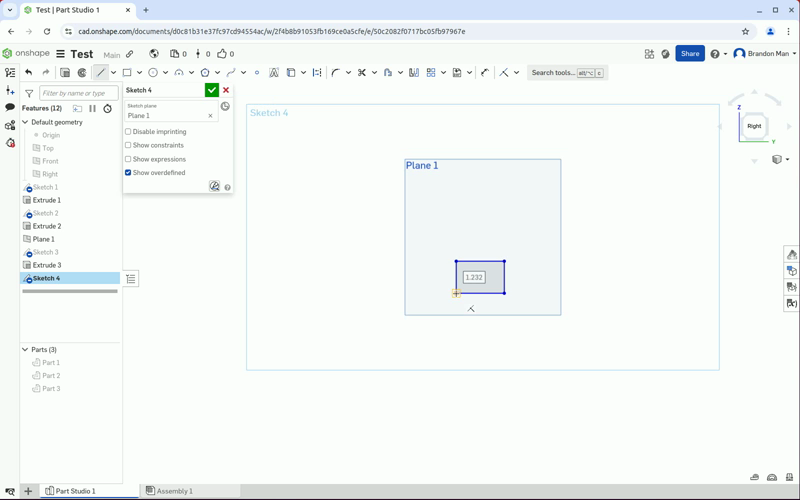
scroll(-6)
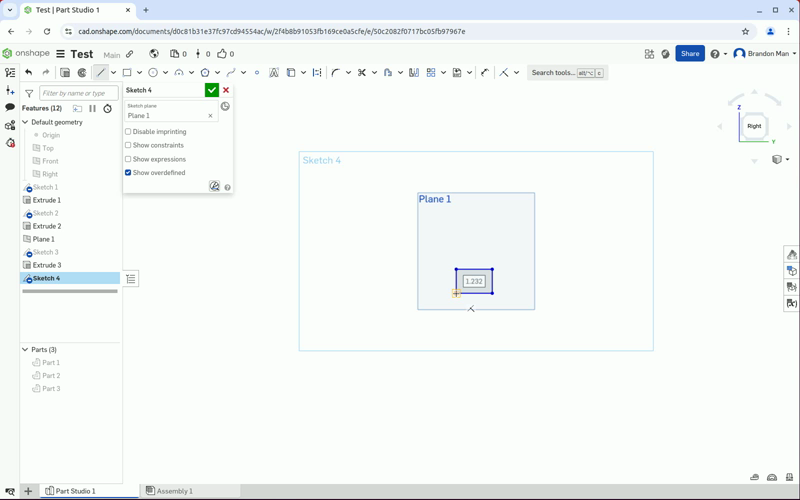
scroll(-6)
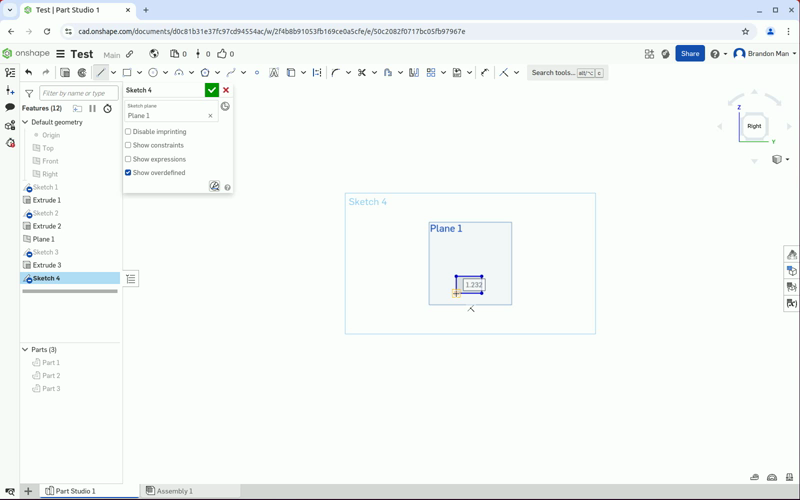
scroll(-6)
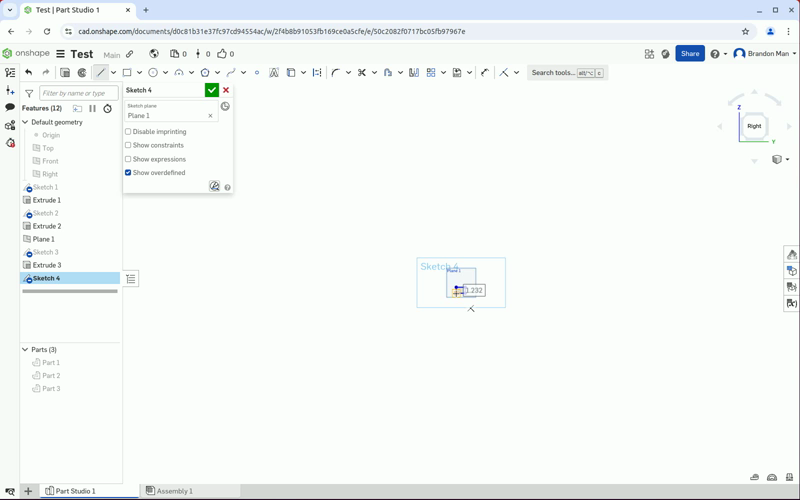
key(esc)
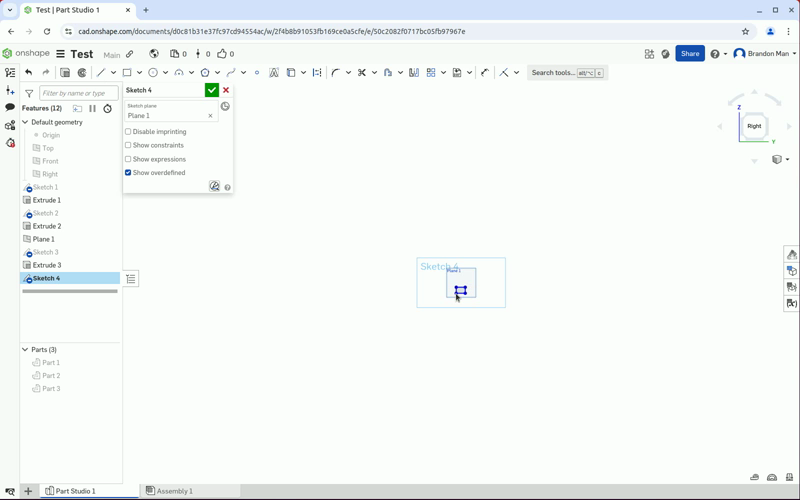
mouse_move(462, 289)
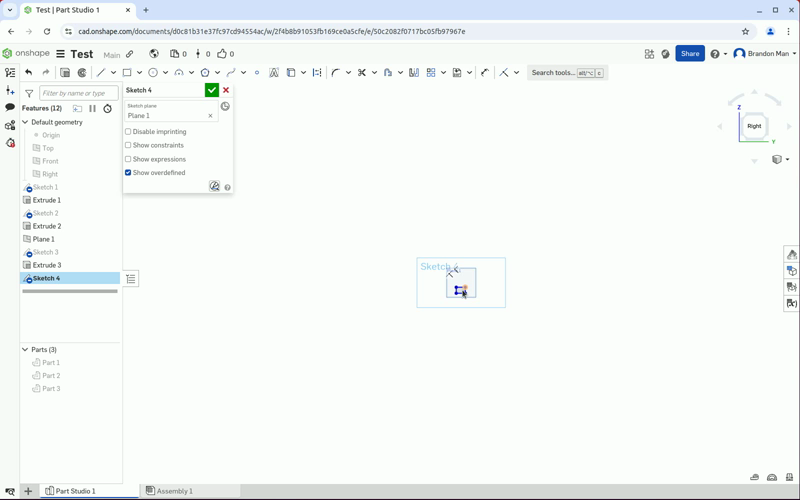
scroll(6)
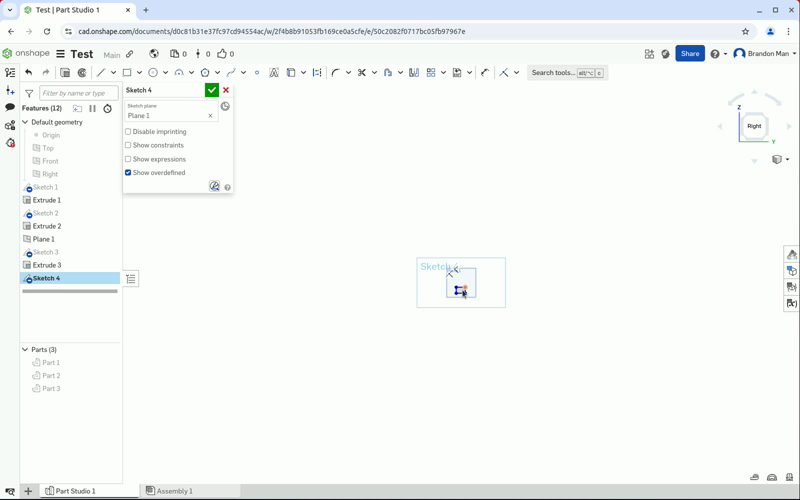
scroll(6)
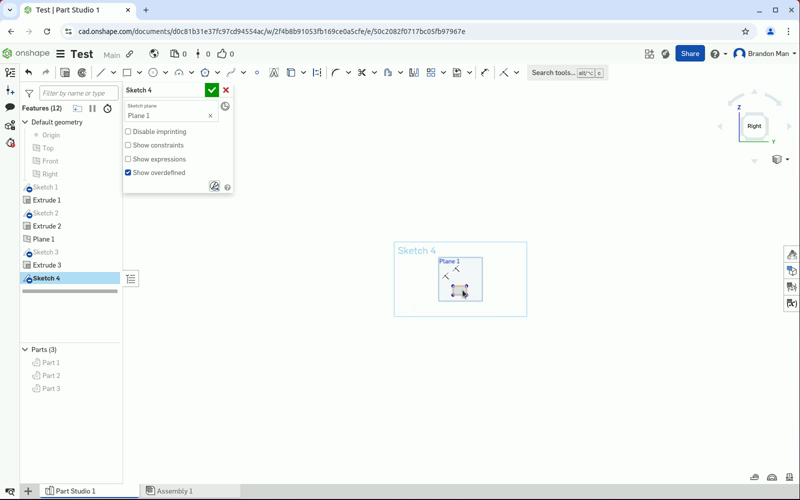
scroll(6)
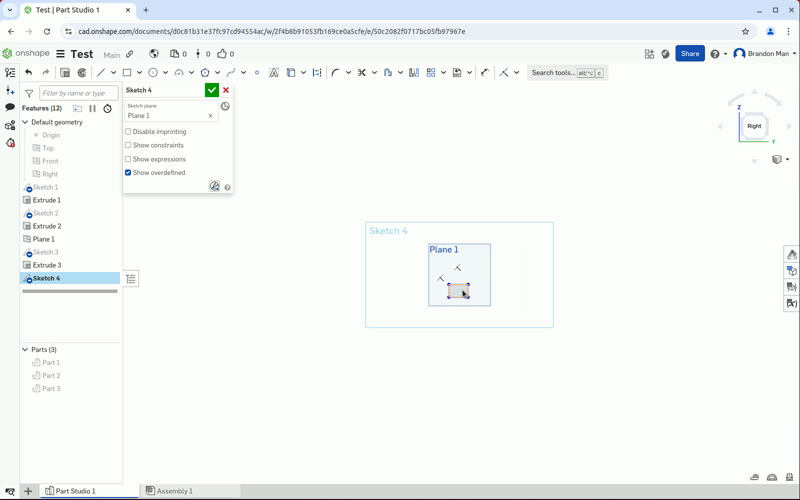
scroll(6)
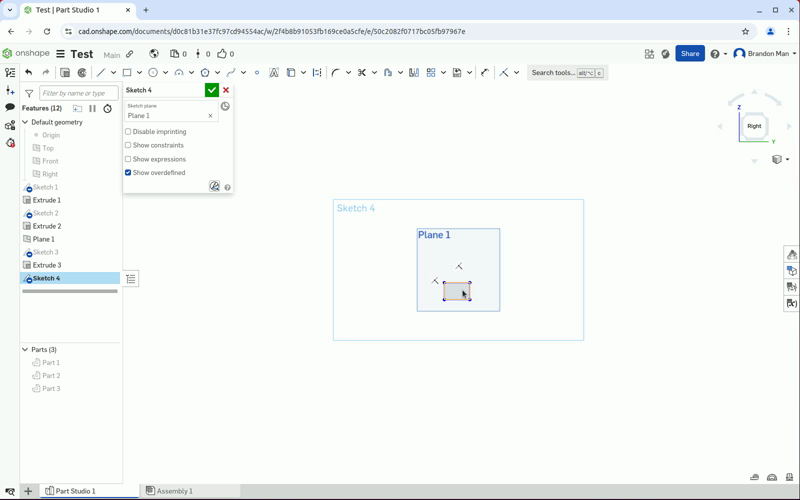
scroll(6)
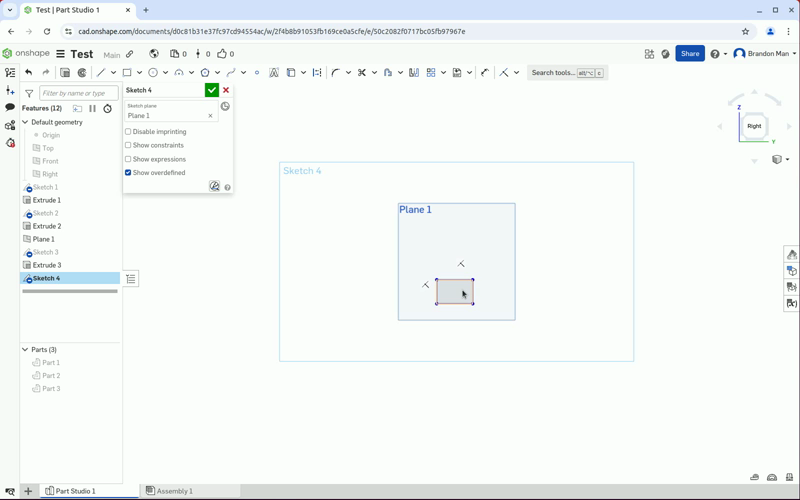
scroll(6)
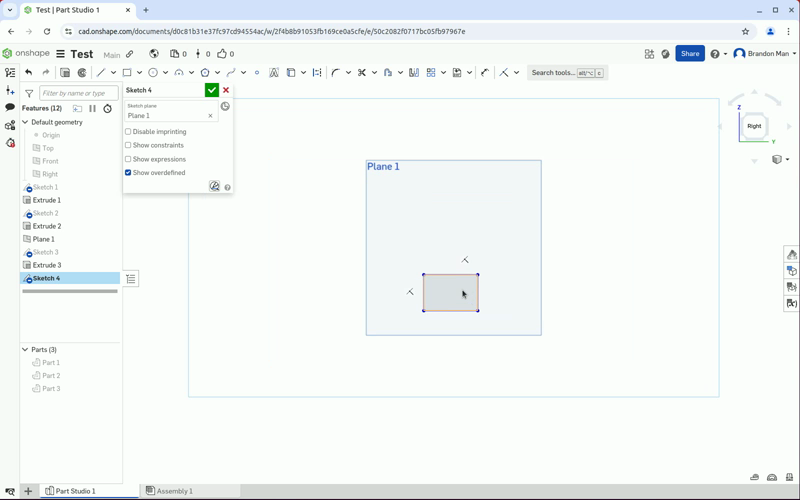
scroll(6)
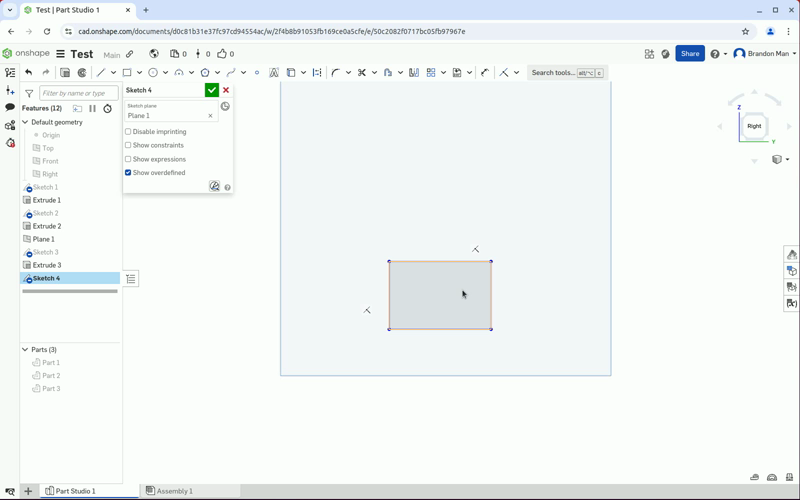
click(462, 289)
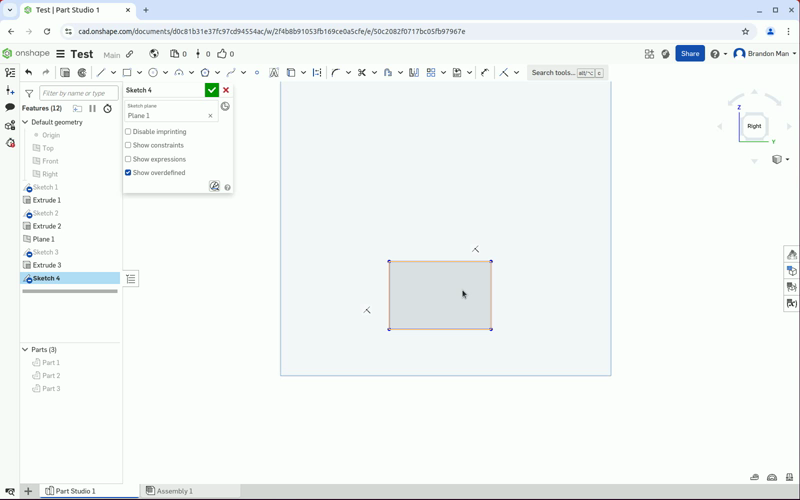
scroll(-6)
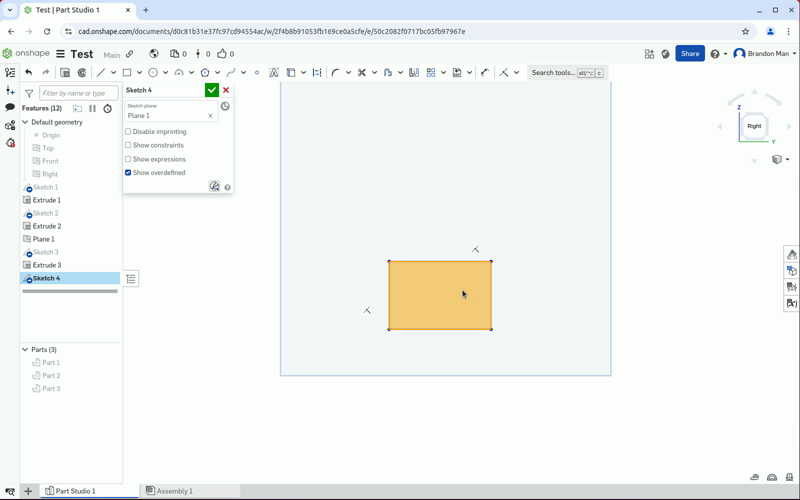
scroll(-6)
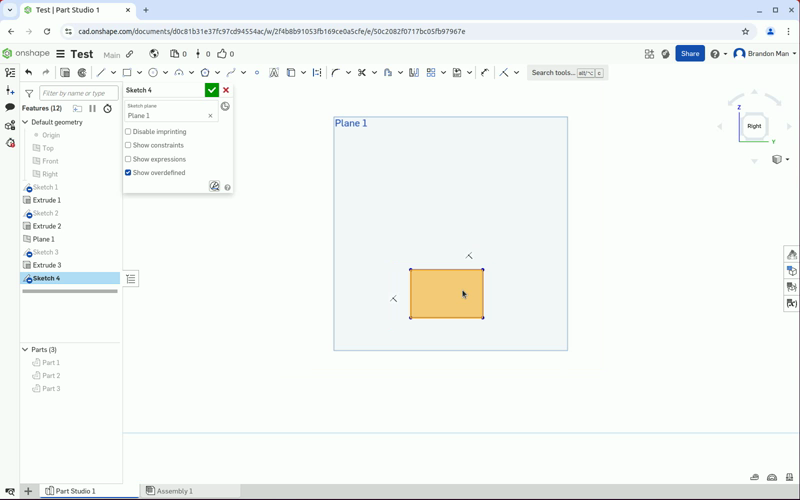
scroll(-6)
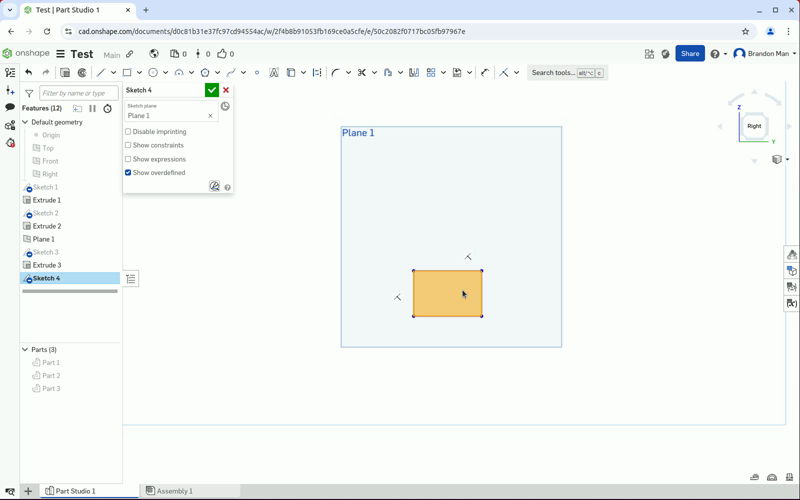
scroll(-6)
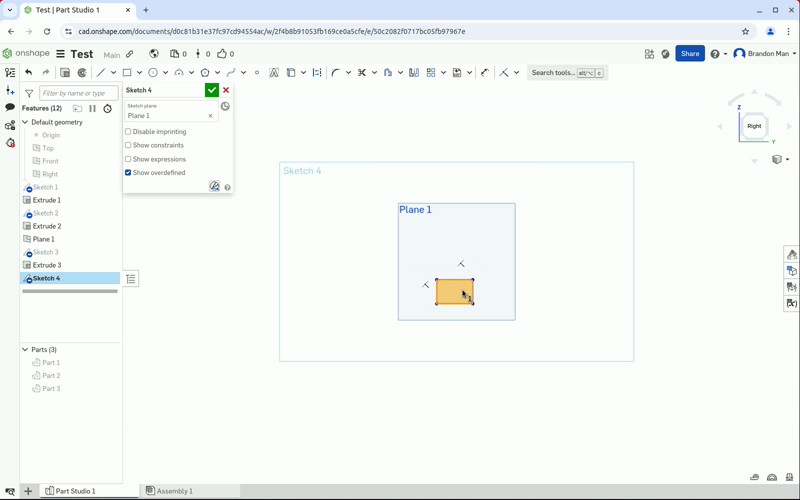
scroll(-6)
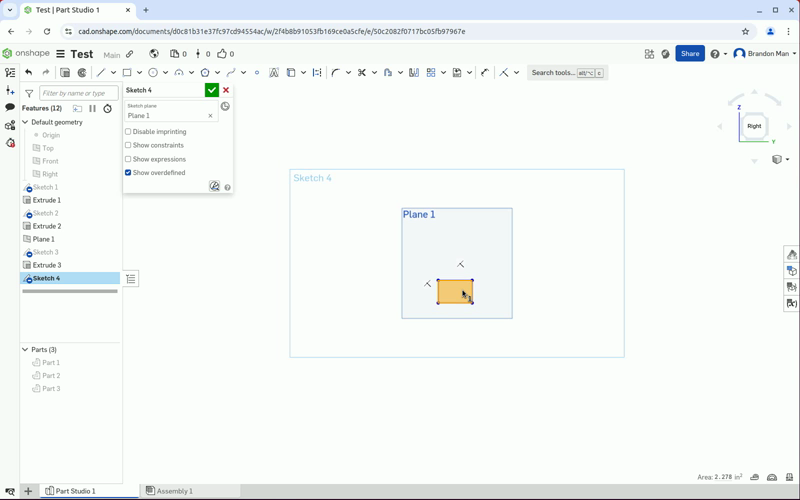
scroll(-6)
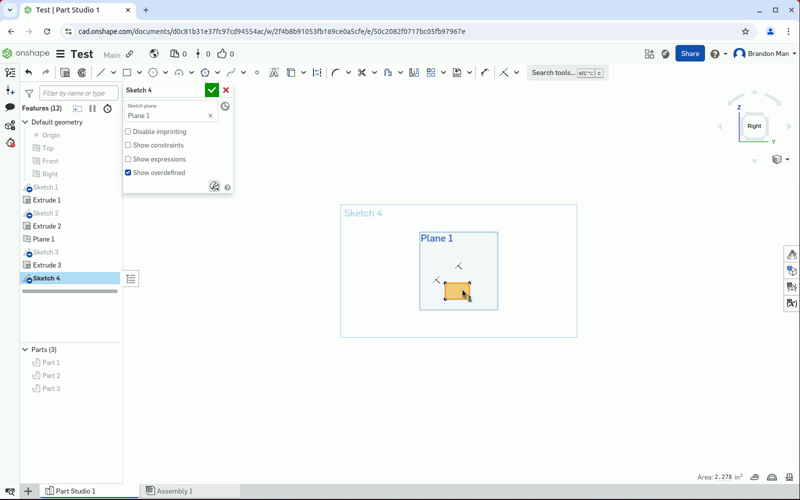
scroll(-6)
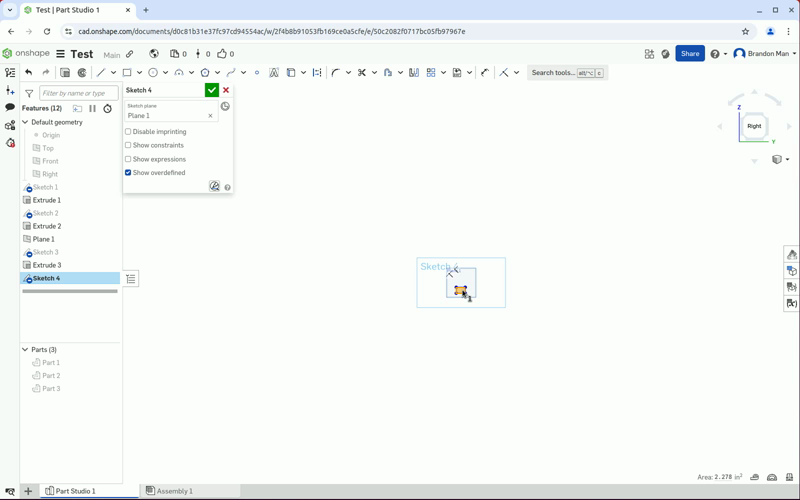
mouse_move(73, 352)
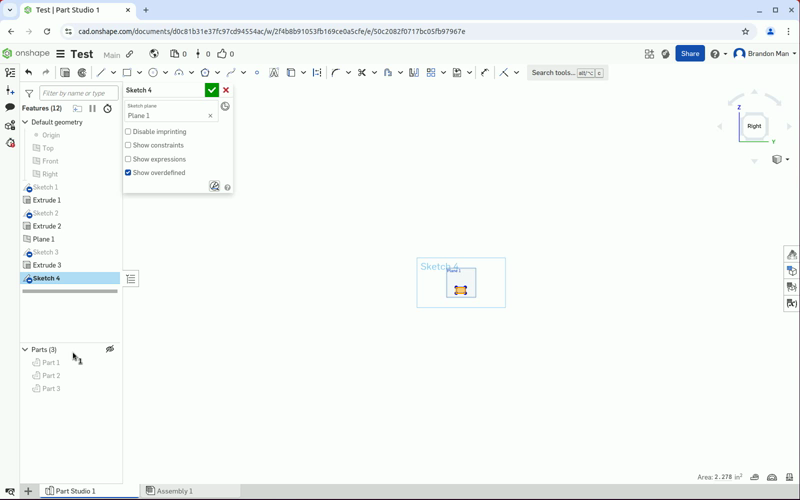
key(shift+y)
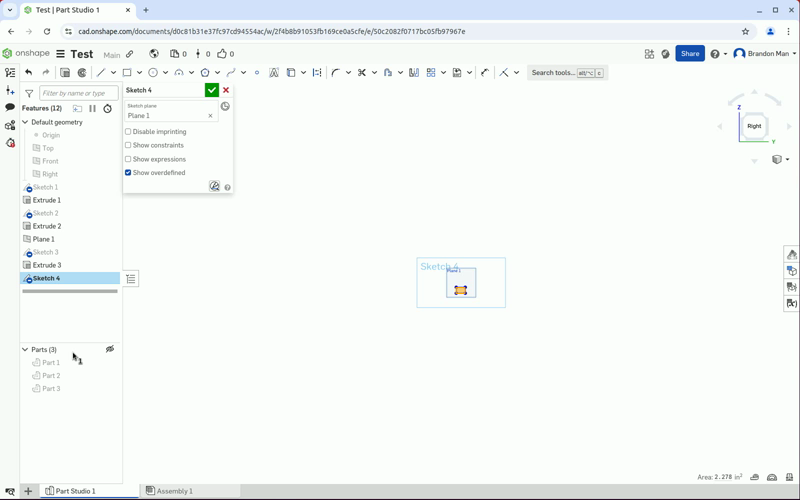
key(shift+e)
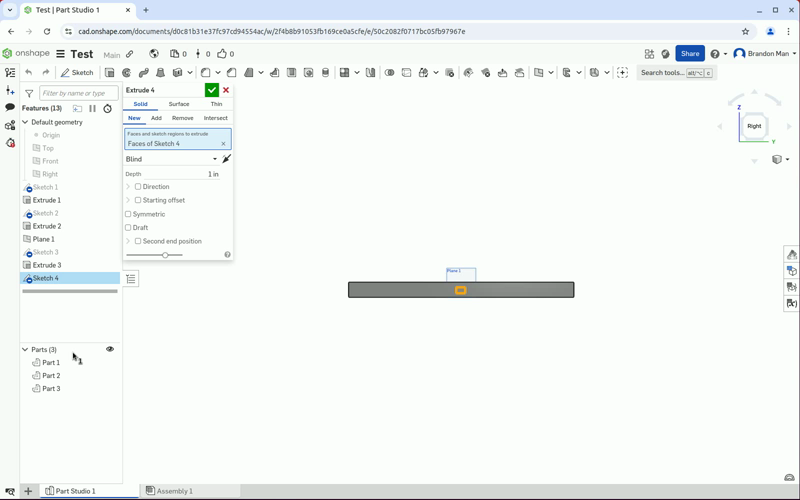
mouse_move(143, 106)
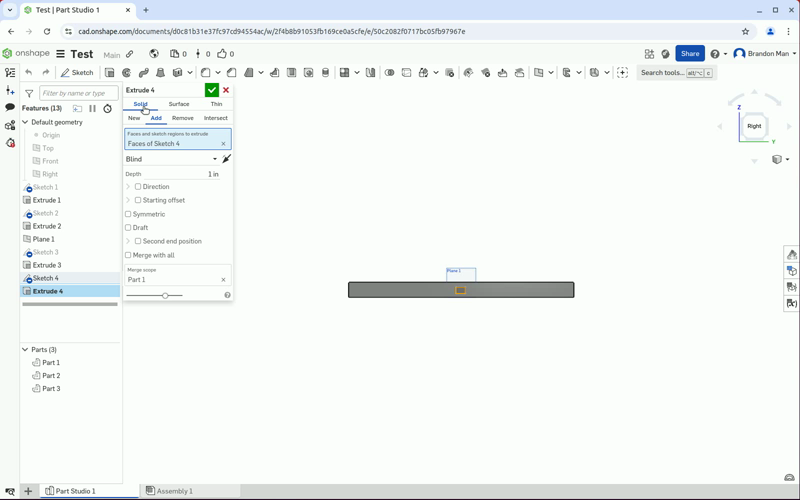
click(143, 106)
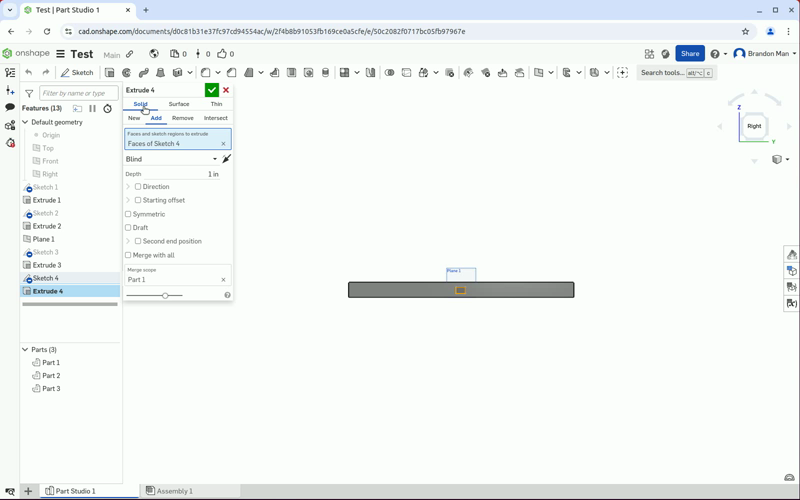
mouse_move(137, 120)
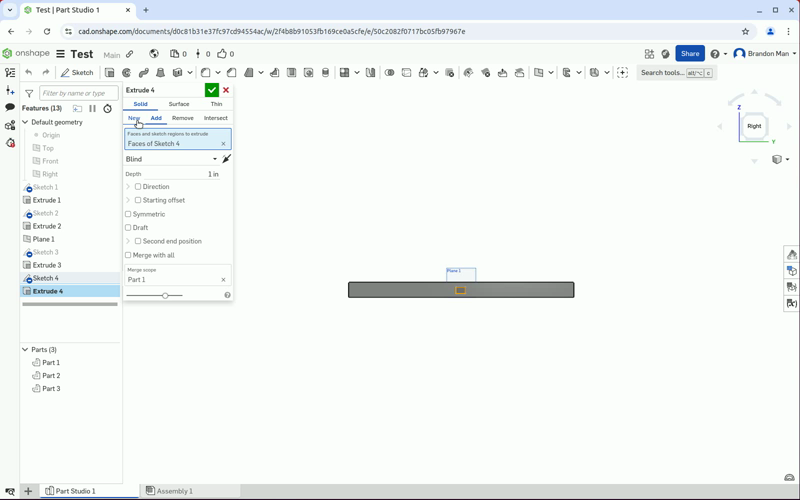
click(137, 120)
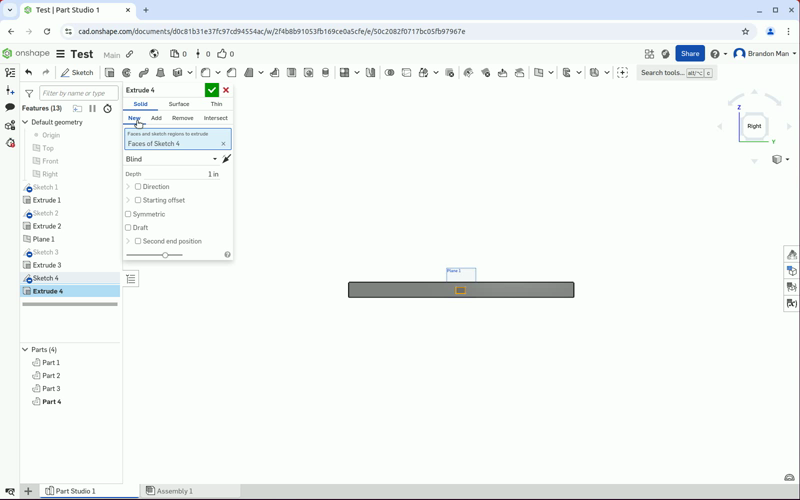
key(tab, 4)
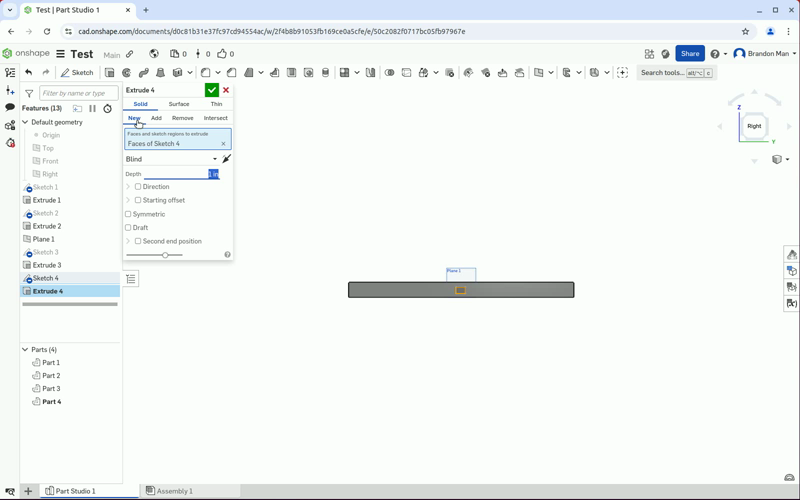
text(14.443)
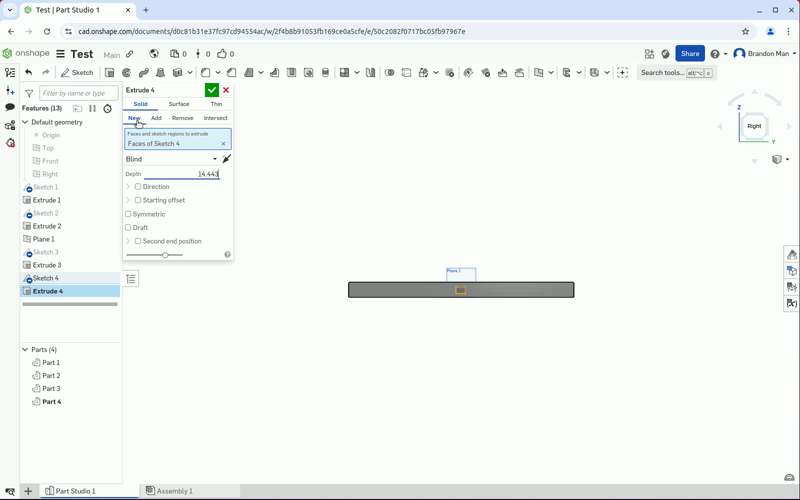
key(enter)
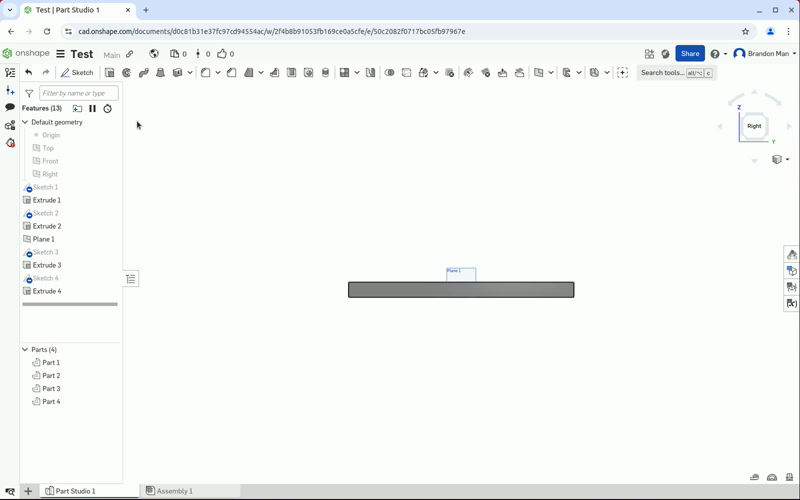
key(shift+h)
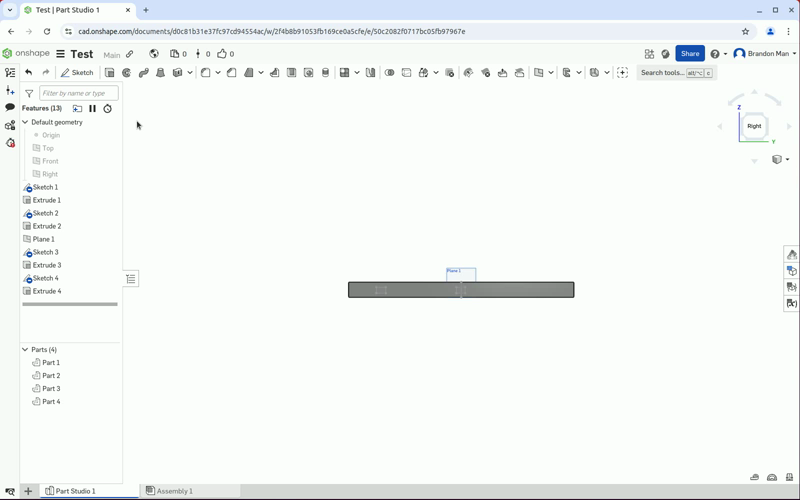
key(shift+h)
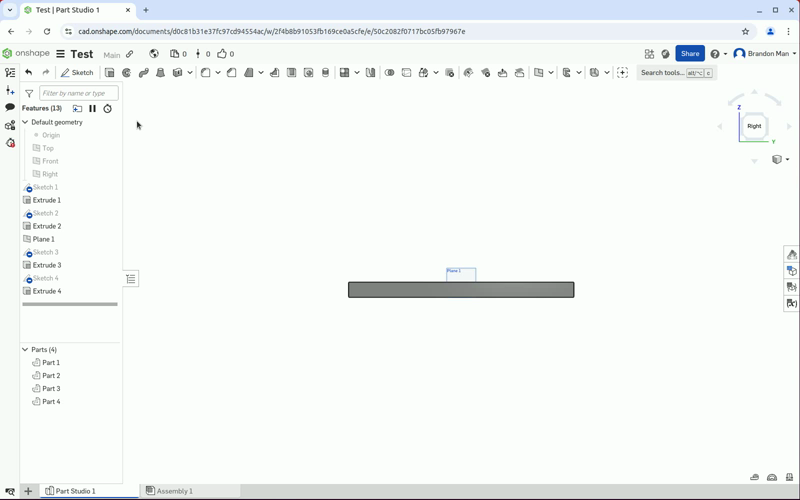
mouse_move(73, 189)
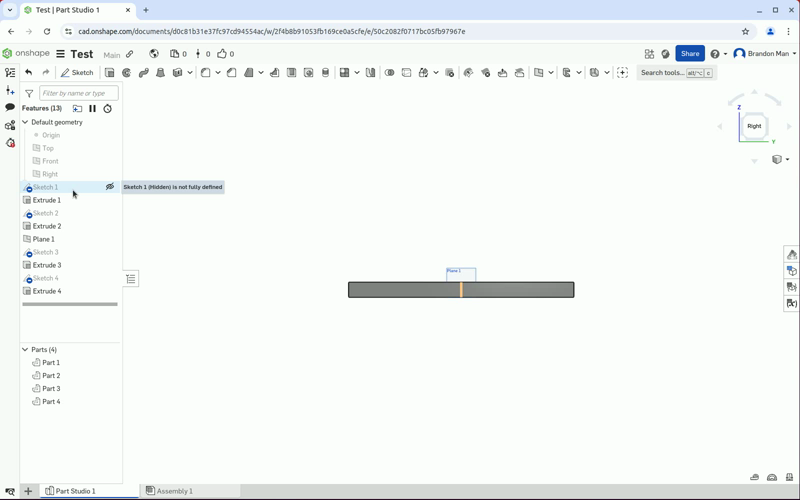
click(73, 189)
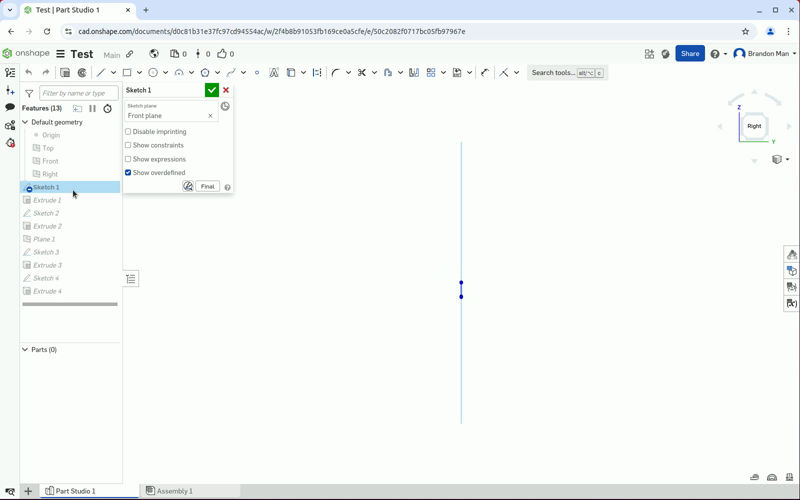
mouse_move(229, 92)
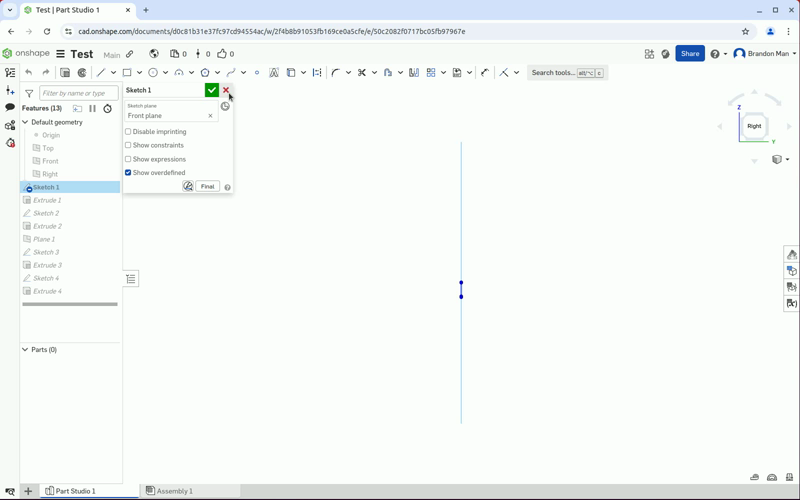
click(229, 92)
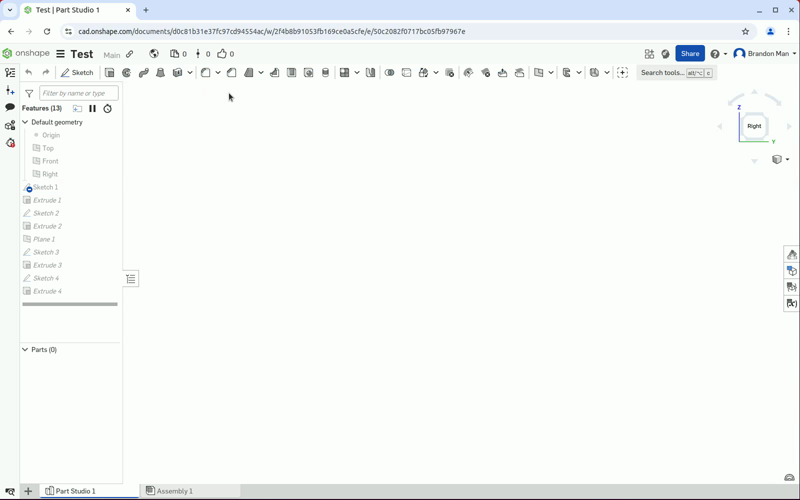
key(shift+s)
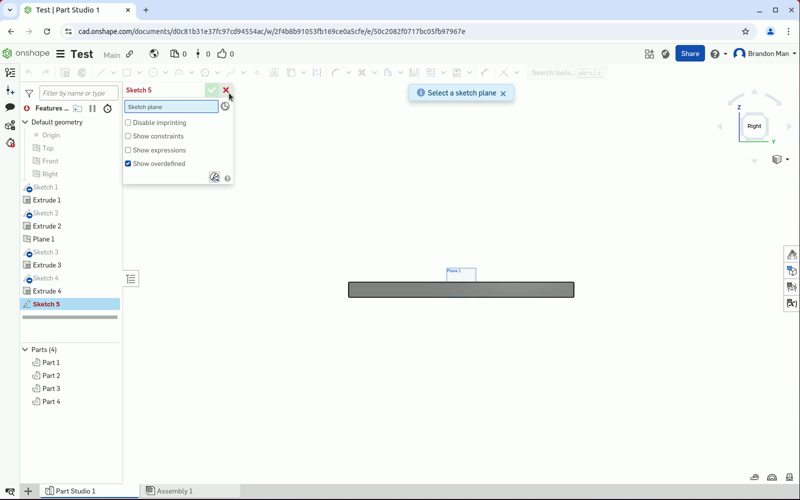
mouse_move(73, 241)
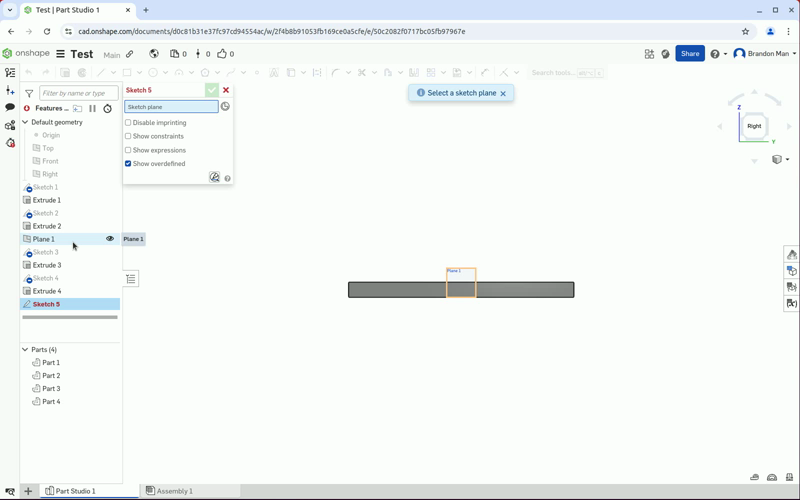
click(73, 241)
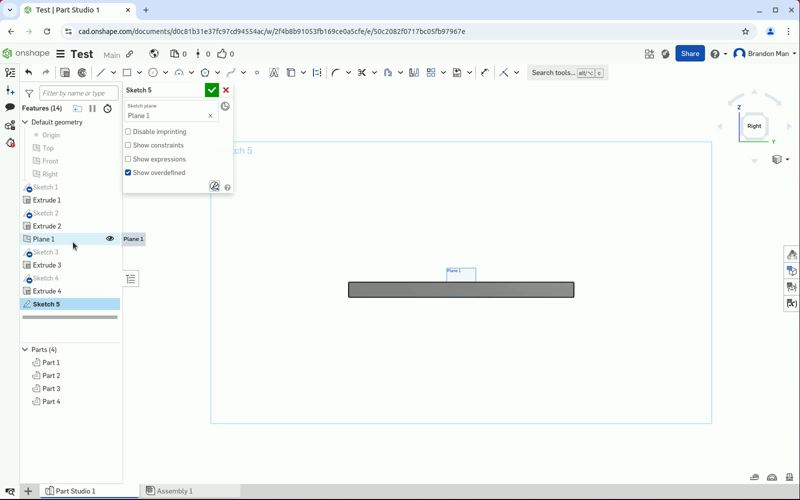
mouse_move(73, 352)
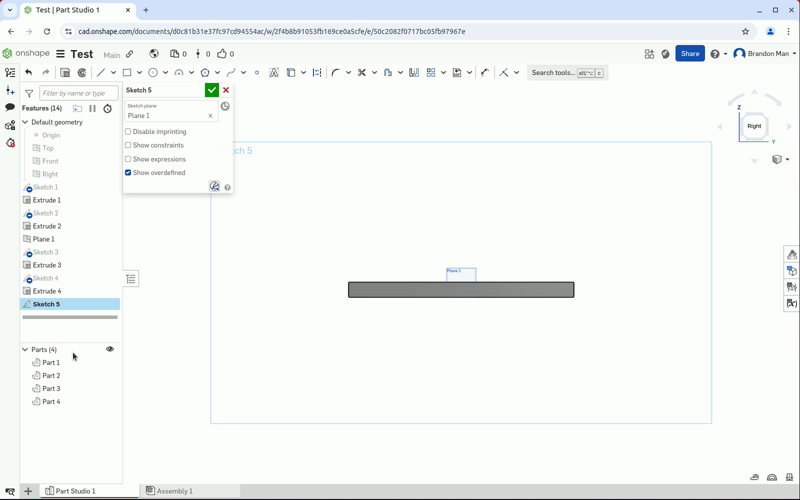
key(y)
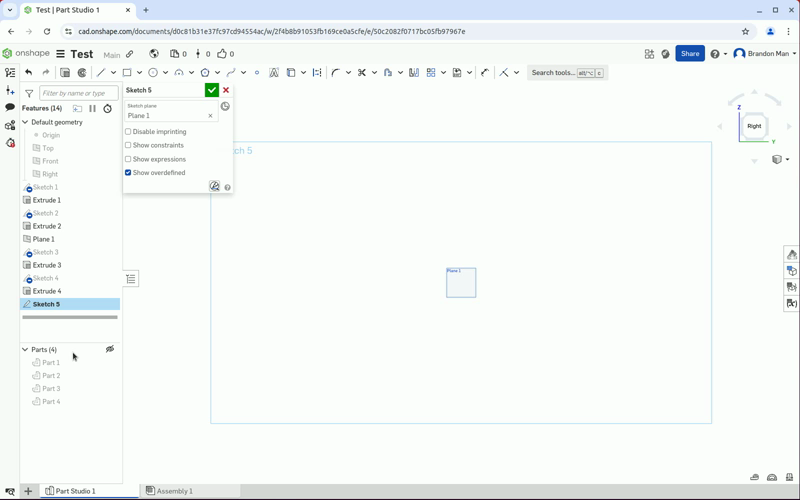
key(l)
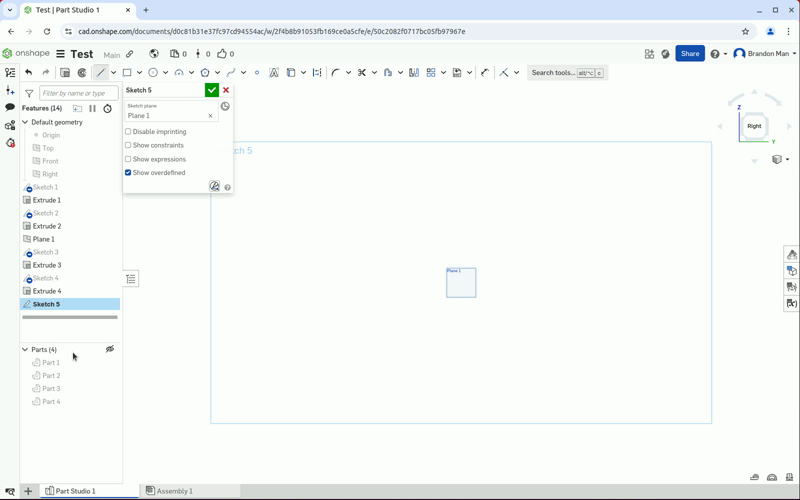
key_down(shift)
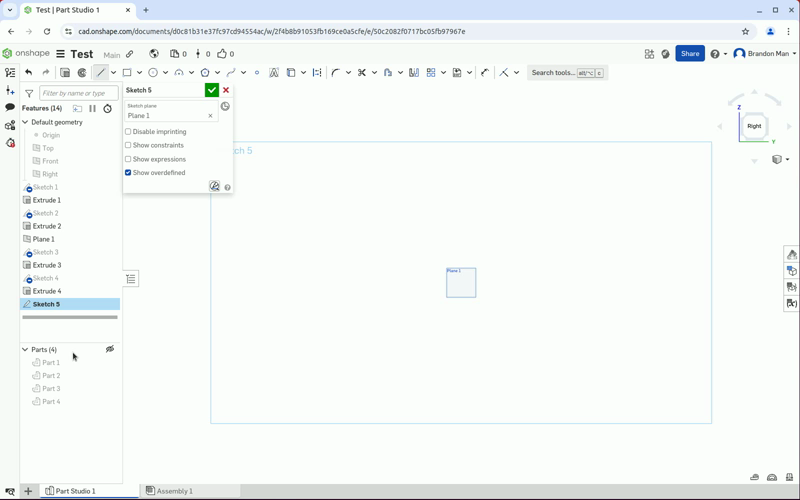
mouse_move(537, 293)
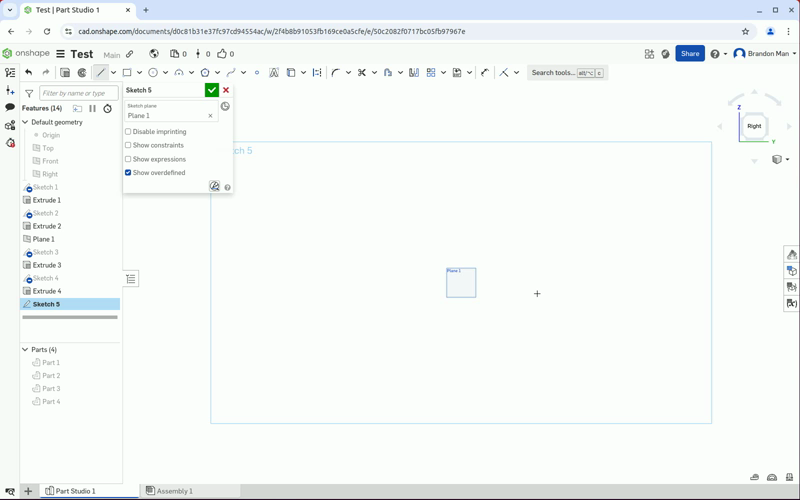
click(537, 293)
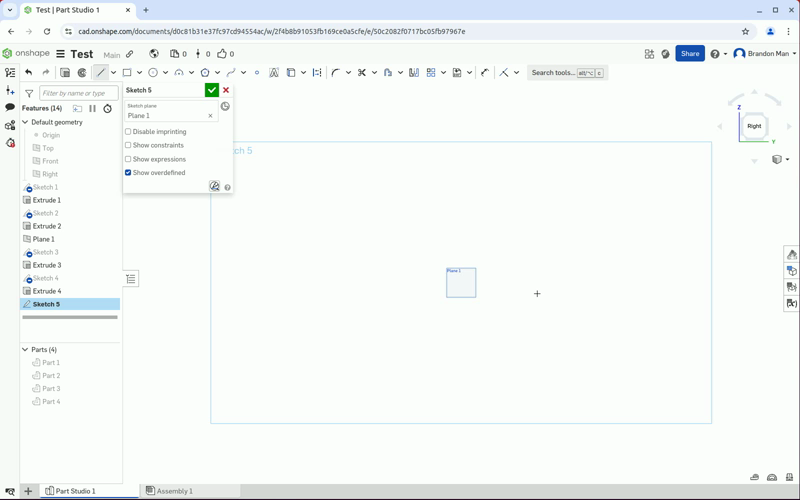
key_up(shift)
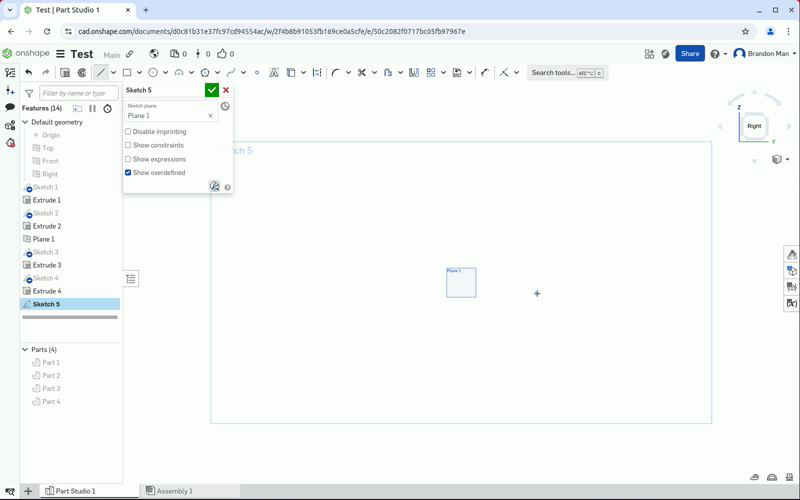
key_down(shift)
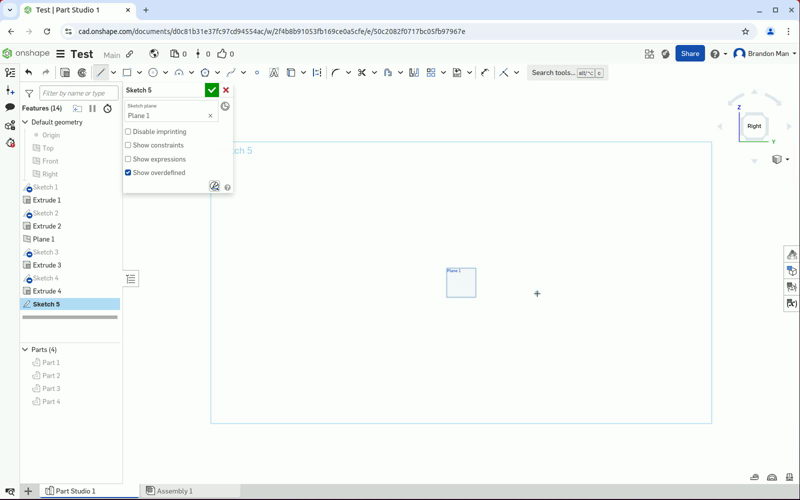
mouse_move(567, 293)
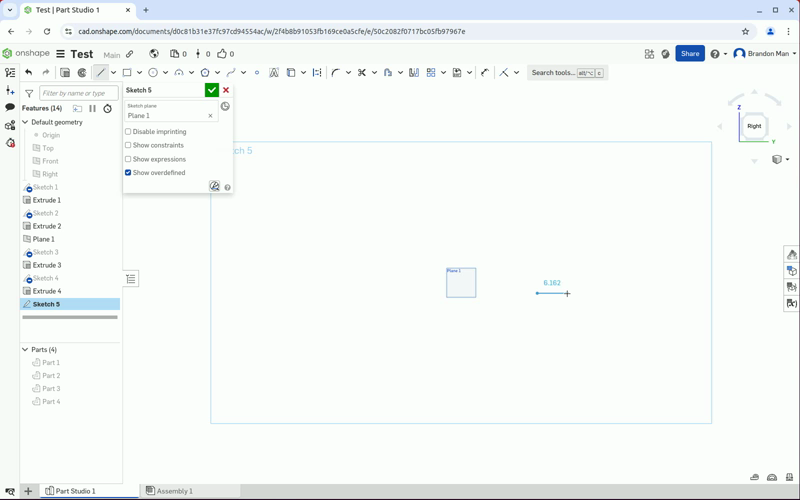
mouse_move(546, 293)
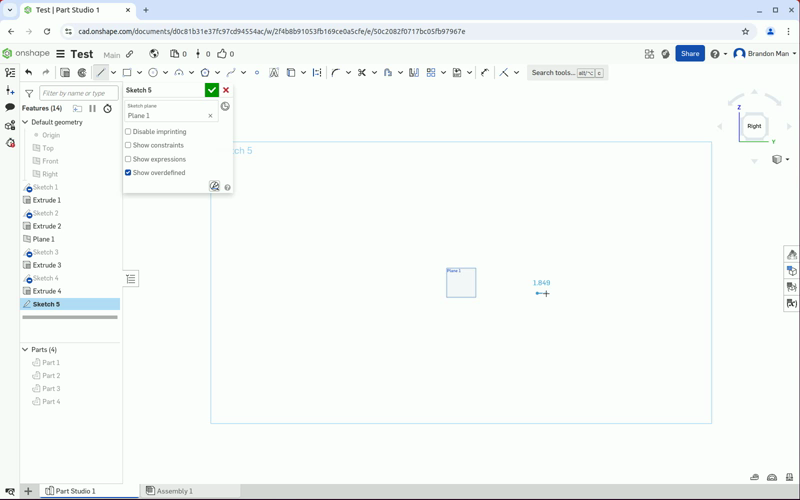
click(546, 293)
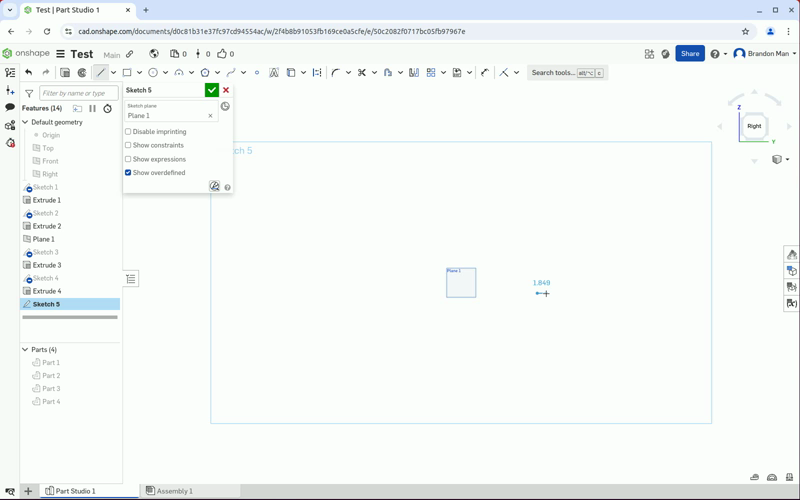
key_up(shift)
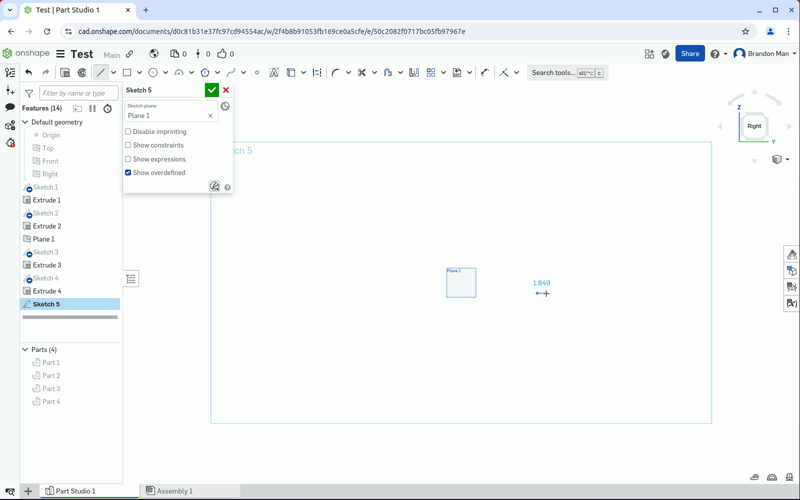
key_down(shift)
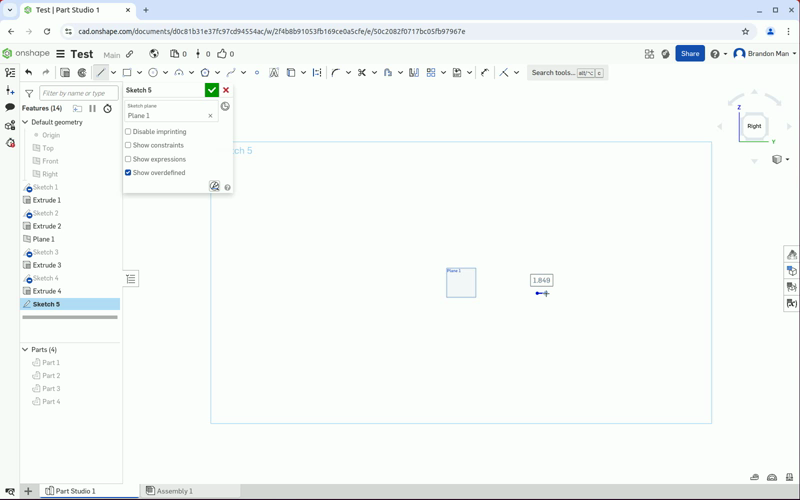
mouse_move(576, 293)
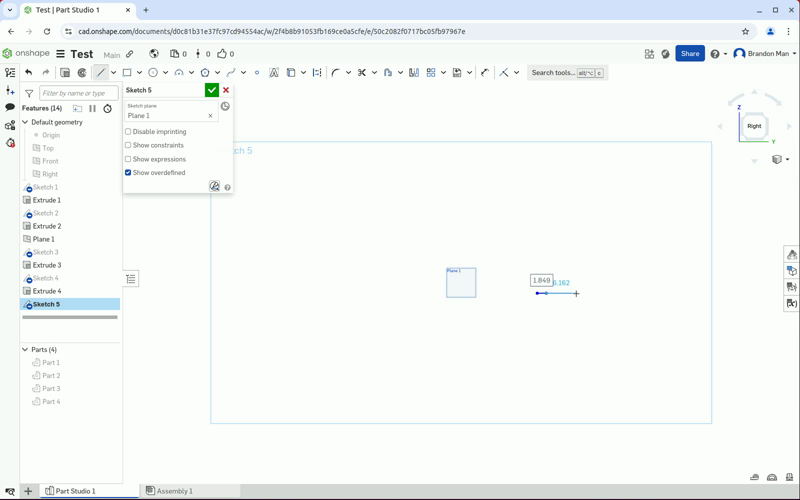
mouse_move(546, 287)
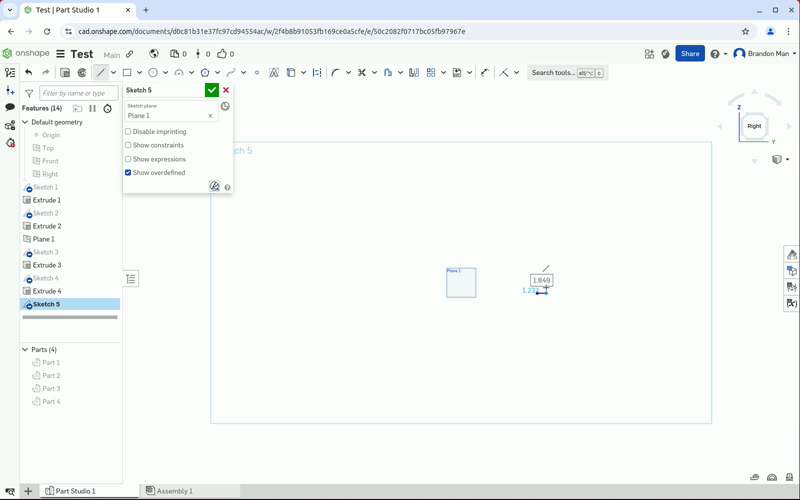
scroll(6)
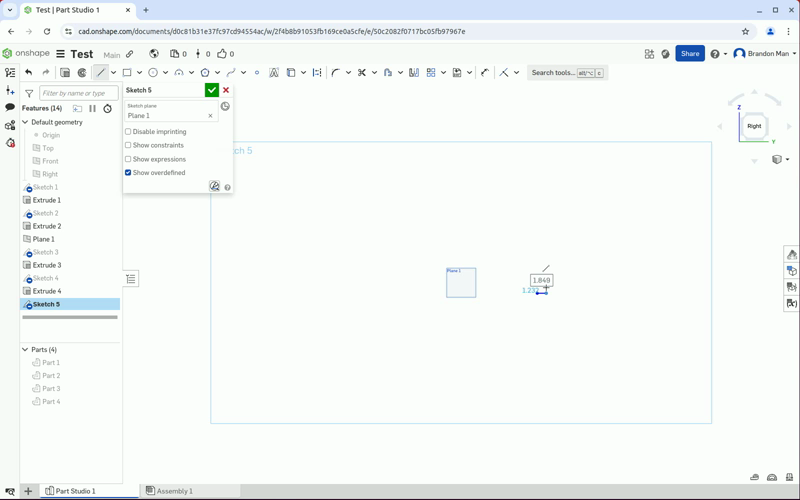
scroll(6)
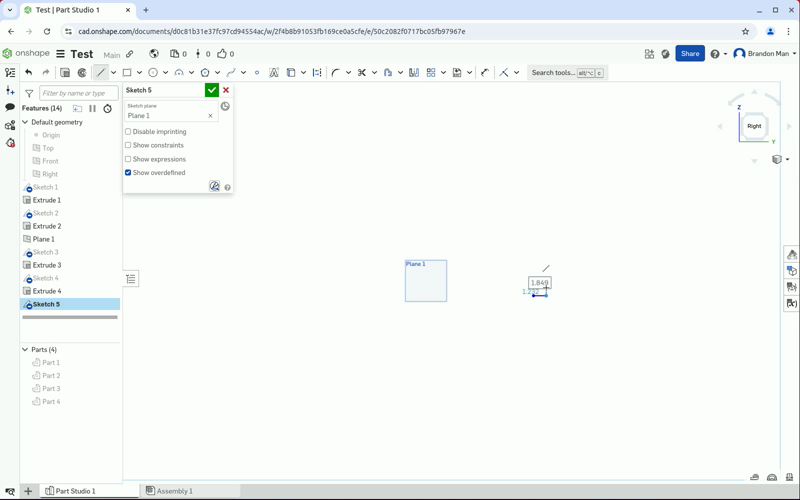
scroll(6)
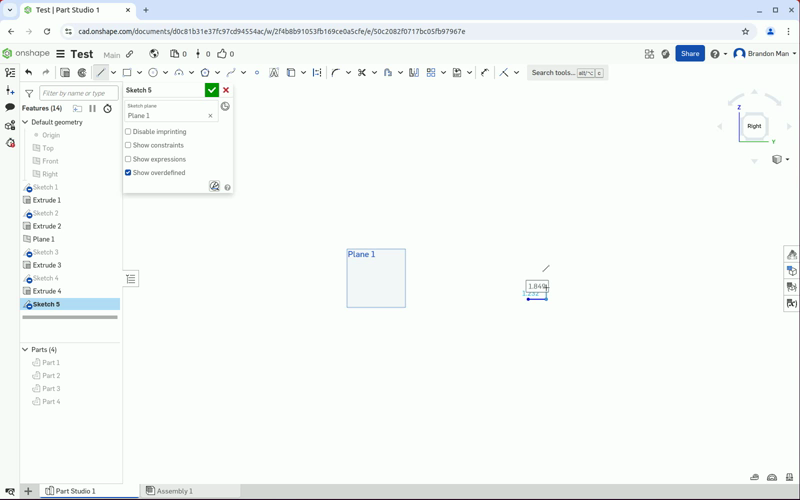
scroll(6)
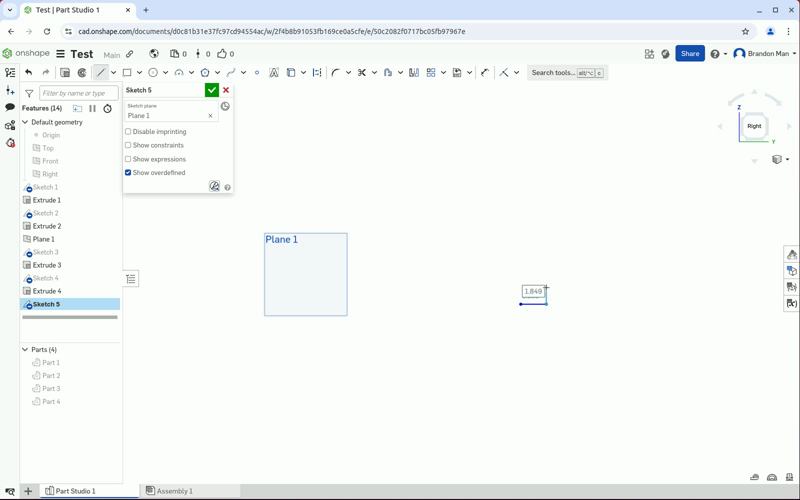
scroll(6)
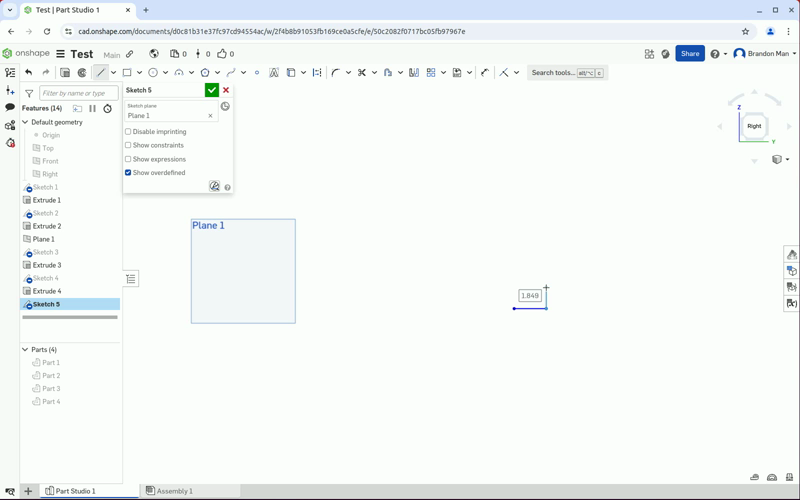
scroll(6)
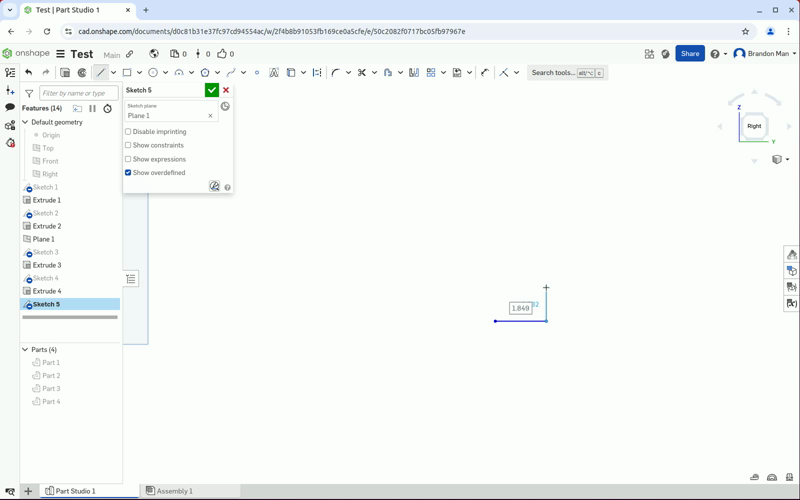
scroll(6)
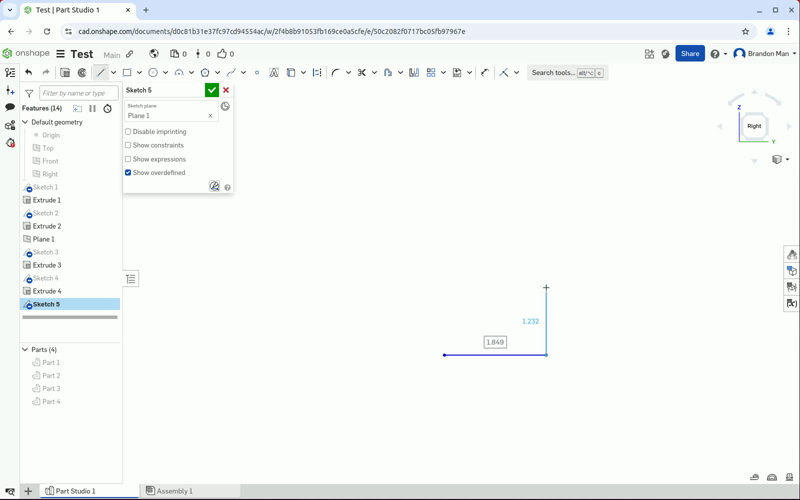
click(546, 287)
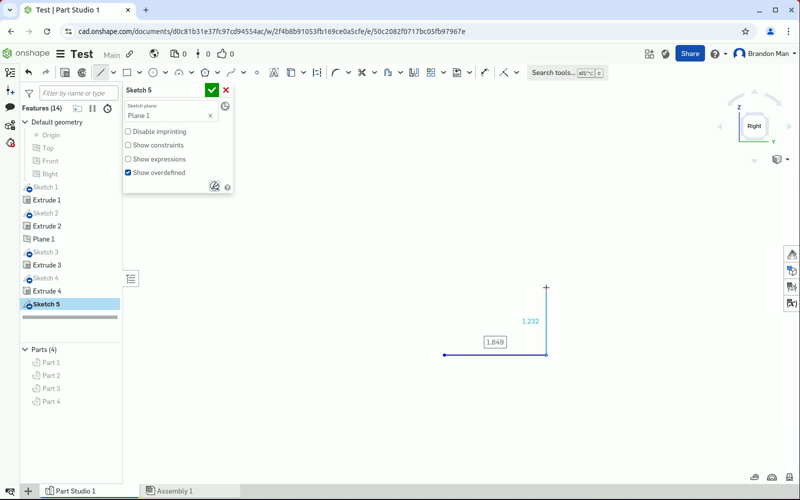
scroll(-6)
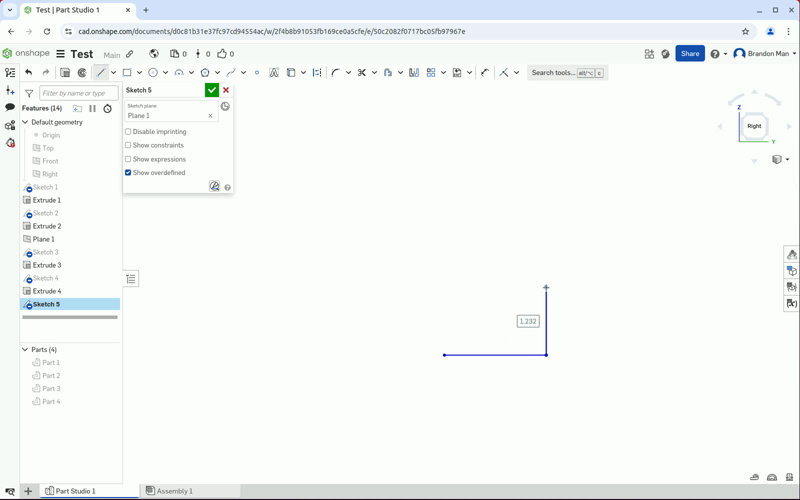
scroll(-6)
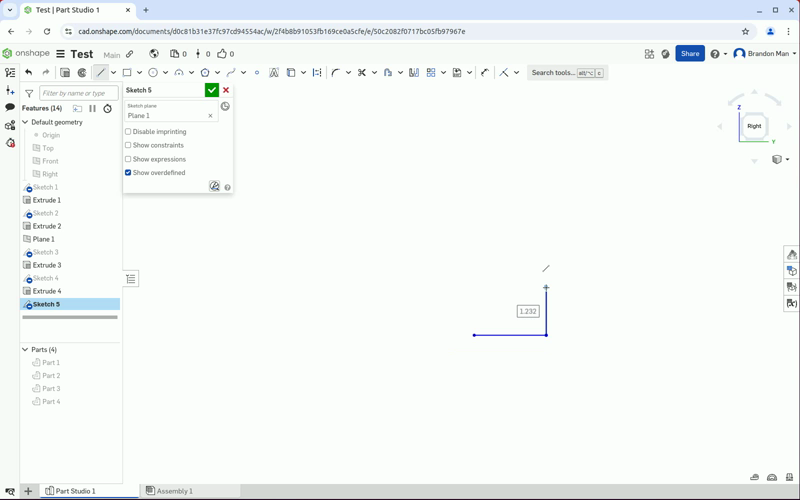
scroll(-6)
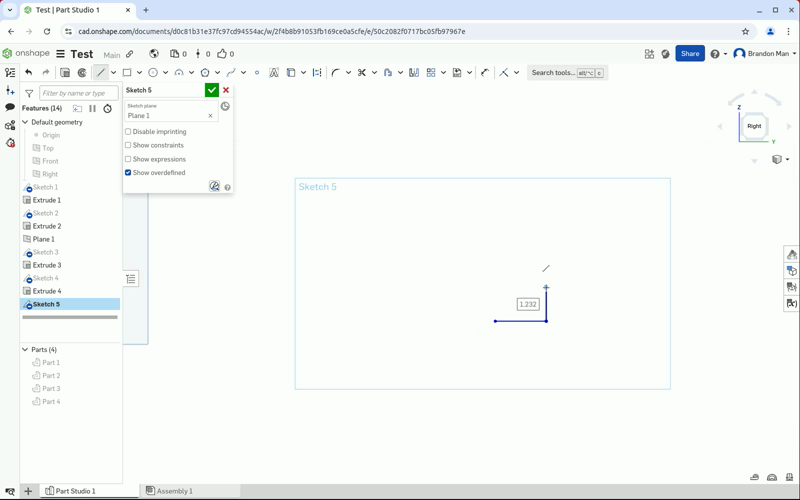
scroll(-6)
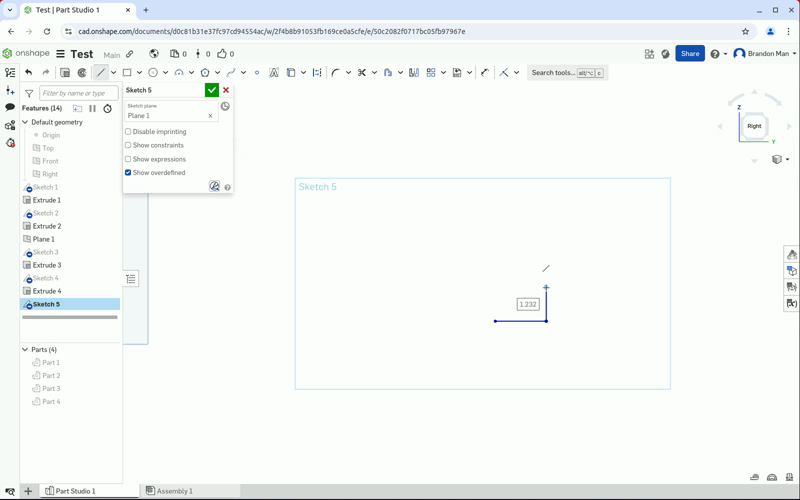
scroll(-6)
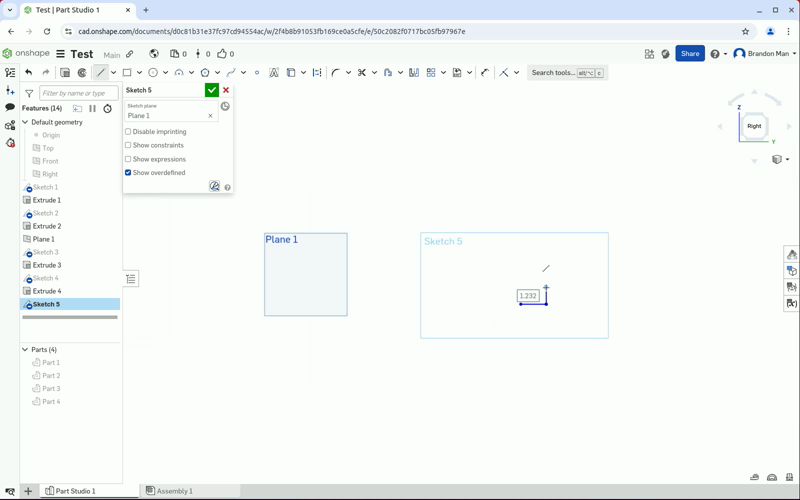
scroll(-6)
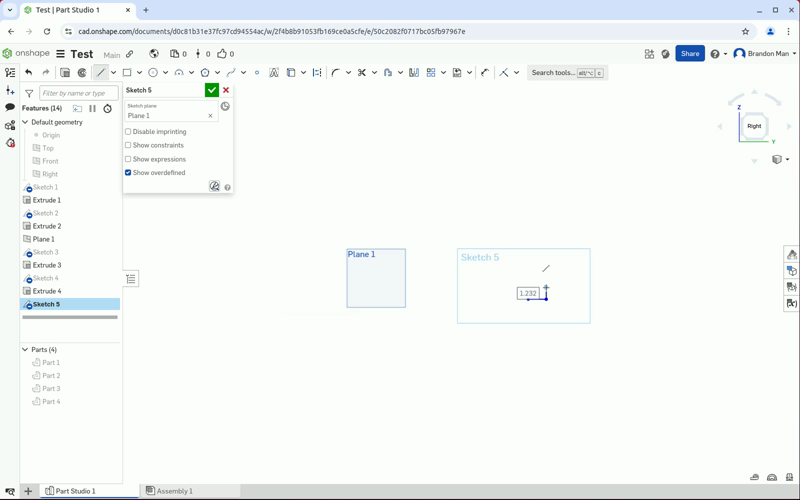
scroll(-6)
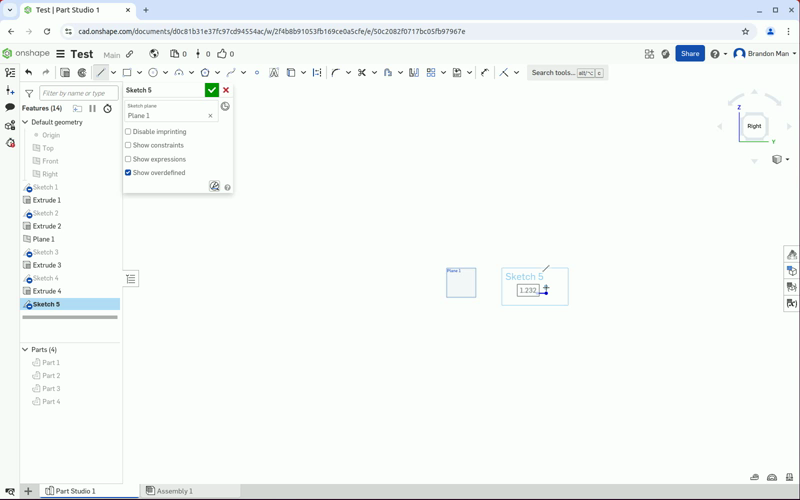
key_up(shift)
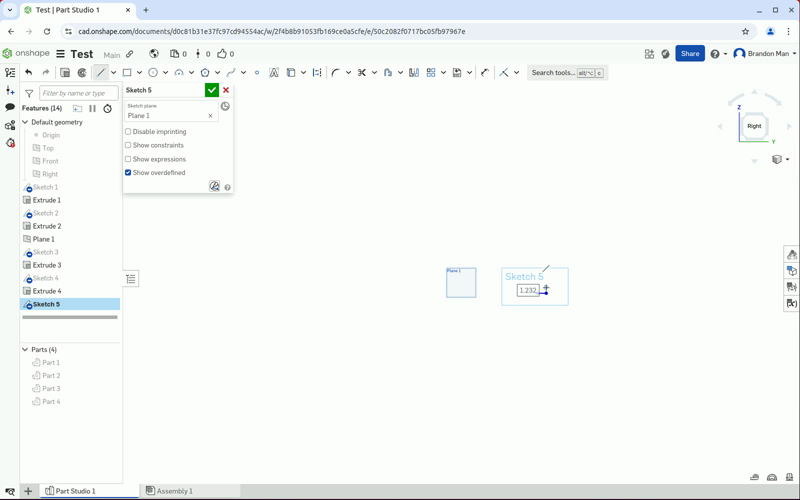
key_down(shift)
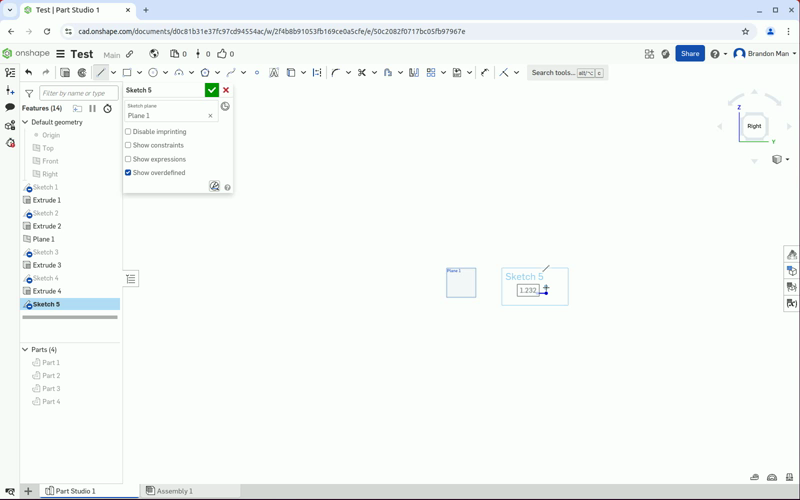
mouse_move(576, 287)
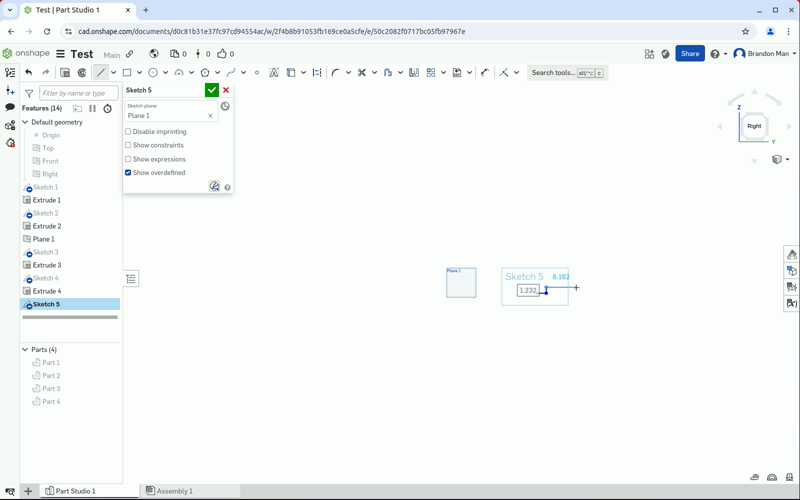
mouse_move(537, 287)
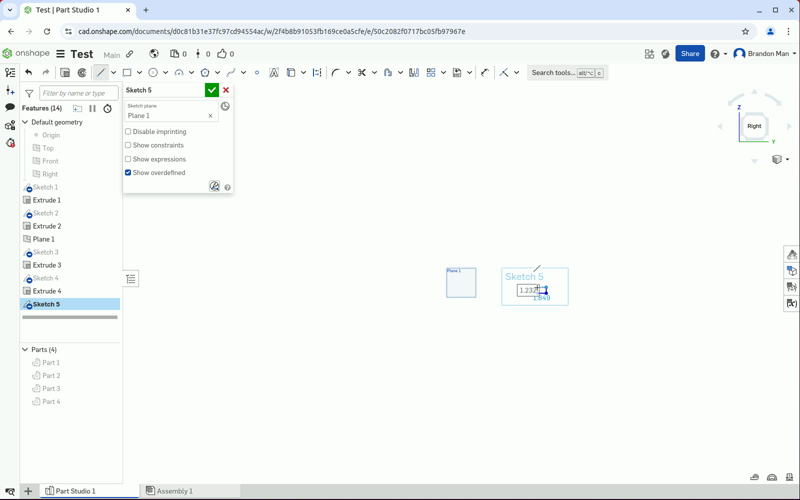
click(537, 287)
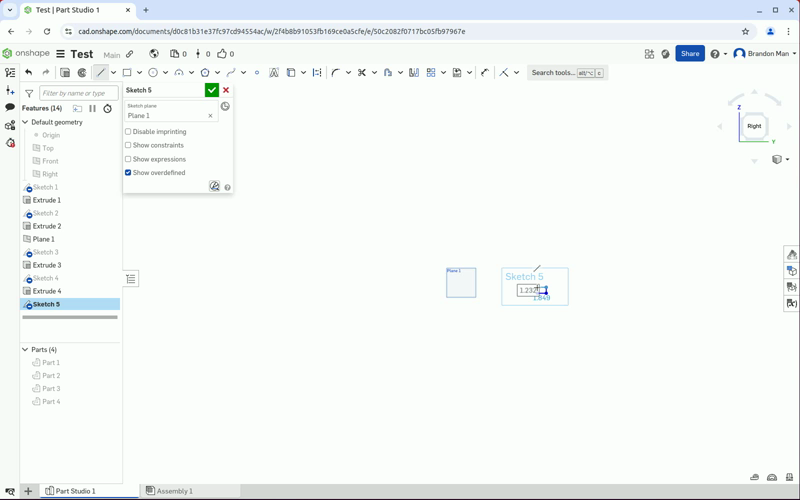
key_up(shift)
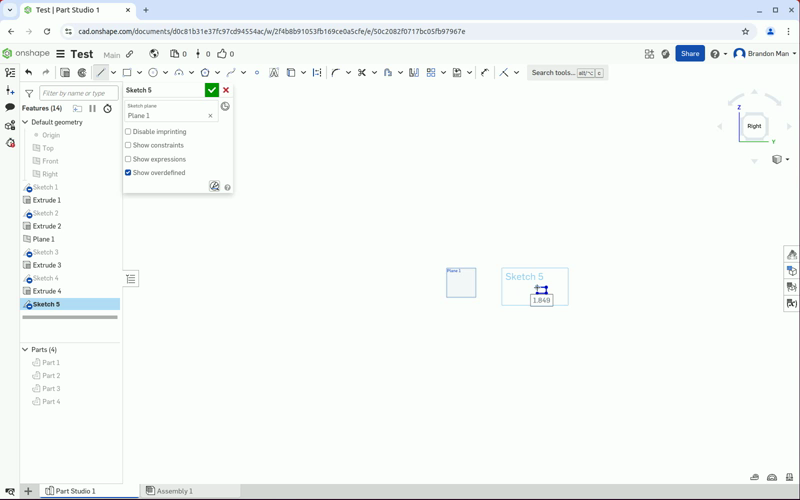
mouse_move(567, 287)
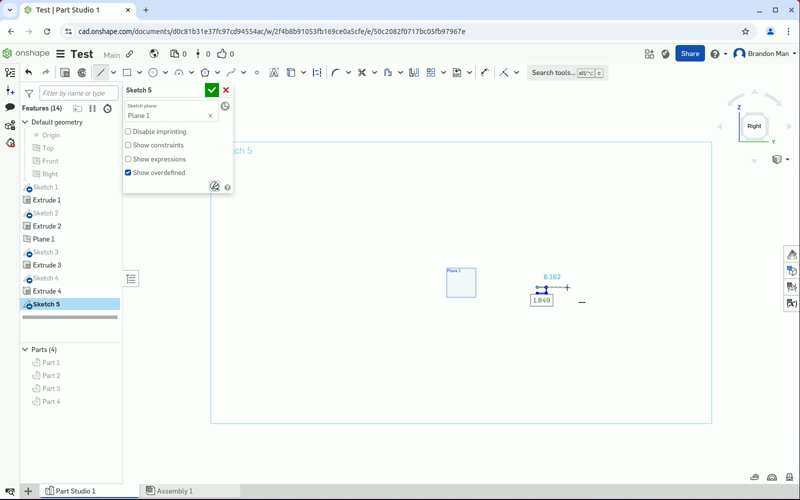
key_down(shift)
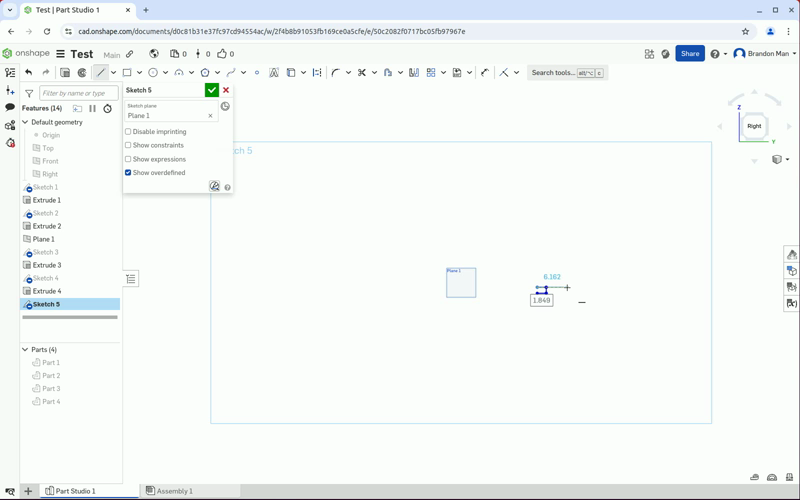
mouse_move(537, 293)
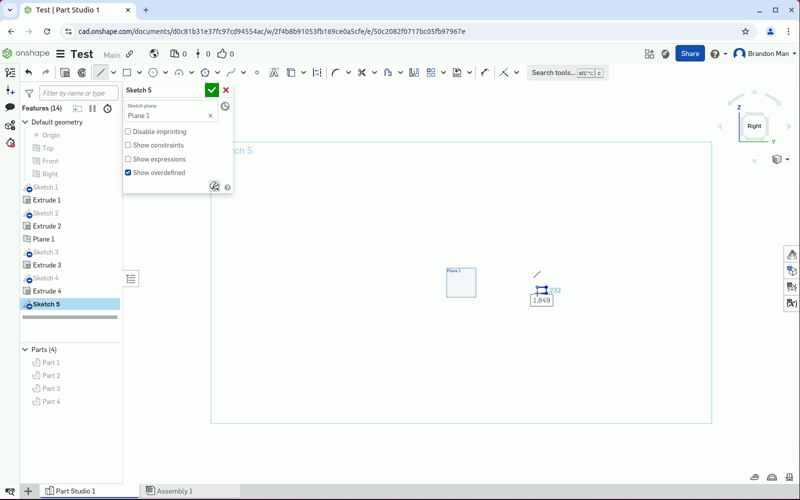
scroll(6)
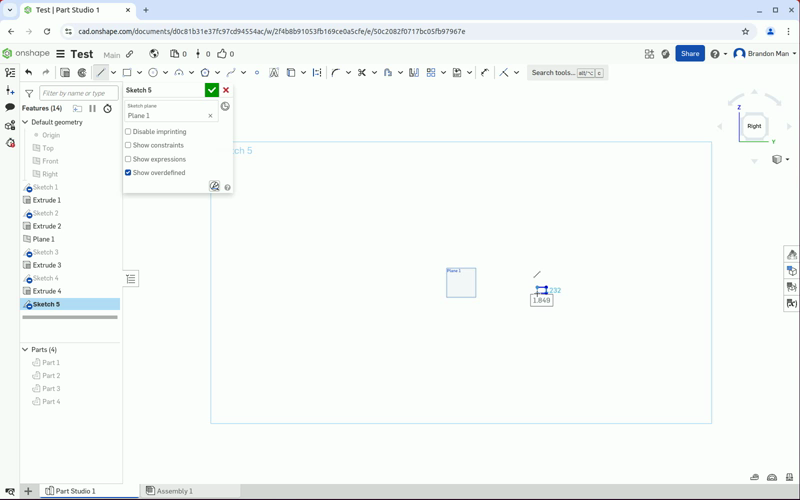
scroll(6)
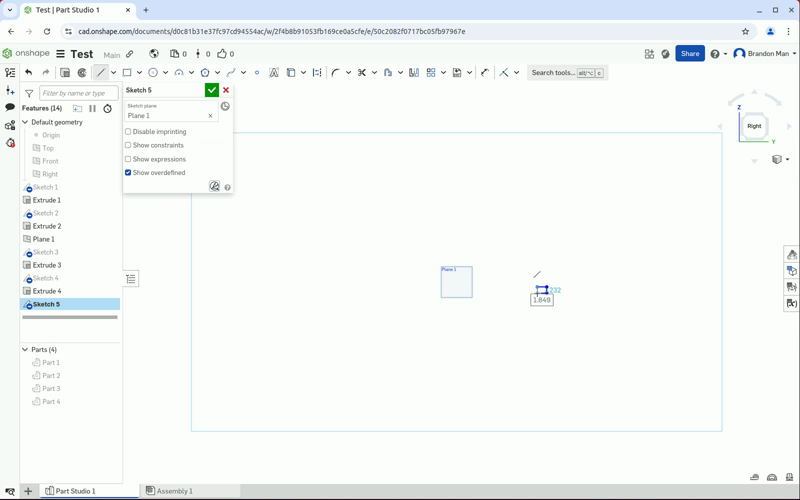
scroll(6)
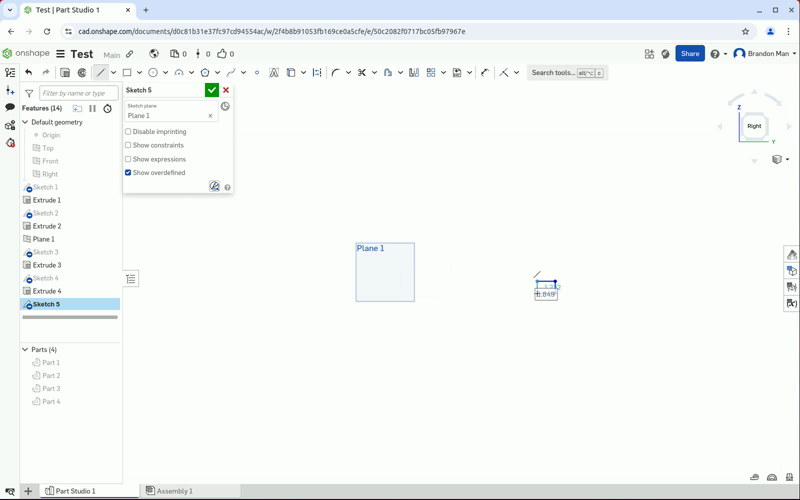
scroll(6)
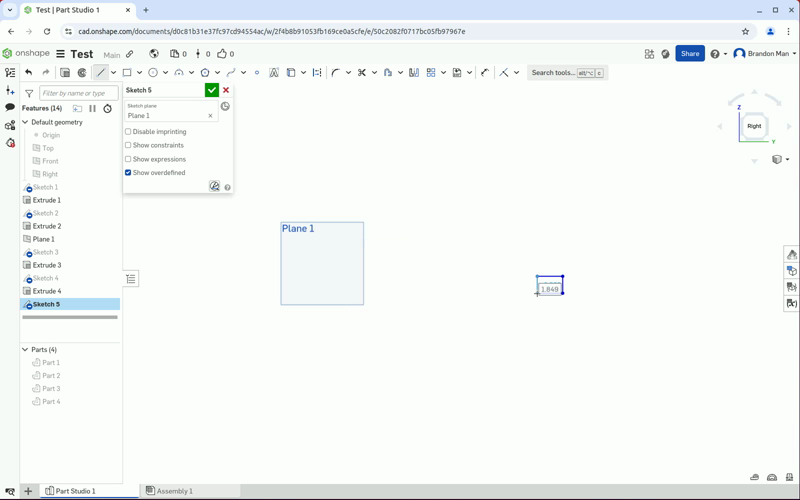
scroll(6)
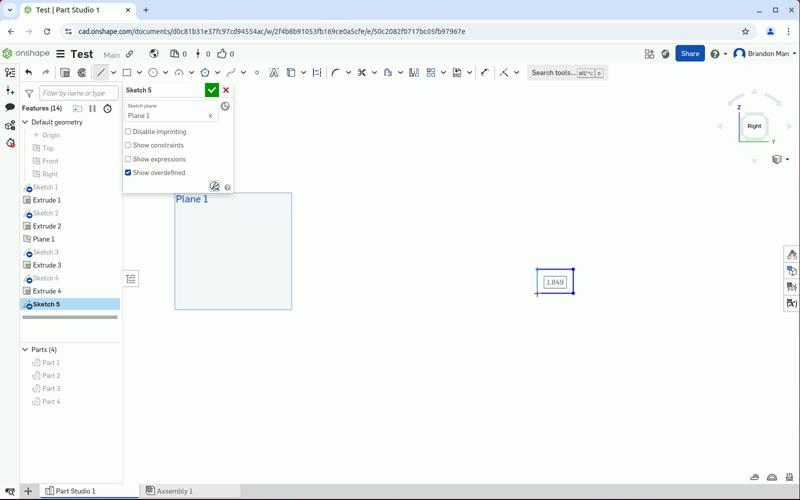
scroll(6)
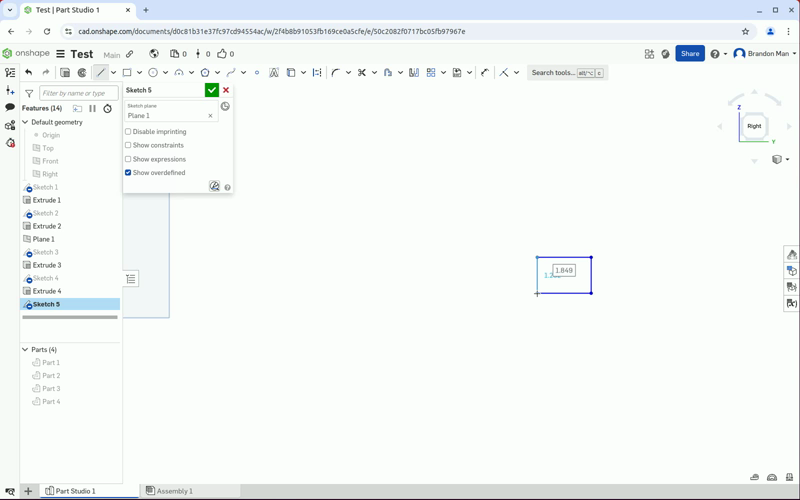
scroll(6)
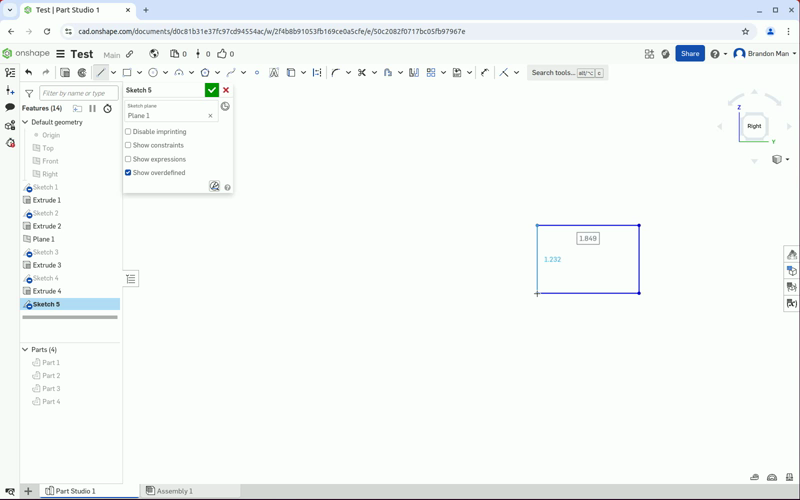
key_up(shift)
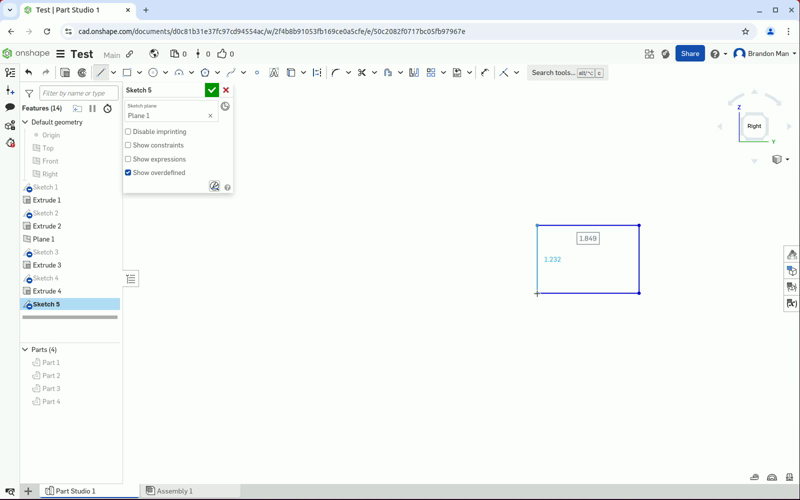
click(537, 293)
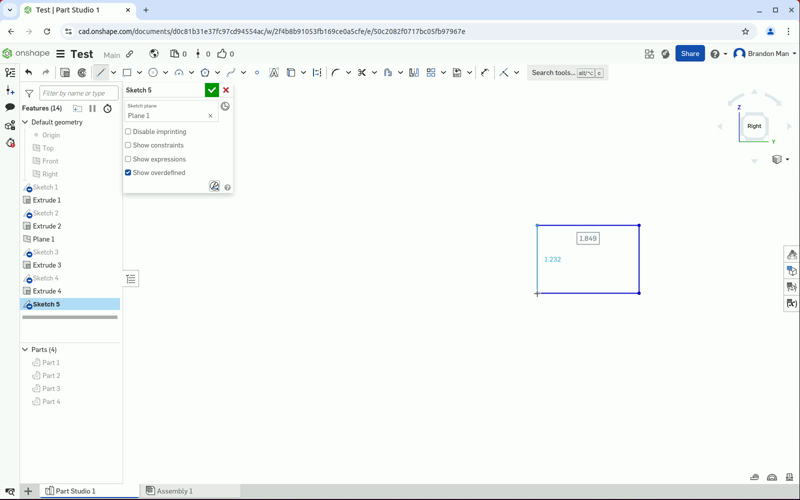
scroll(-6)
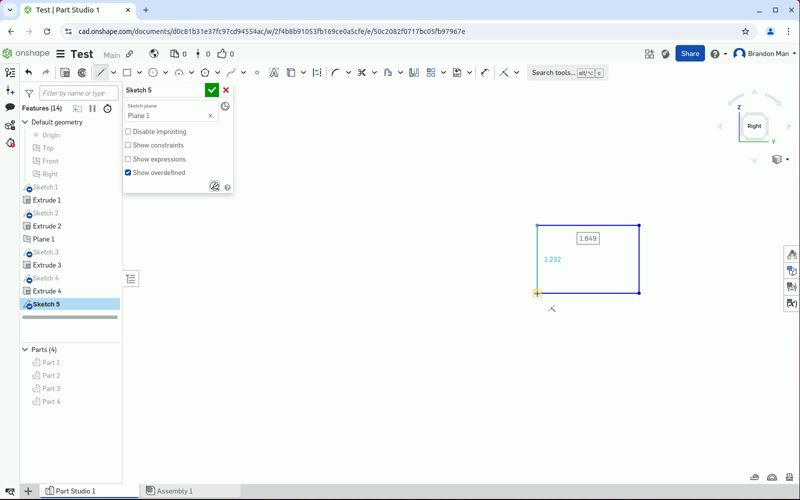
scroll(-6)
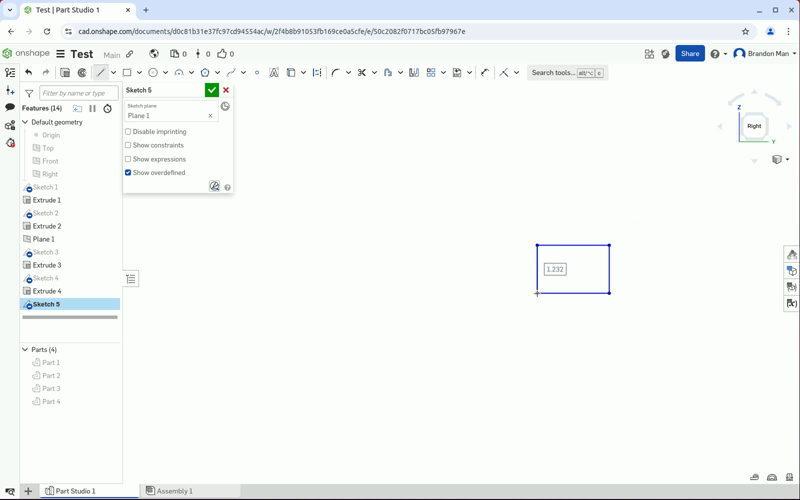
scroll(-6)
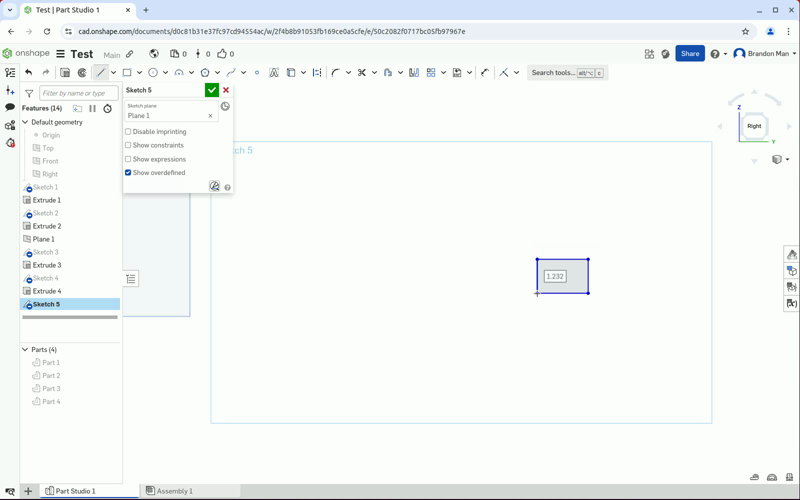
scroll(-6)
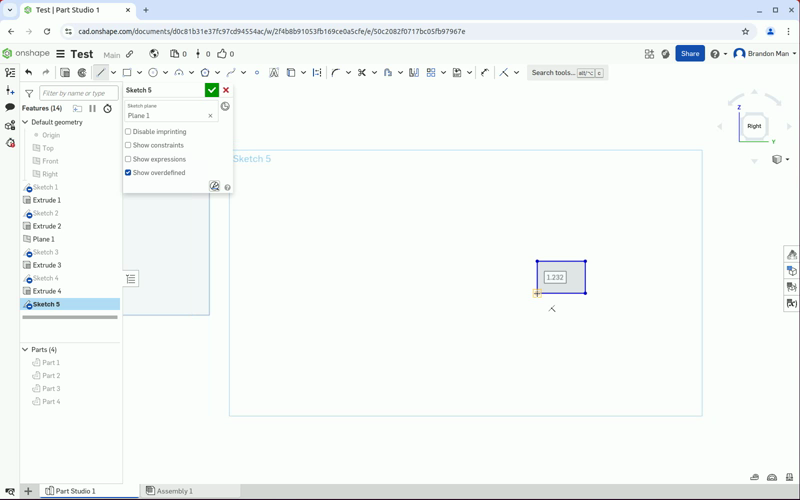
scroll(-6)
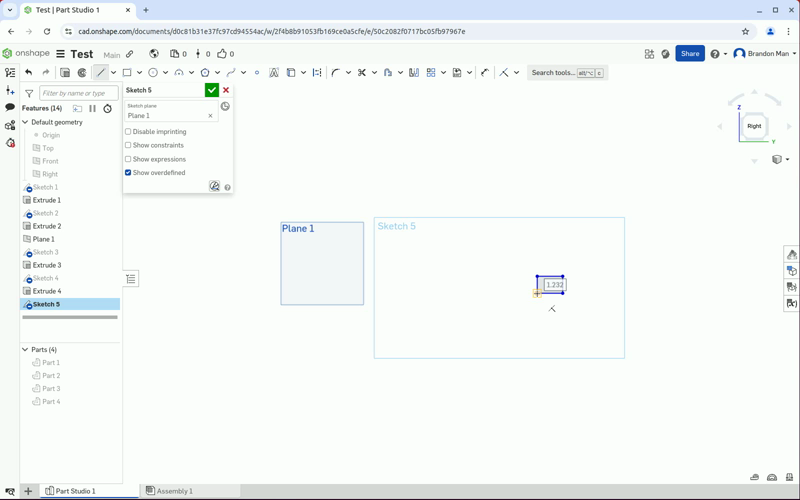
scroll(-6)
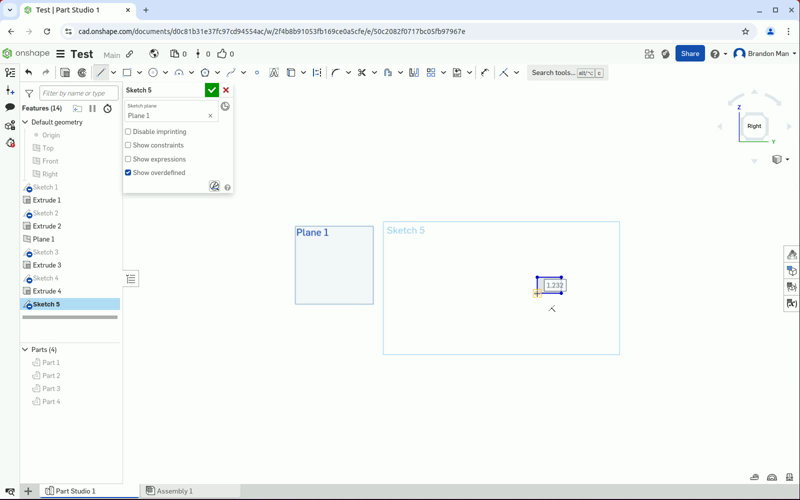
scroll(-6)
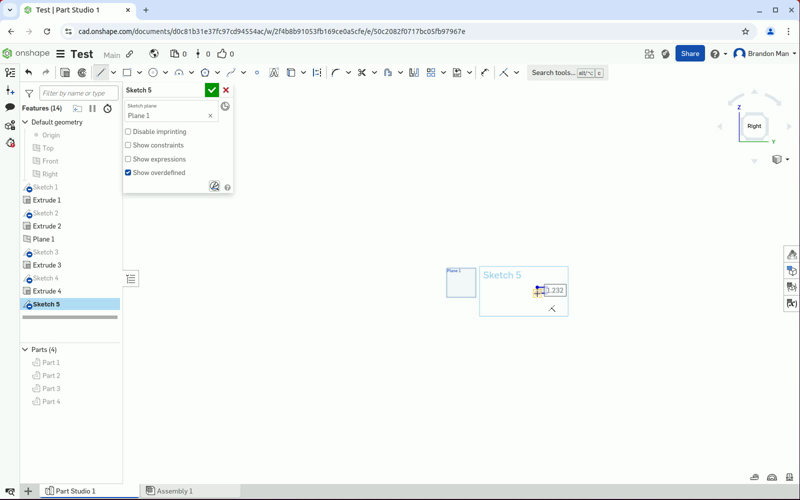
key(esc)
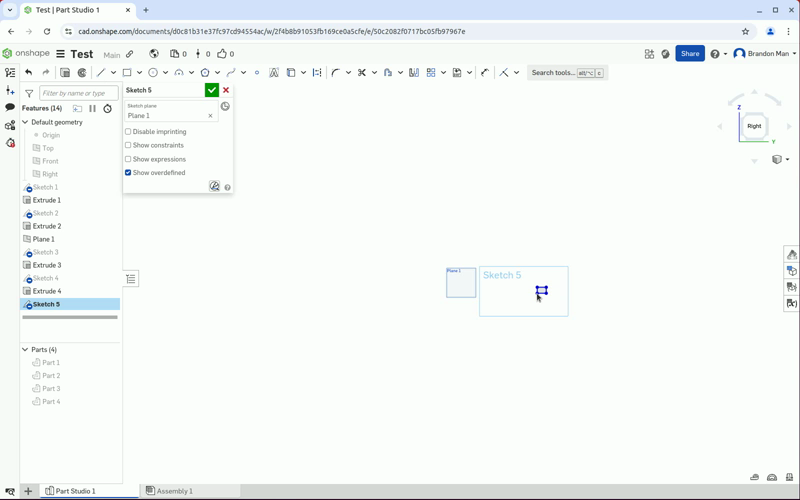
mouse_move(543, 288)
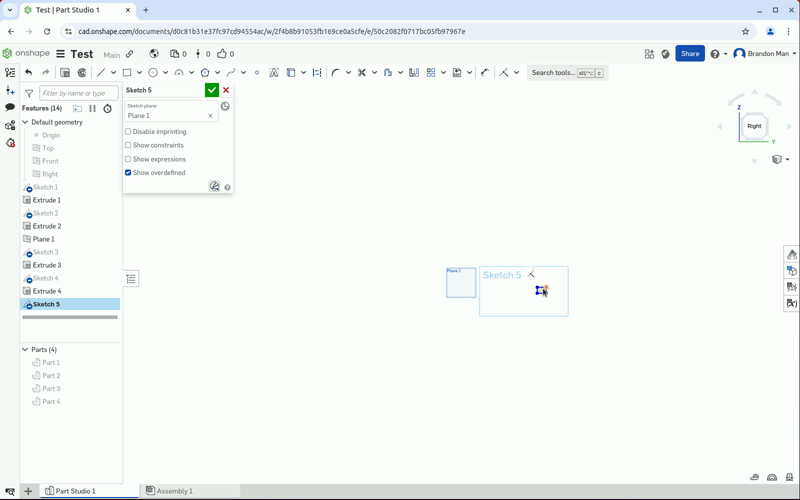
scroll(6)
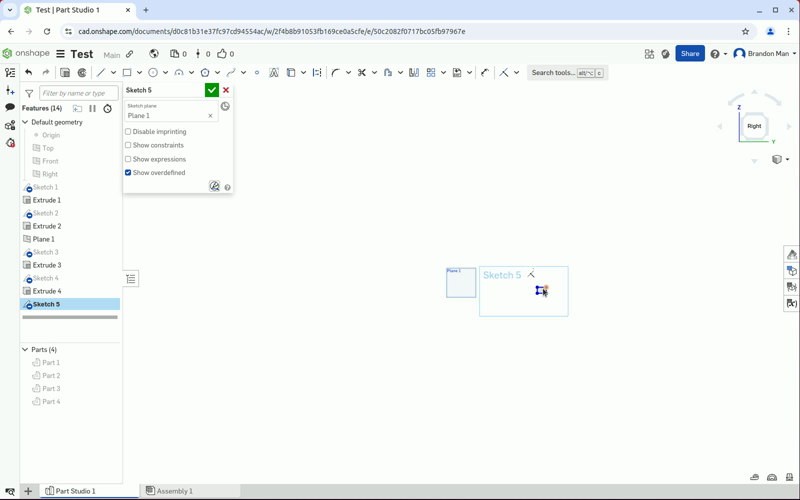
scroll(6)
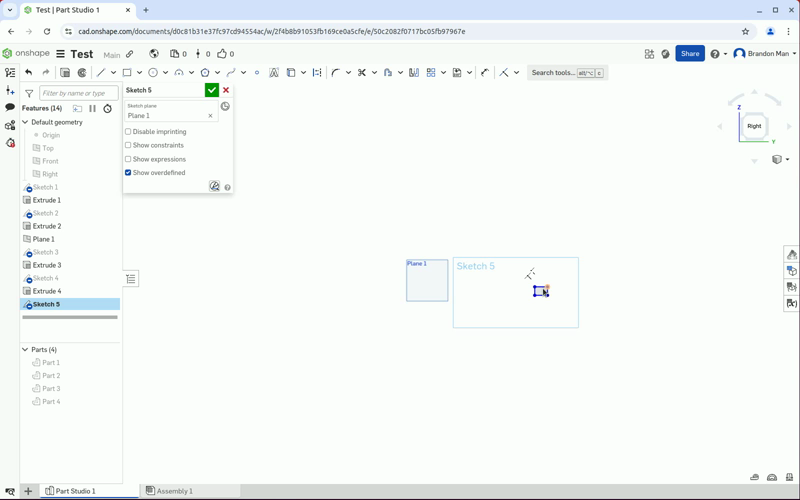
scroll(6)
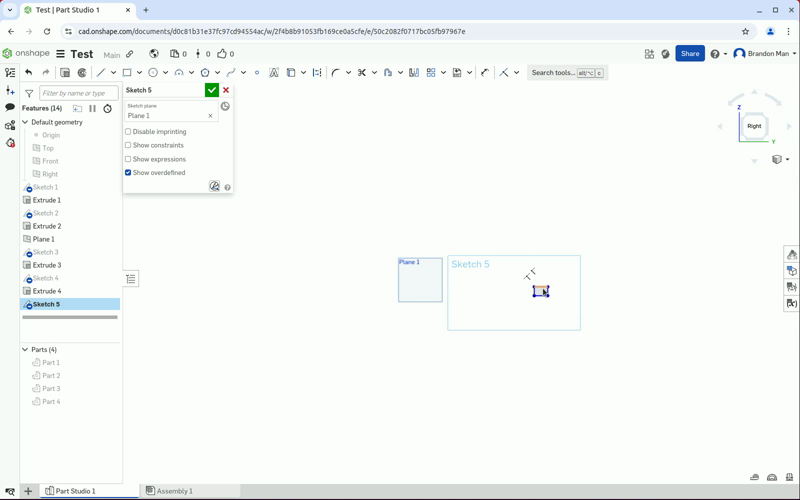
scroll(6)
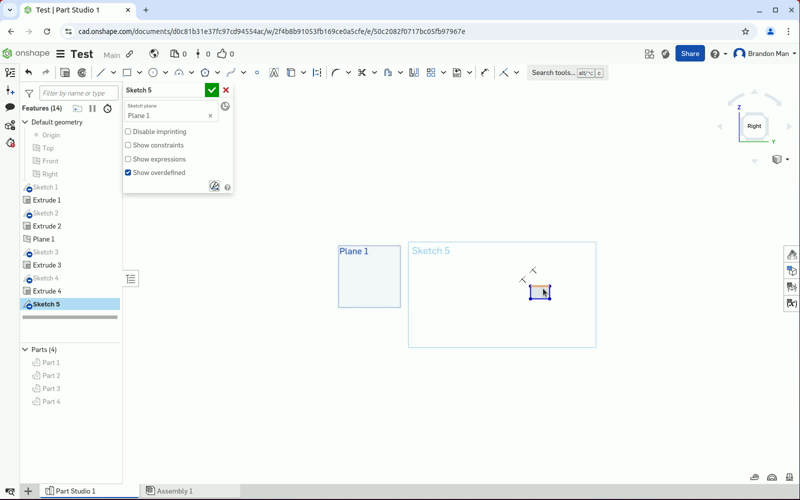
scroll(6)
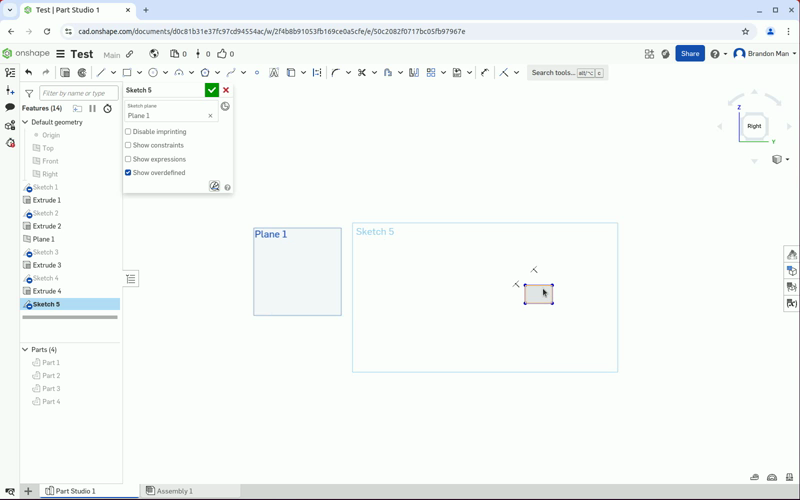
scroll(6)
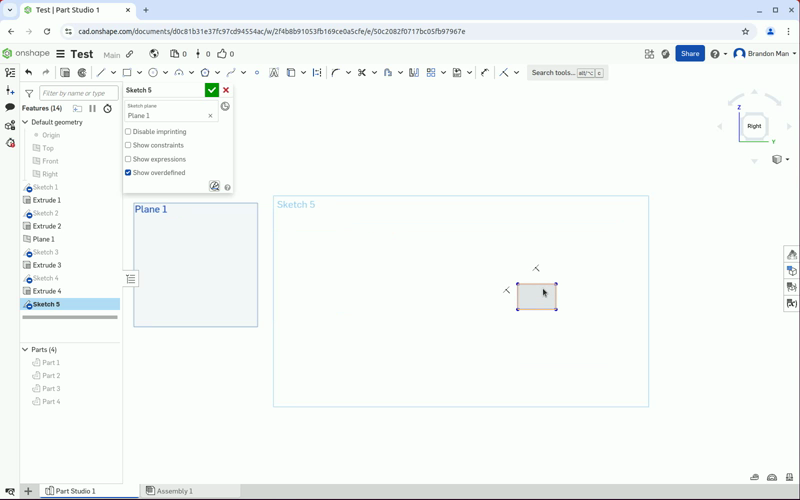
scroll(6)
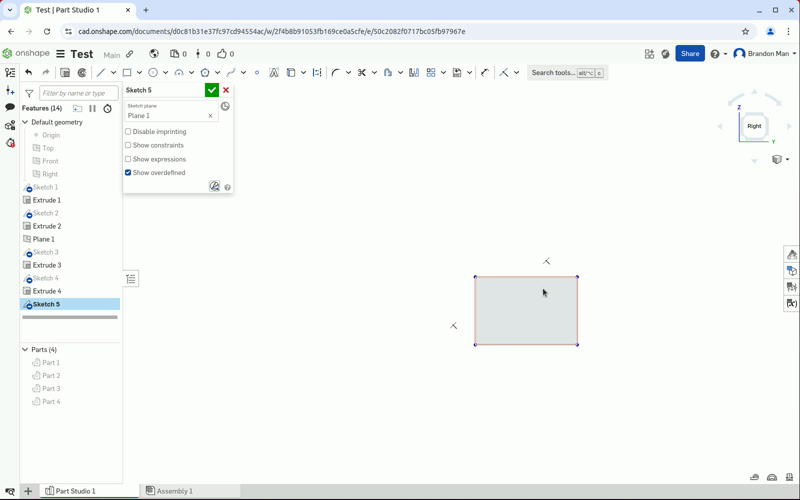
click(543, 288)
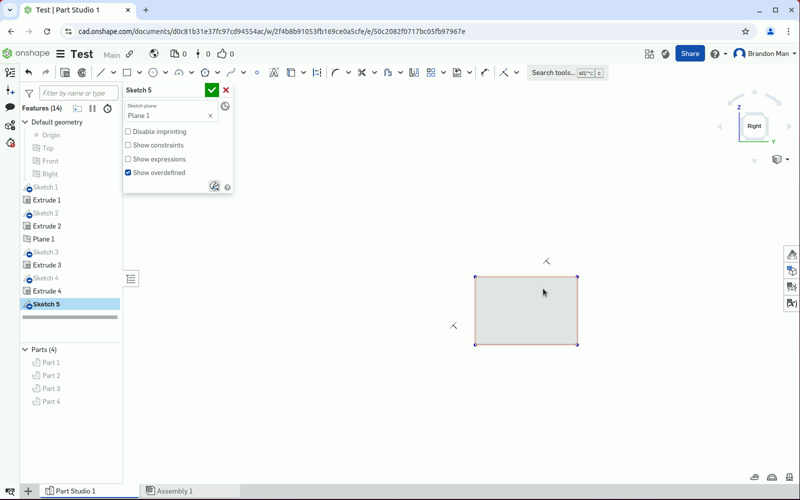
scroll(-6)
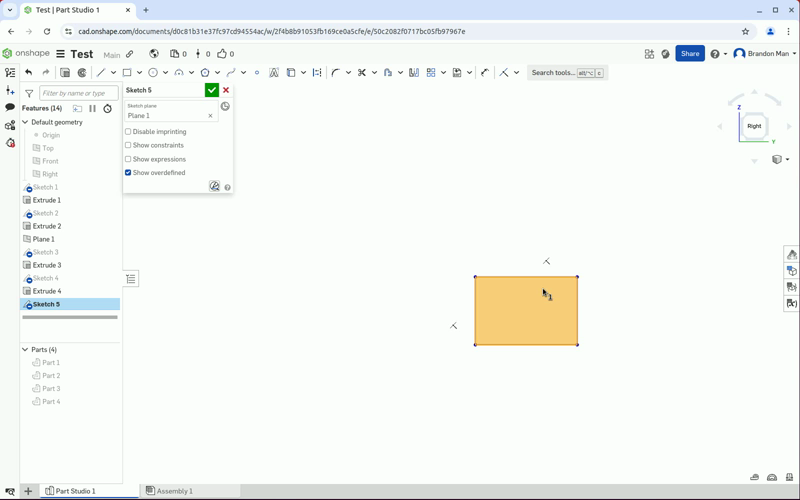
scroll(-6)
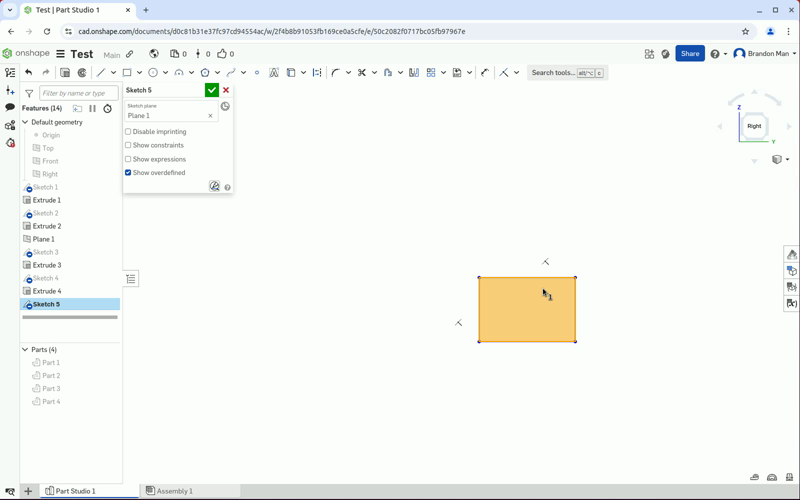
scroll(-6)
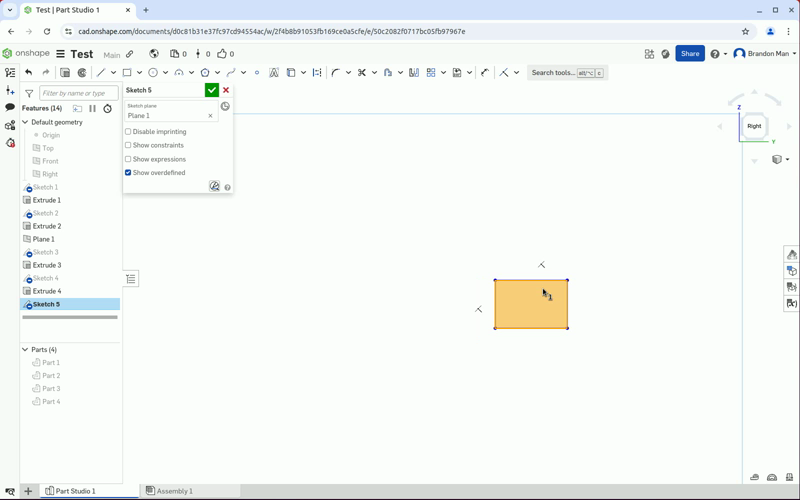
scroll(-6)
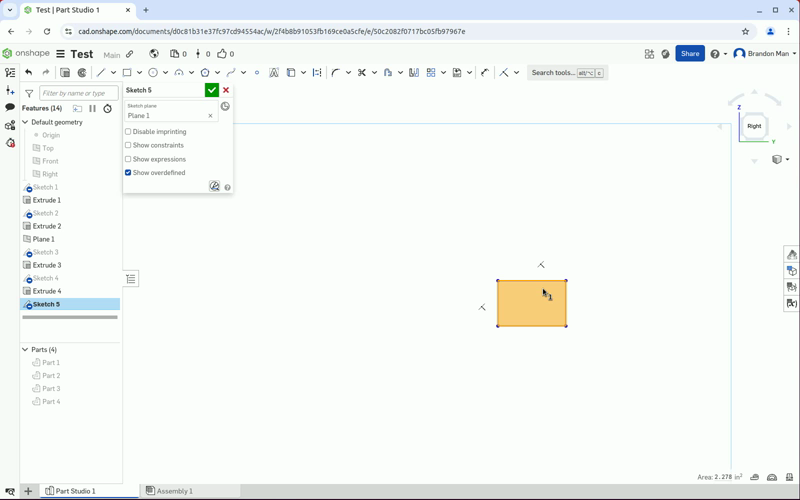
scroll(-6)
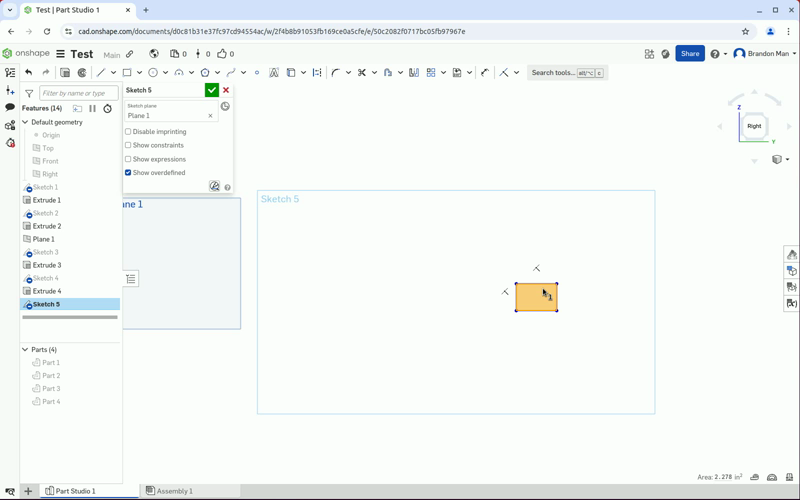
scroll(-6)
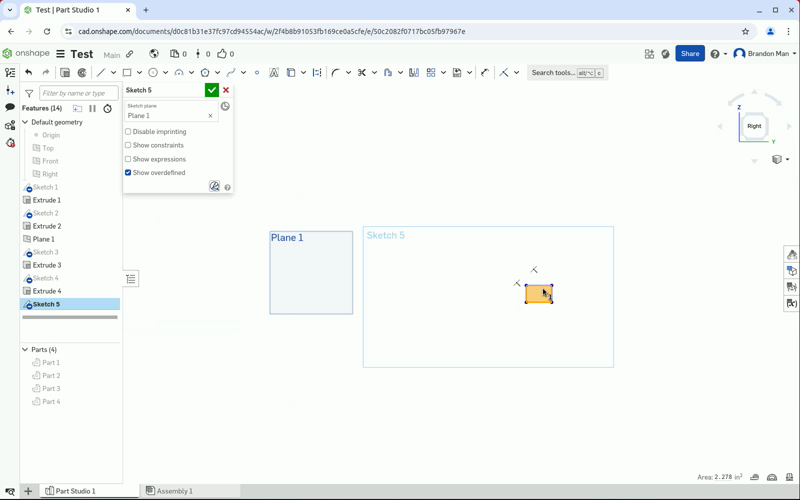
scroll(-6)
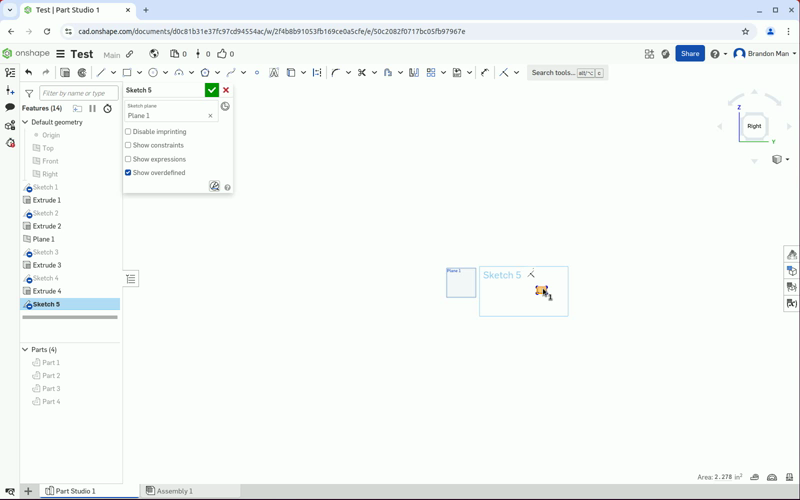
mouse_move(73, 352)
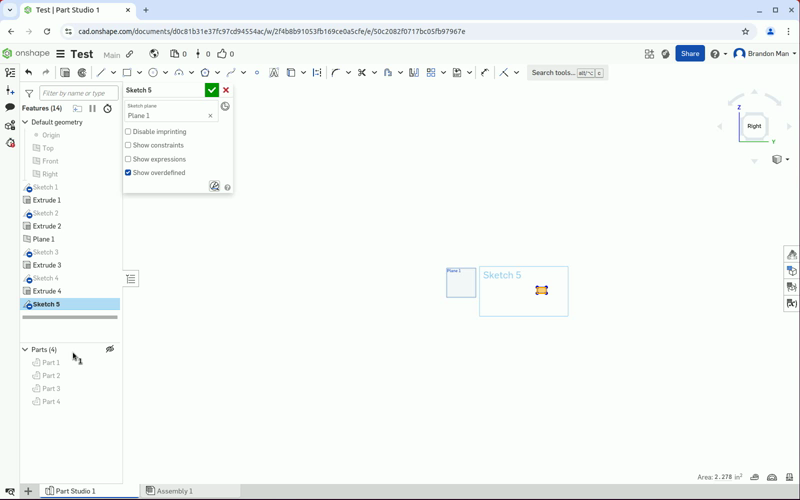
key(shift+y)
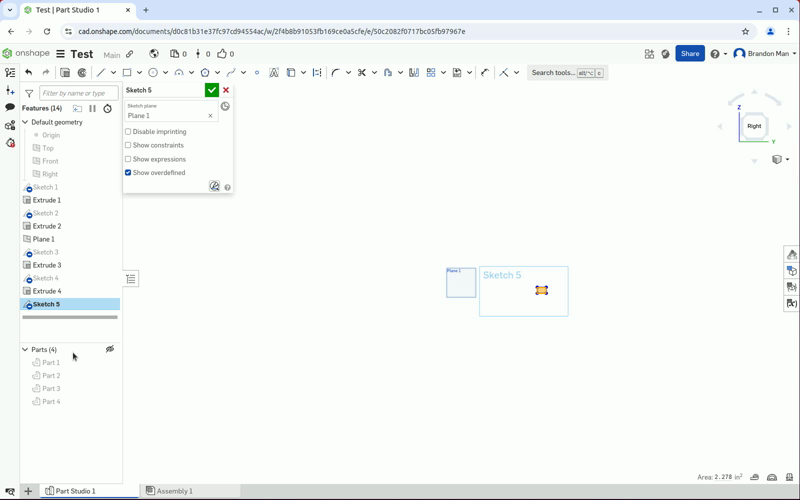
key(shift+e)
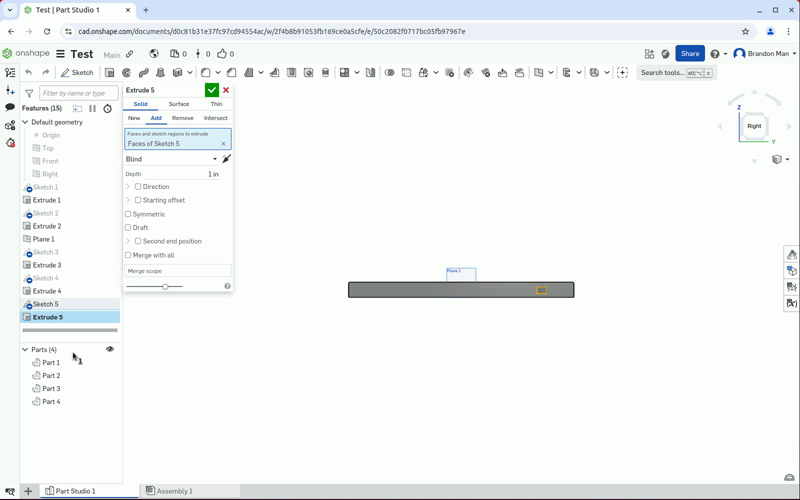
mouse_move(143, 106)
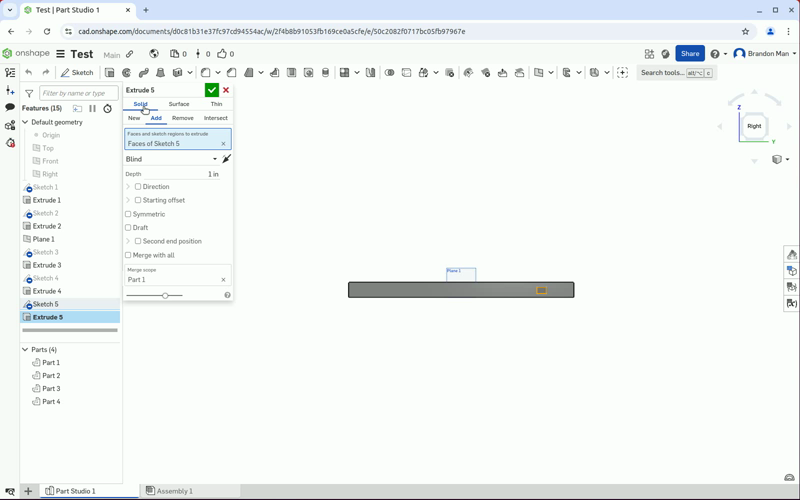
click(143, 106)
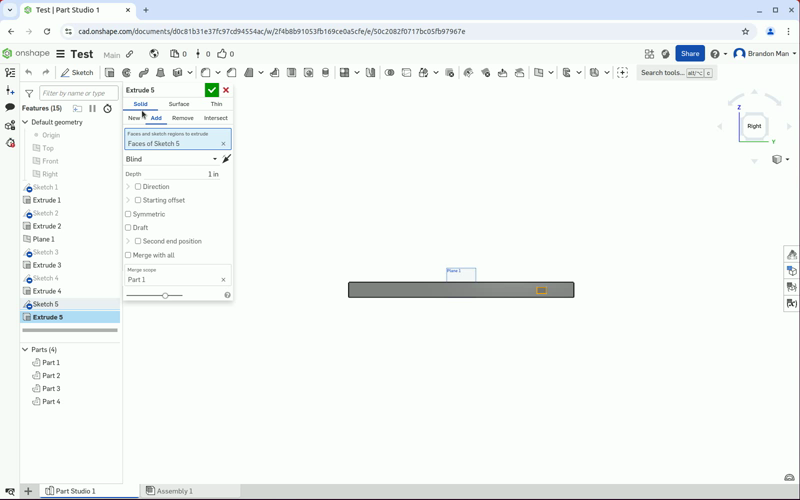
mouse_move(137, 120)
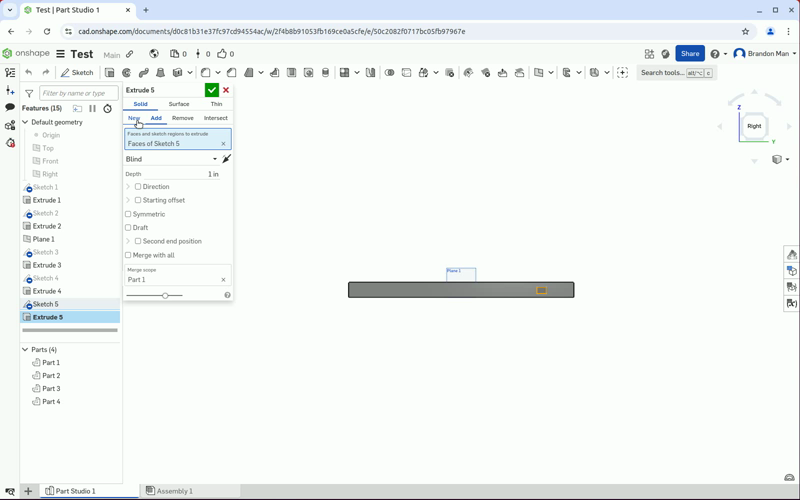
click(137, 120)
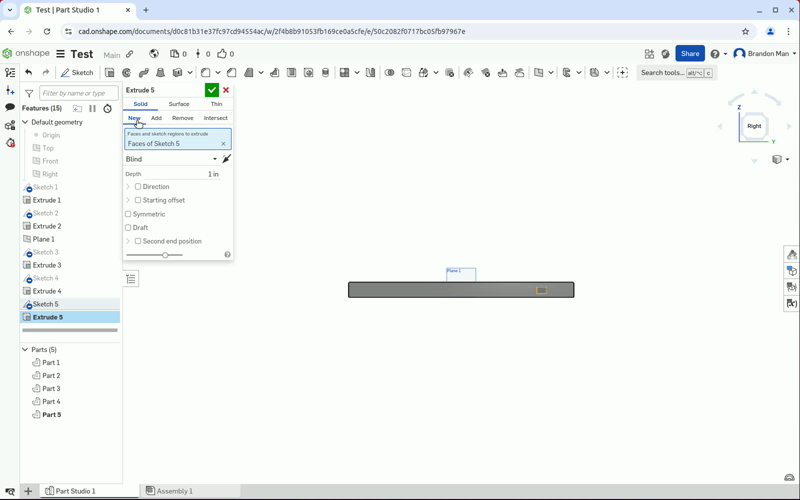
key(tab, 4)
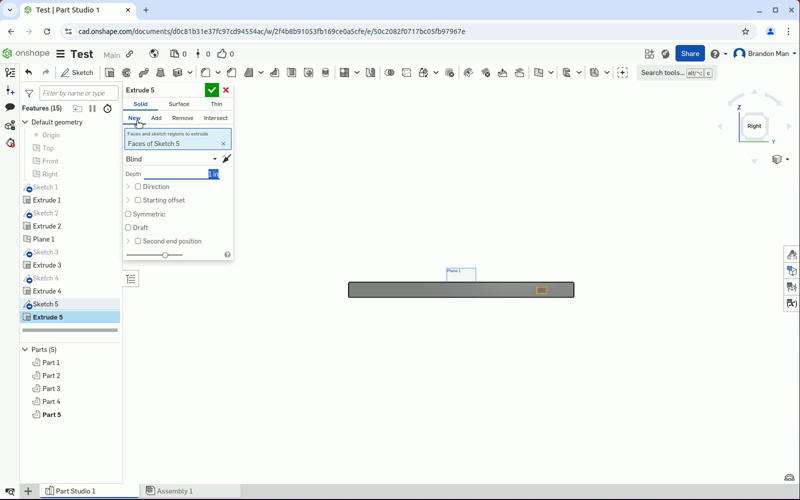
text(14.443)
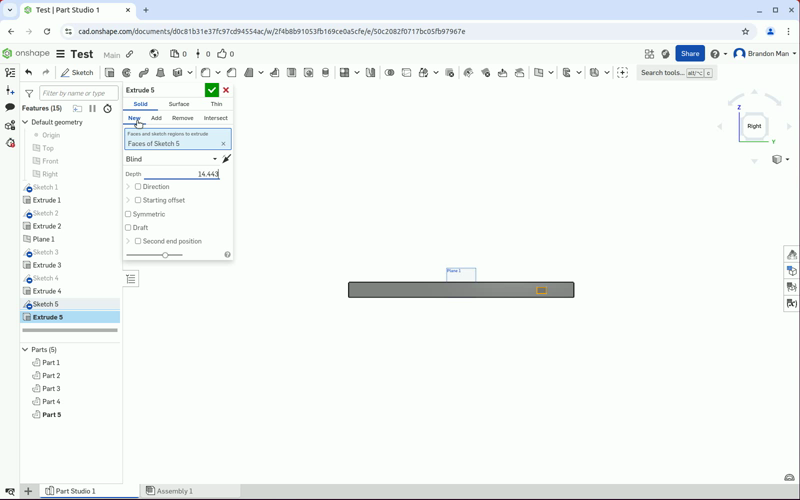
key(enter)
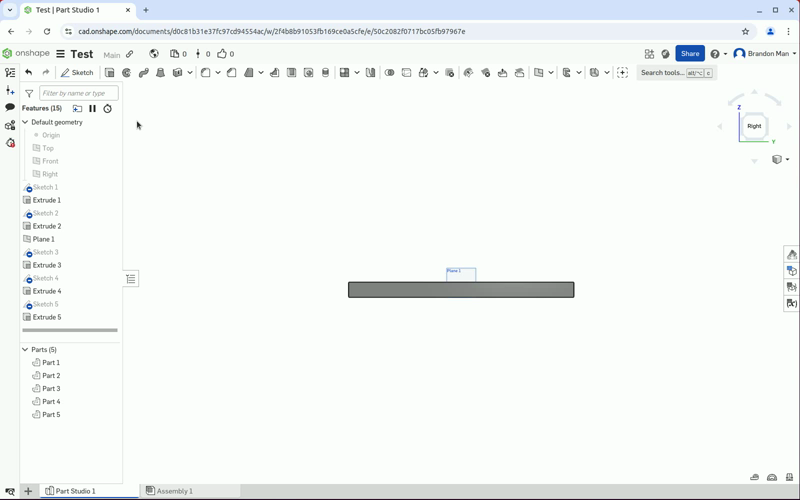
key(shift+h)
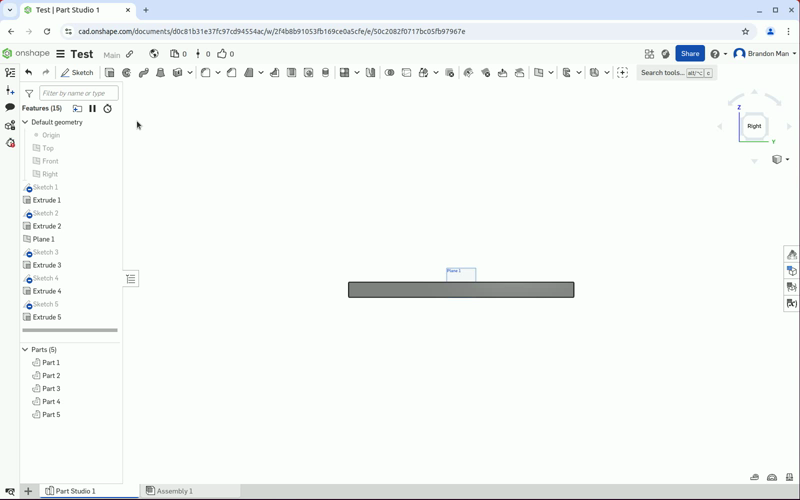
key(shift+h)
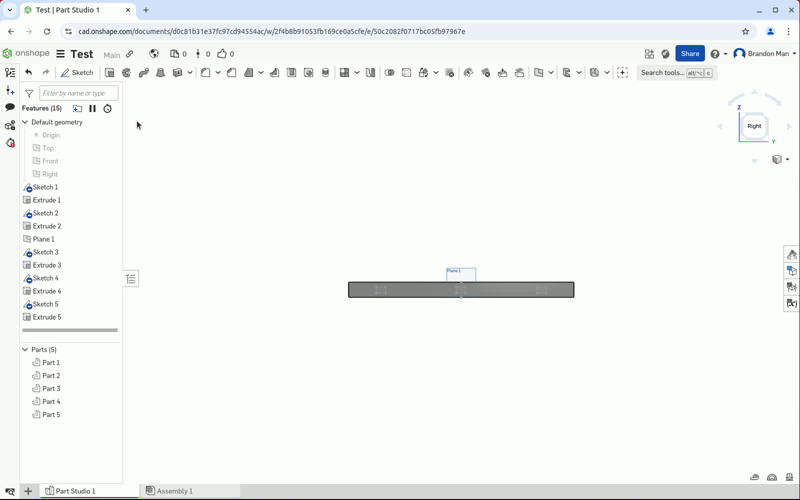
key(shift+7)
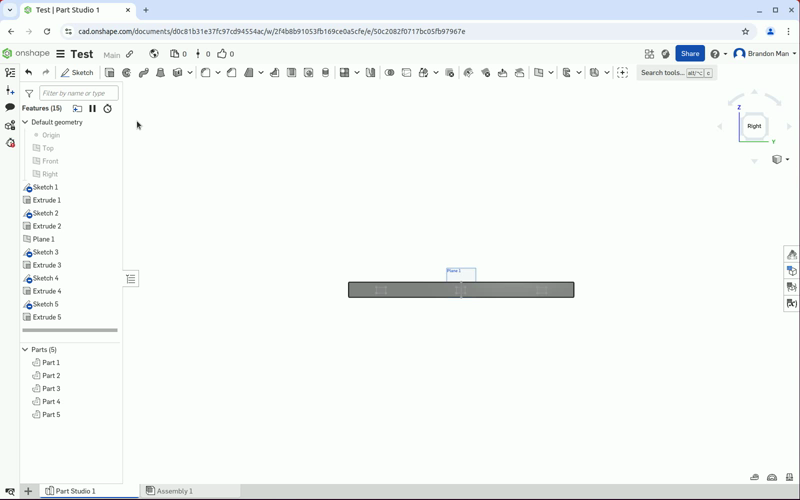
key(right, 2)
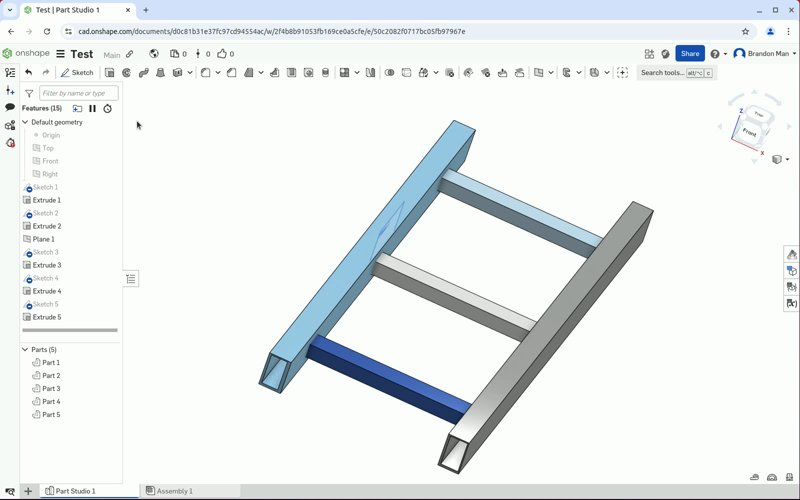
key(down, 2)
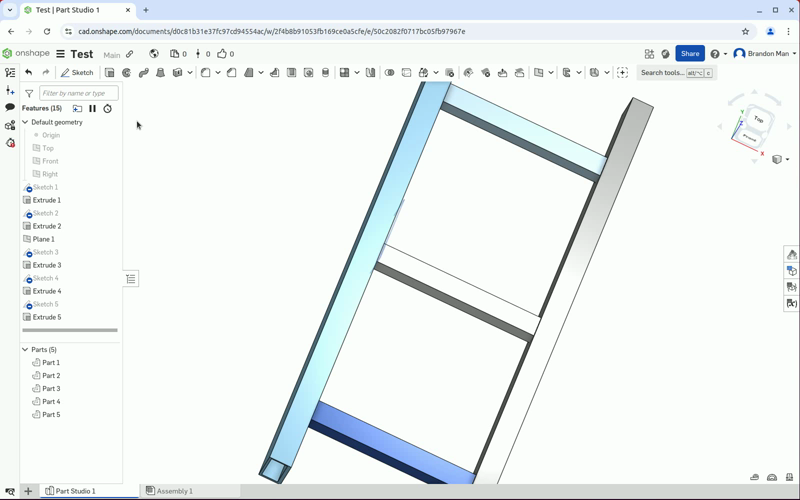
key(up, 2)
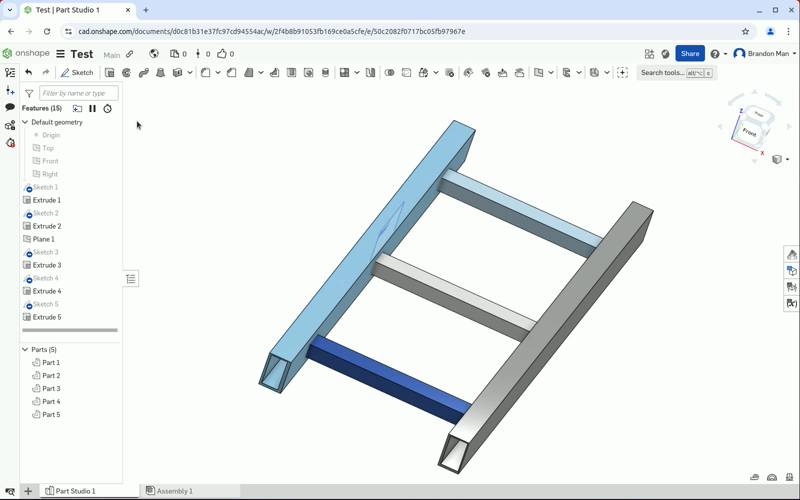
key(left, 2)
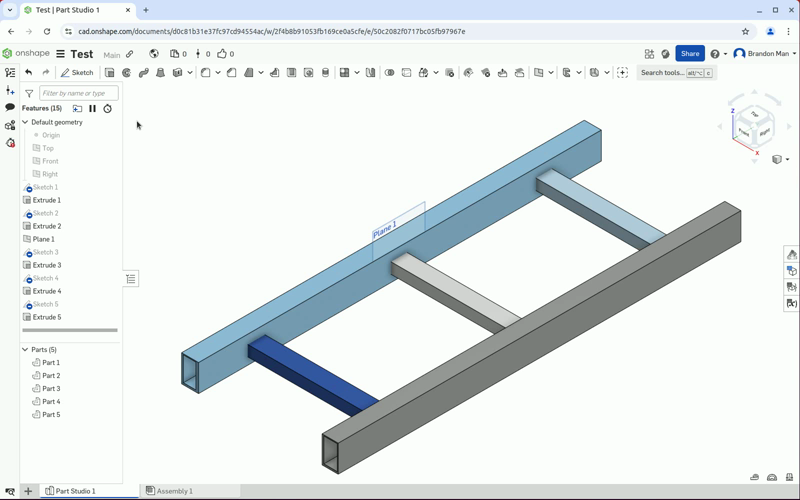
mouse_move(73, 189)
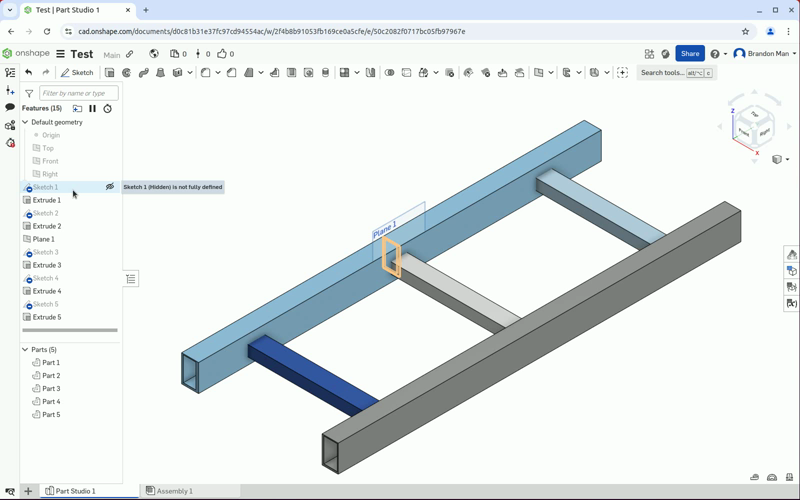
click(73, 189)